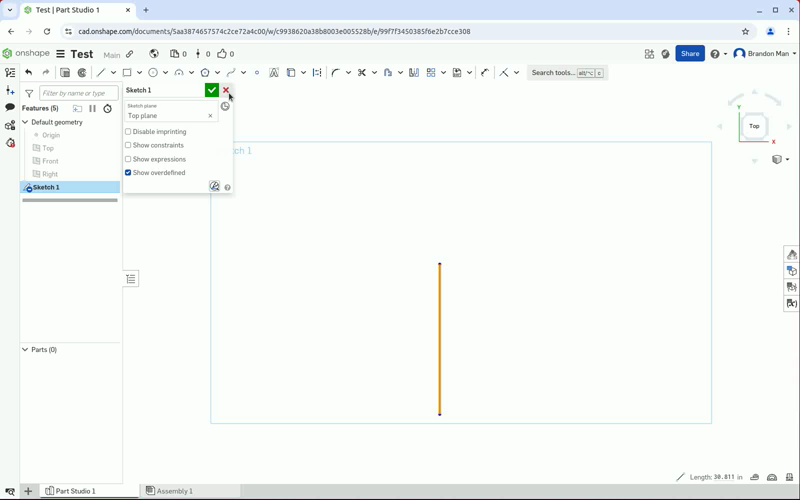
key(shift+h)
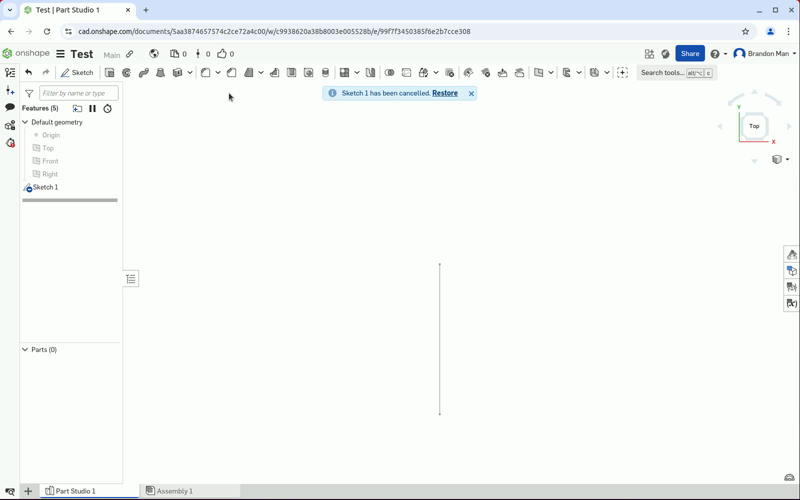
mouse_move(73, 352)
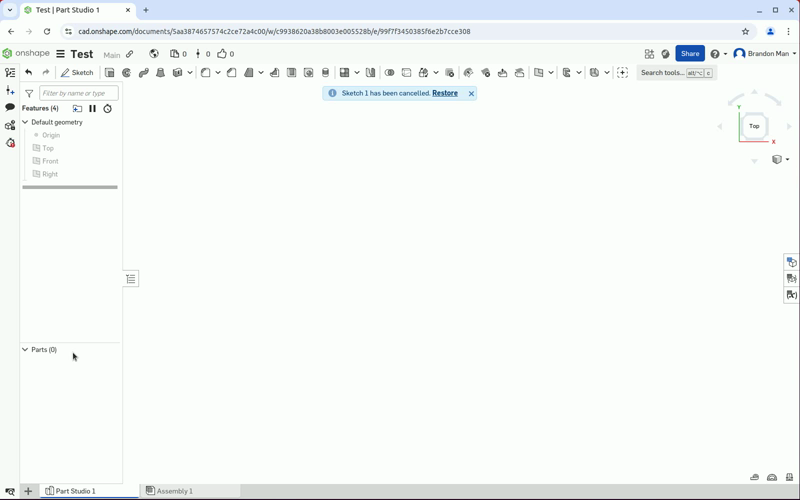
key(y)
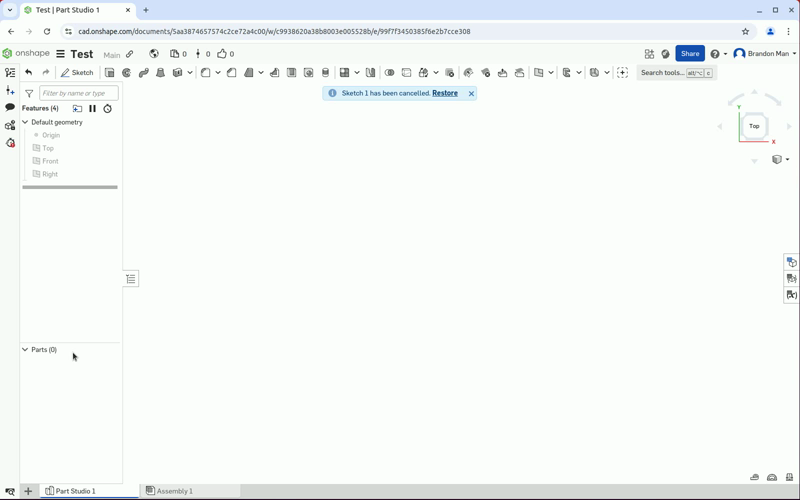
key(shift+p)
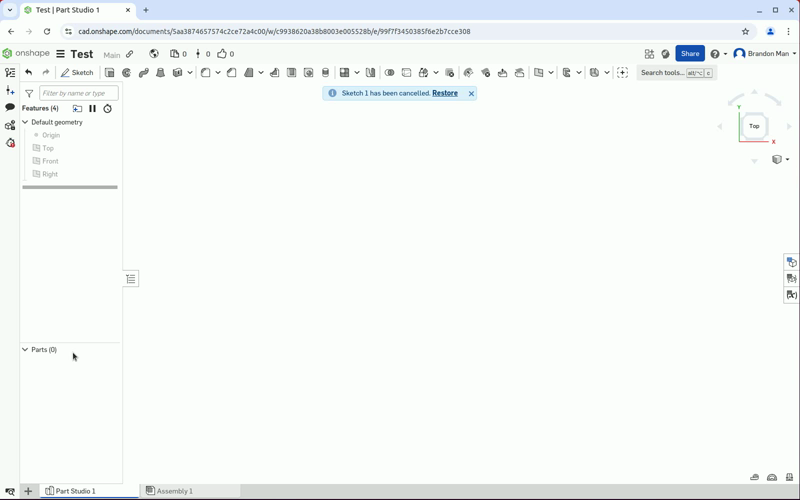
key(space)
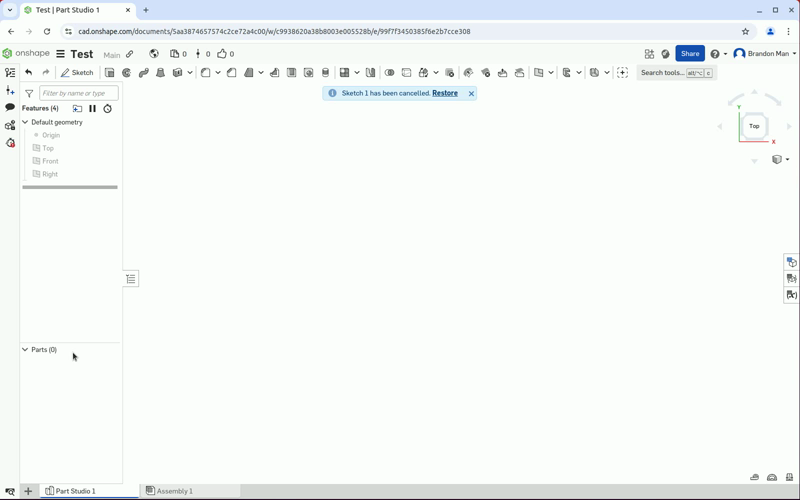
key_down(shift)
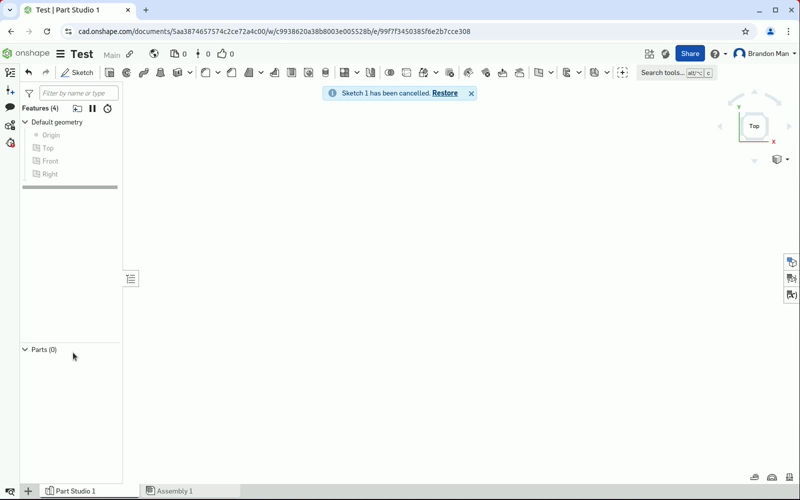
key(up)
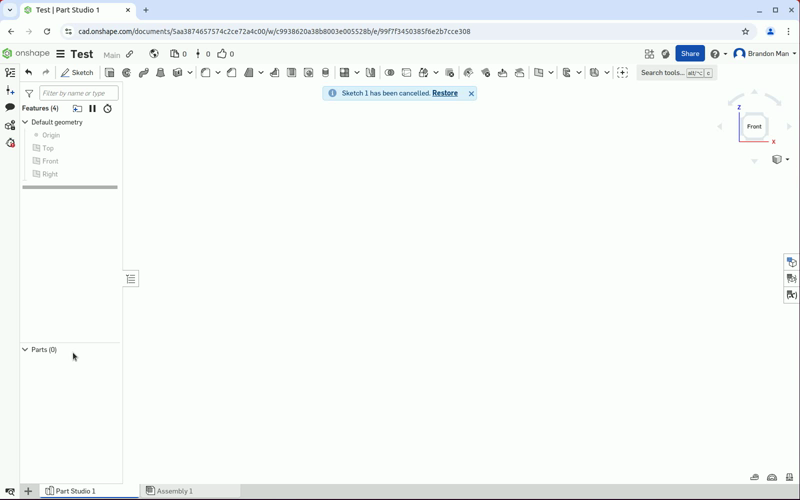
key_up(shift)
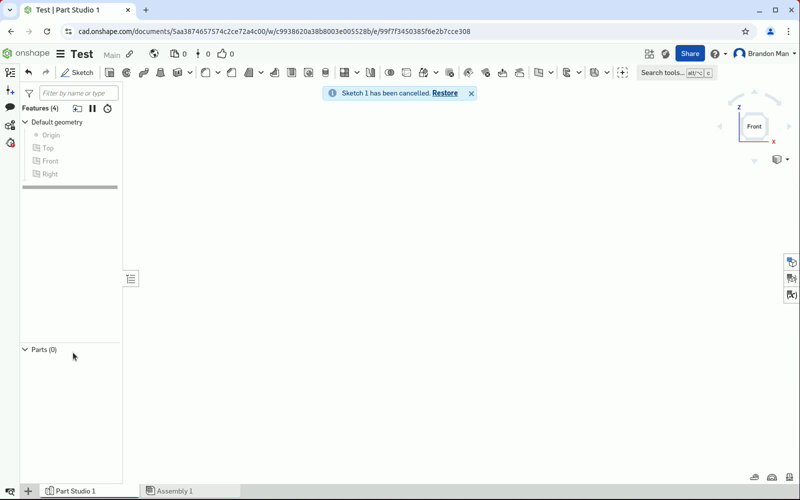
mouse_move(73, 352)
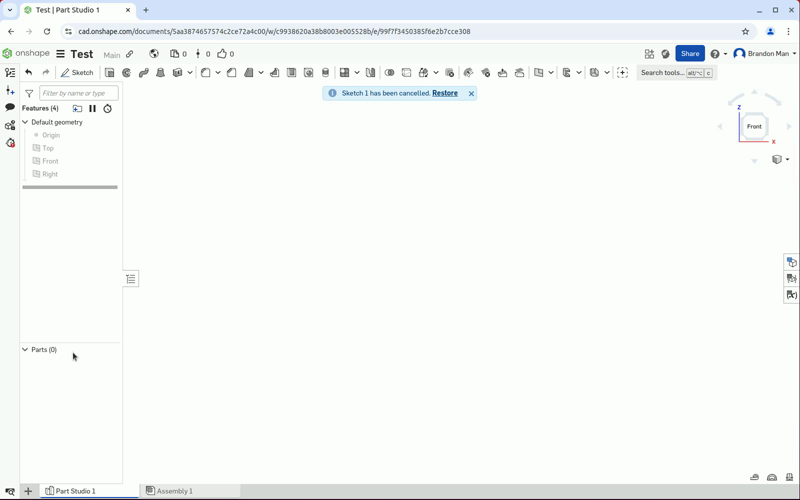
key(shift+y)
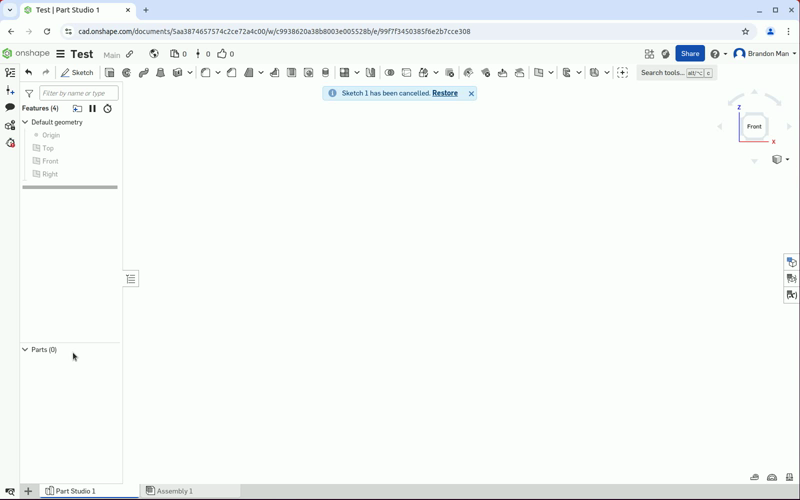
key(shift+s)
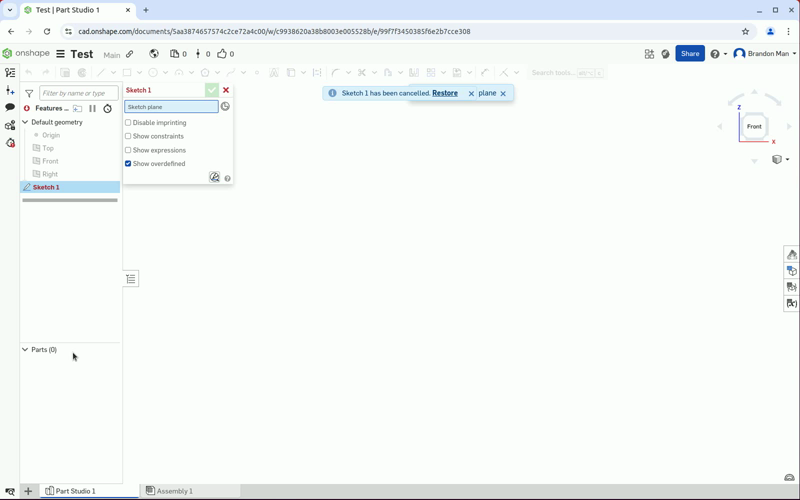
mouse_move(73, 163)
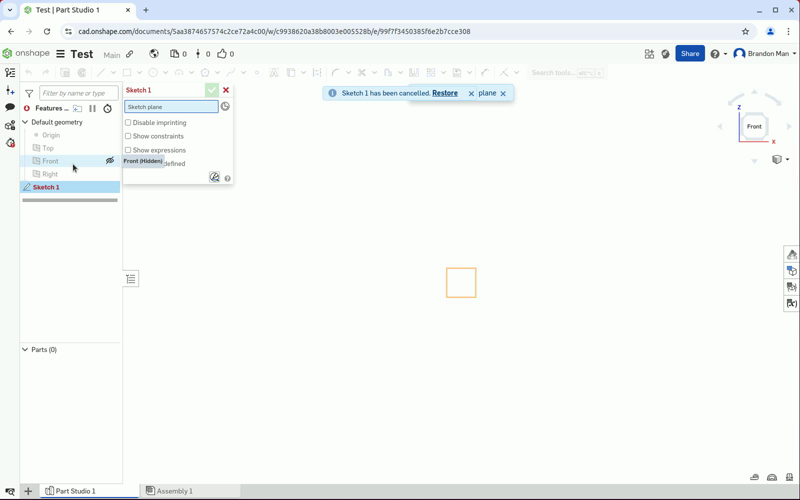
click(73, 163)
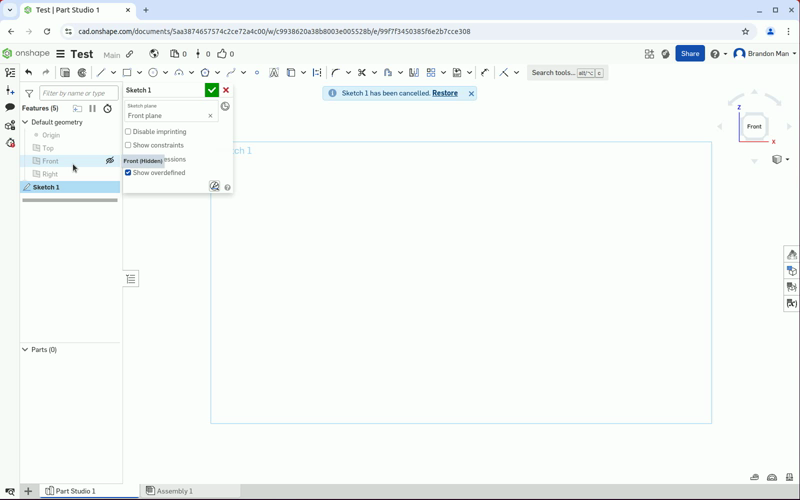
mouse_move(73, 352)
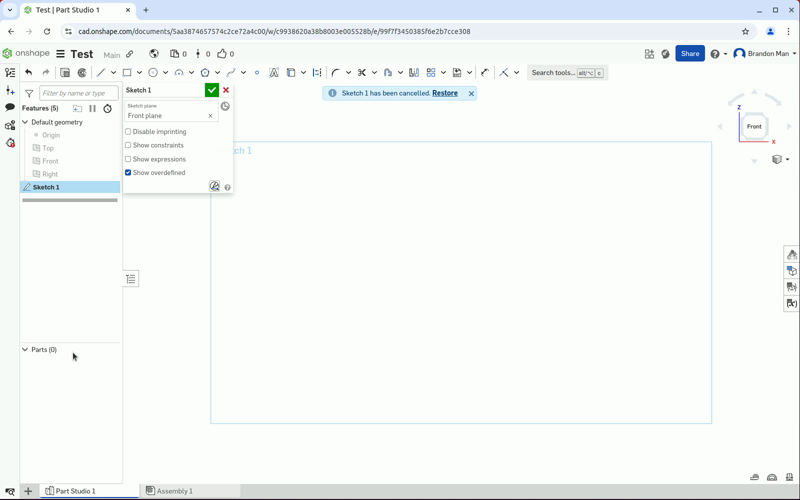
key(y)
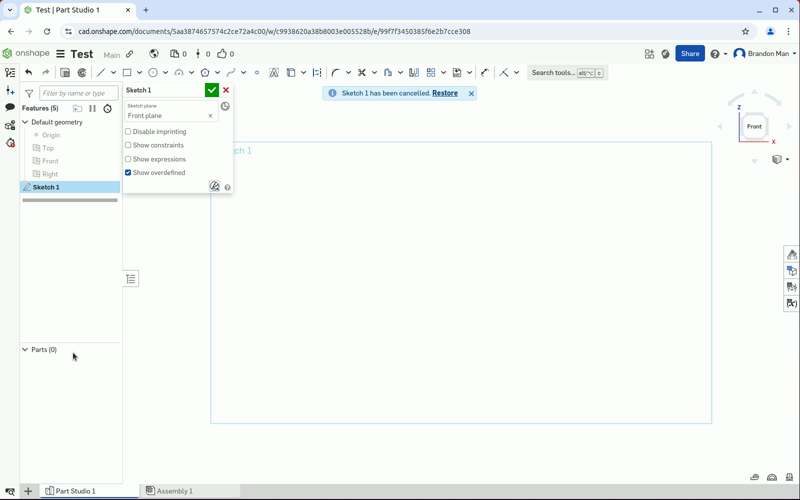
key(l)
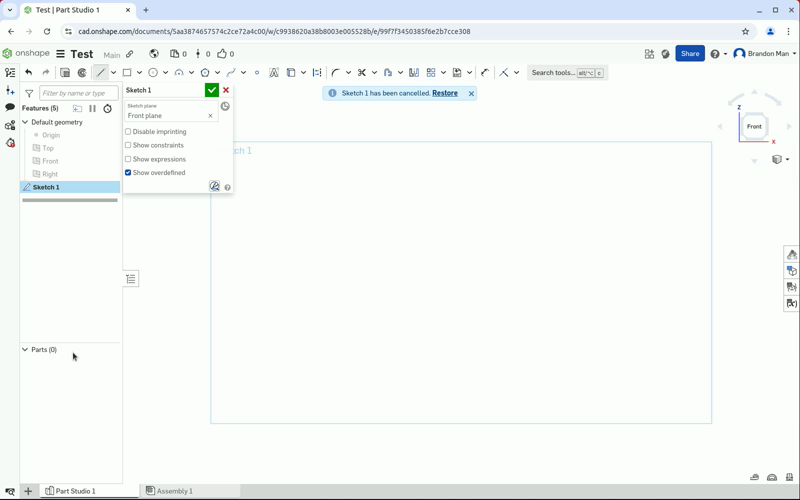
key_down(shift)
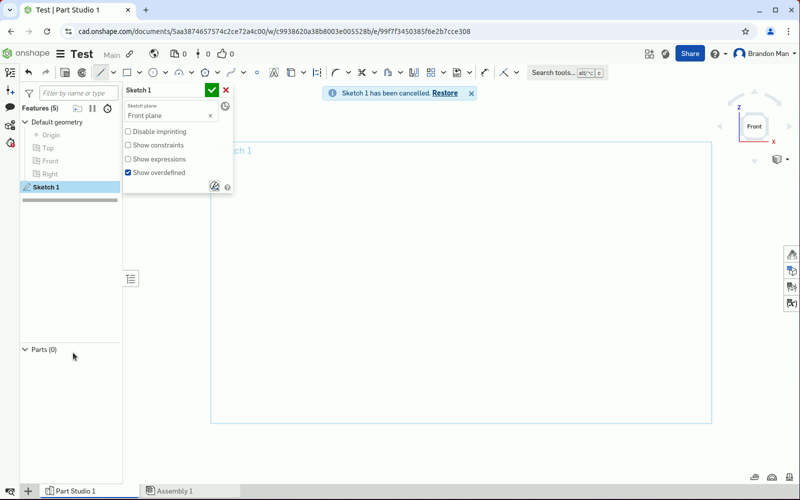
mouse_move(438, 294)
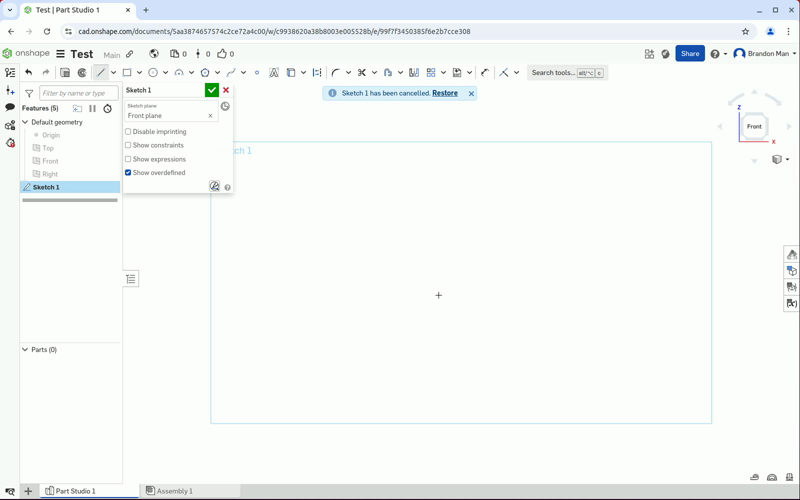
click(438, 294)
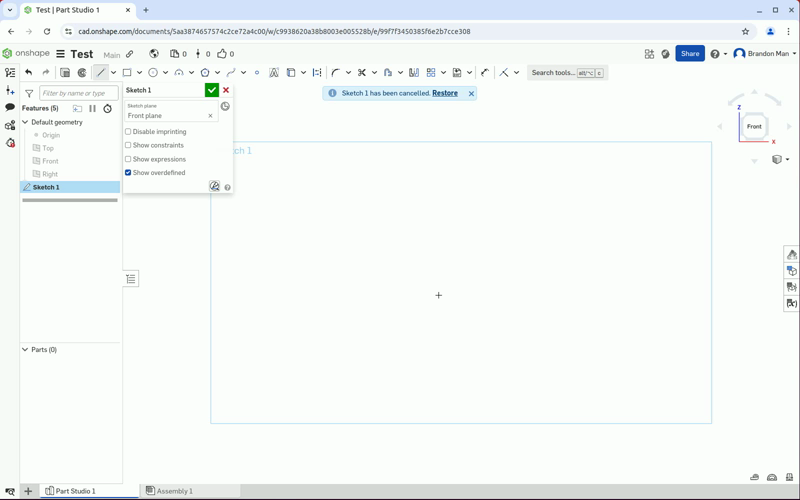
key_up(shift)
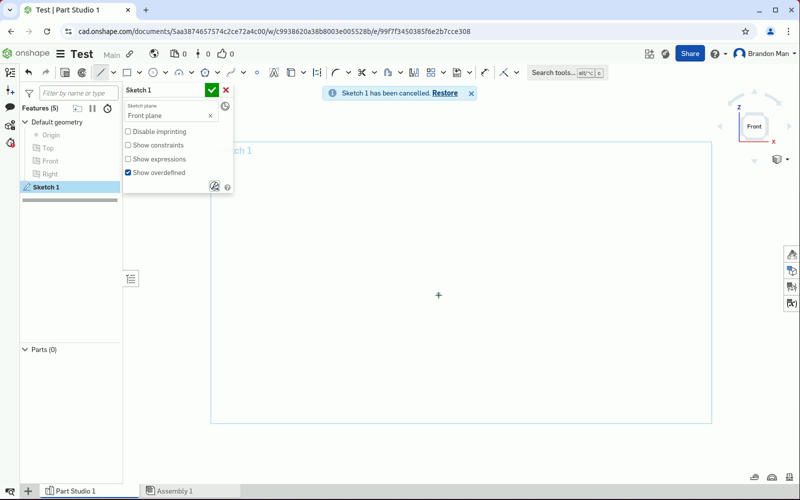
key_down(shift)
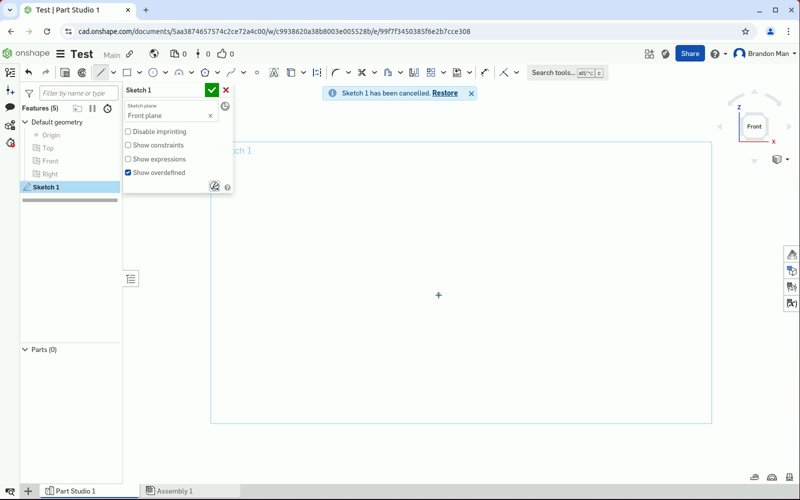
mouse_move(468, 294)
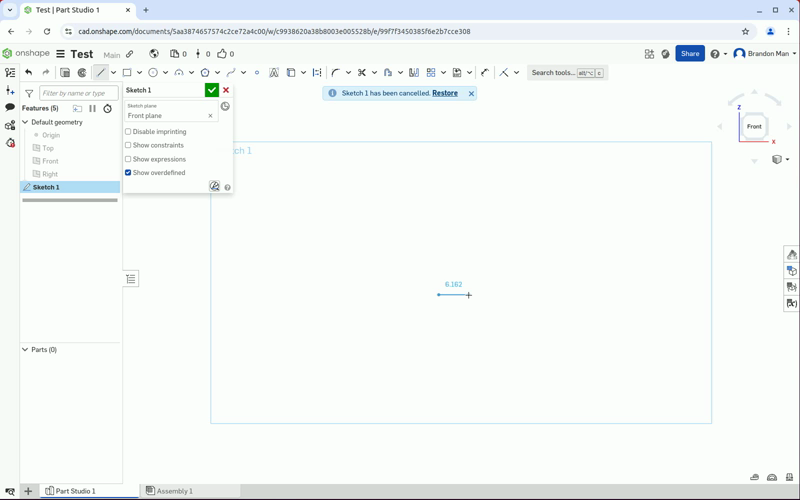
mouse_move(444, 294)
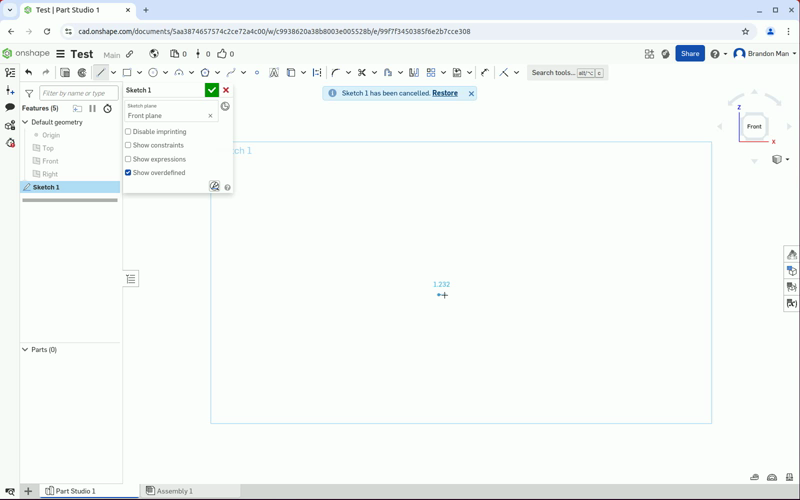
scroll(6)
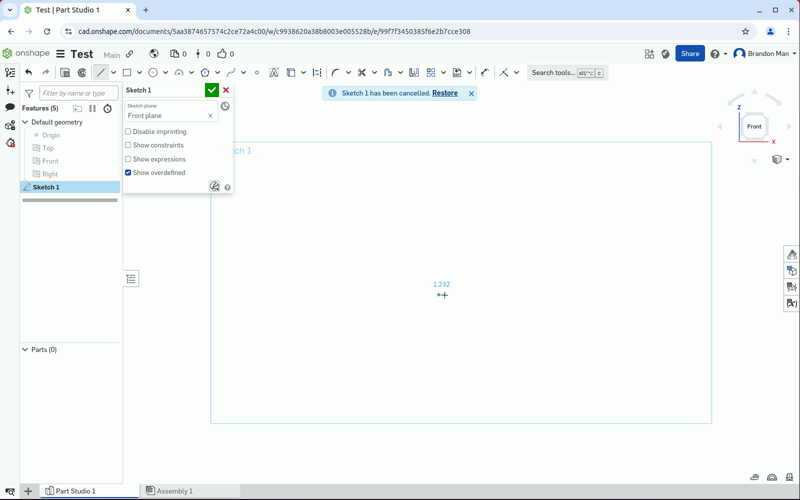
scroll(6)
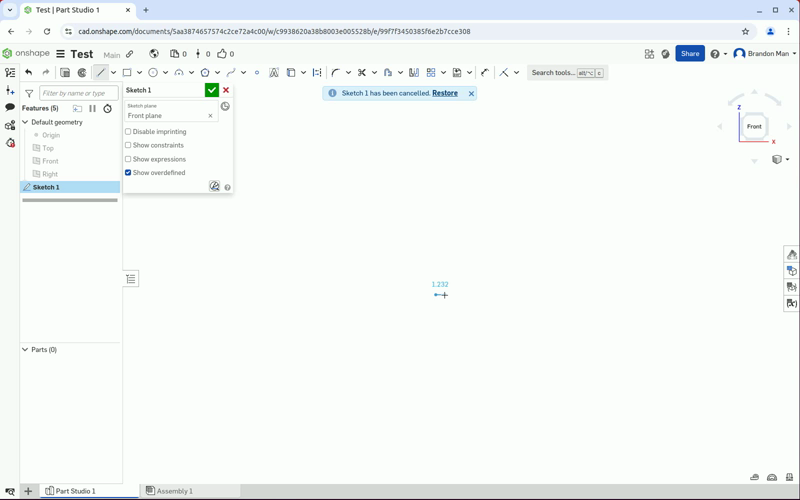
scroll(6)
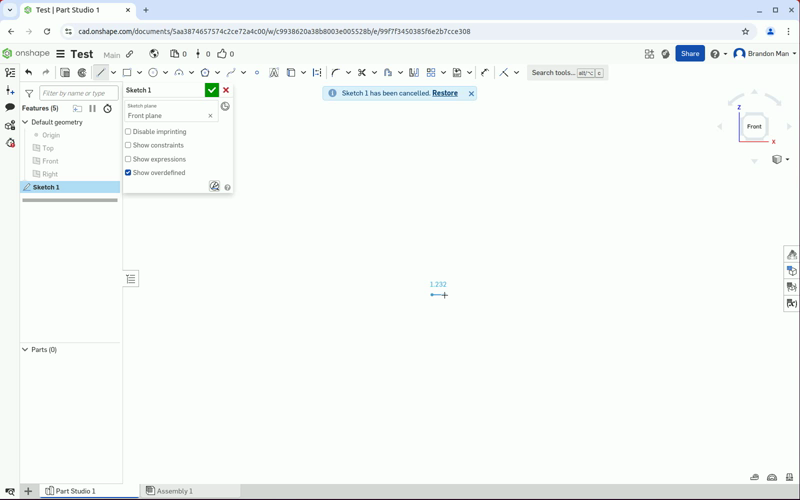
scroll(6)
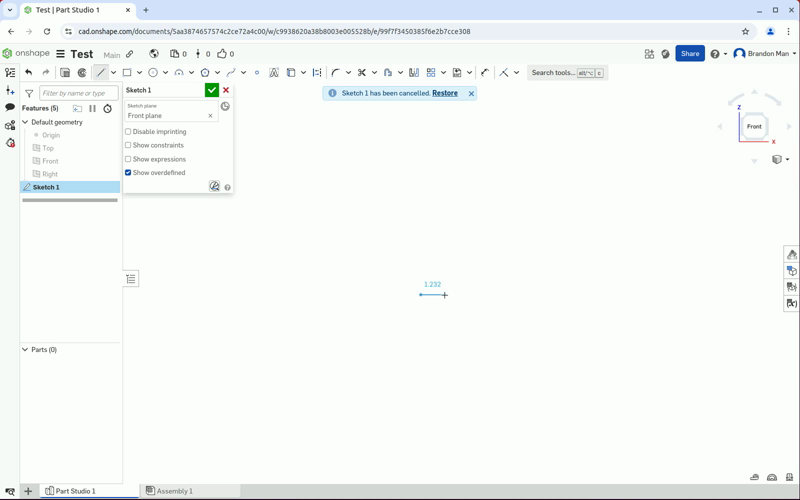
scroll(6)
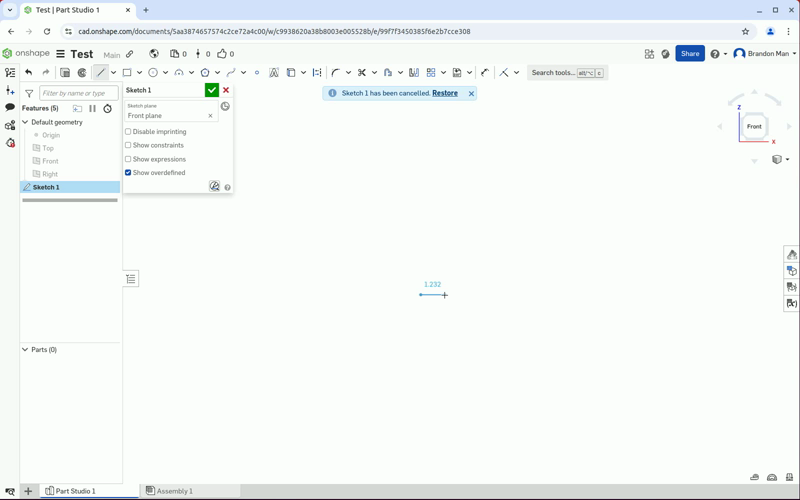
scroll(6)
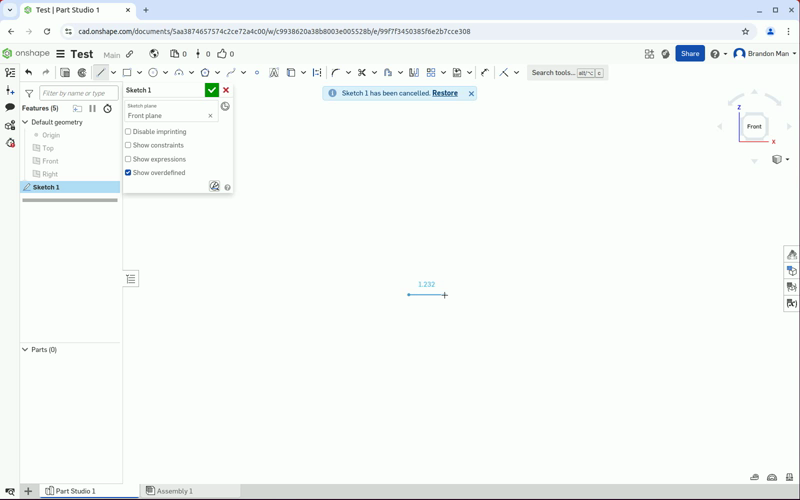
scroll(6)
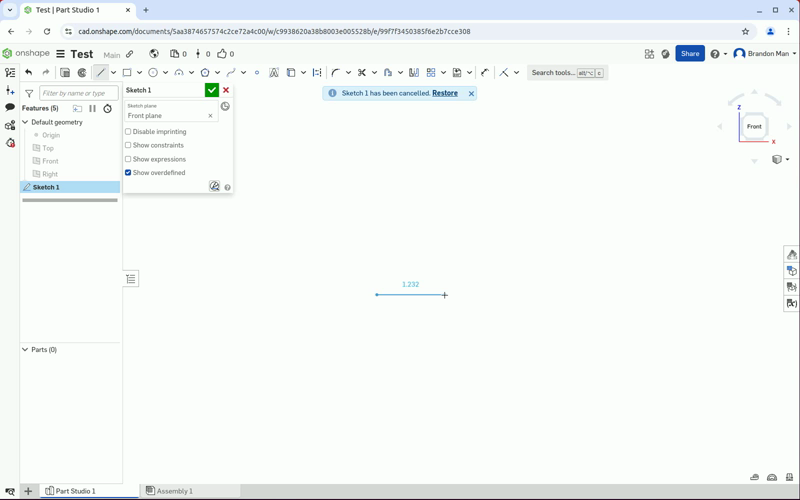
click(444, 294)
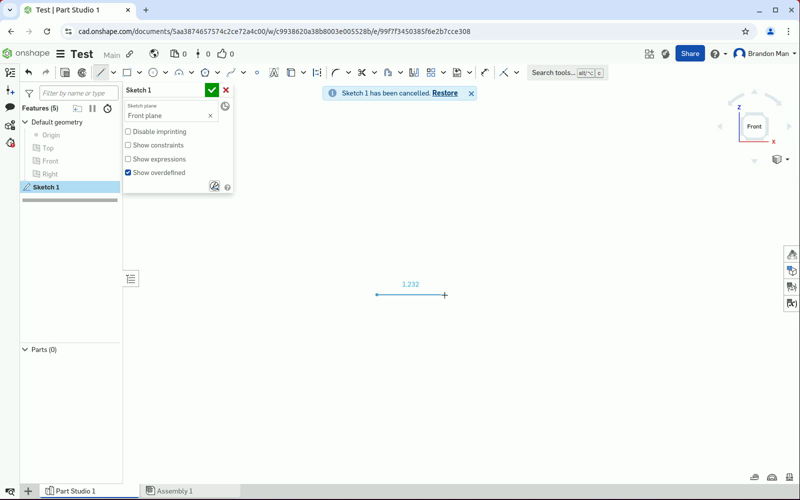
scroll(-6)
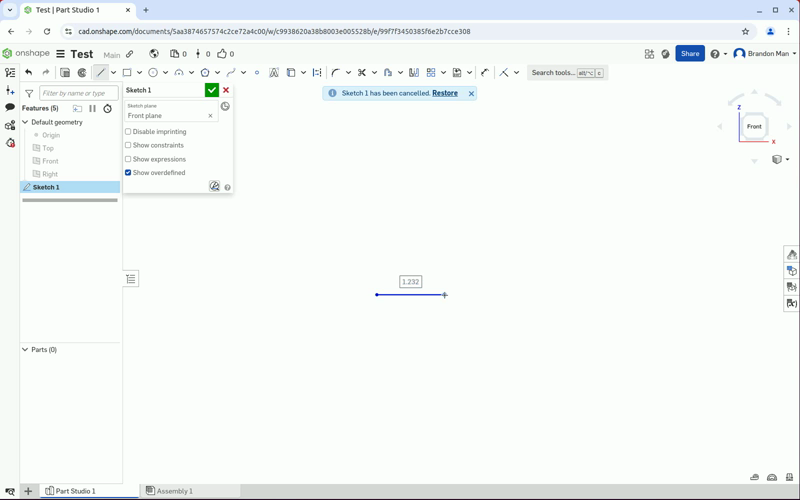
scroll(-6)
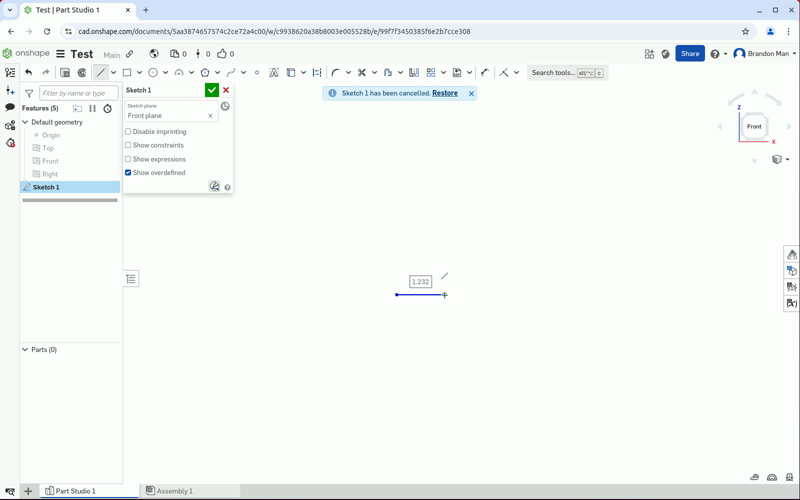
scroll(-6)
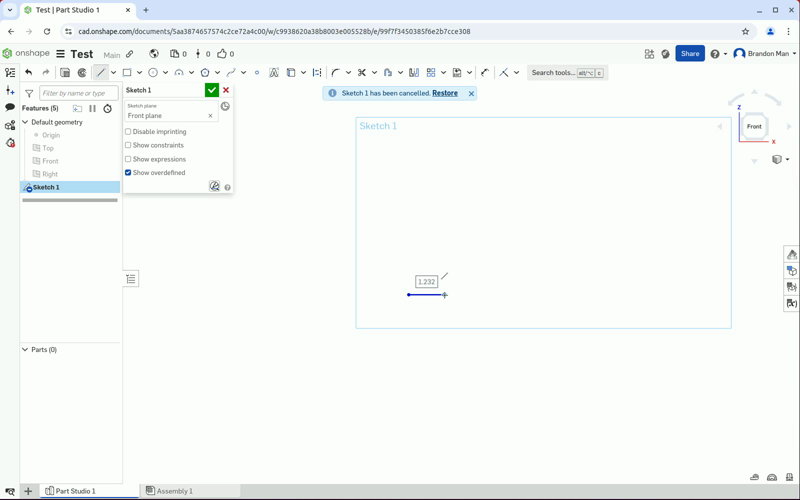
scroll(-6)
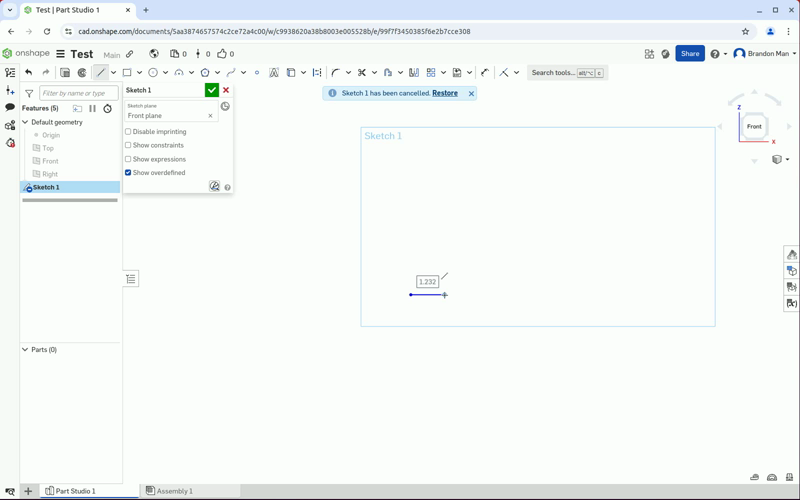
scroll(-6)
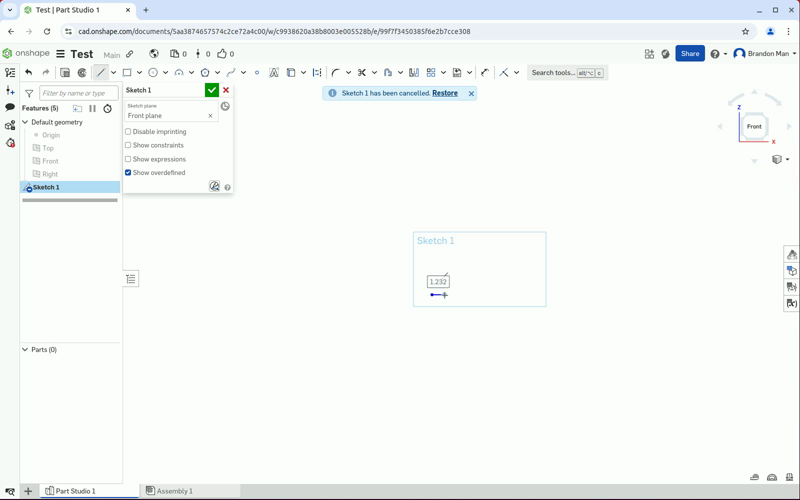
scroll(-6)
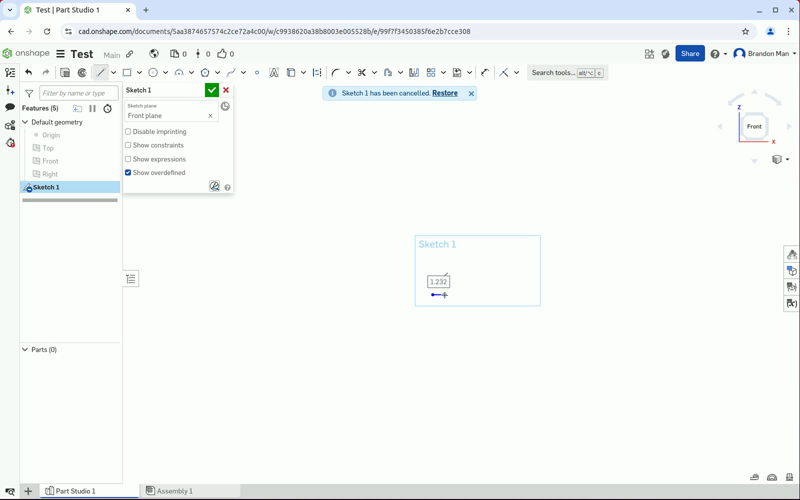
scroll(-6)
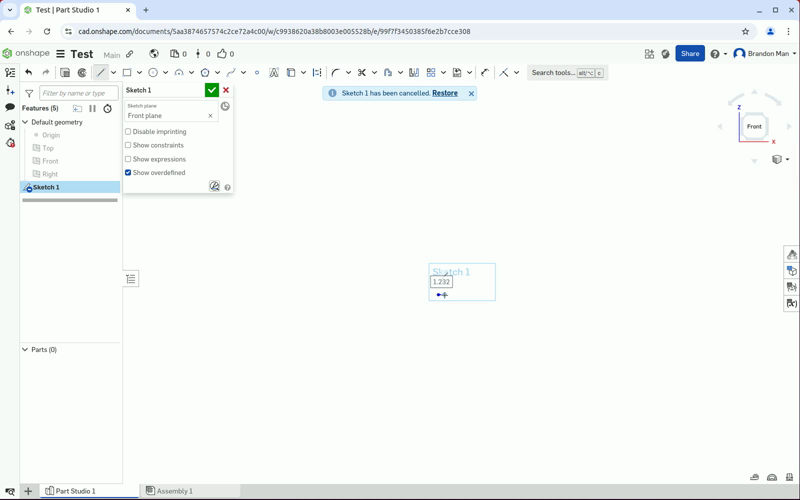
key_up(shift)
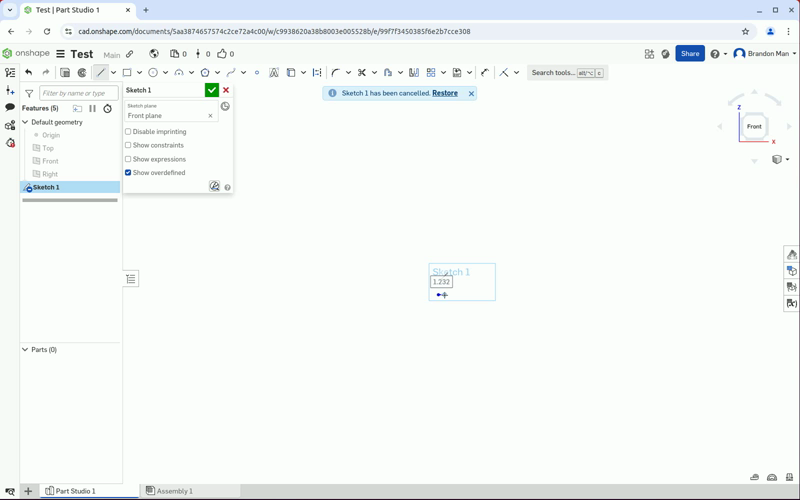
key_down(shift)
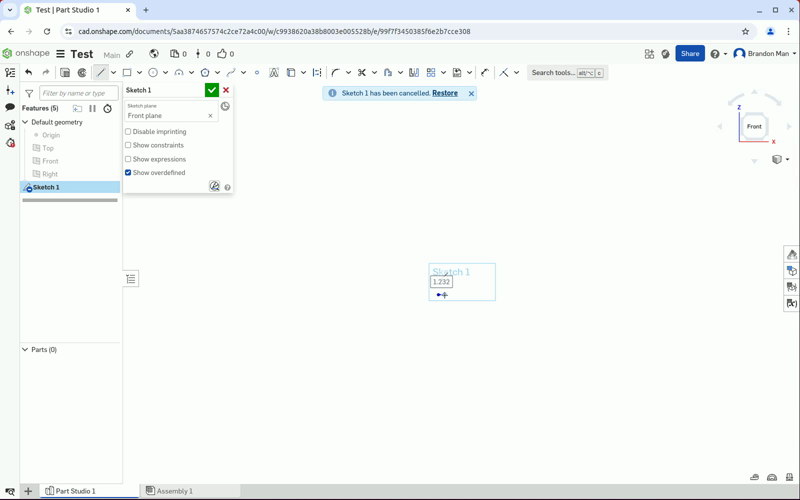
mouse_move(474, 294)
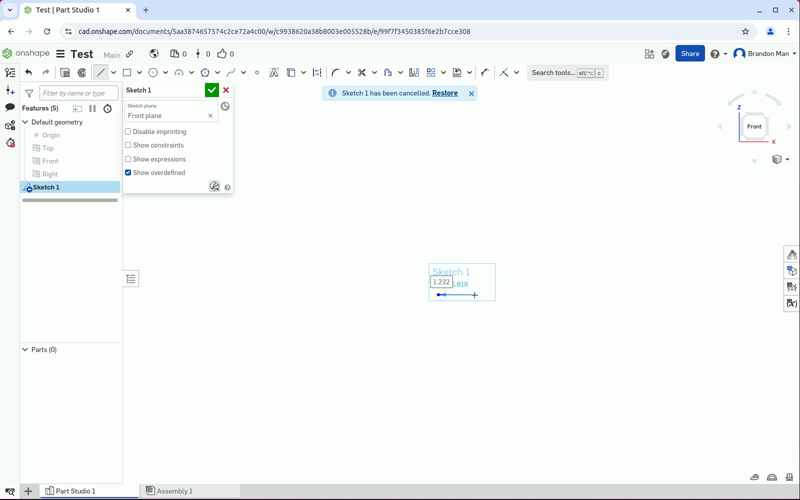
mouse_move(444, 276)
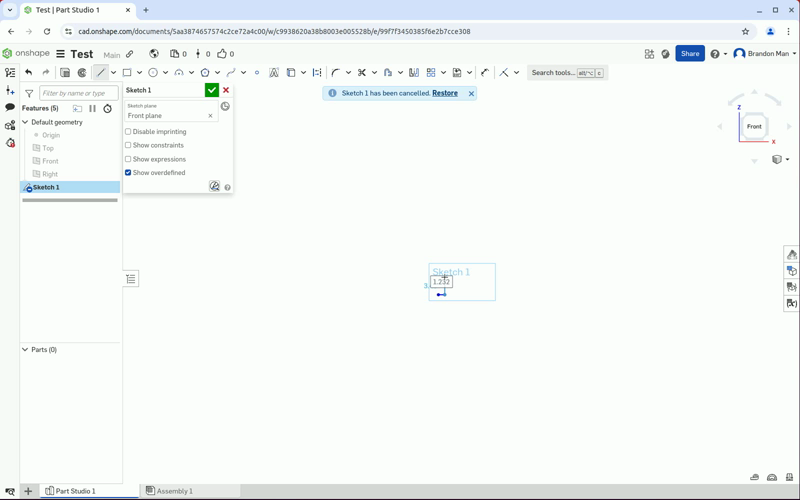
click(444, 276)
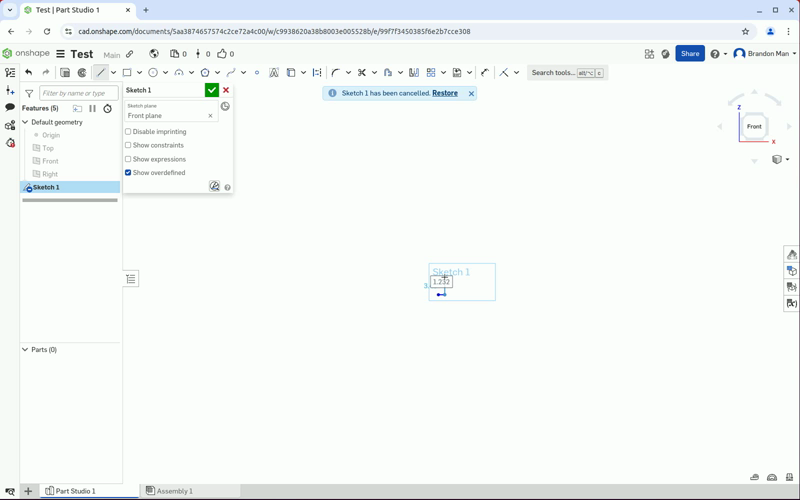
key_up(shift)
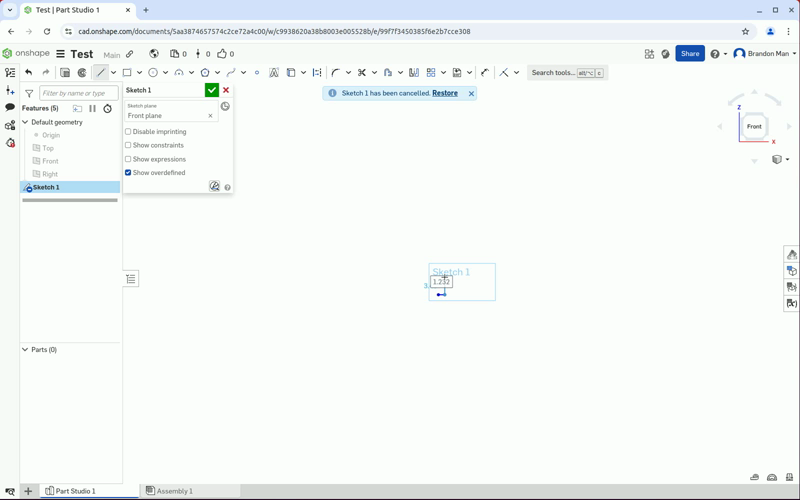
key_down(shift)
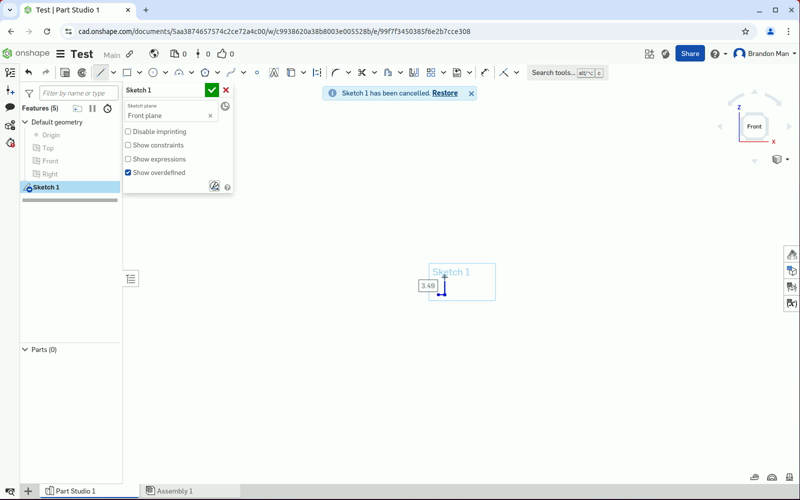
mouse_move(474, 276)
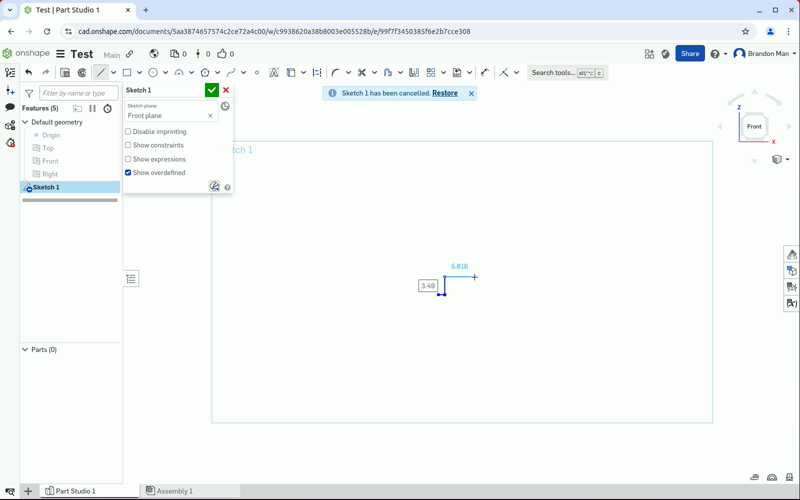
mouse_move(479, 276)
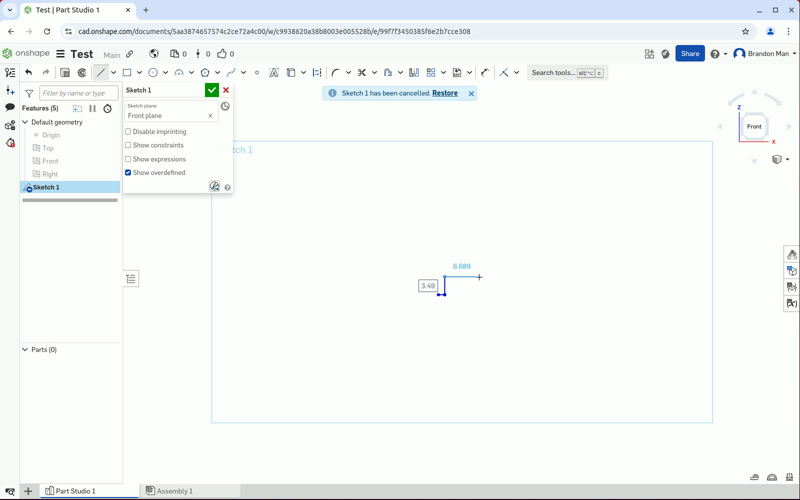
click(479, 276)
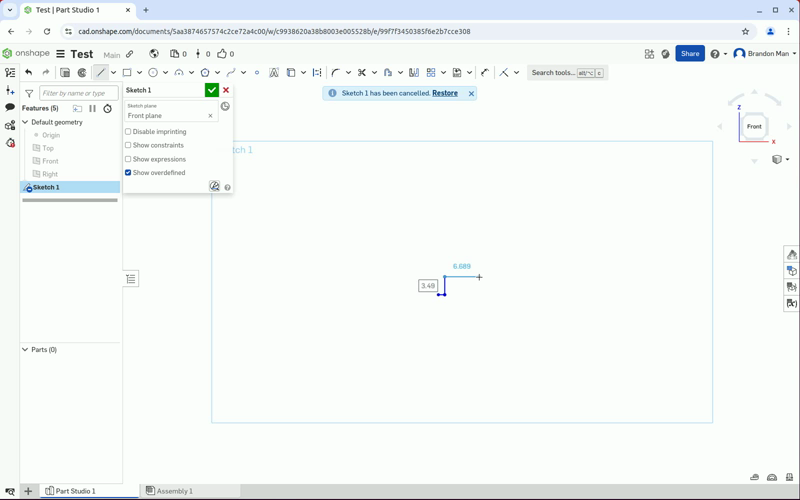
key_up(shift)
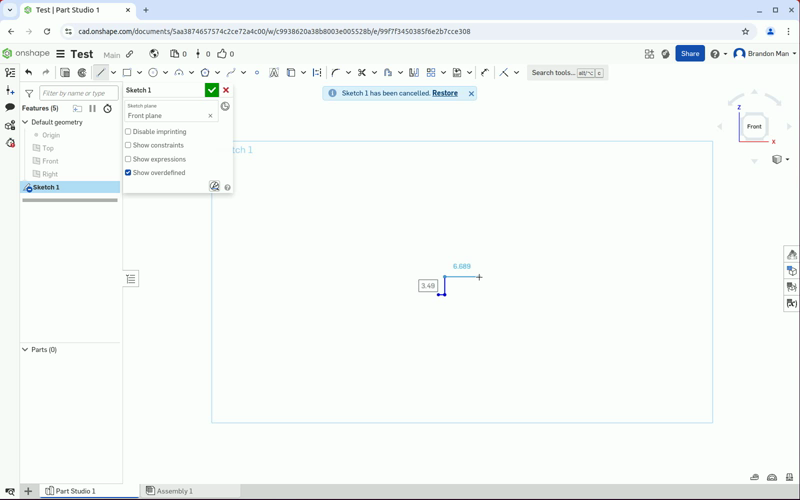
key_down(shift)
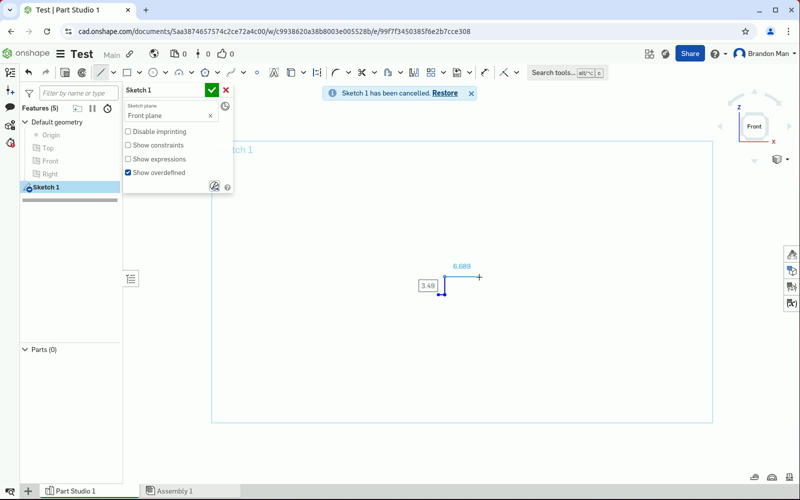
mouse_move(509, 276)
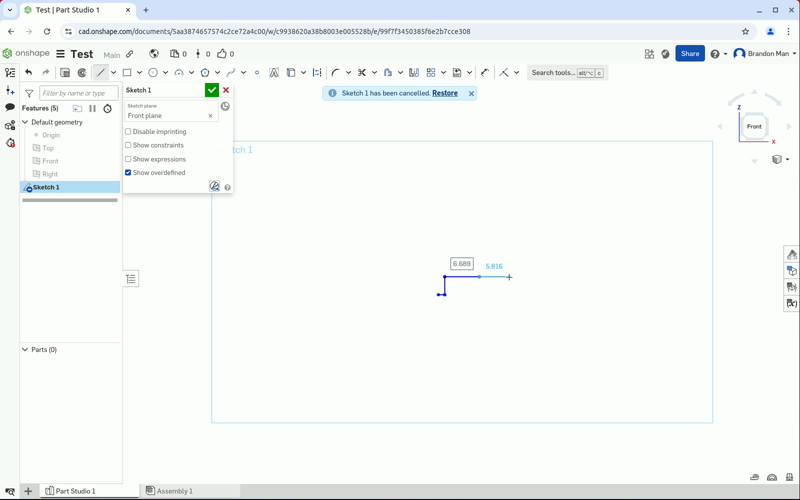
mouse_move(479, 294)
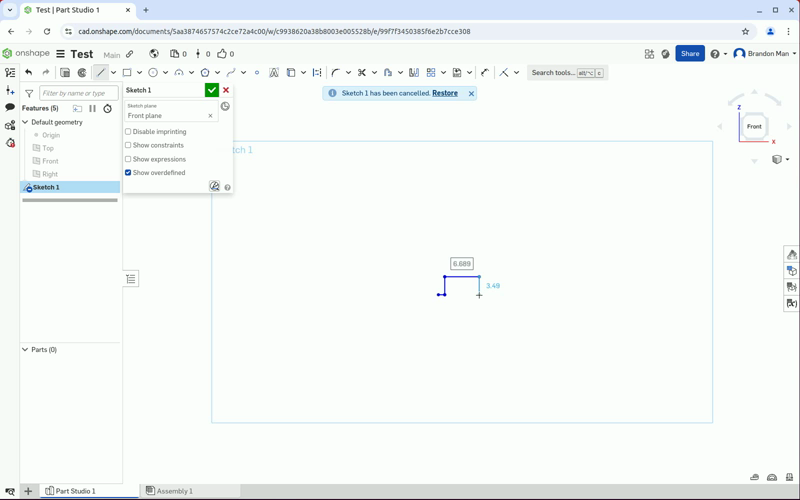
click(479, 294)
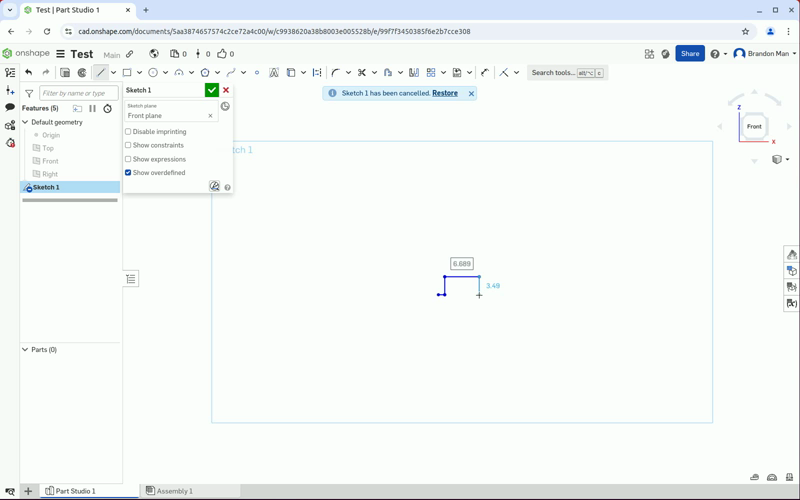
key_up(shift)
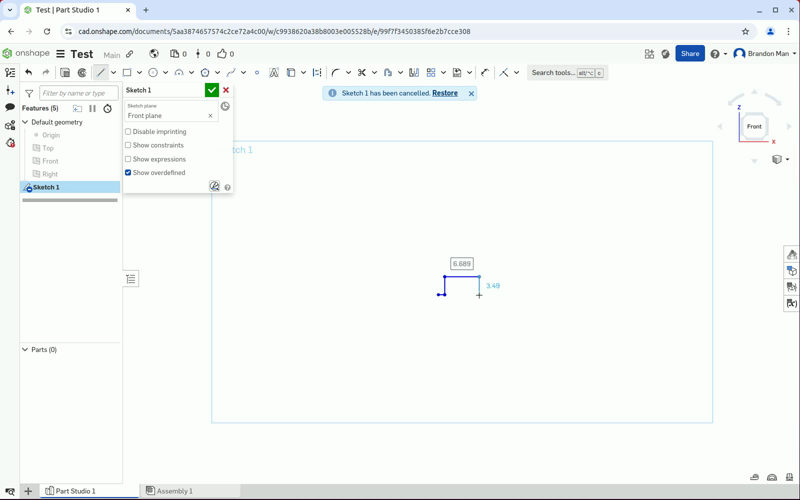
key_down(shift)
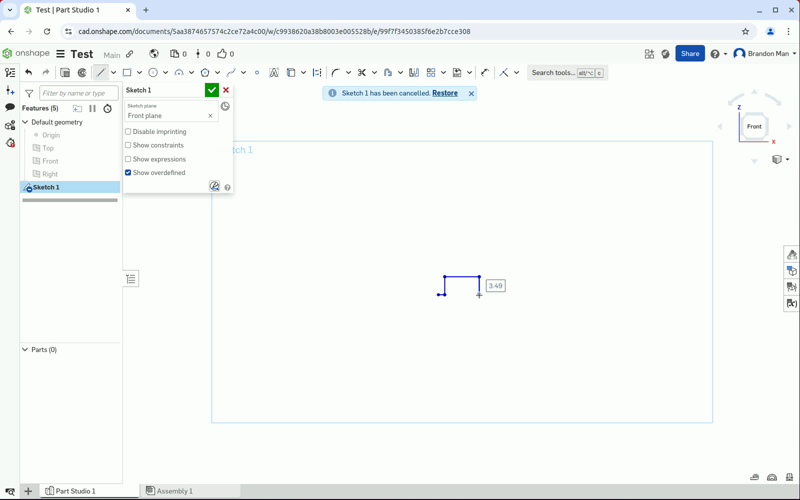
mouse_move(509, 294)
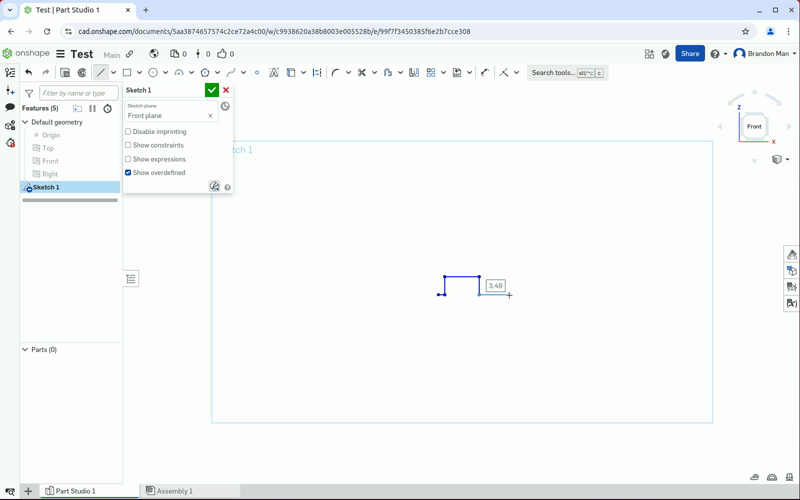
mouse_move(483, 294)
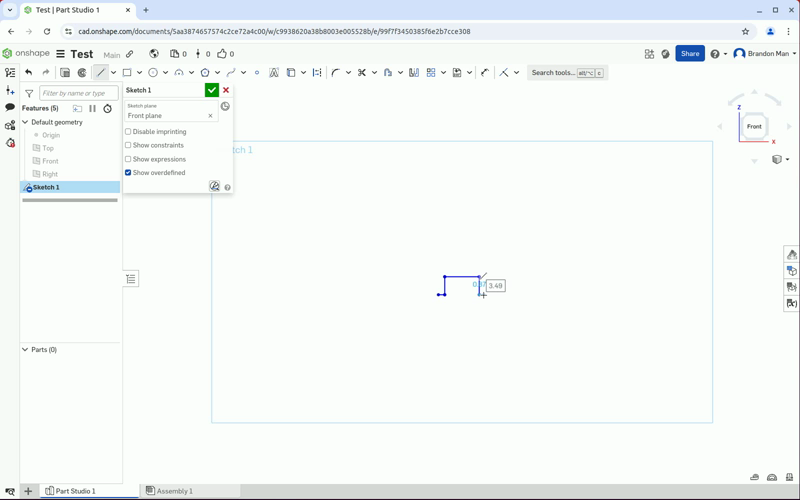
scroll(6)
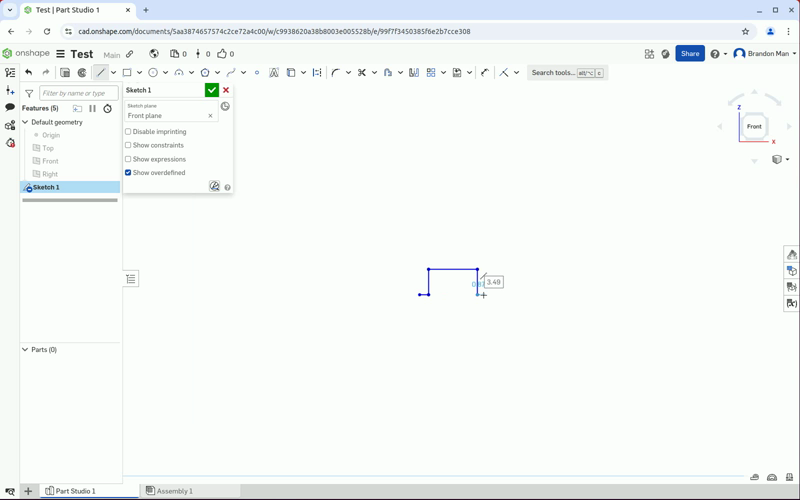
scroll(6)
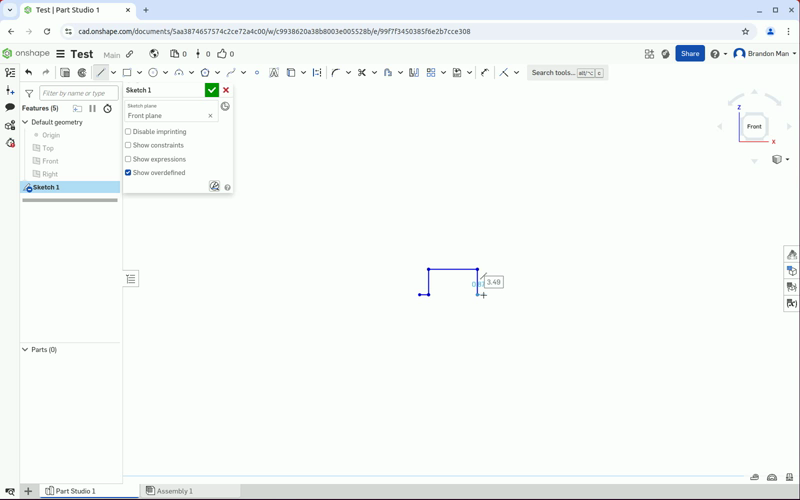
scroll(6)
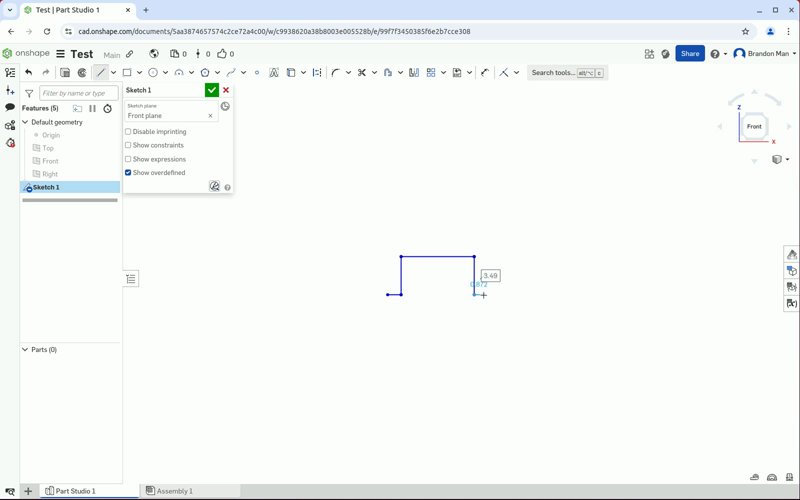
scroll(6)
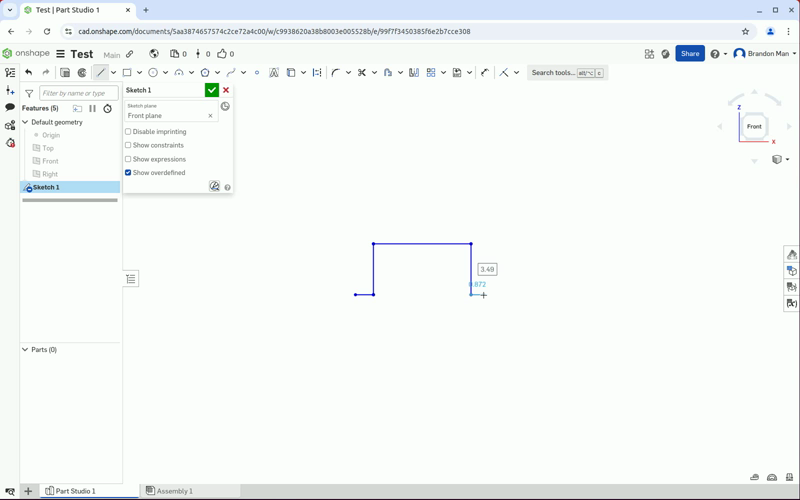
scroll(6)
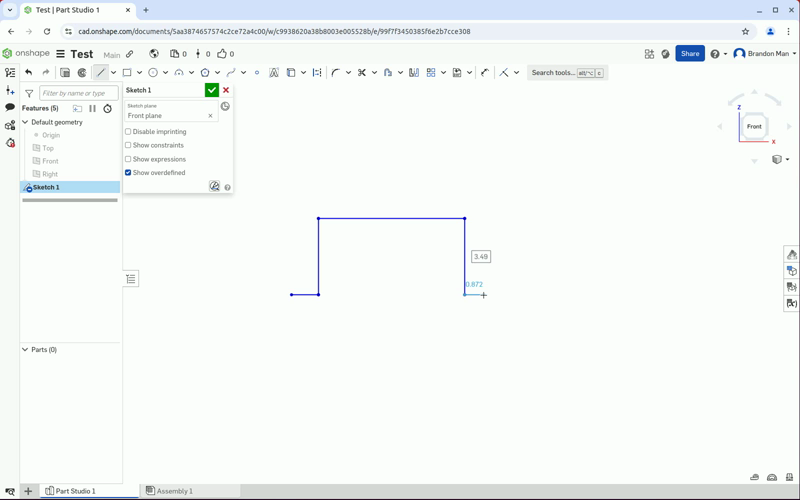
scroll(6)
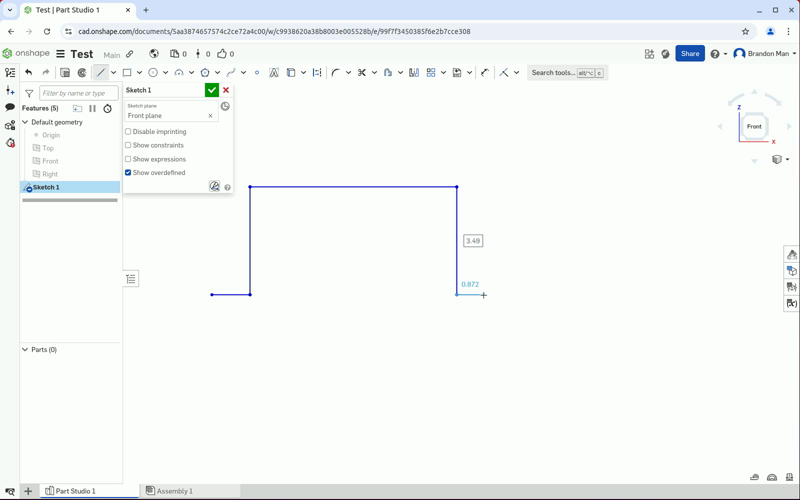
scroll(6)
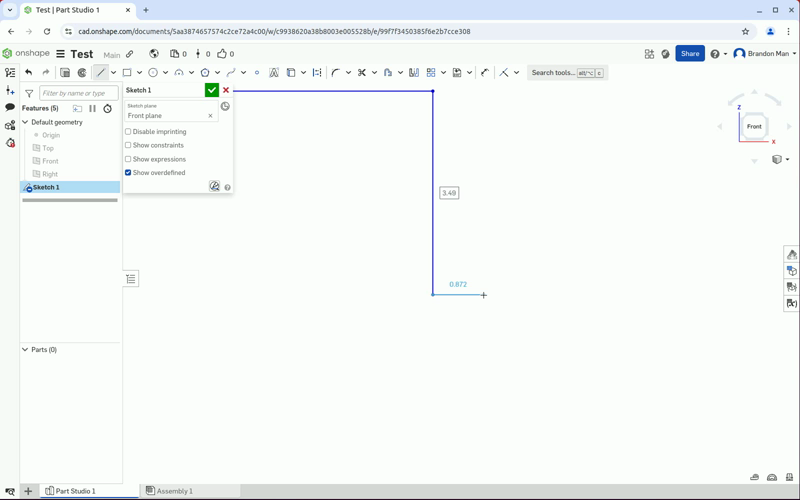
click(483, 294)
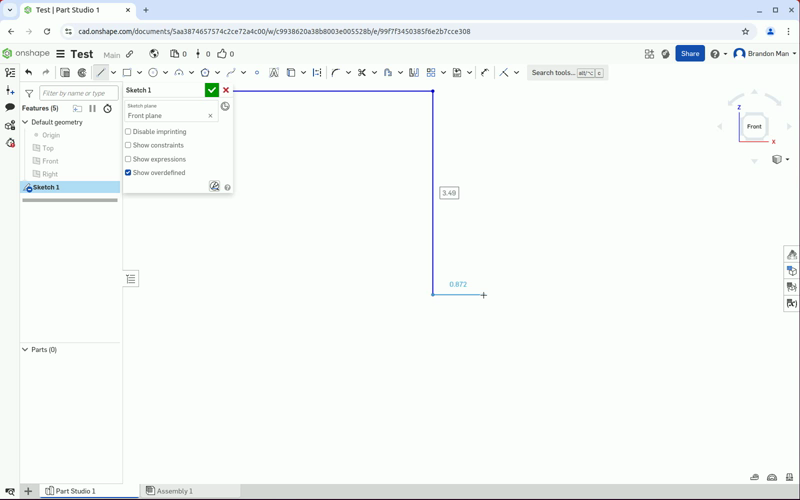
scroll(-6)
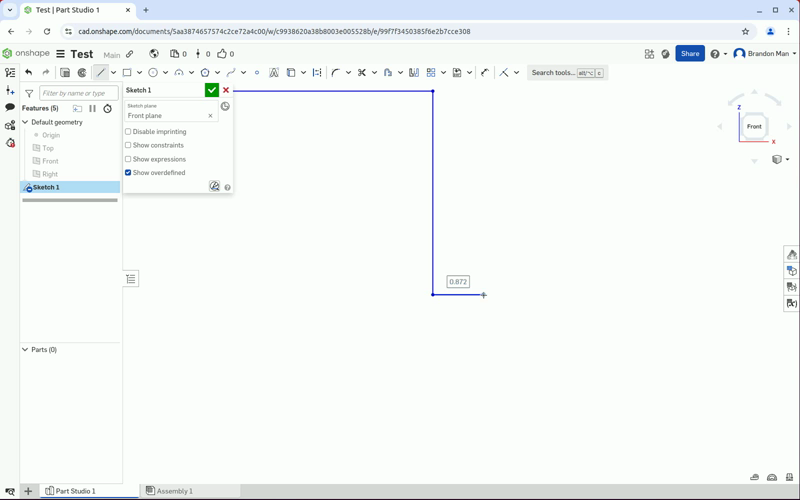
scroll(-6)
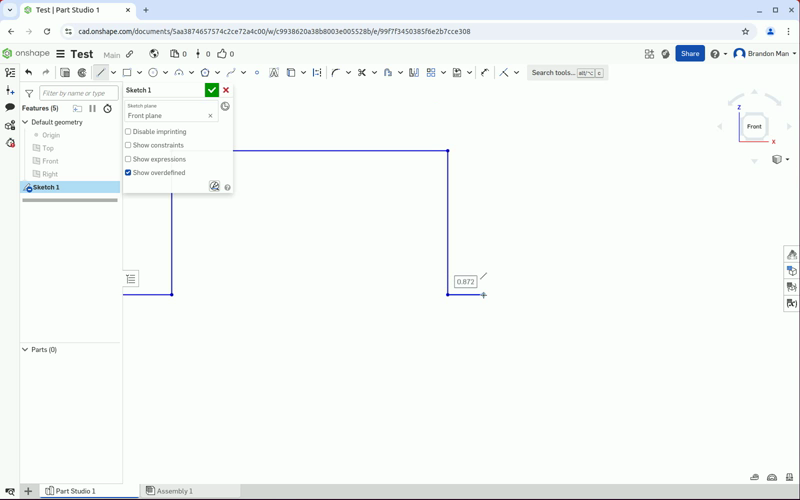
scroll(-6)
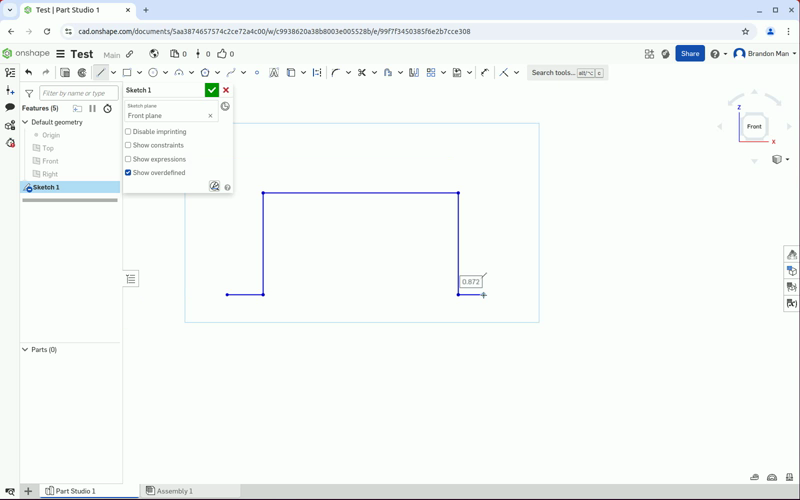
scroll(-6)
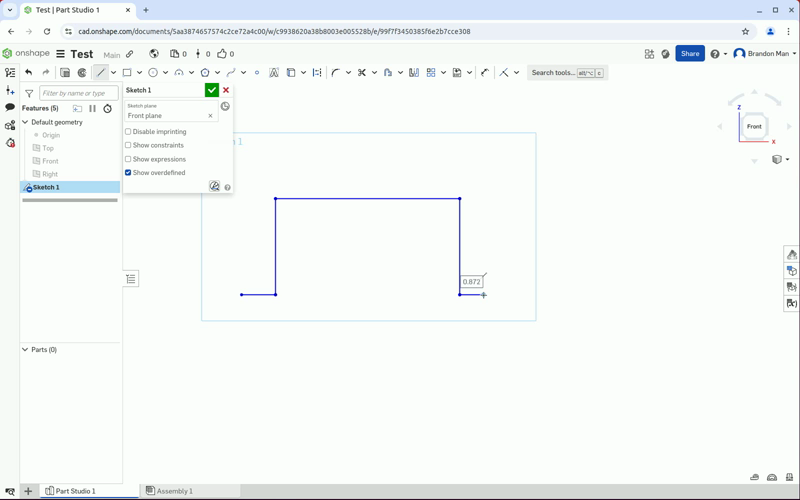
scroll(-6)
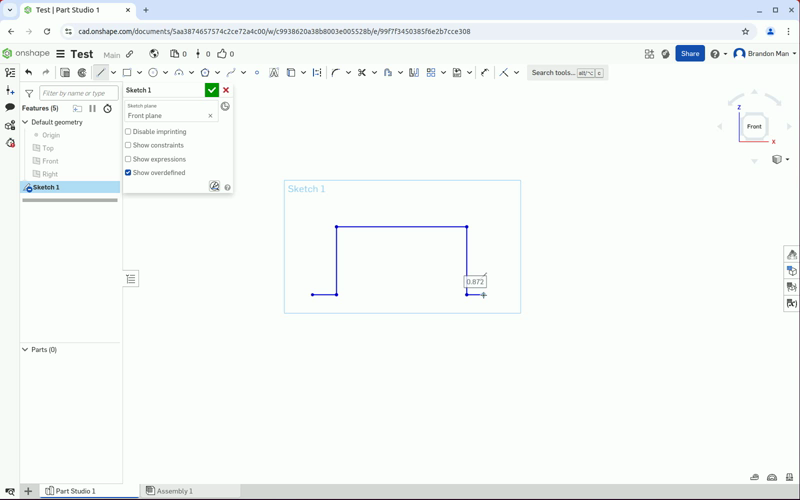
scroll(-6)
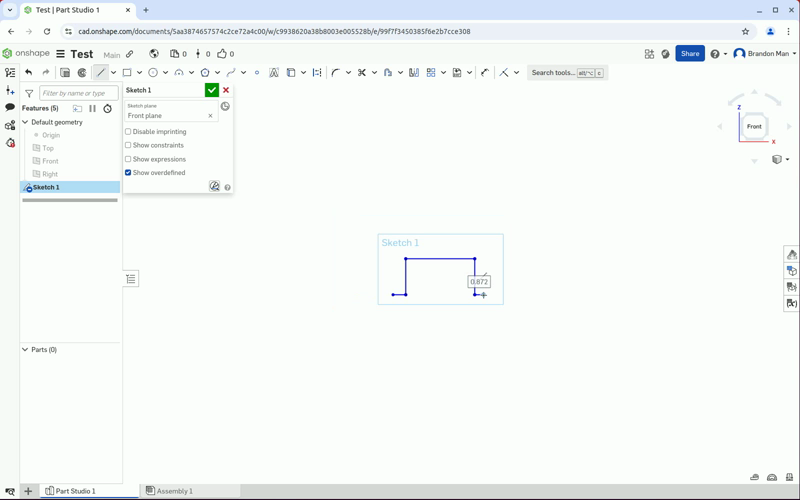
scroll(-6)
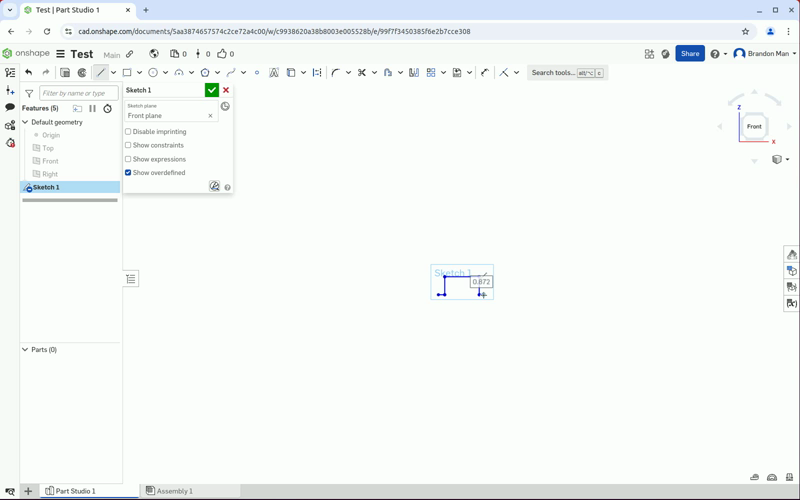
key_up(shift)
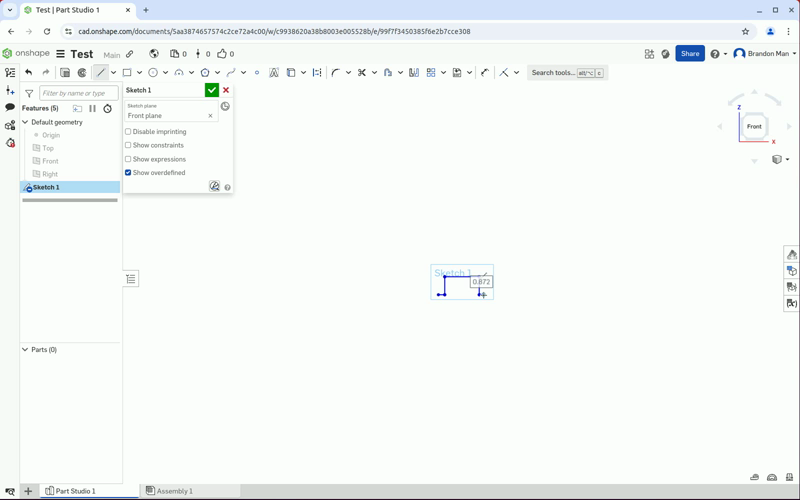
key_down(shift)
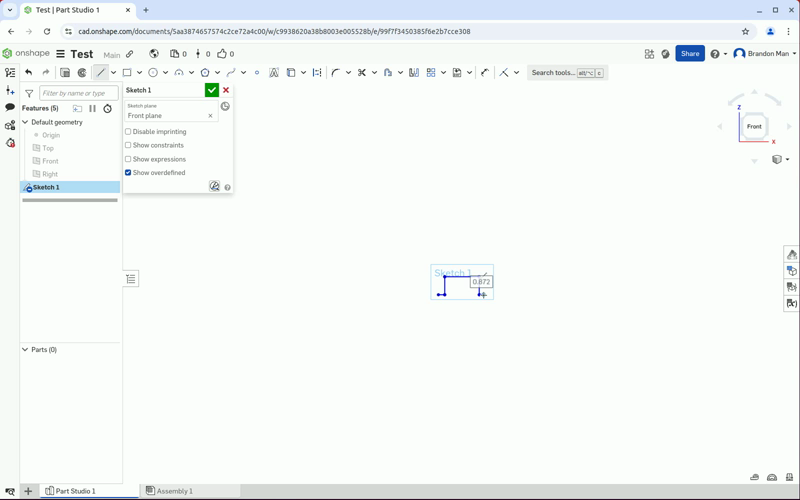
mouse_move(513, 294)
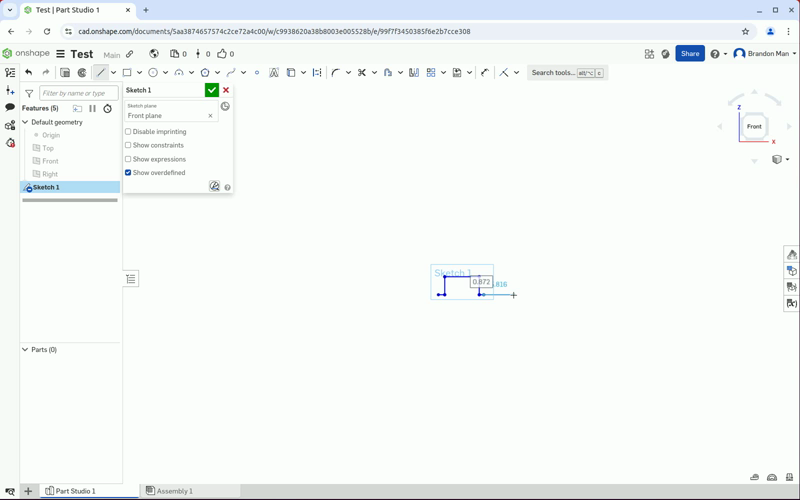
mouse_move(483, 271)
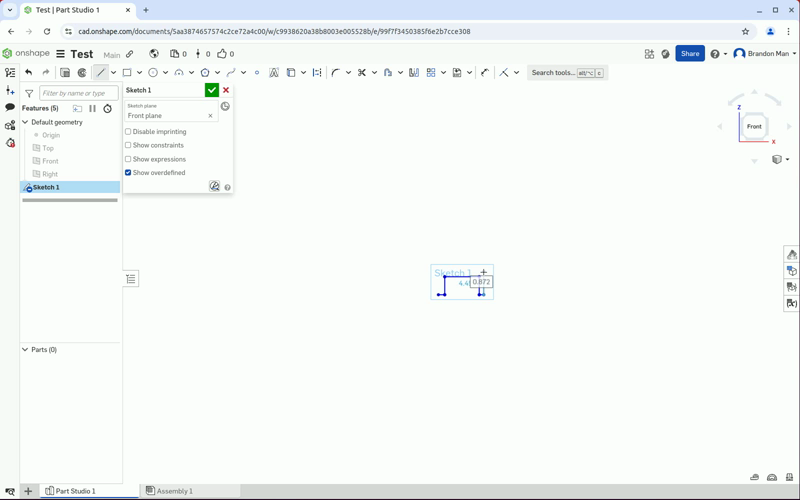
click(483, 271)
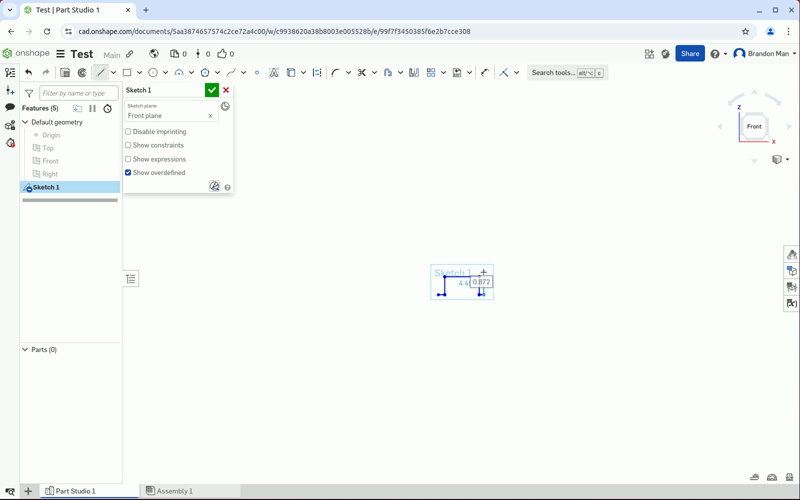
key_up(shift)
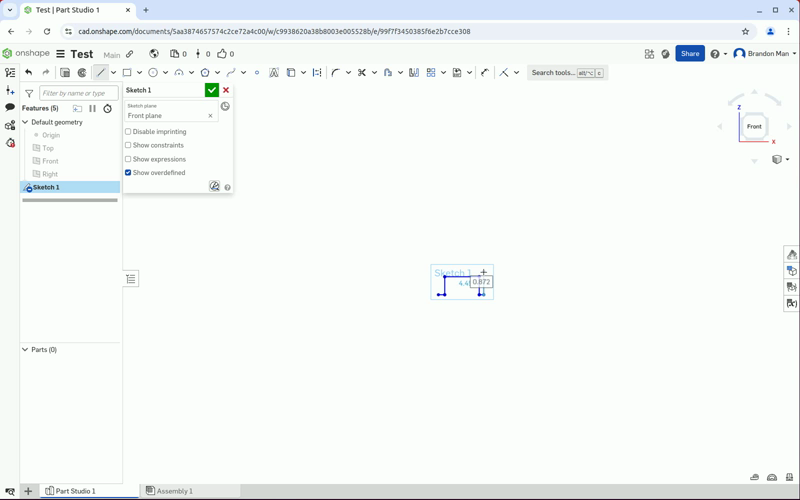
key_down(shift)
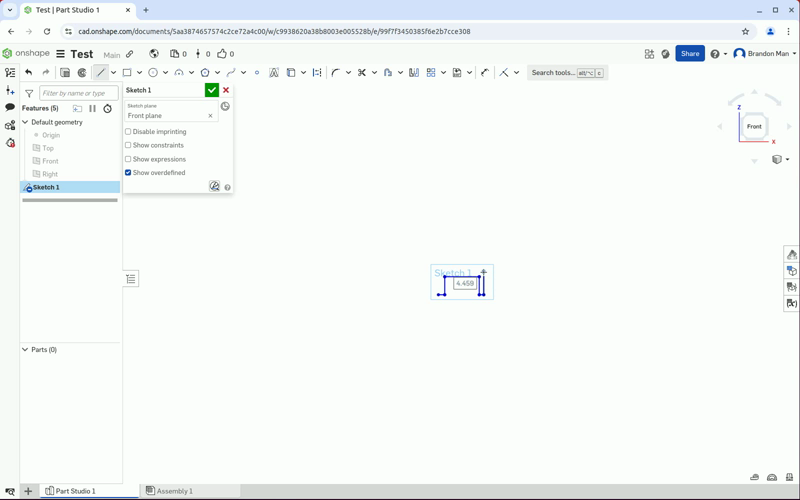
mouse_move(513, 271)
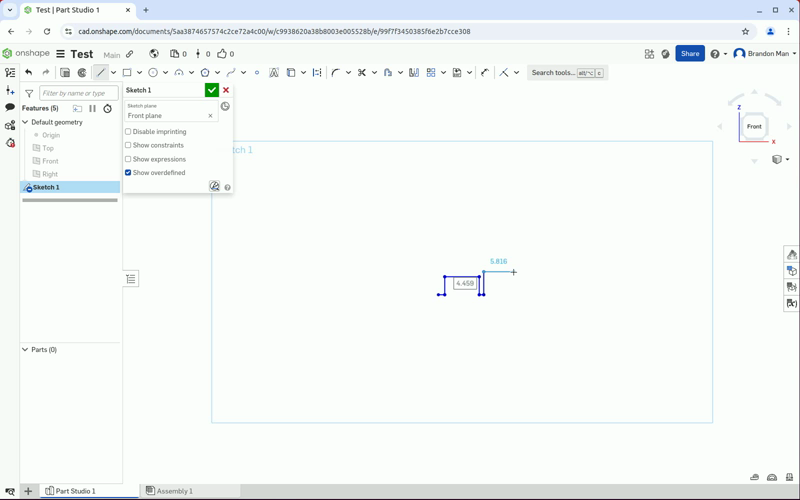
mouse_move(438, 271)
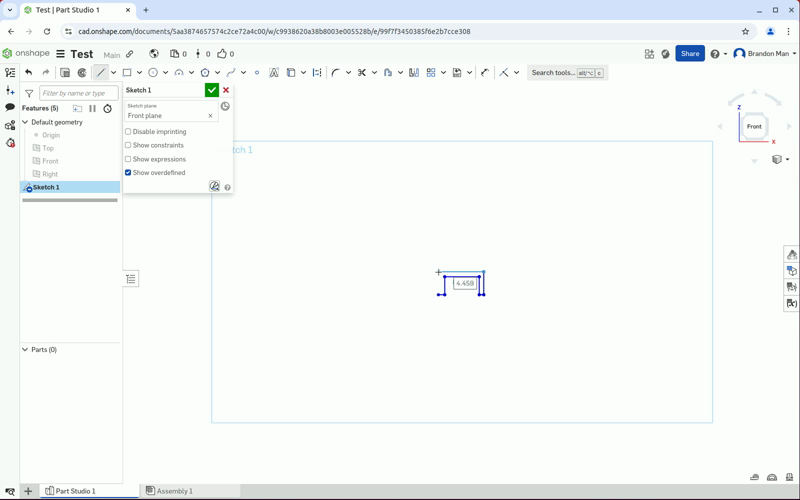
click(438, 271)
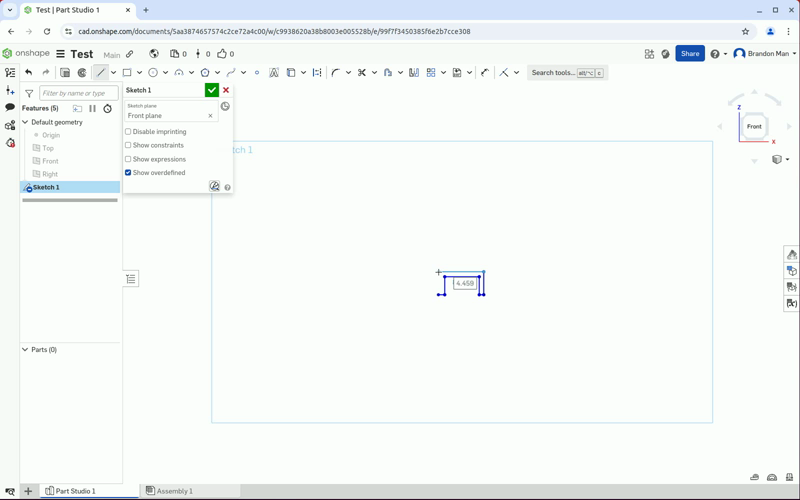
key_up(shift)
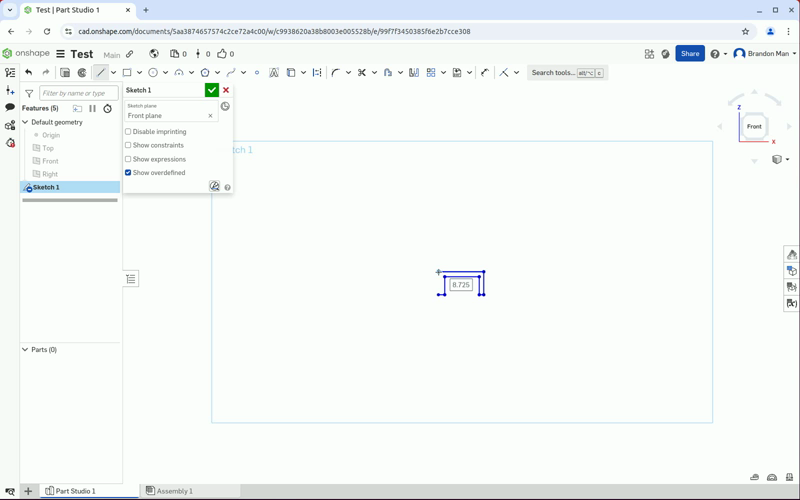
mouse_move(468, 271)
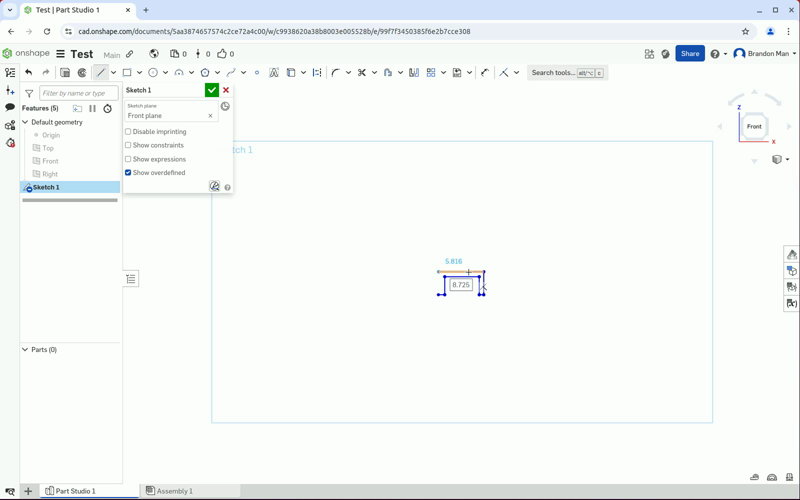
key_down(shift)
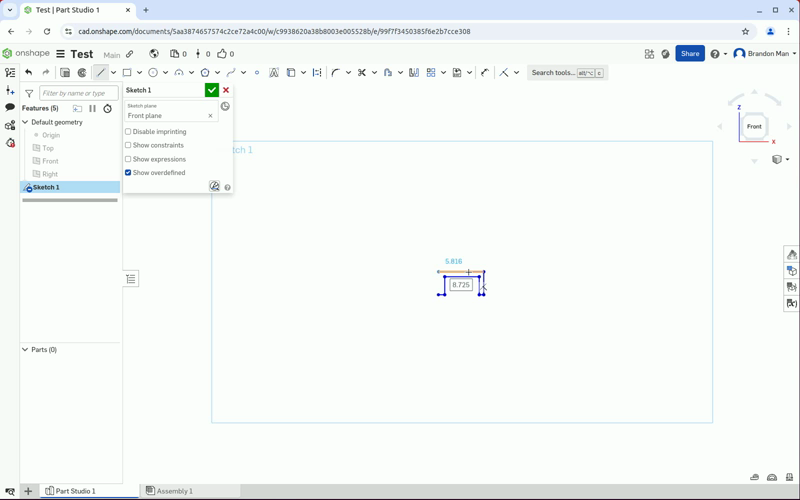
mouse_move(438, 294)
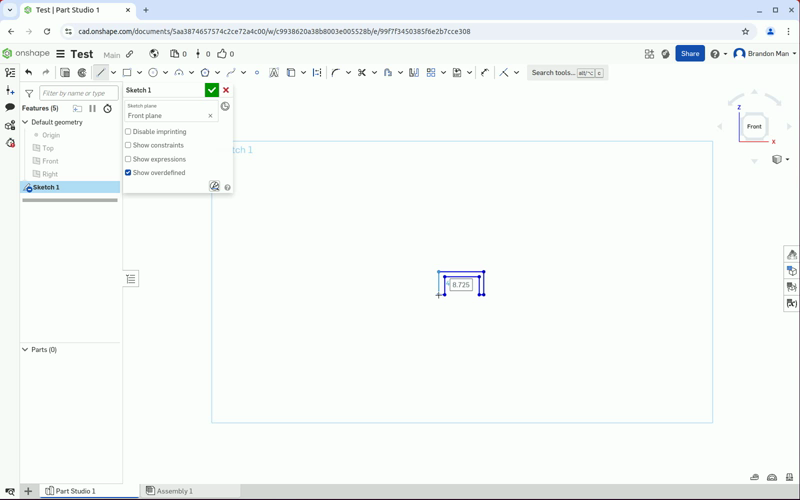
key_up(shift)
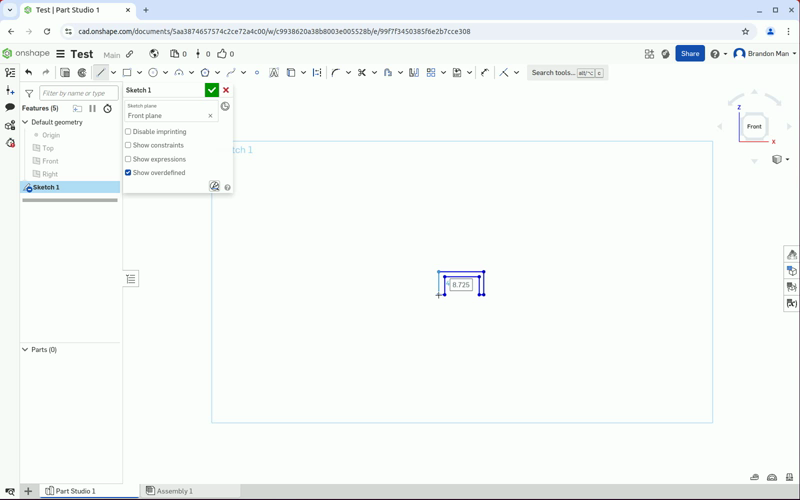
click(438, 294)
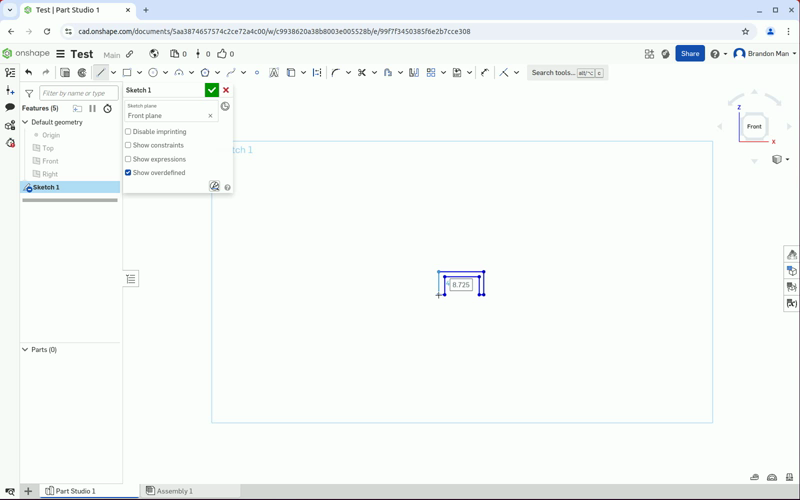
key(esc)
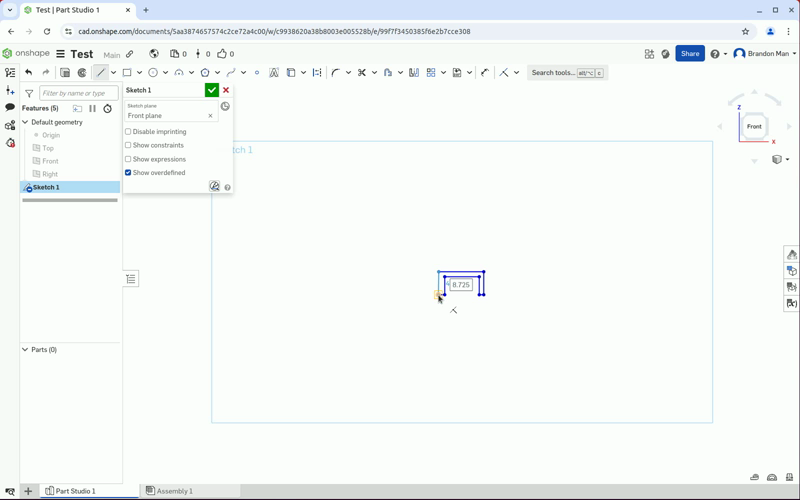
mouse_move(448, 272)
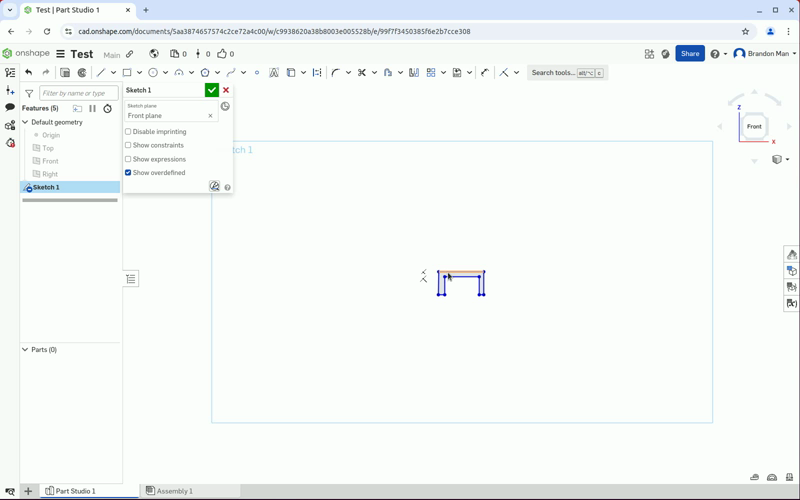
scroll(6)
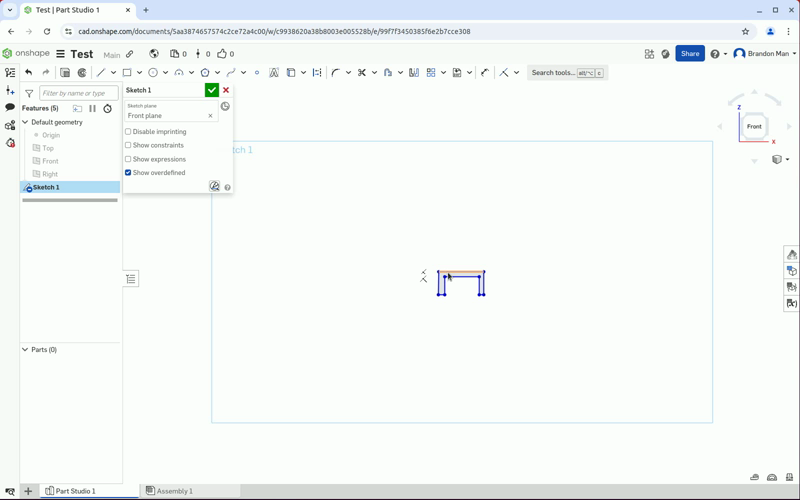
scroll(6)
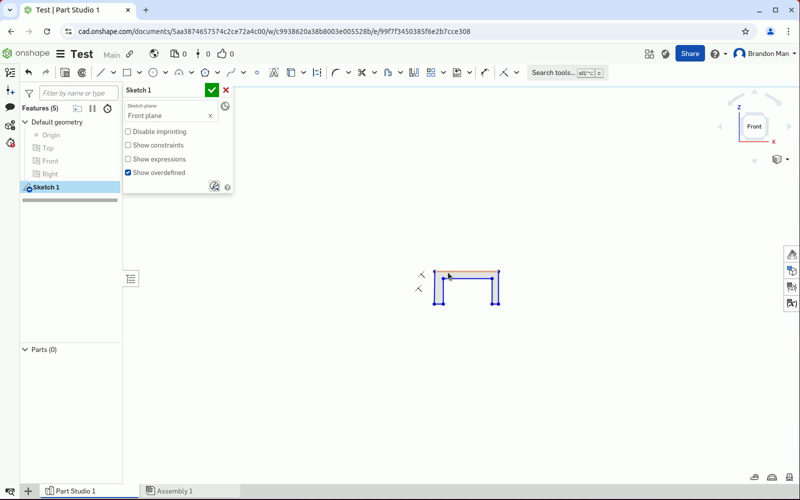
scroll(6)
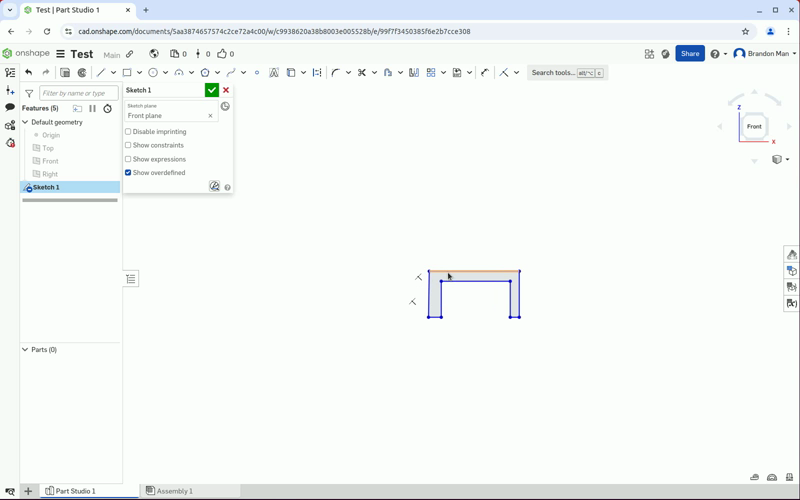
scroll(6)
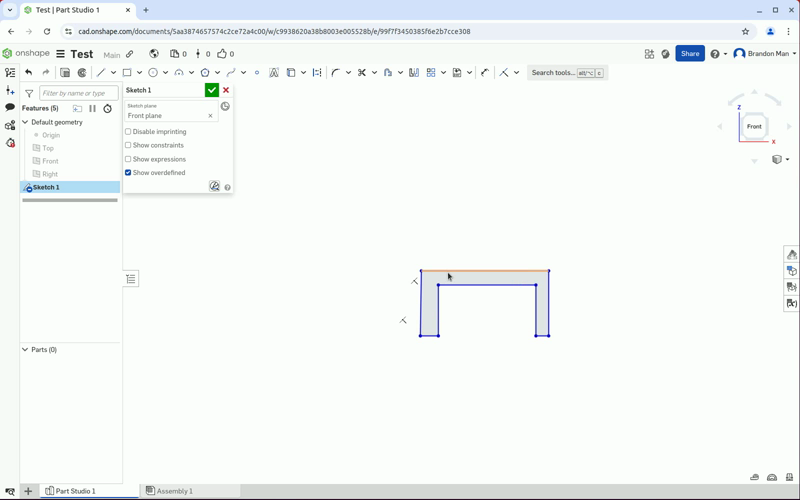
scroll(6)
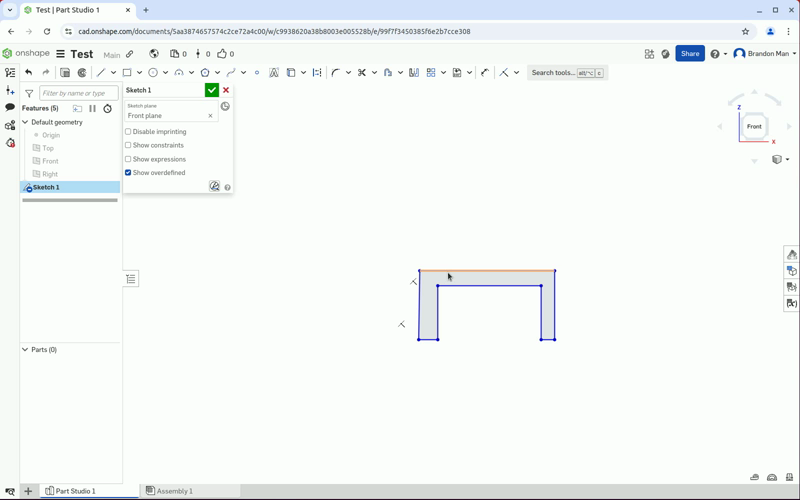
scroll(6)
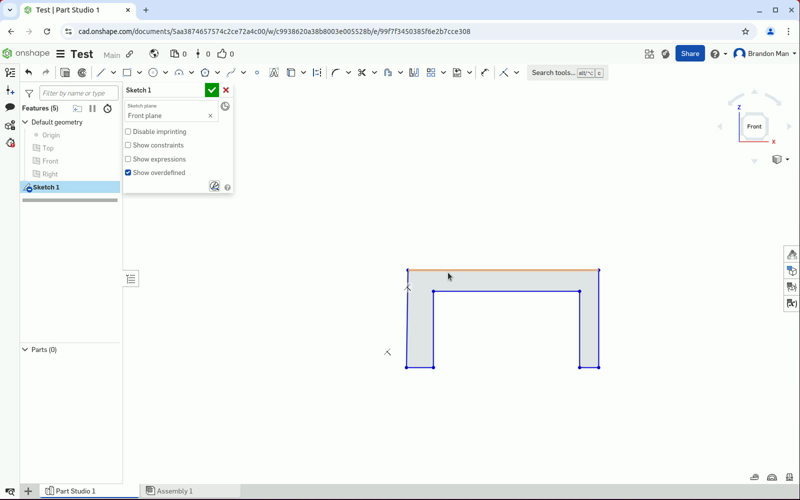
scroll(6)
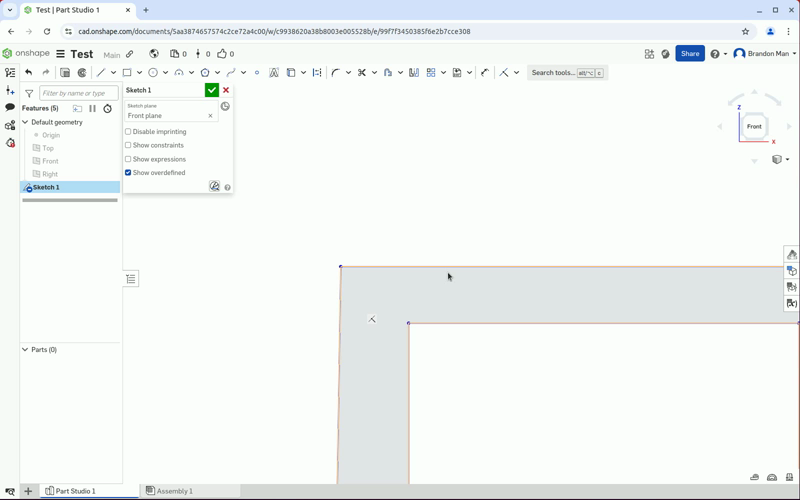
click(448, 272)
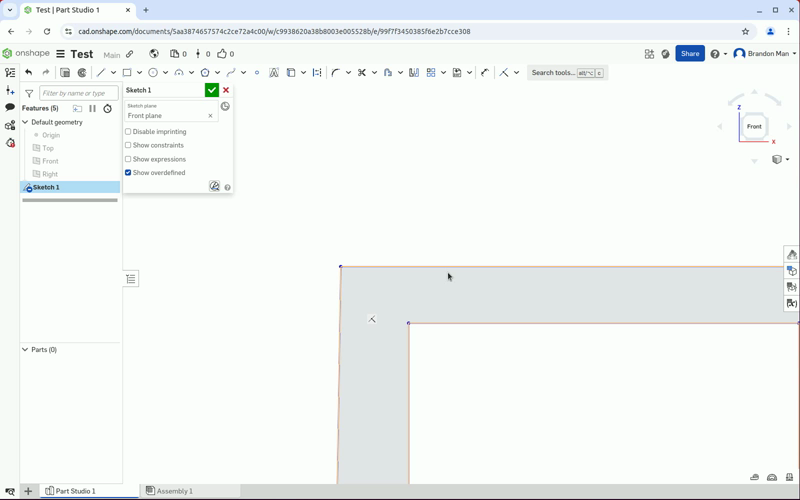
scroll(-6)
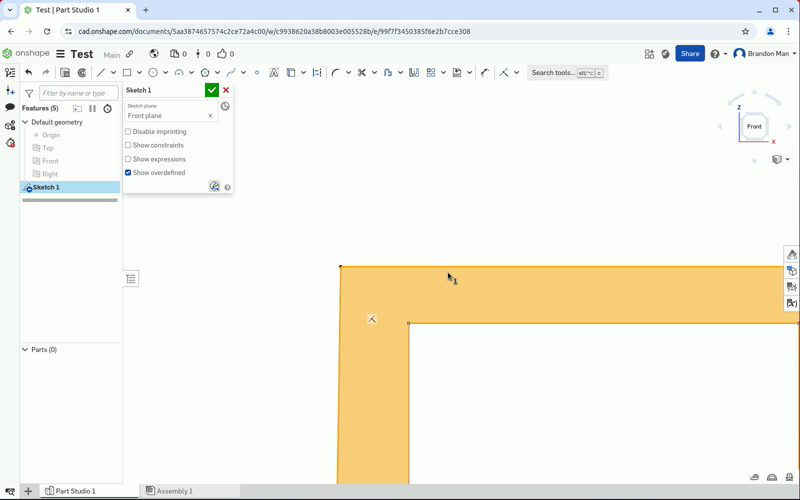
scroll(-6)
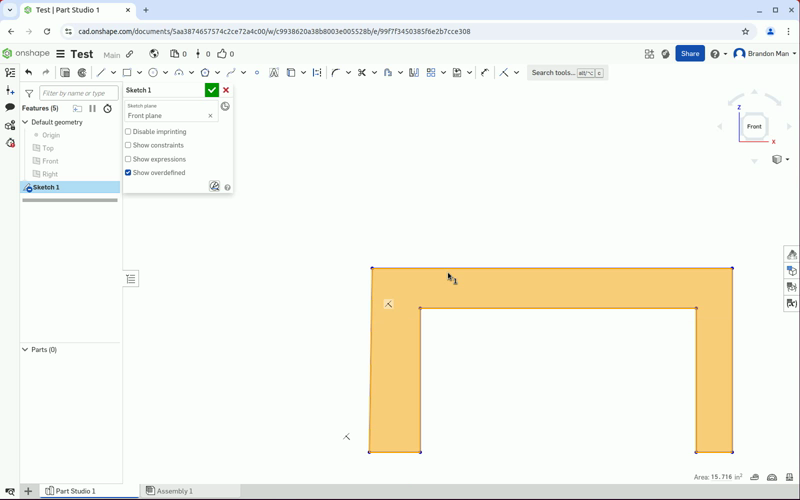
scroll(-6)
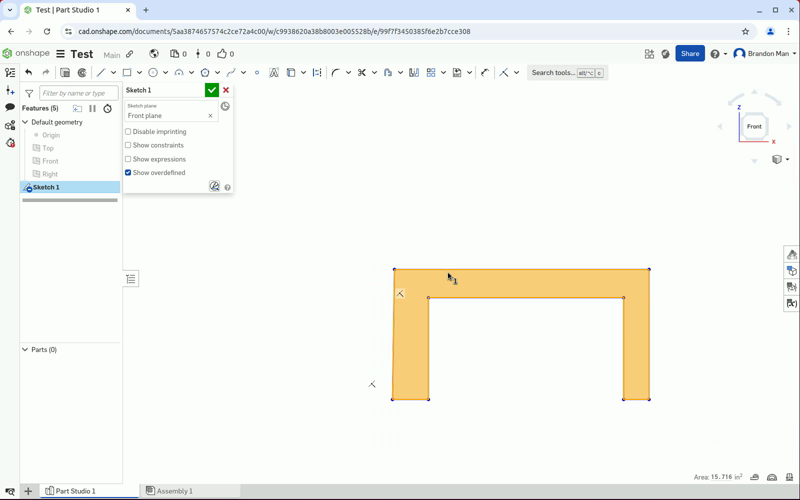
scroll(-6)
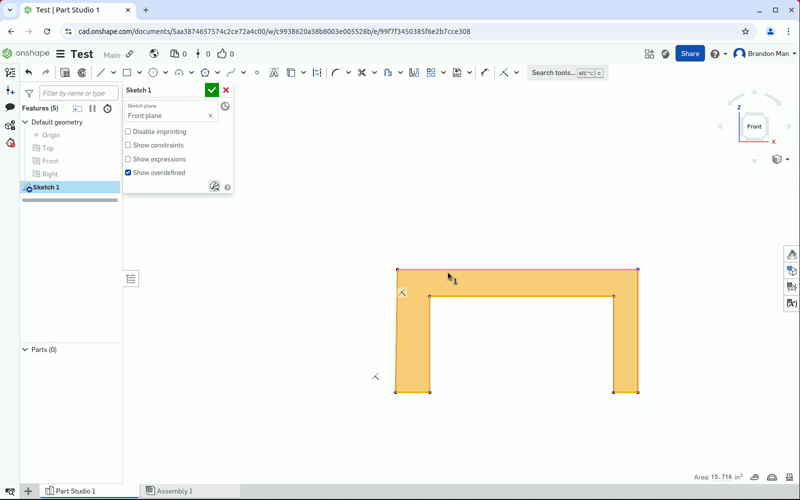
scroll(-6)
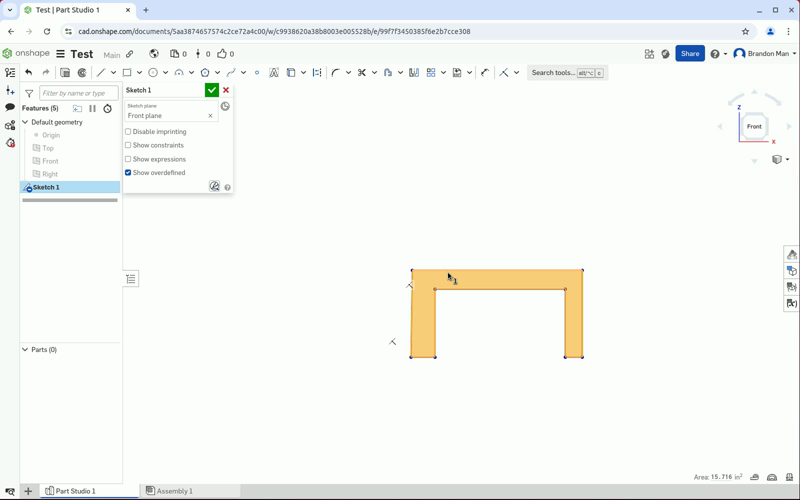
scroll(-6)
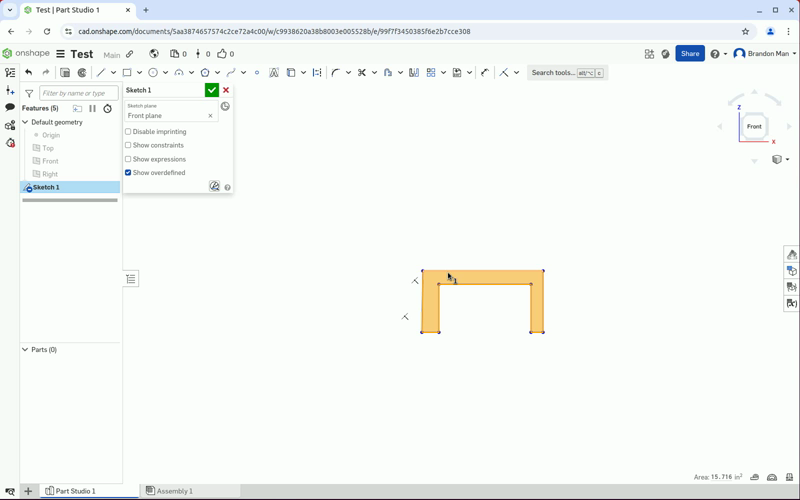
scroll(-6)
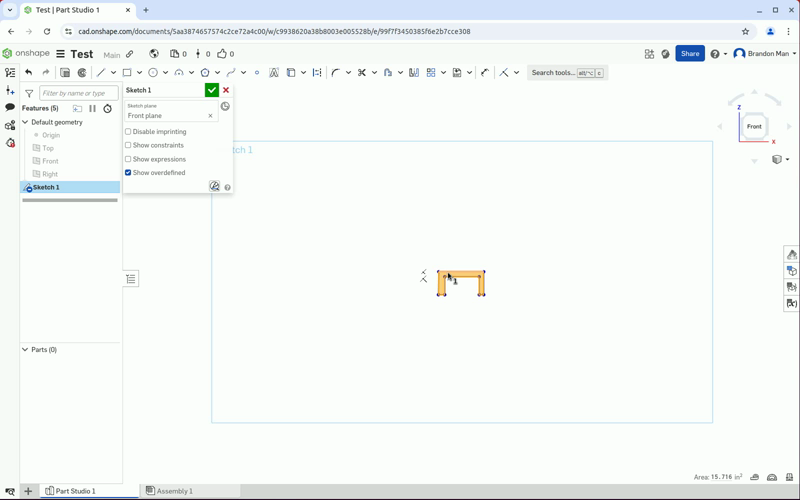
mouse_move(73, 352)
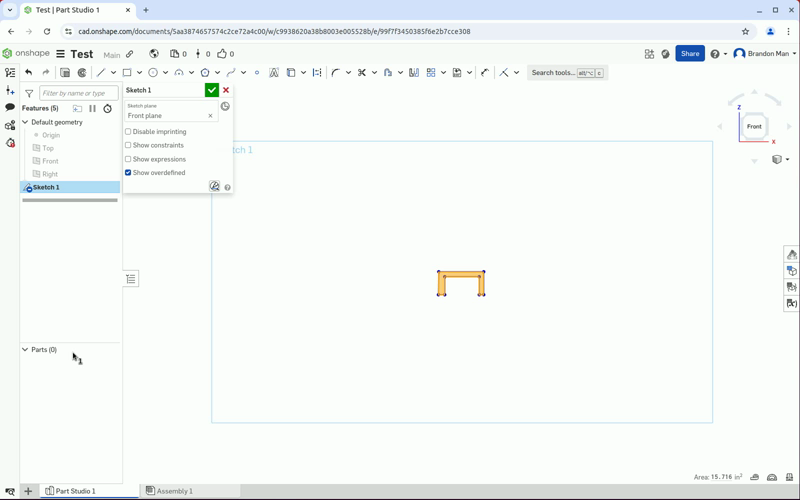
key(shift+y)
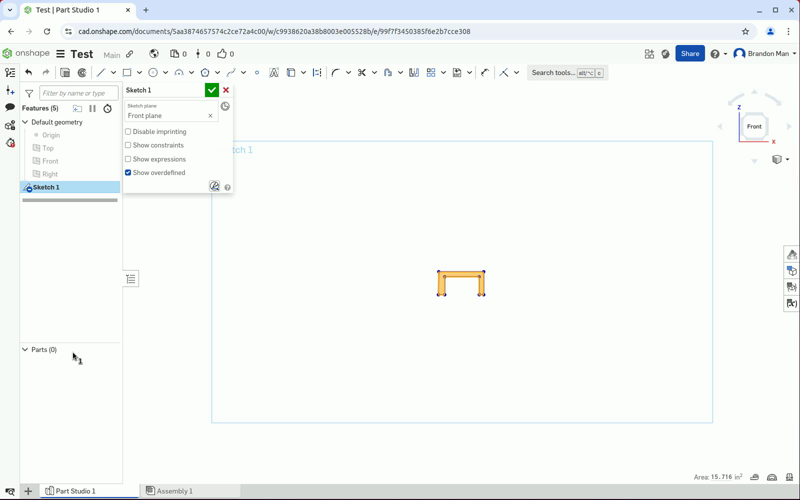
key(shift+e)
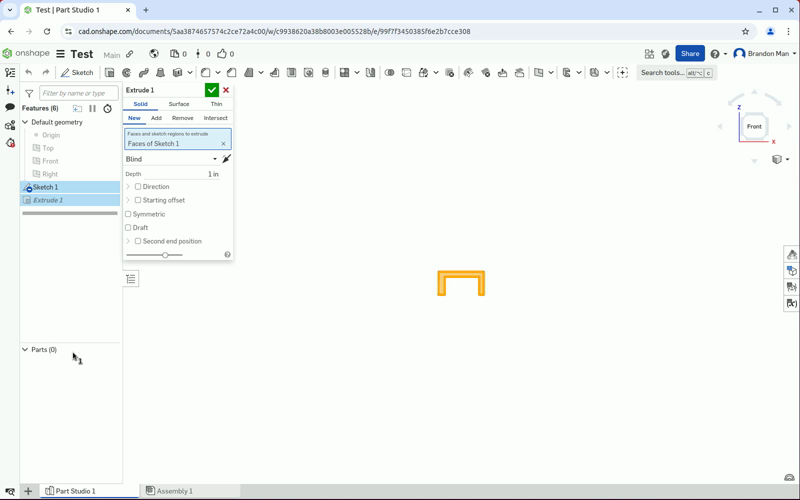
mouse_move(143, 106)
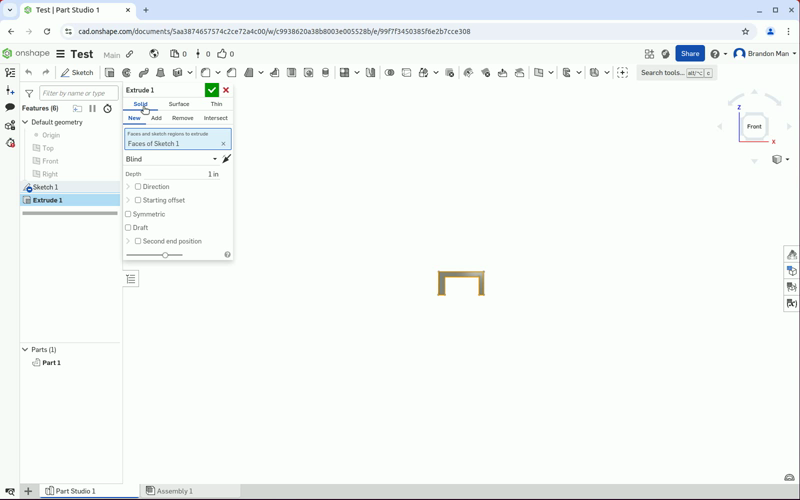
click(143, 106)
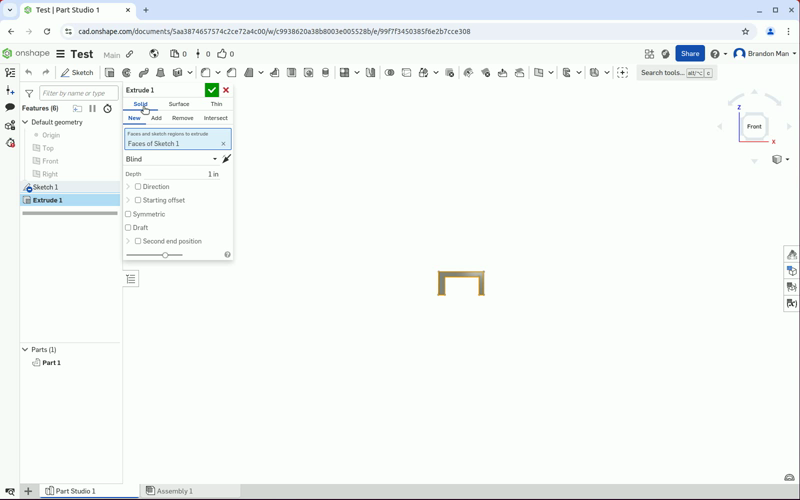
mouse_move(137, 120)
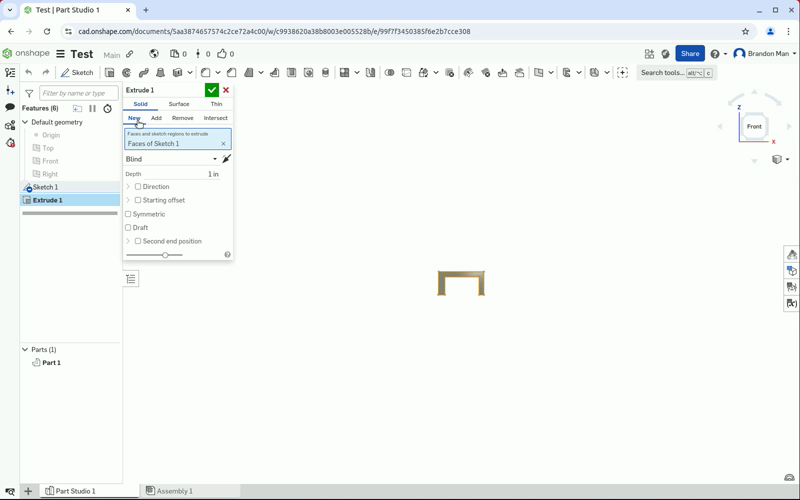
click(137, 120)
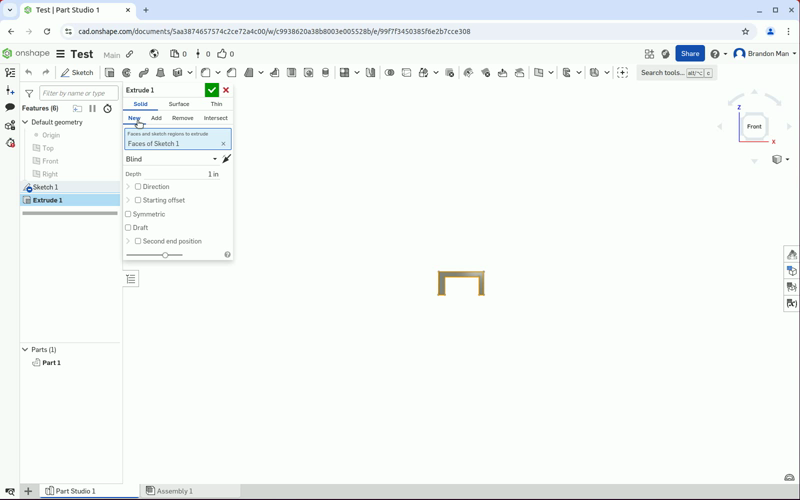
key(tab, 4)
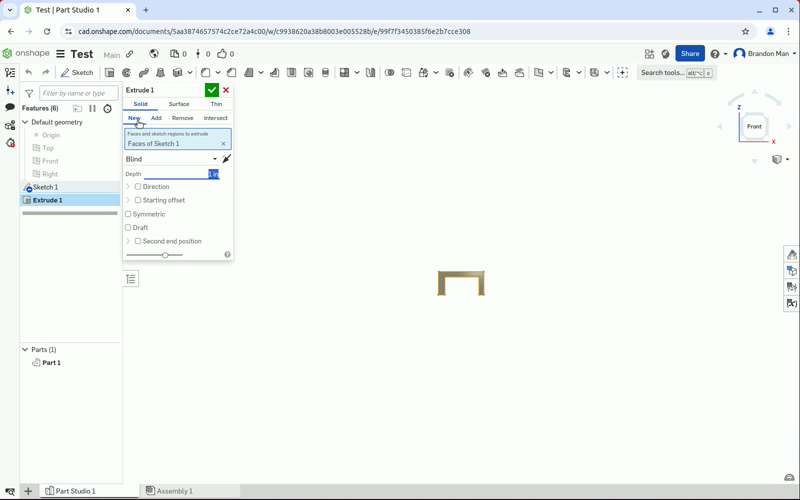
text(23.108)
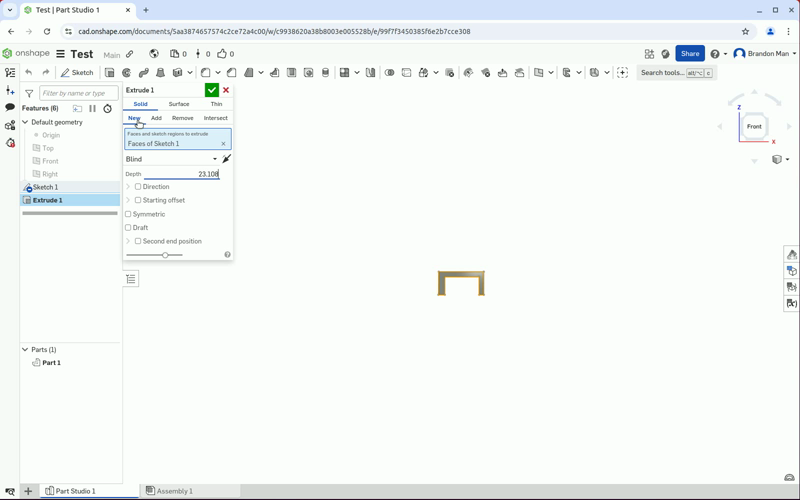
key(enter)
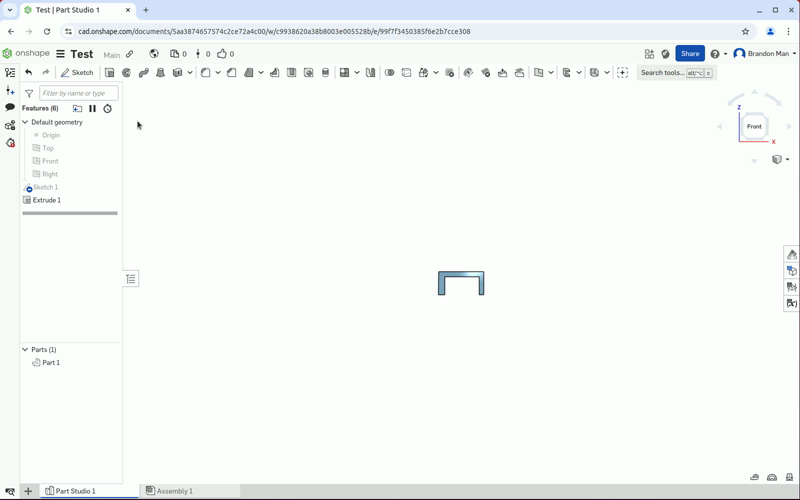
key(shift+h)
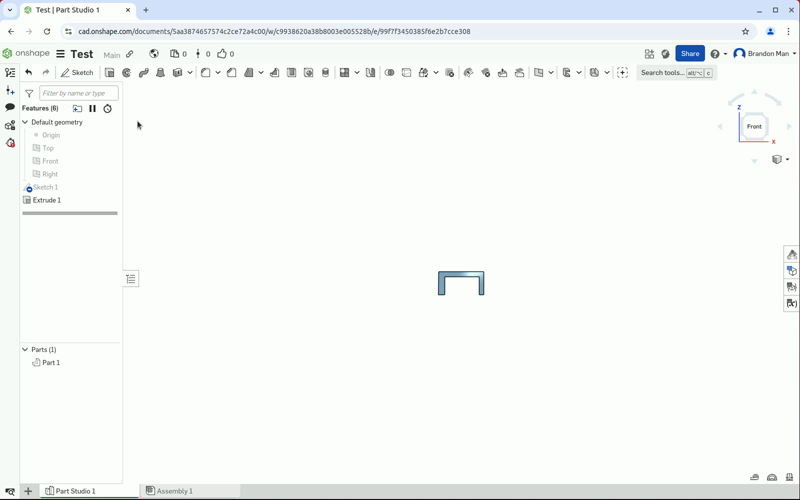
key(shift+h)
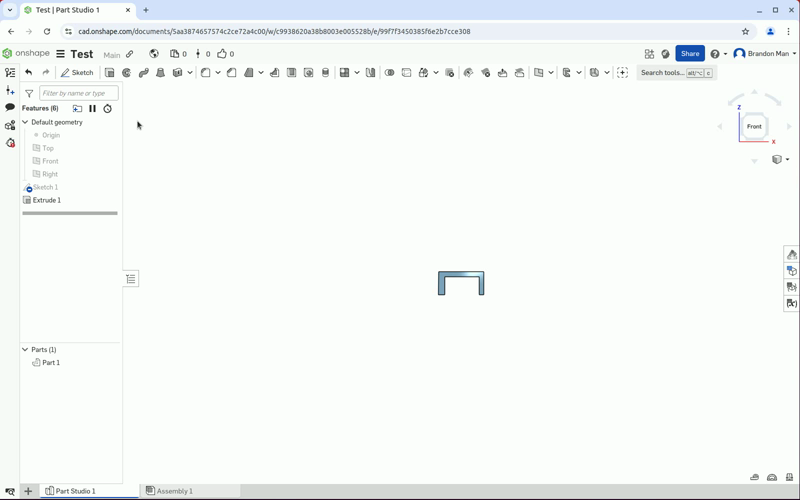
mouse_move(73, 189)
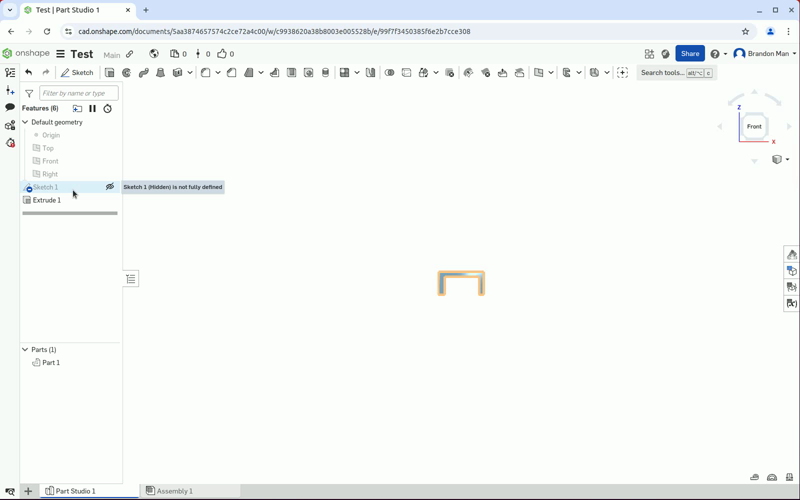
click(73, 189)
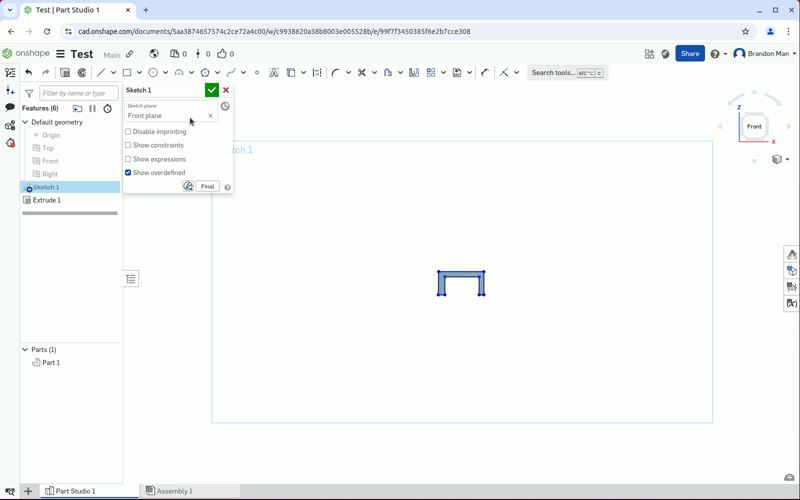
mouse_move(229, 92)
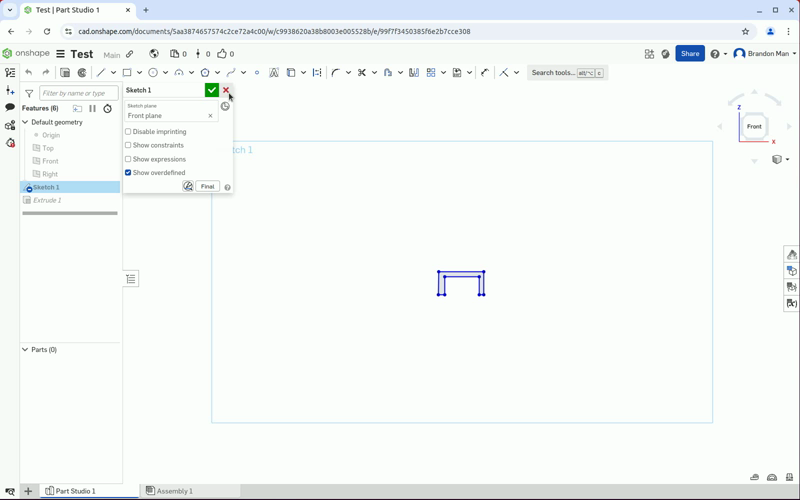
click(229, 92)
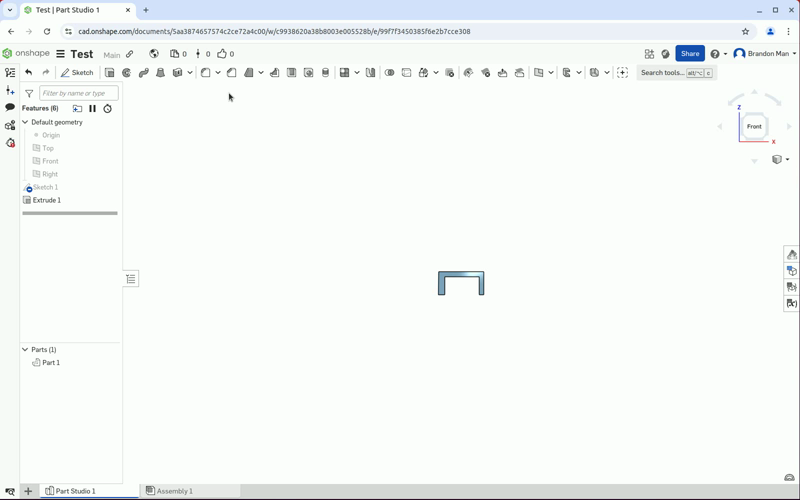
mouse_move(73, 352)
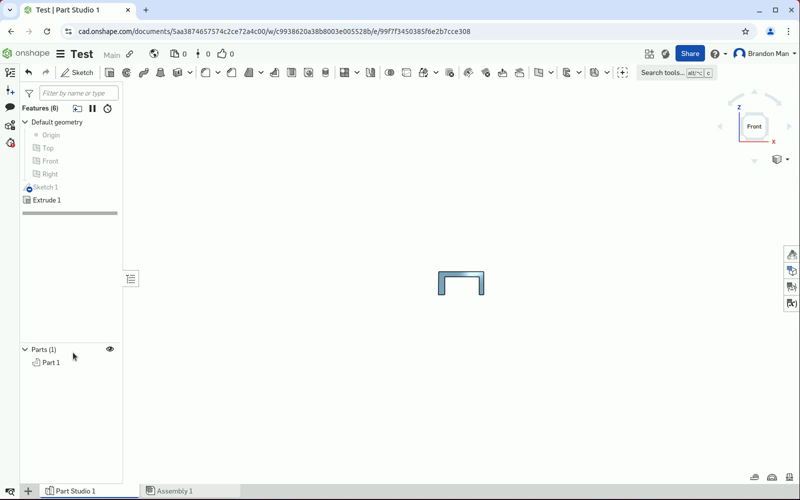
key(y)
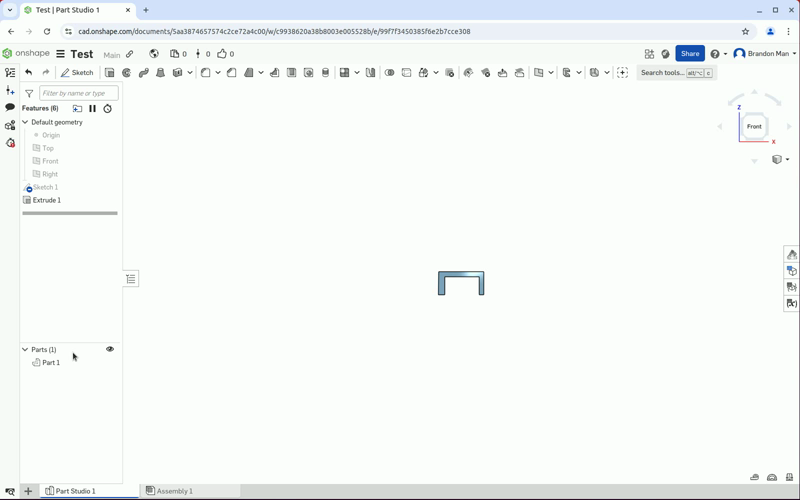
key(shift+p)
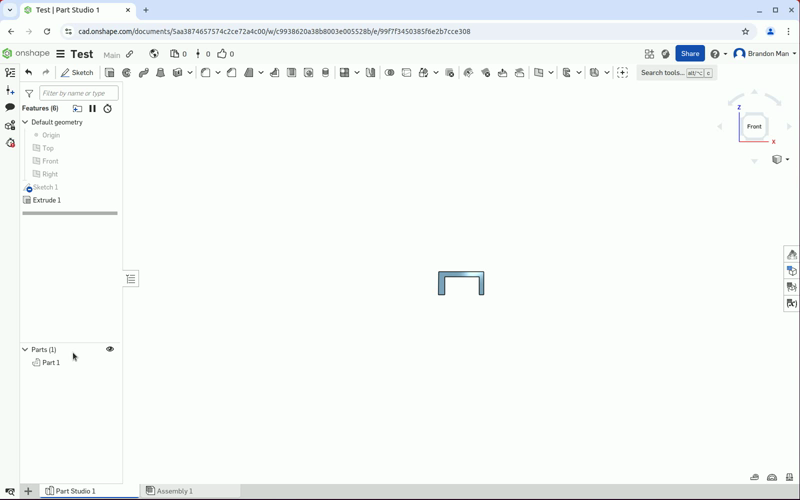
key(space)
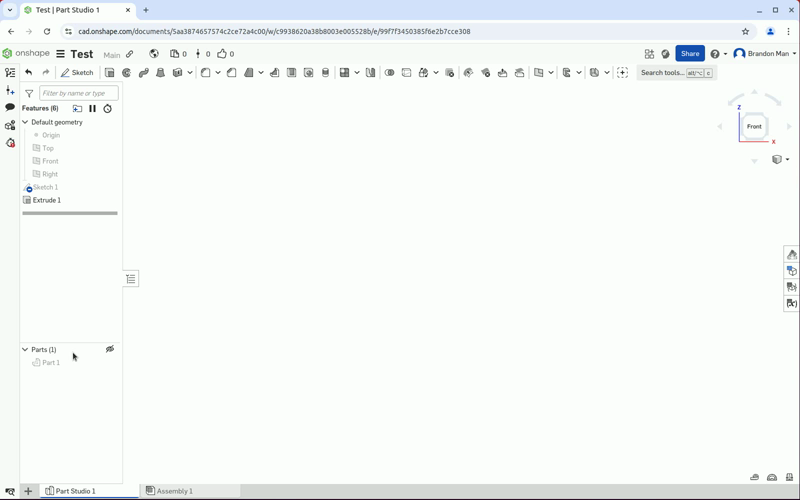
key_down(shift)
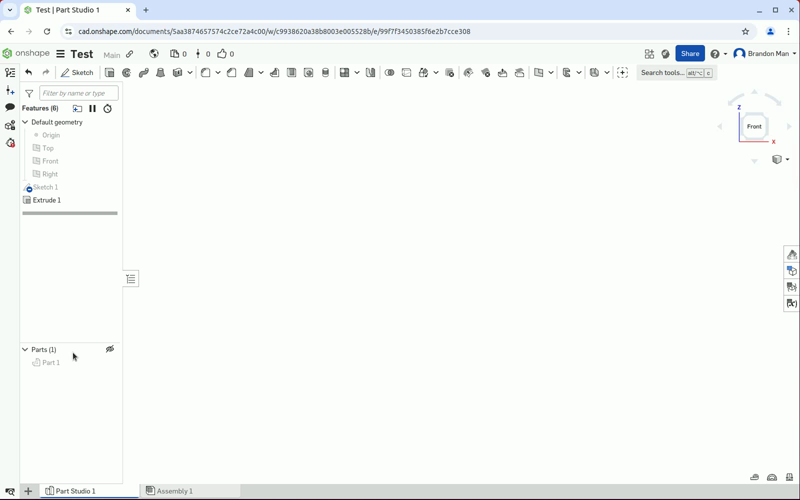
key(left)
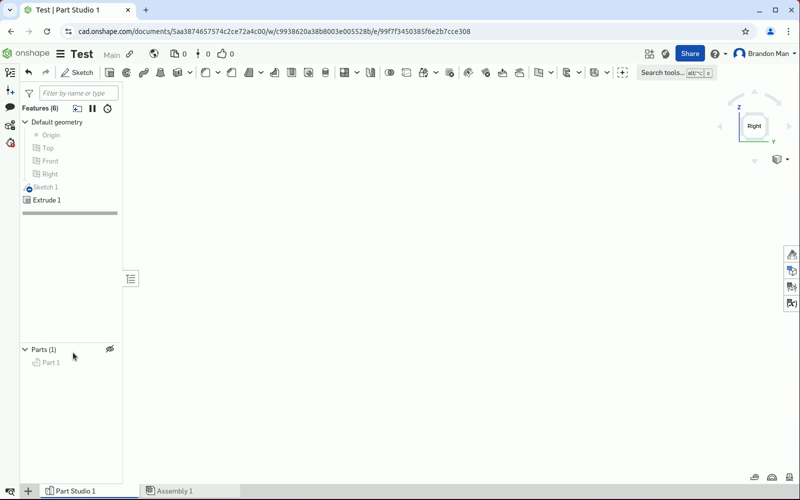
key_up(shift)
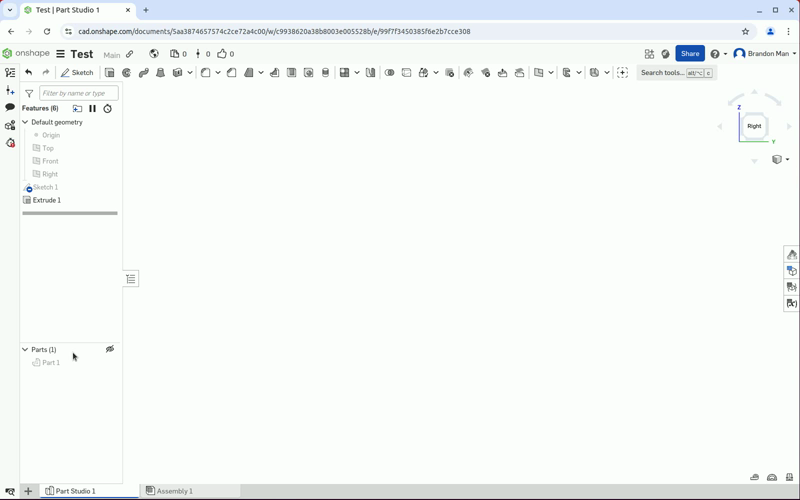
mouse_move(73, 352)
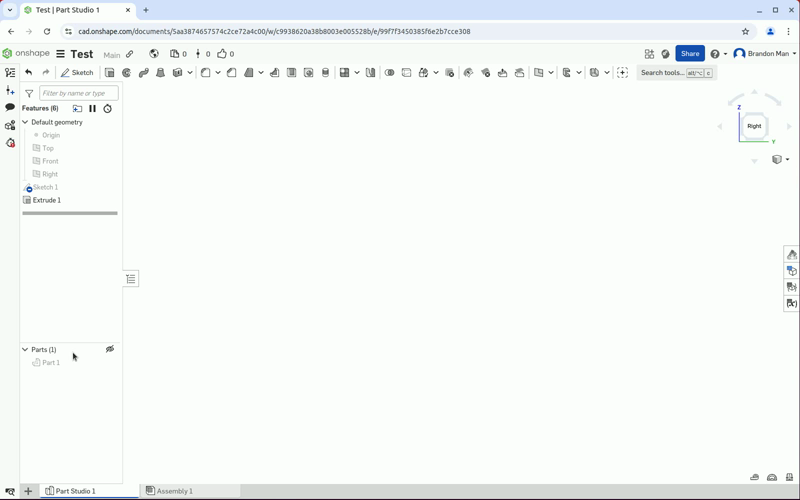
key(shift+y)
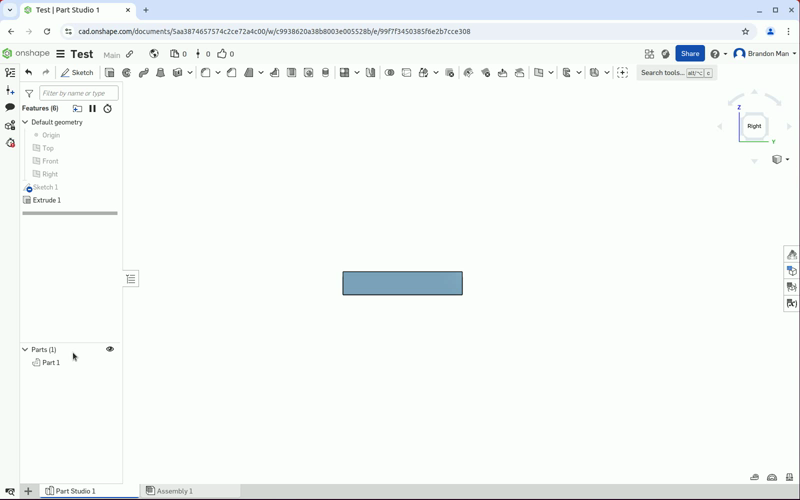
mouse_move(541, 75)
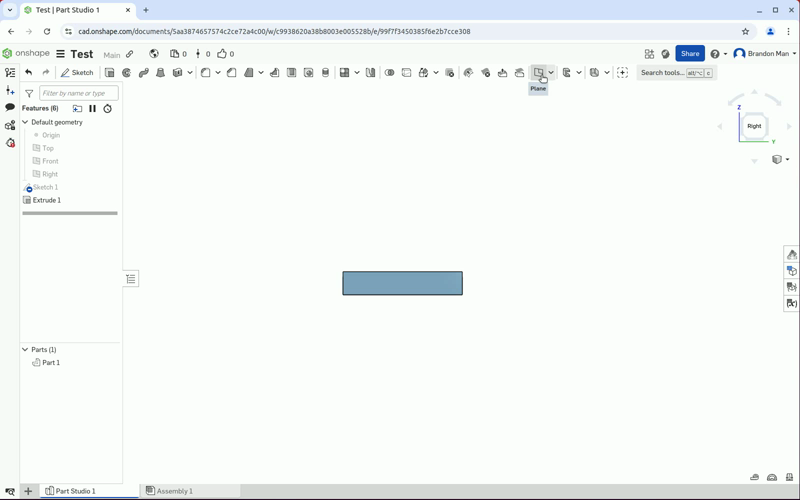
click(541, 75)
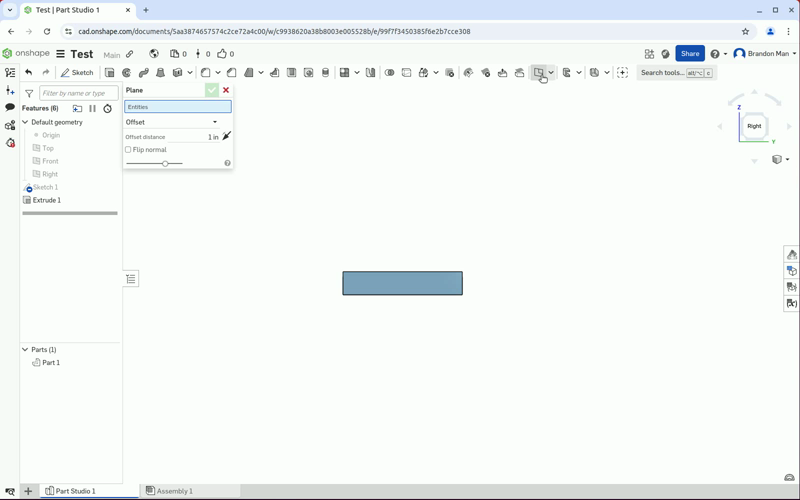
mouse_move(73, 176)
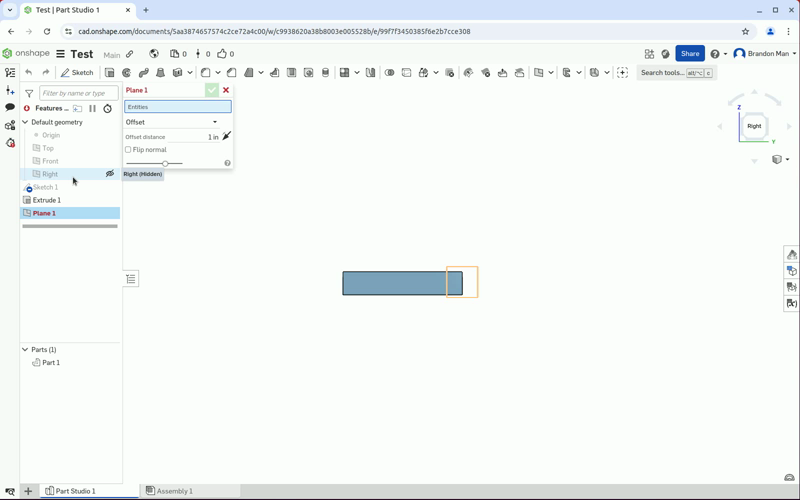
click(73, 176)
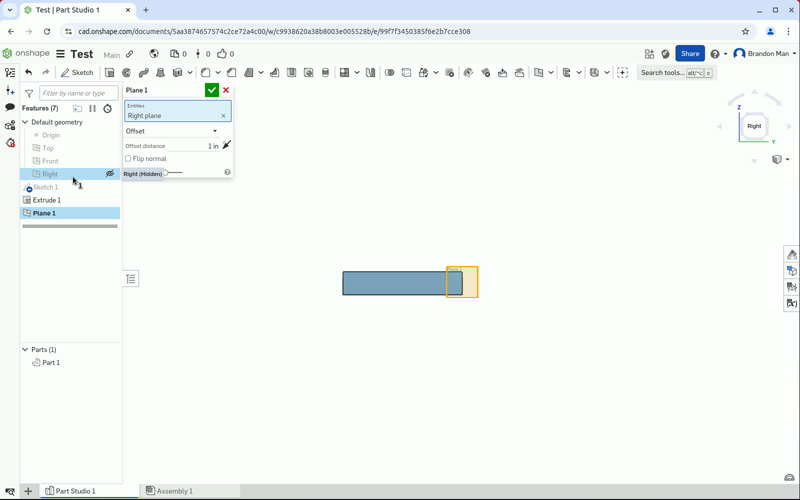
key(tab, 2)
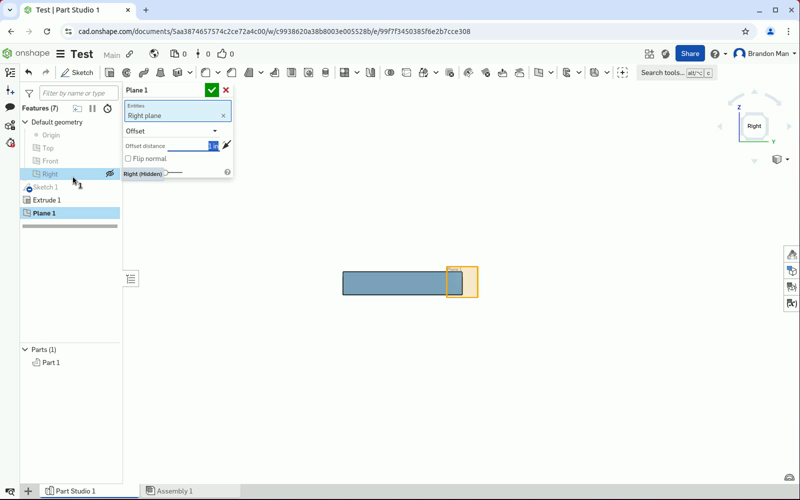
text(4.56)
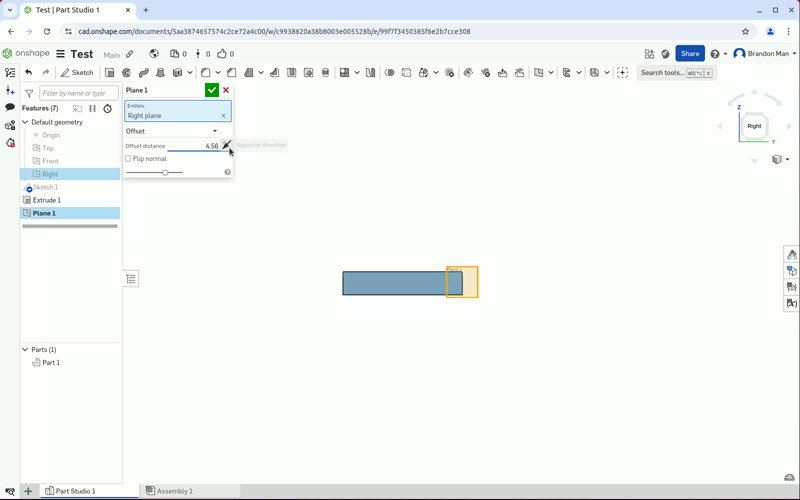
mouse_move(229, 147)
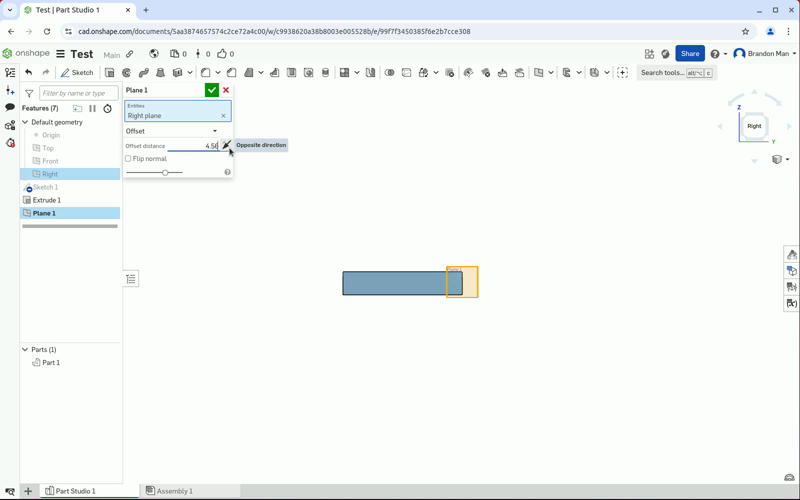
click(229, 147)
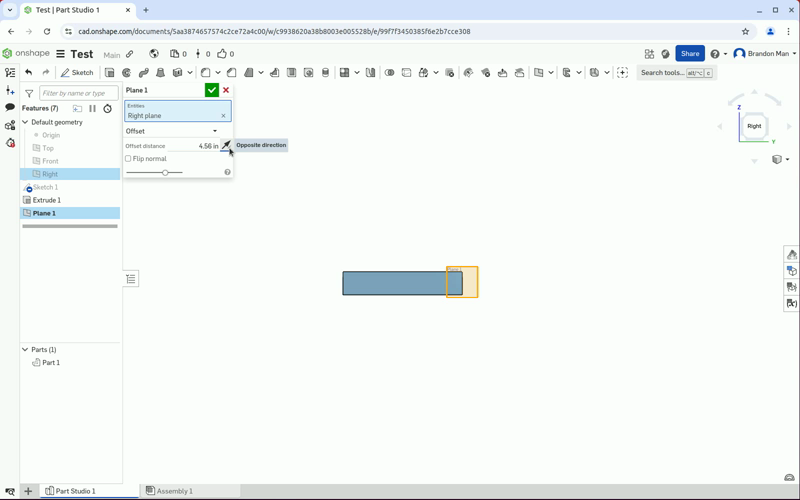
key(enter, 2)
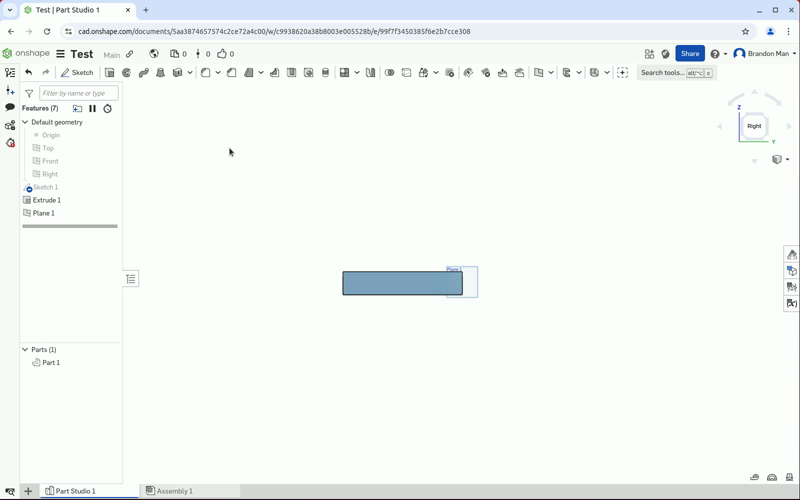
key(shift+s)
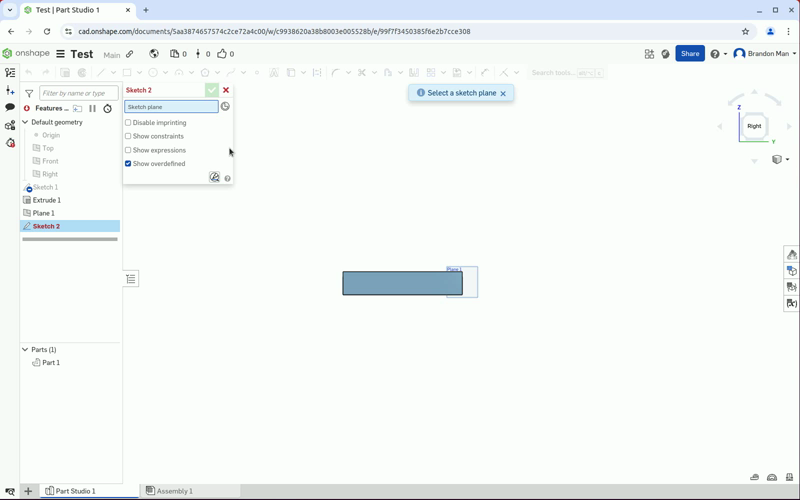
mouse_move(73, 215)
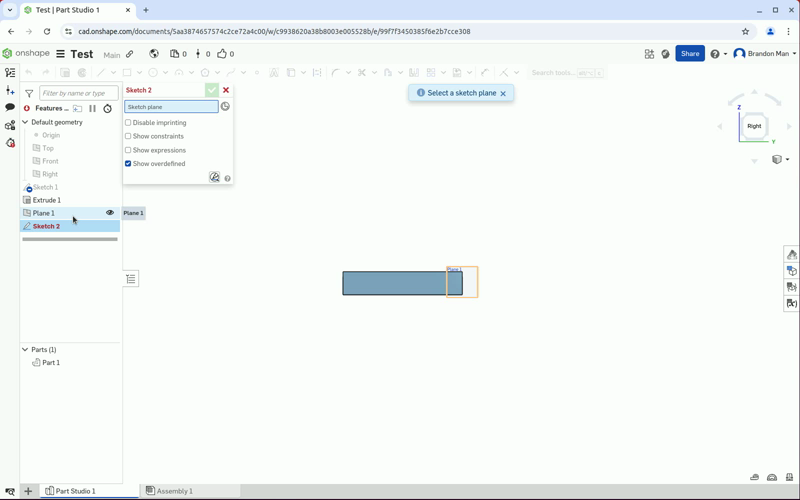
click(73, 215)
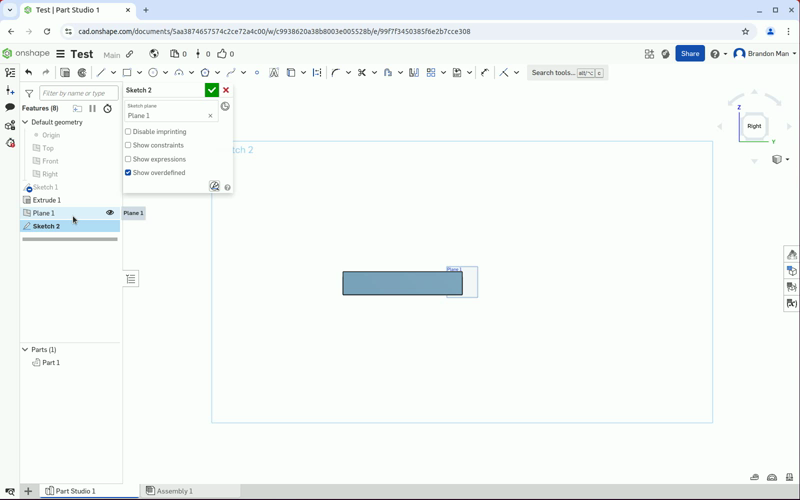
mouse_move(73, 352)
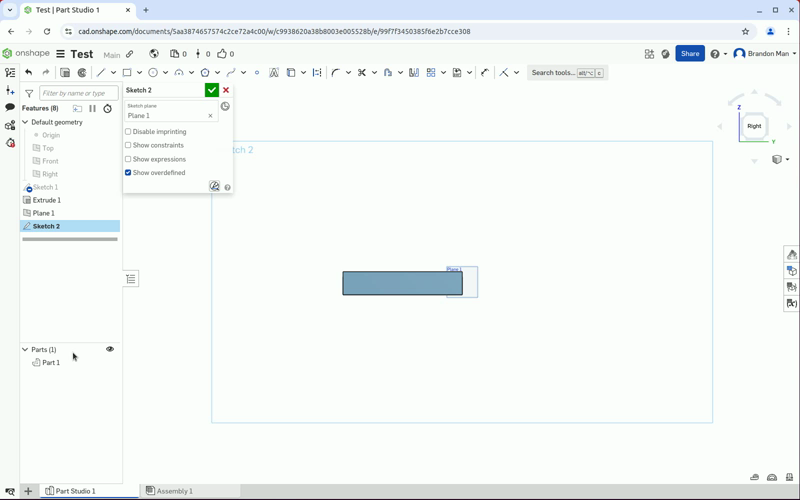
key(y)
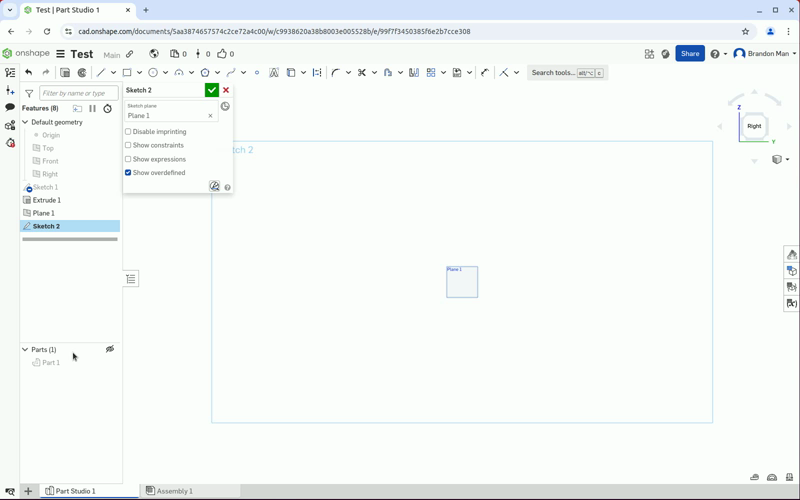
key(c)
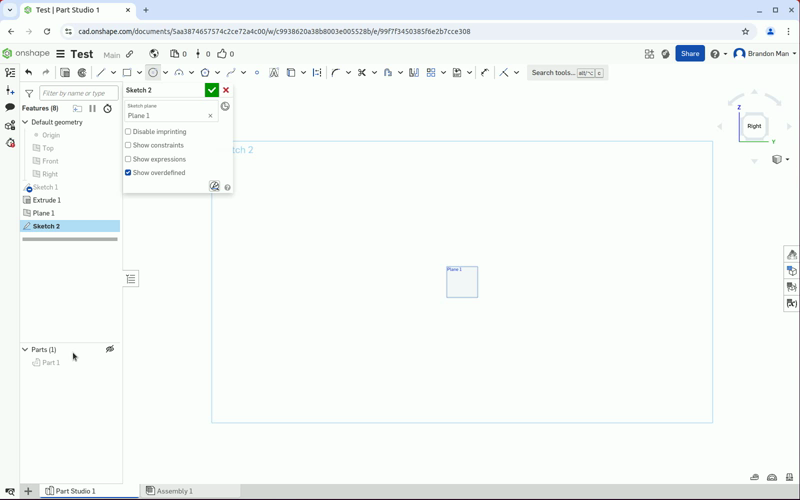
key_down(shift)
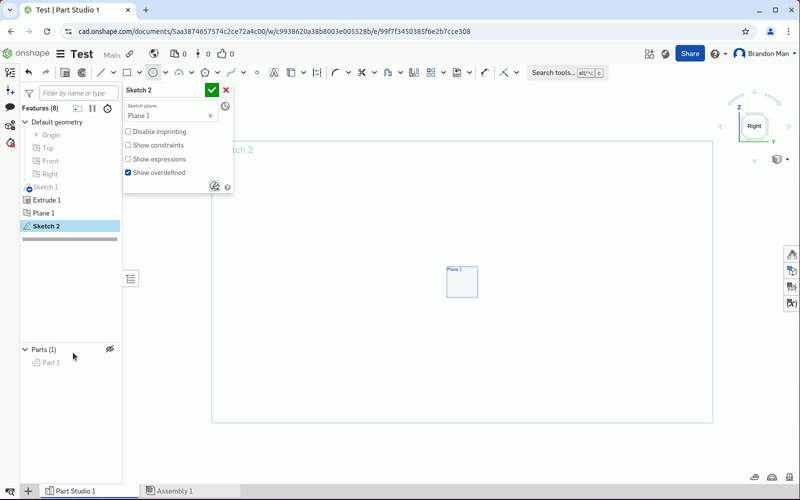
mouse_move(405, 282)
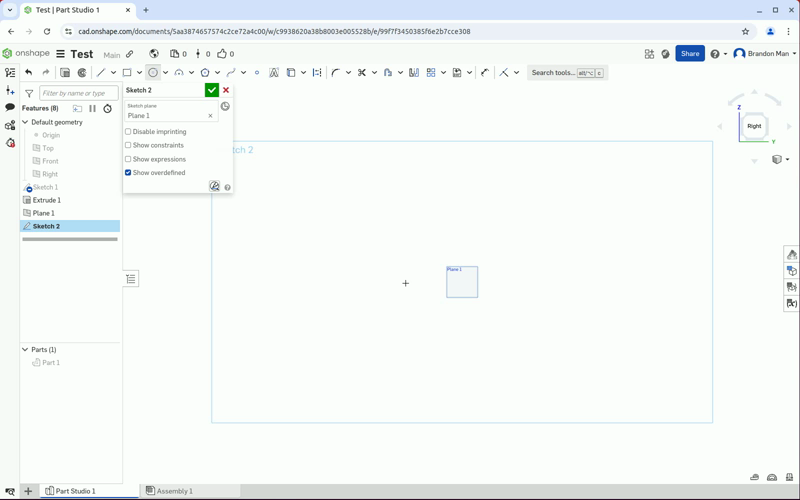
click(405, 282)
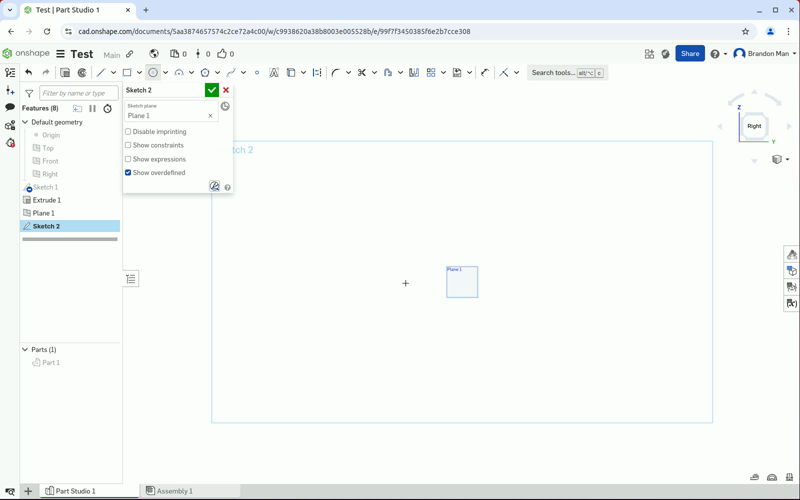
key_up(shift)
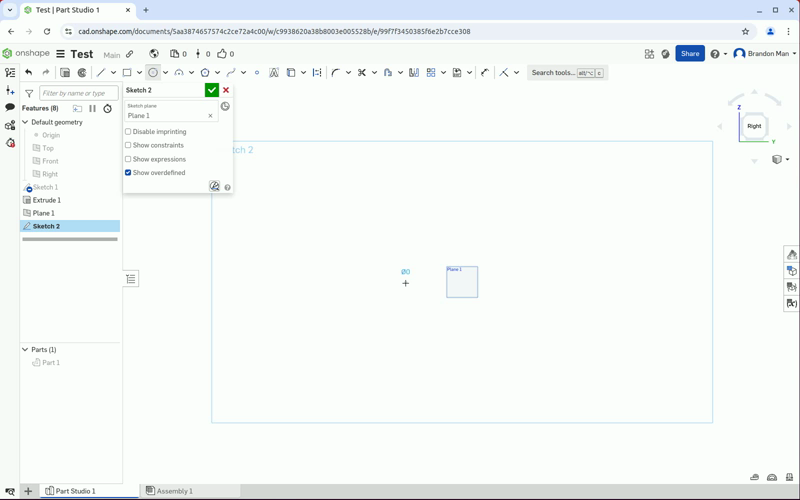
mouse_move(414, 282)
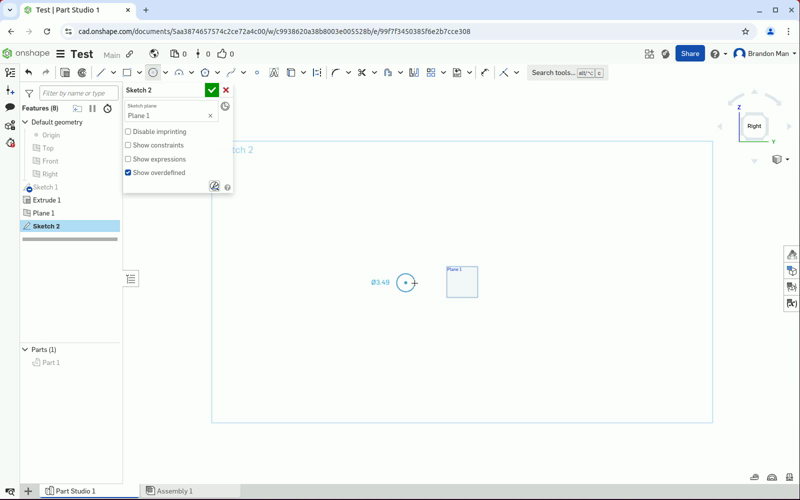
click(414, 282)
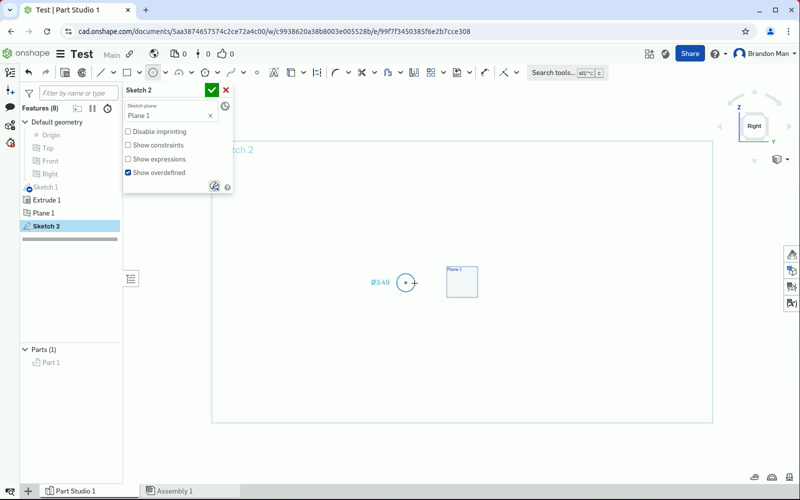
key(esc)
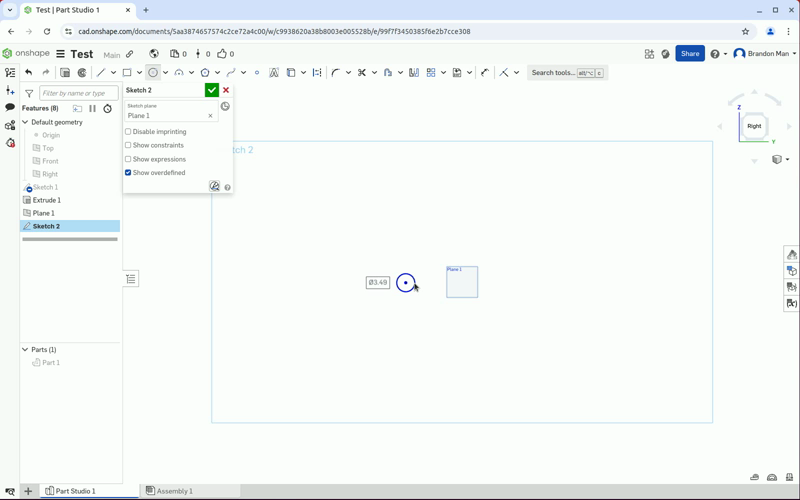
key(c)
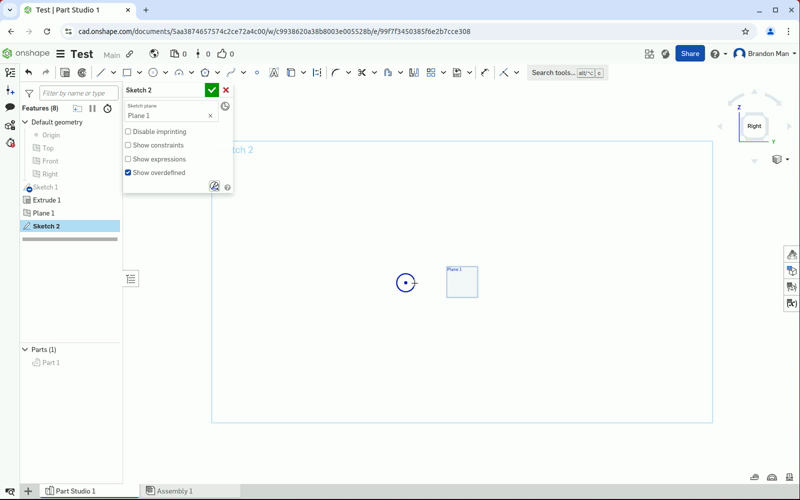
key_down(shift)
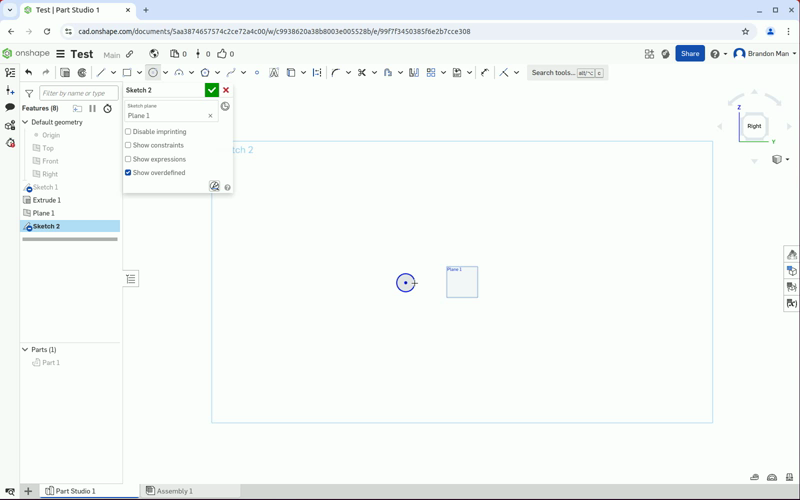
mouse_move(405, 282)
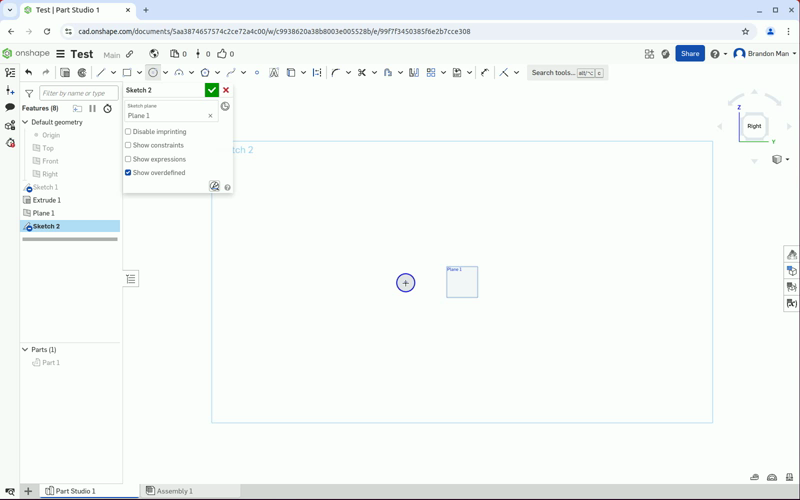
click(405, 282)
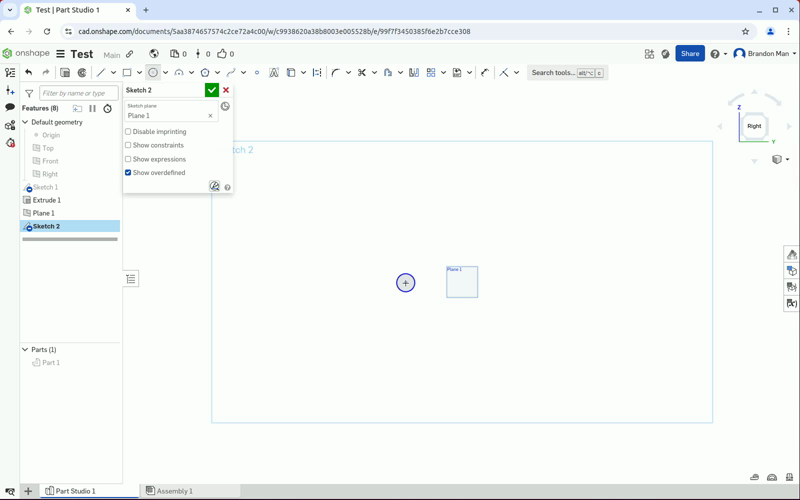
key_up(shift)
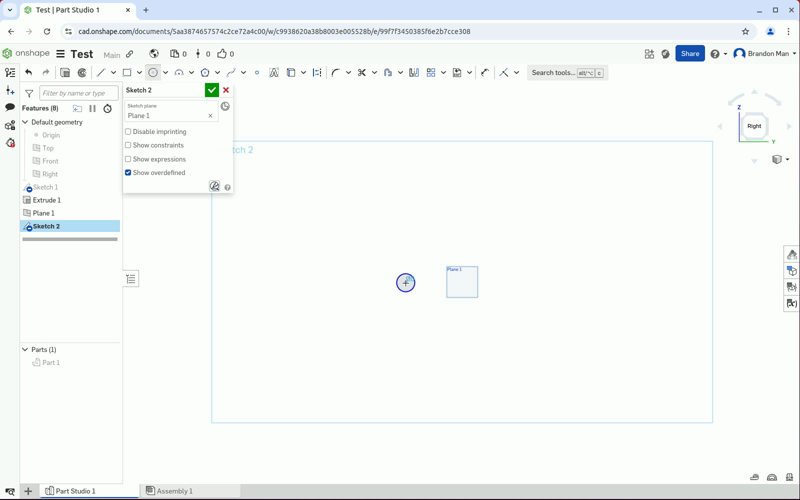
mouse_move(410, 282)
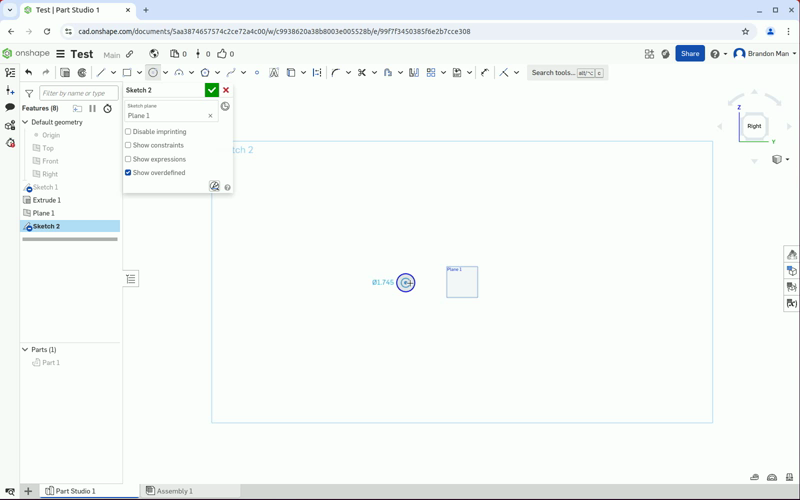
click(410, 282)
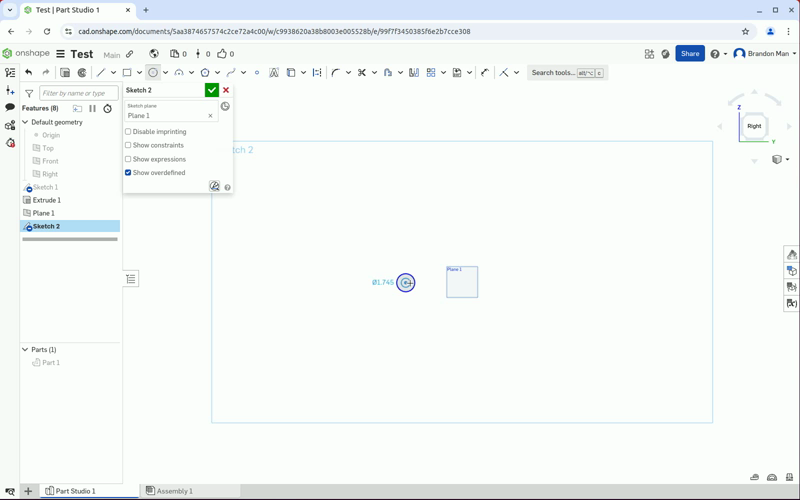
key(esc)
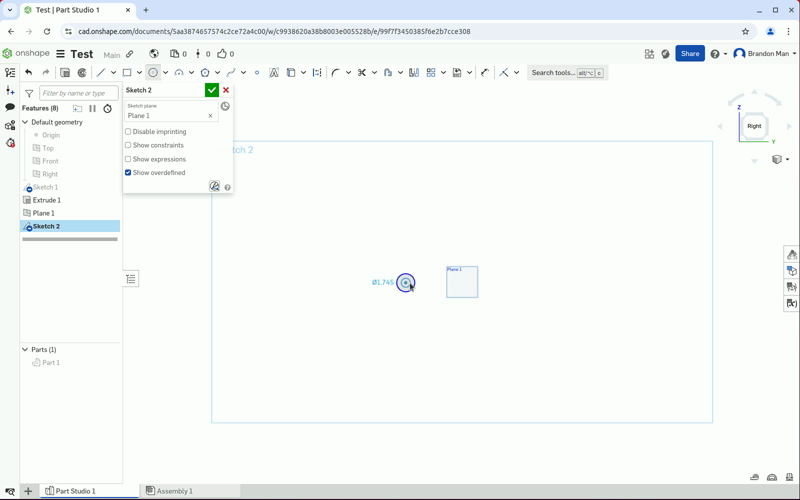
mouse_move(400, 282)
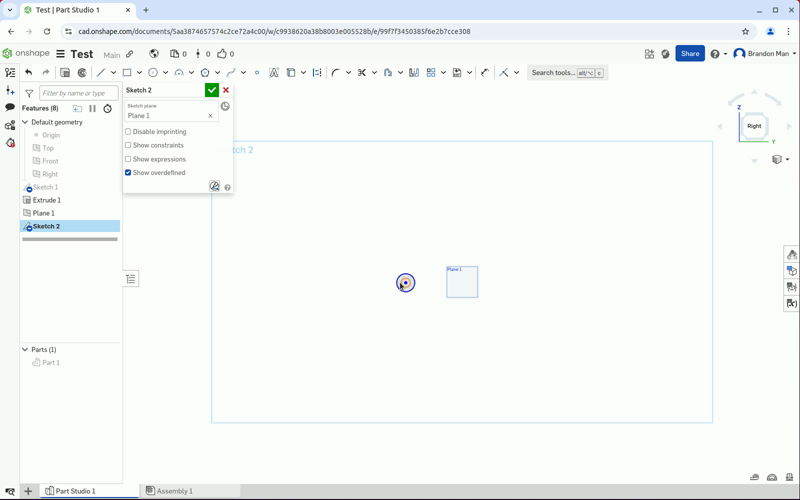
scroll(6)
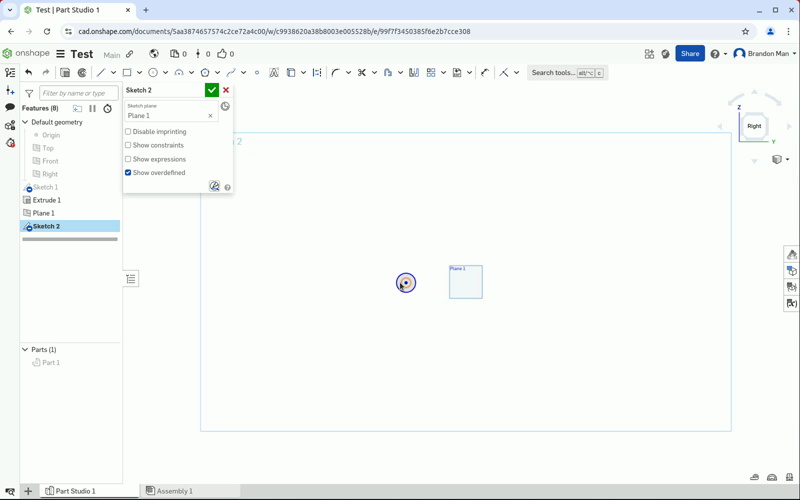
scroll(6)
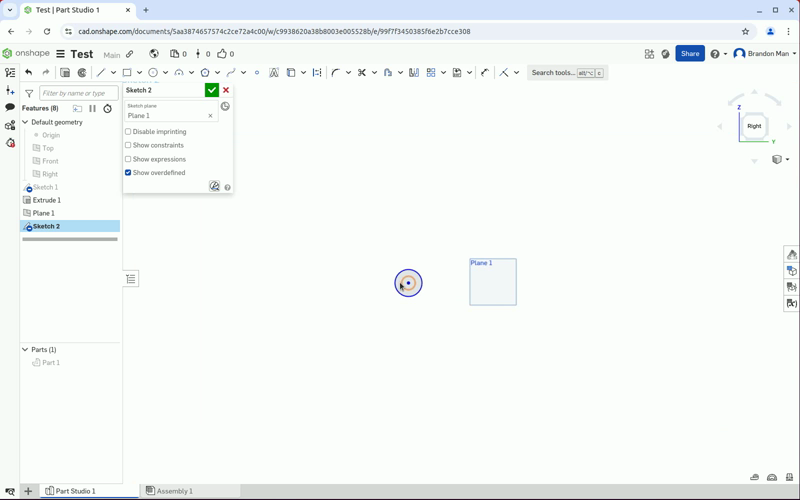
scroll(6)
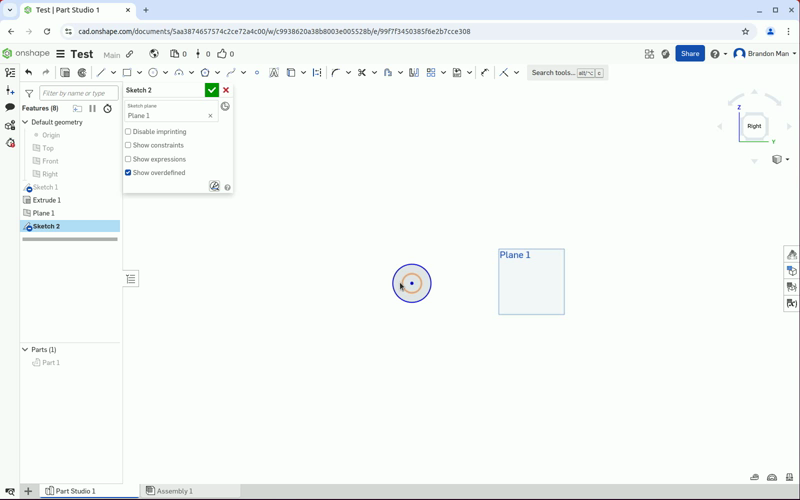
scroll(6)
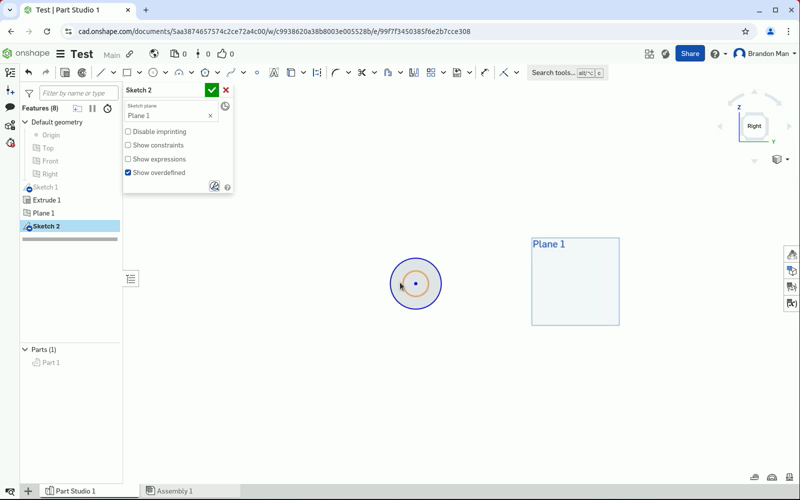
scroll(6)
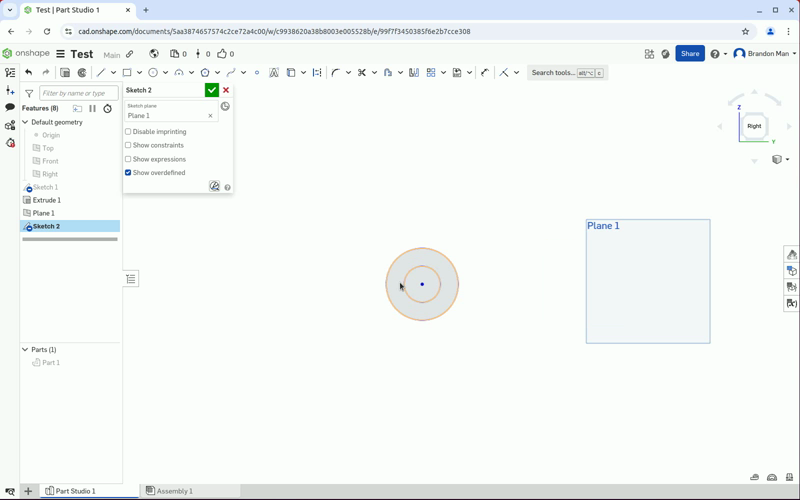
scroll(6)
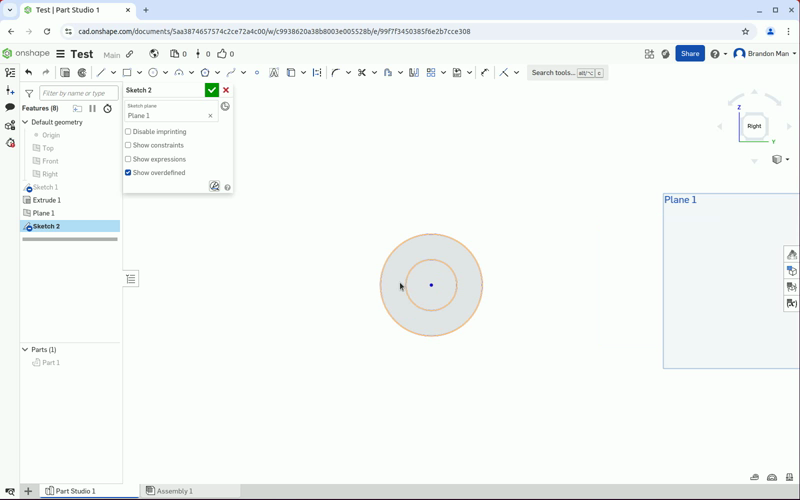
scroll(6)
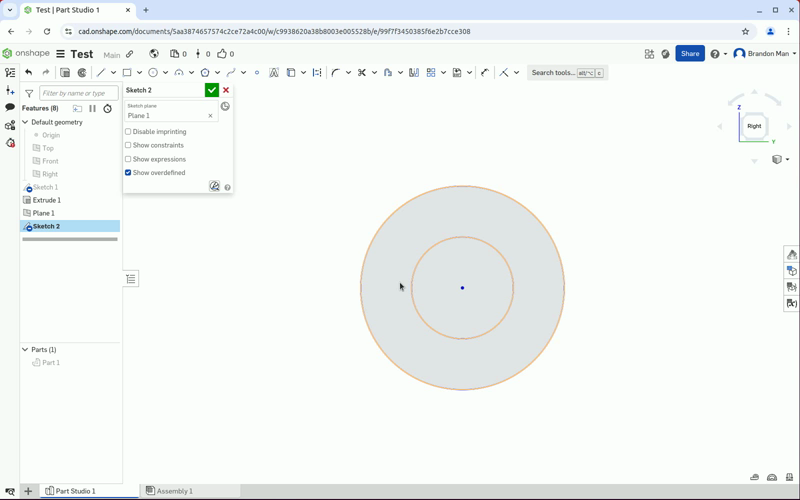
click(400, 282)
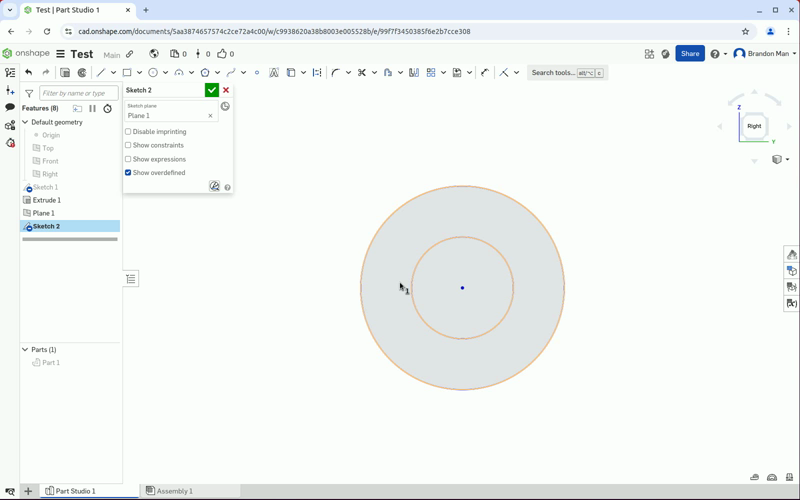
scroll(-6)
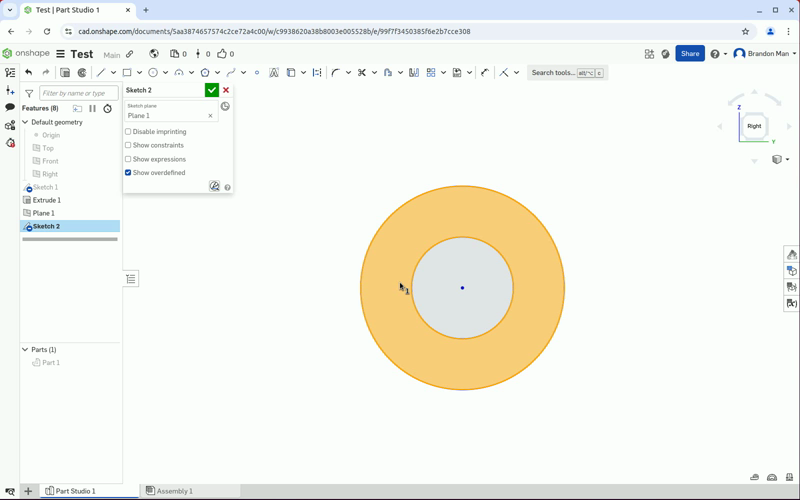
scroll(-6)
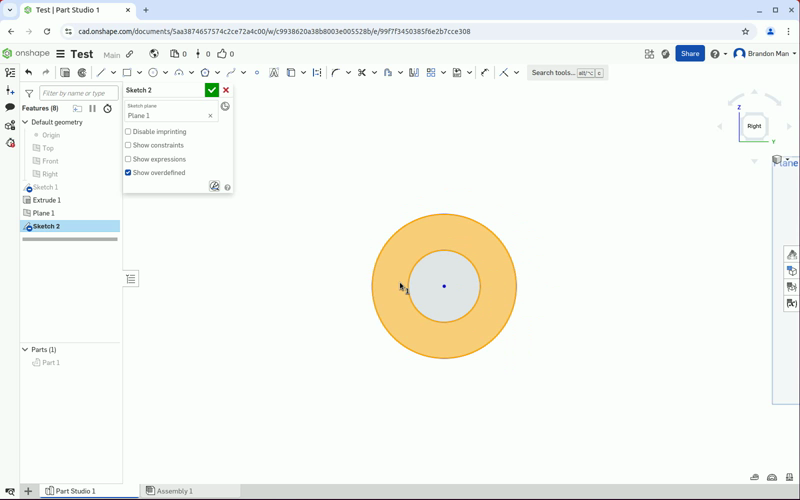
scroll(-6)
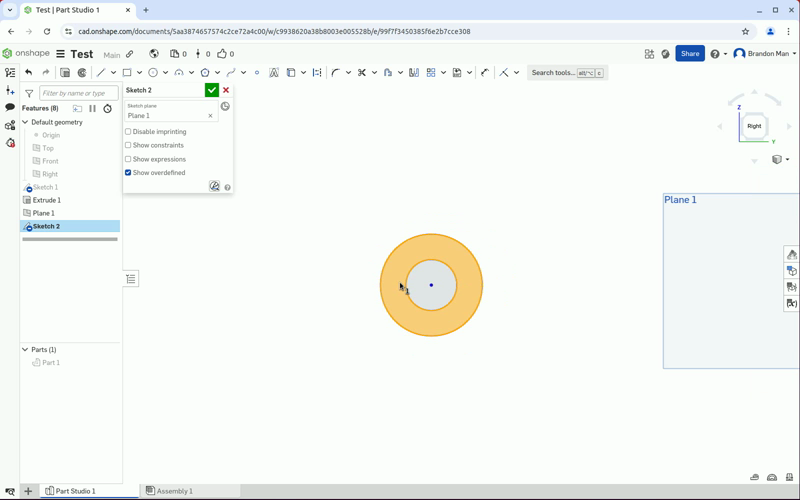
scroll(-6)
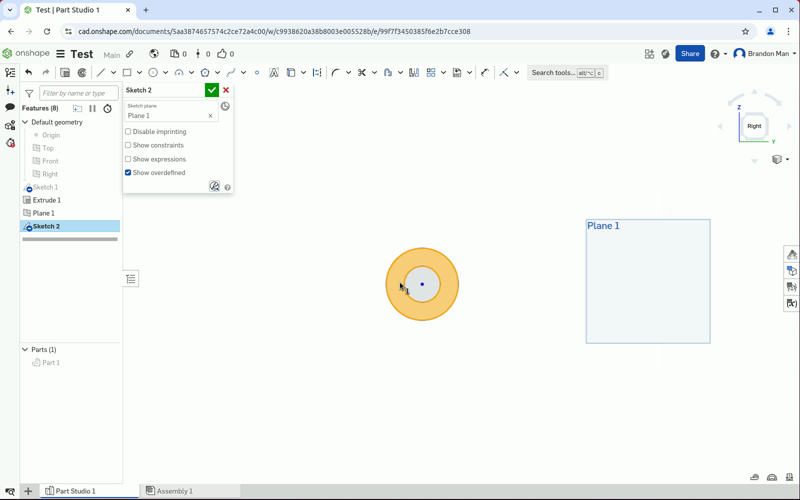
scroll(-6)
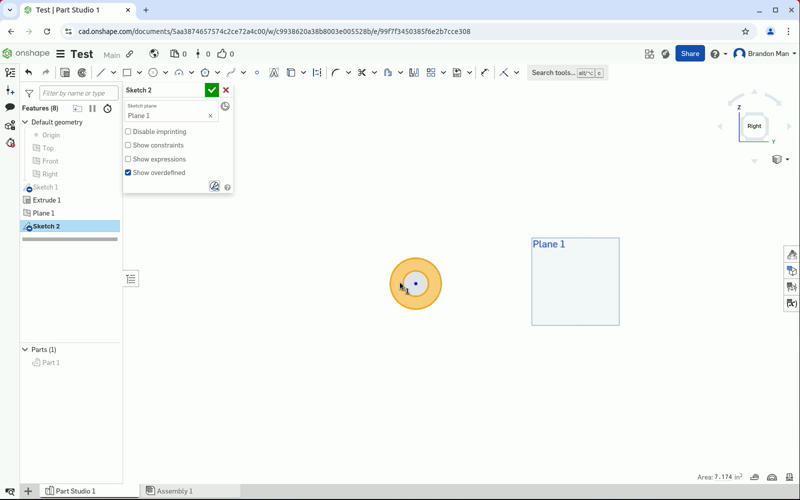
scroll(-6)
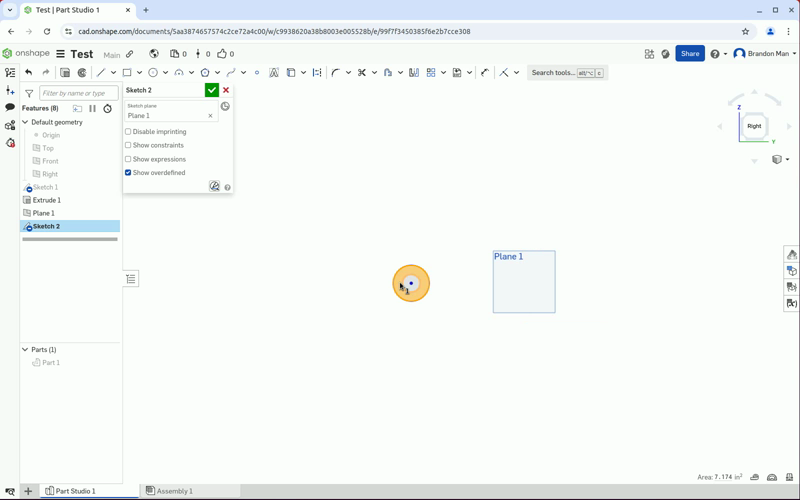
scroll(-6)
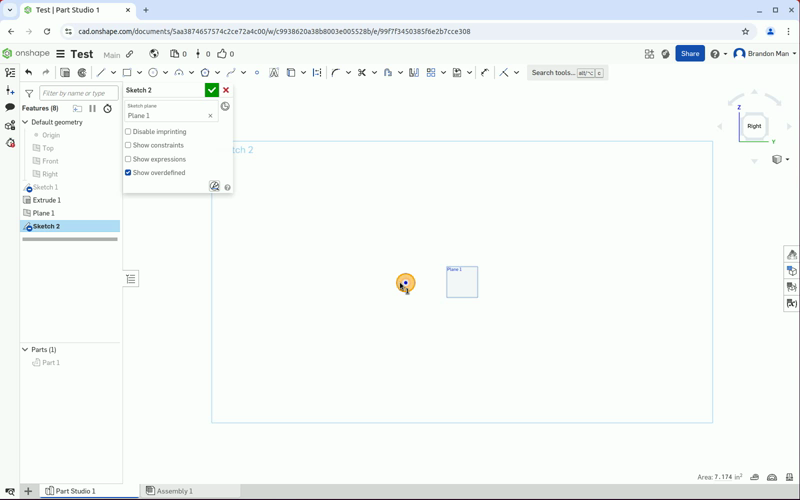
mouse_move(73, 352)
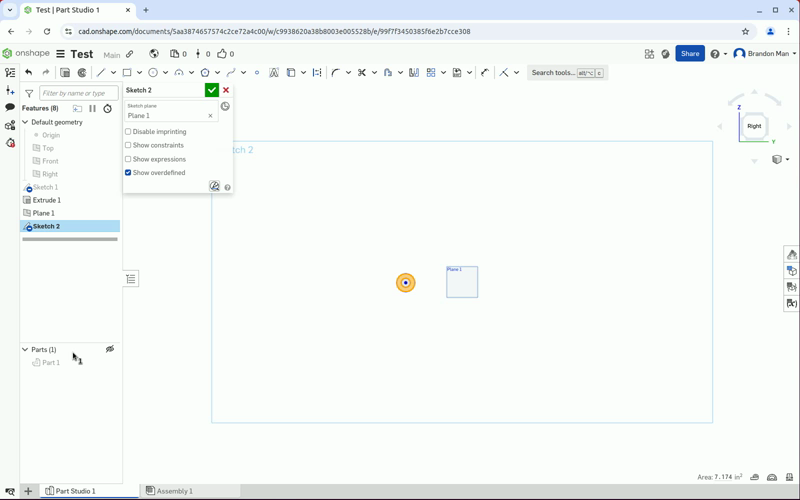
key(shift+y)
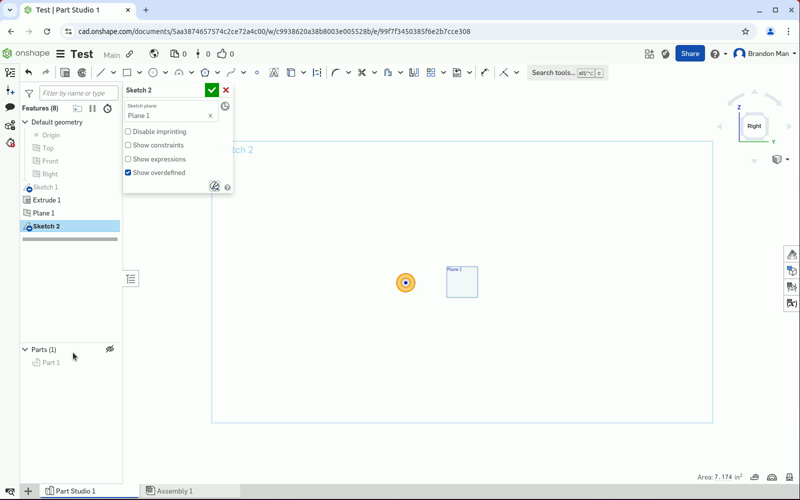
key(shift+e)
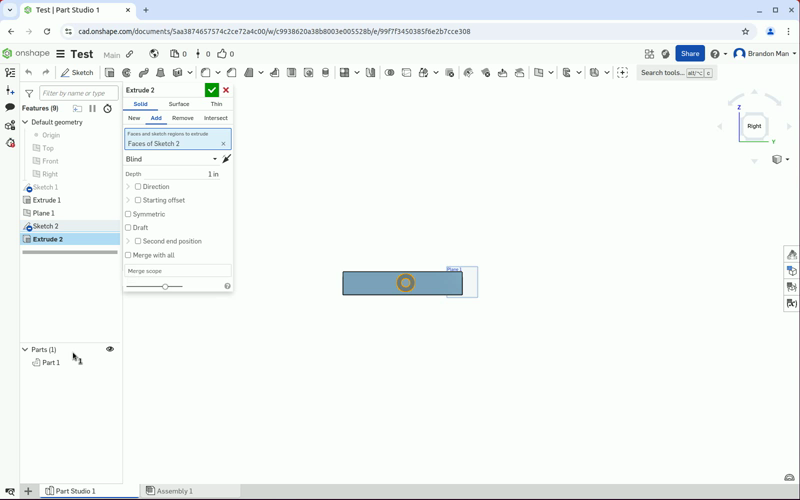
mouse_move(143, 106)
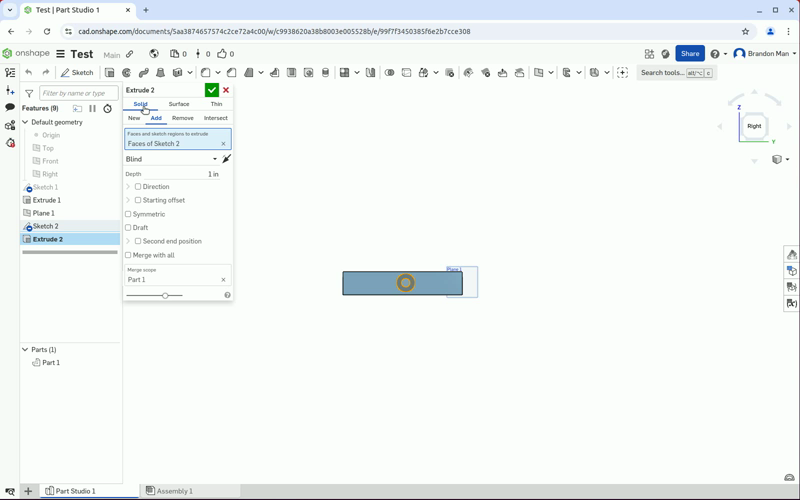
click(143, 106)
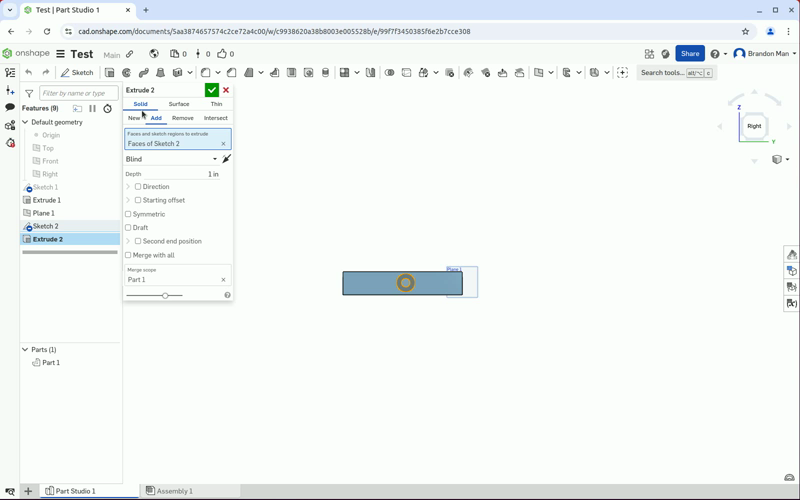
mouse_move(137, 120)
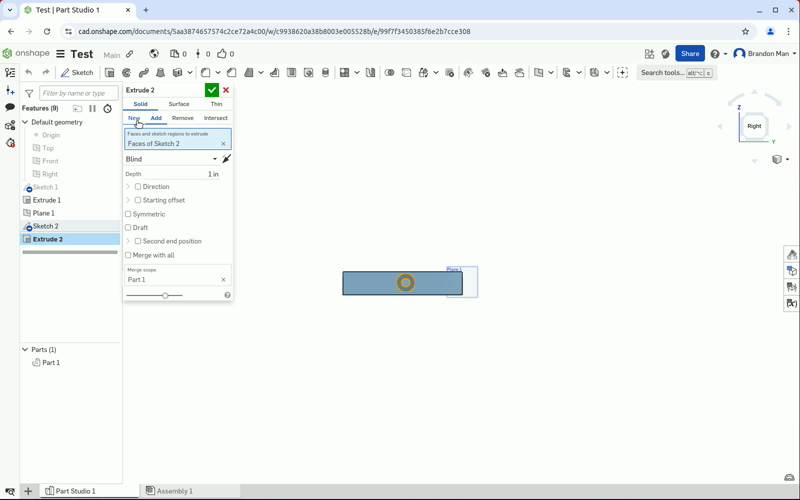
click(137, 120)
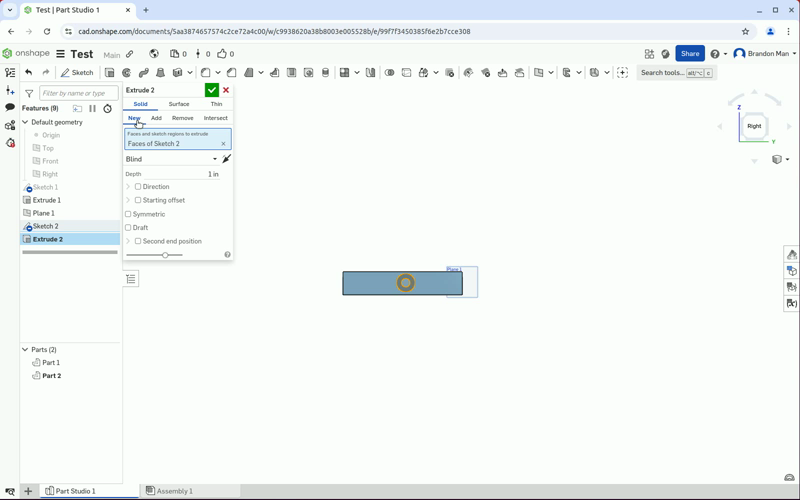
key(tab, 4)
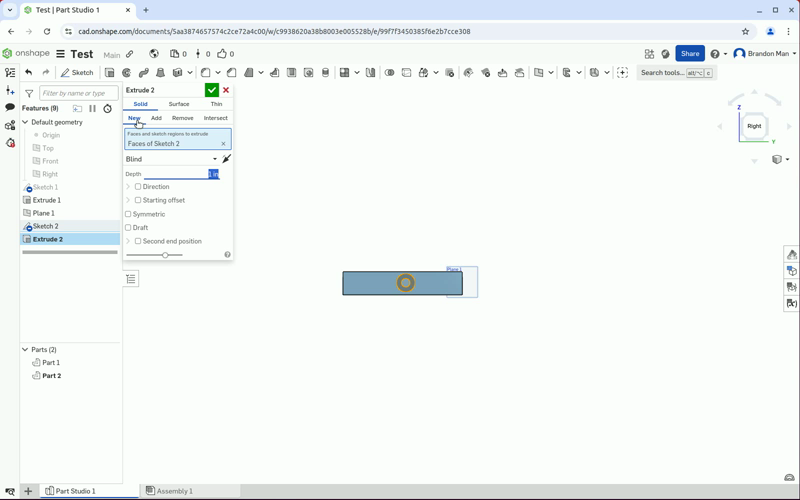
text(1.685)
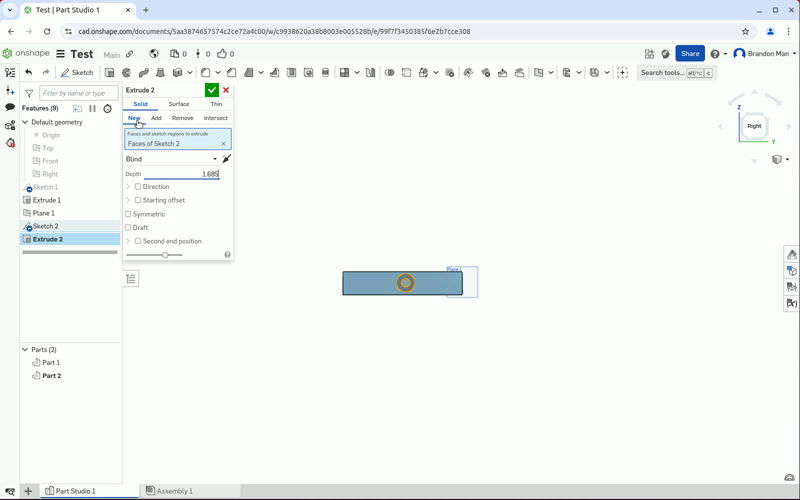
key(enter)
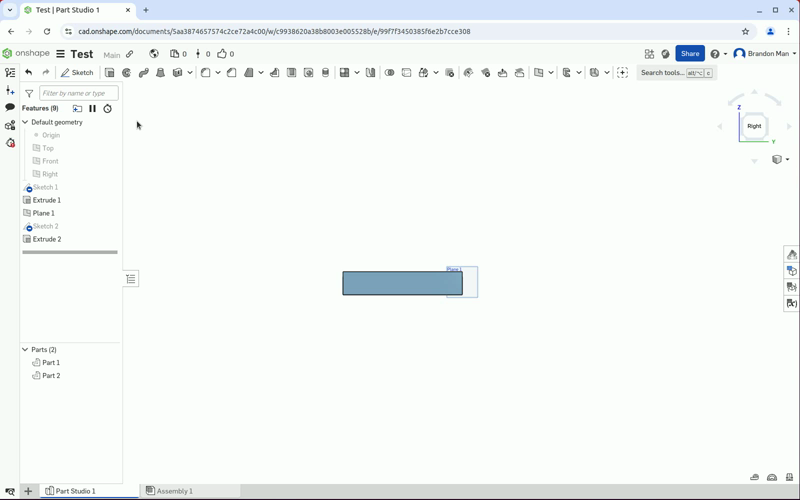
key(shift+h)
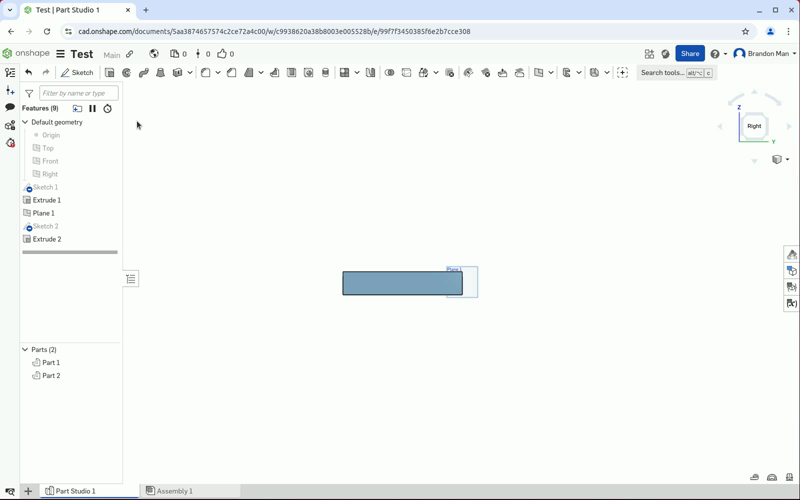
key(shift+h)
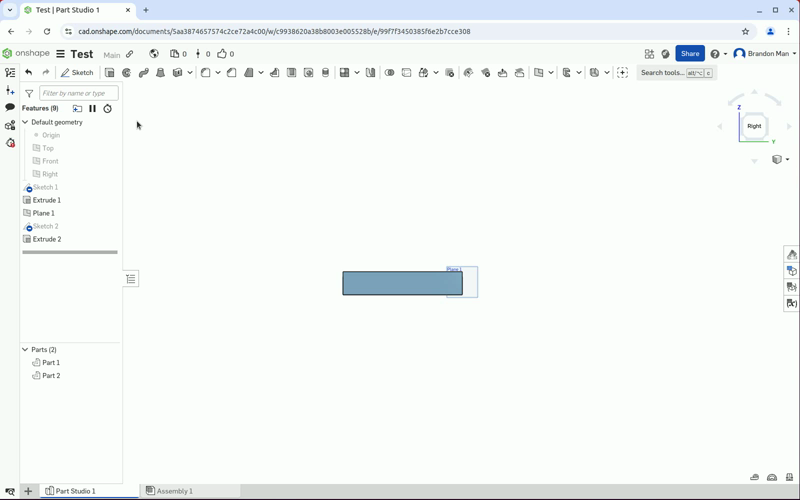
mouse_move(73, 189)
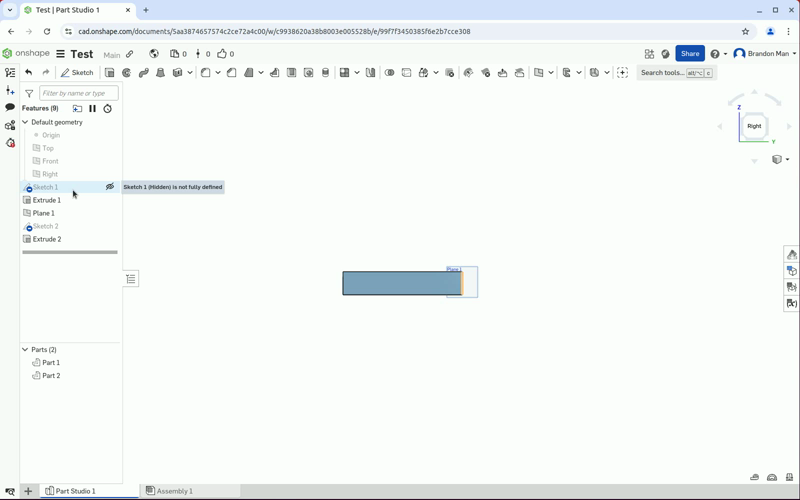
click(73, 189)
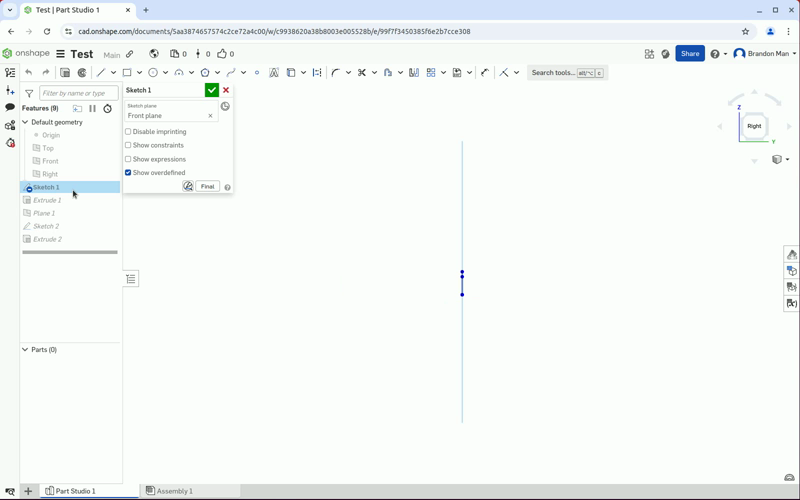
mouse_move(229, 92)
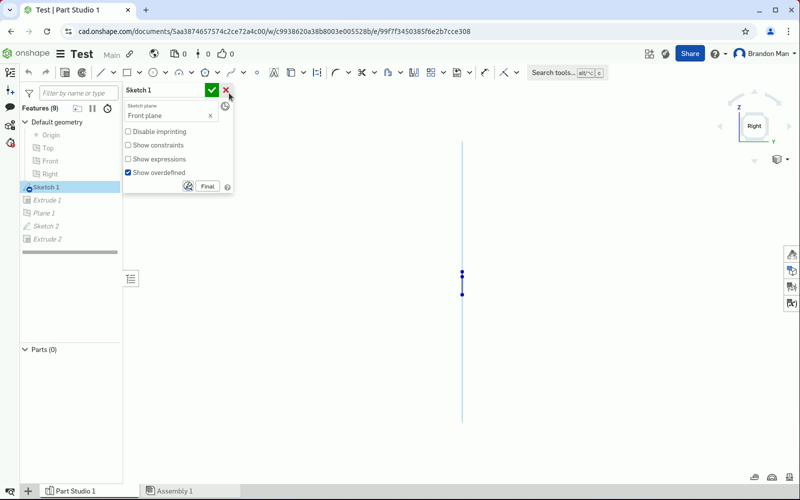
click(229, 92)
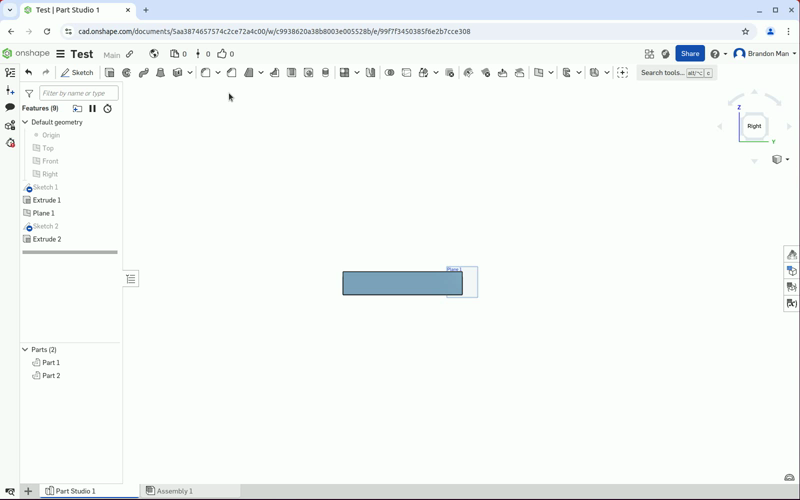
mouse_move(73, 352)
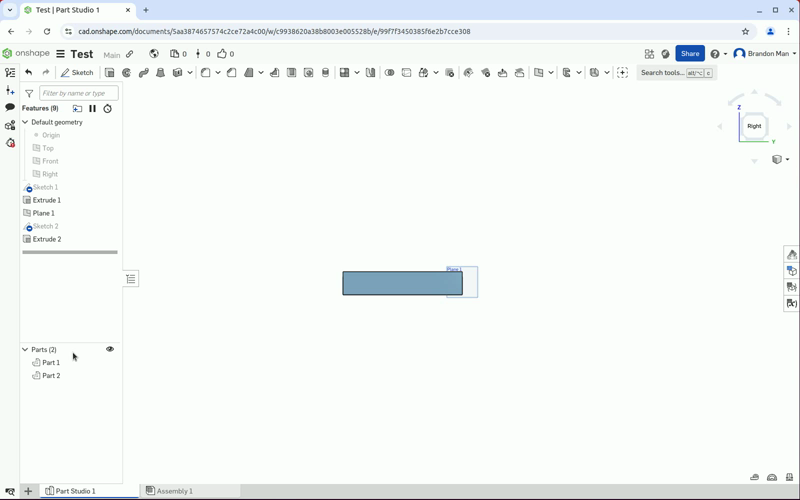
key(y)
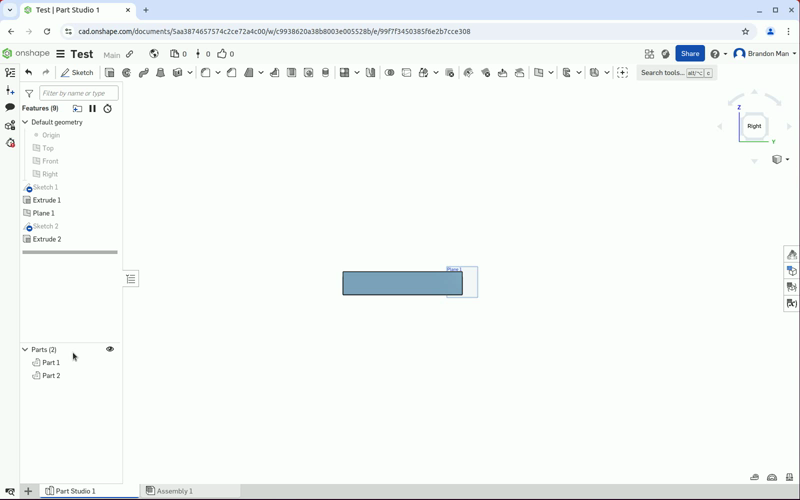
key(shift+p)
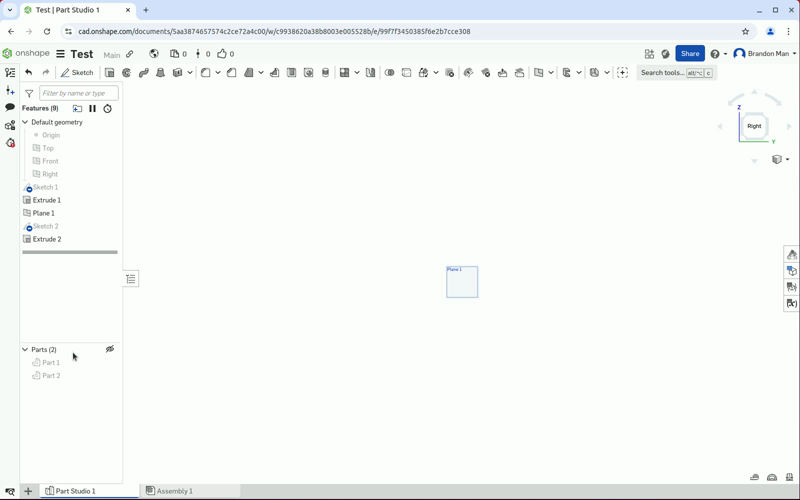
key(space)
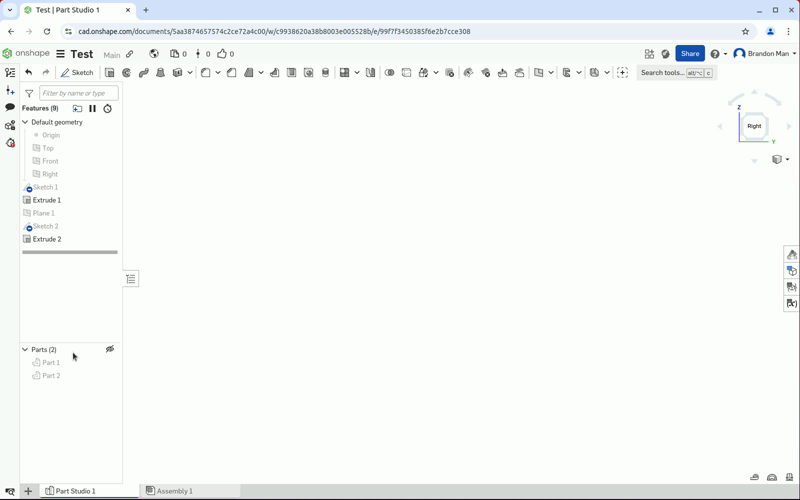
key_down(shift)
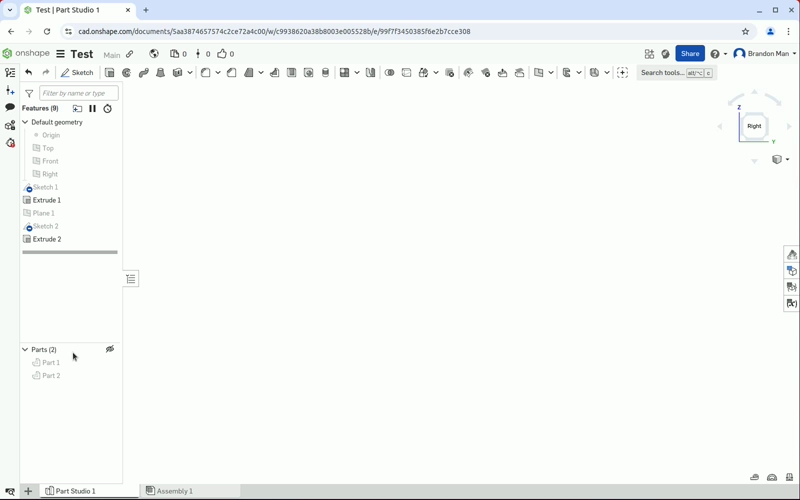
key(right)
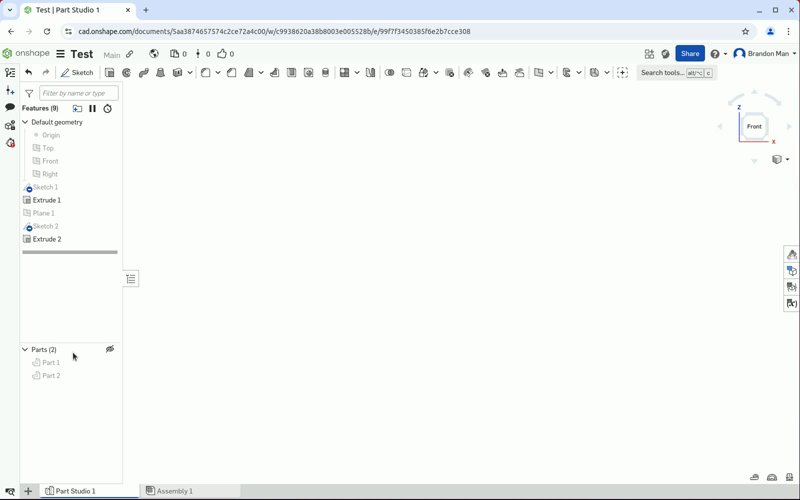
key_up(shift)
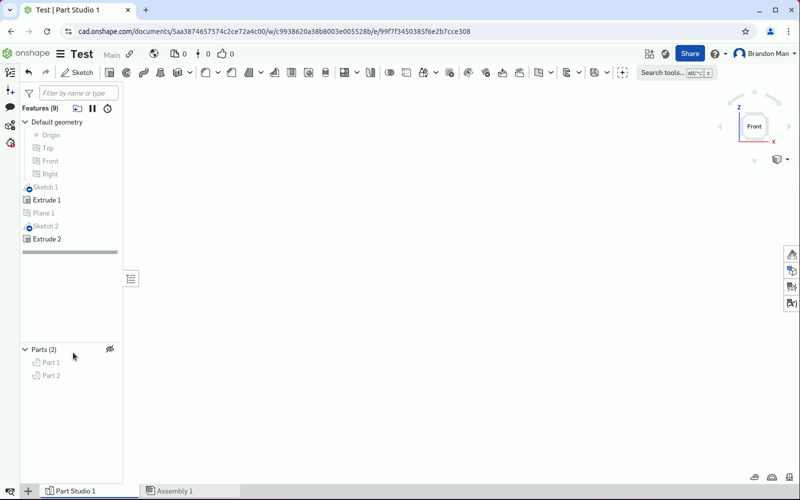
key(space)
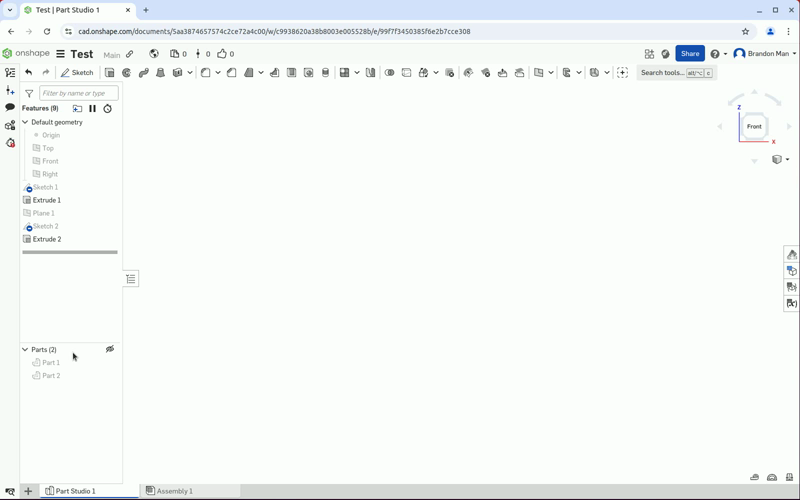
key_down(shift)
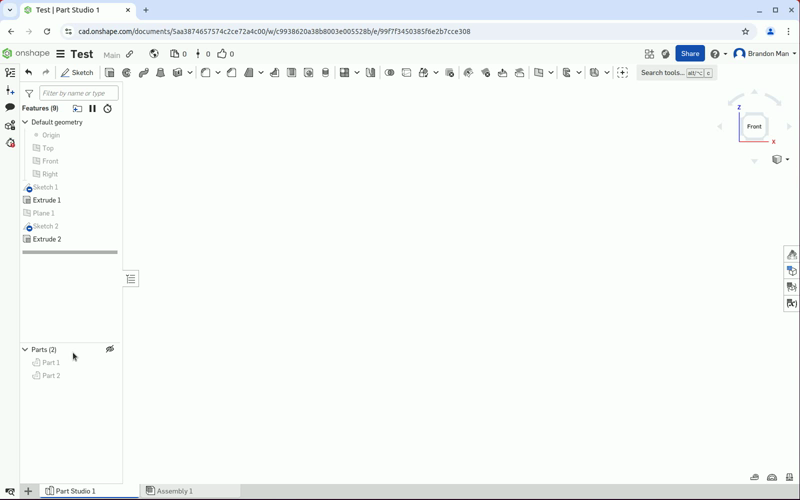
key(down)
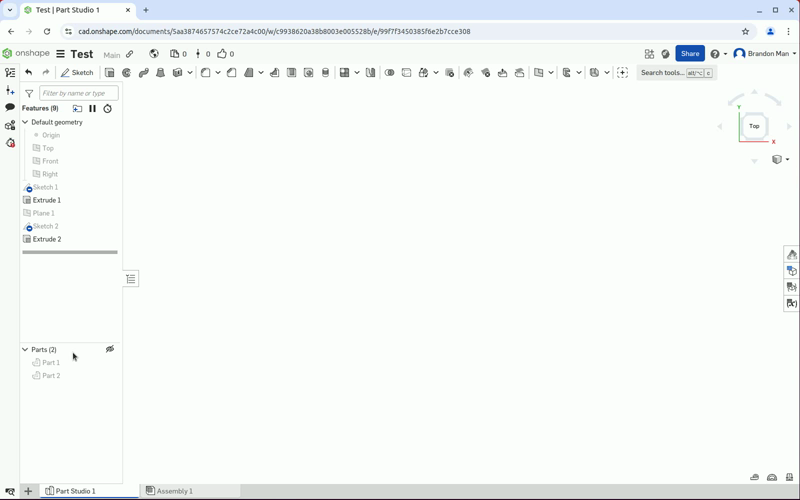
key_up(shift)
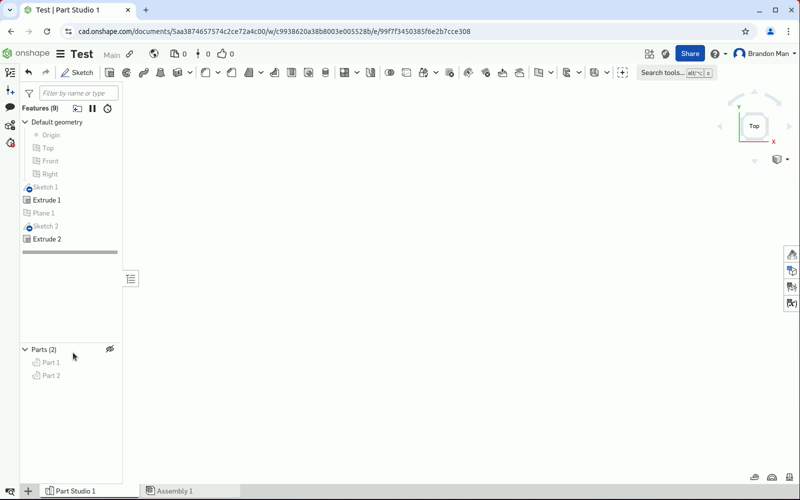
mouse_move(73, 352)
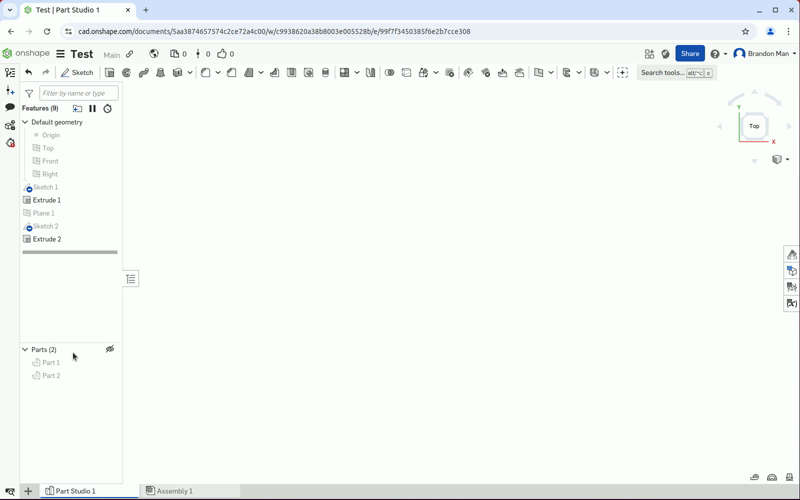
key(shift+y)
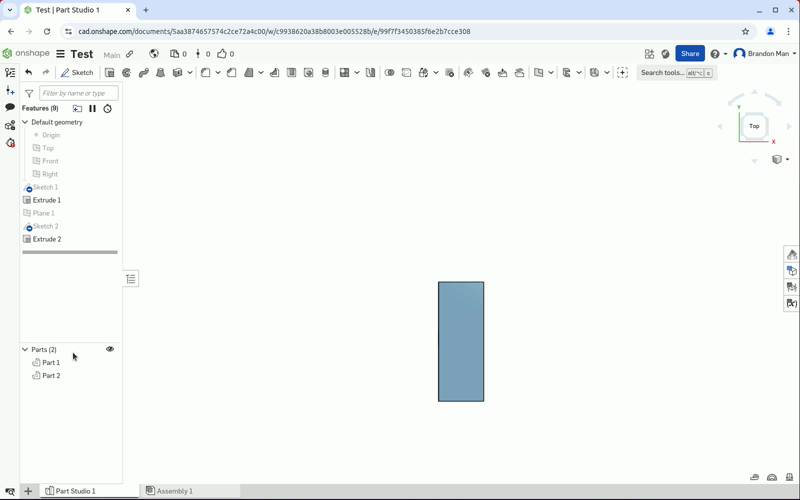
mouse_move(541, 75)
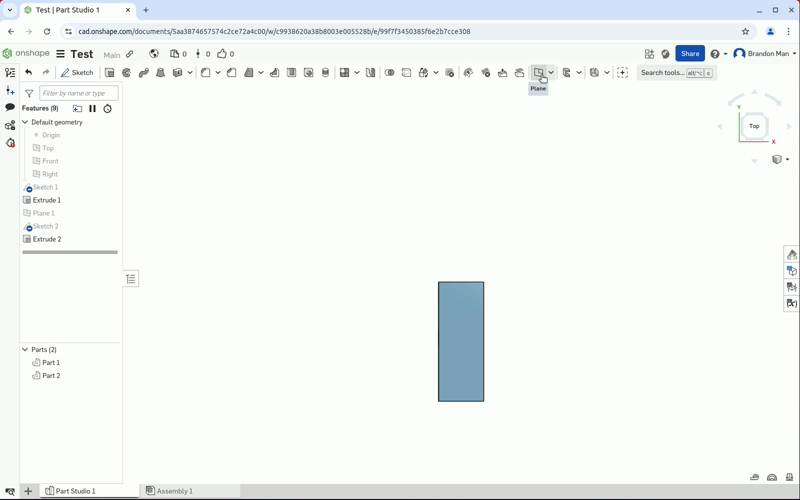
click(541, 75)
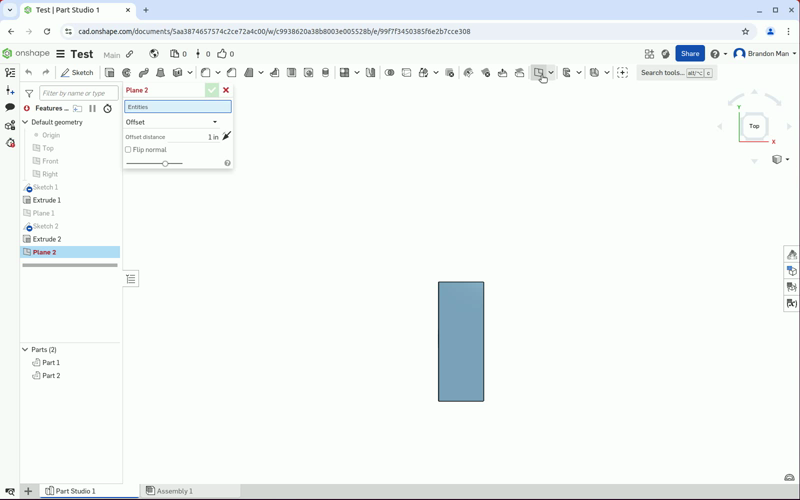
mouse_move(73, 150)
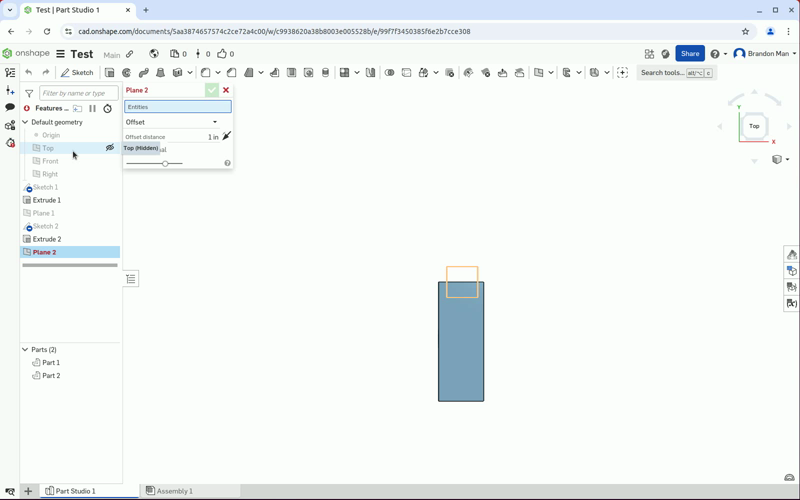
click(73, 150)
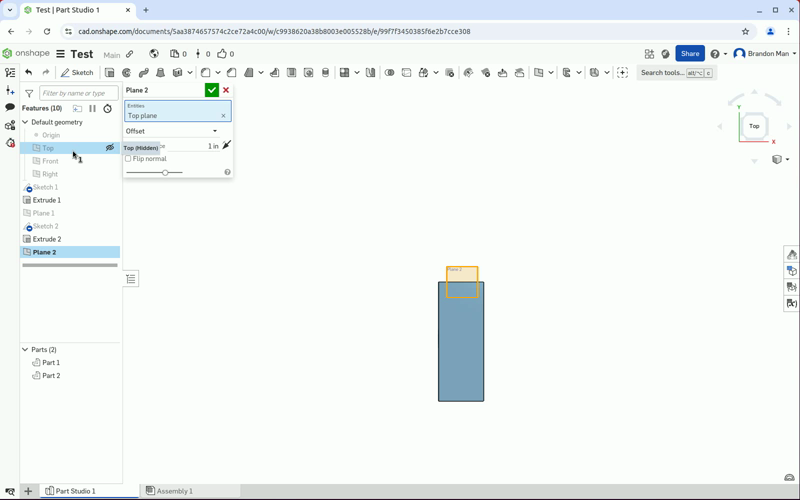
key(tab, 2)
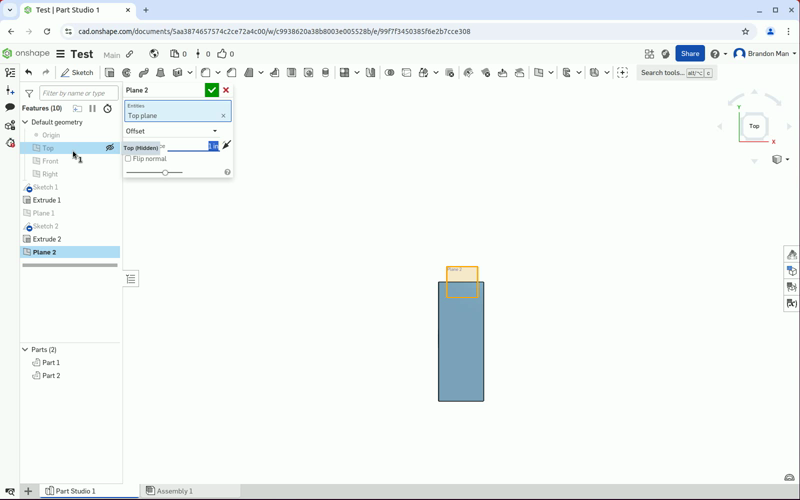
text(2.403)
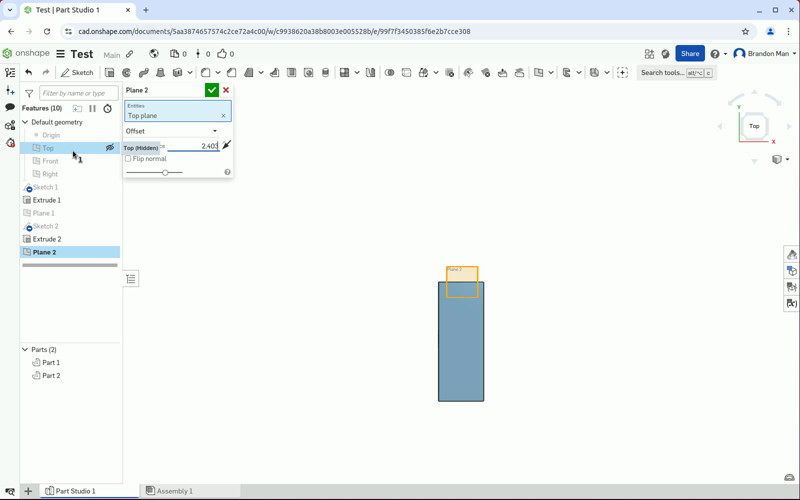
key(enter, 2)
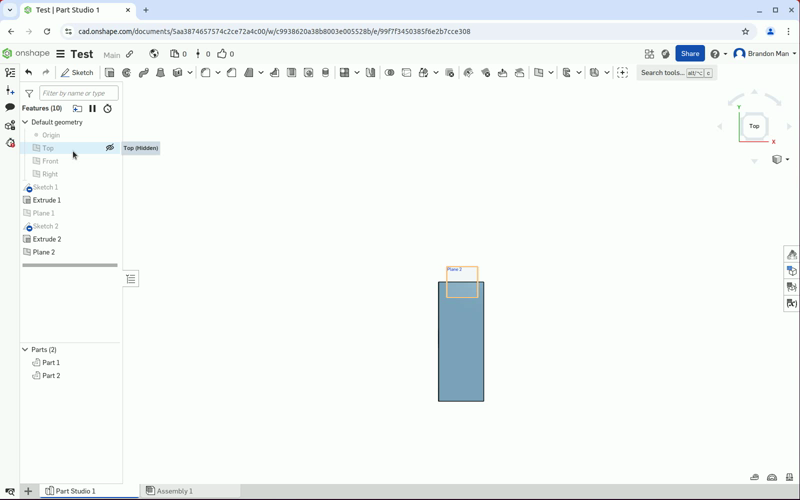
key(shift+s)
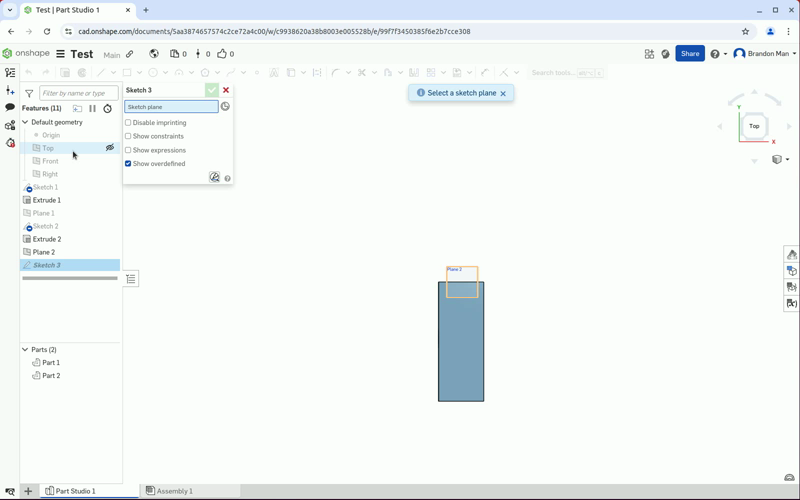
mouse_move(73, 254)
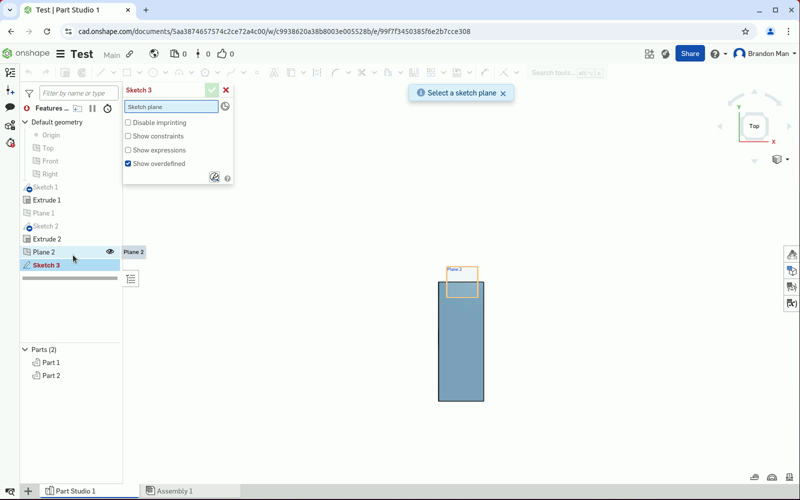
click(73, 254)
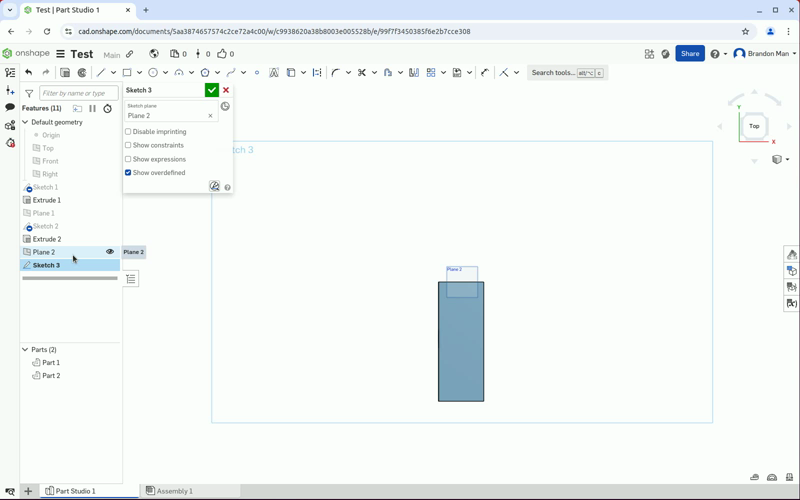
mouse_move(73, 352)
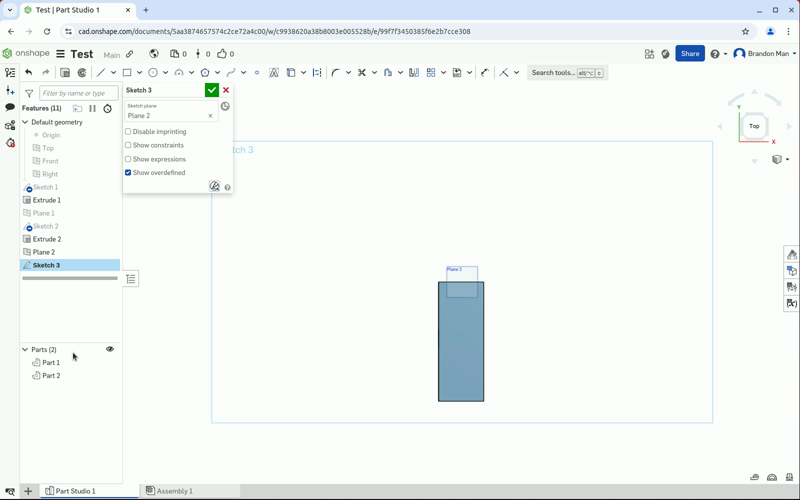
key(y)
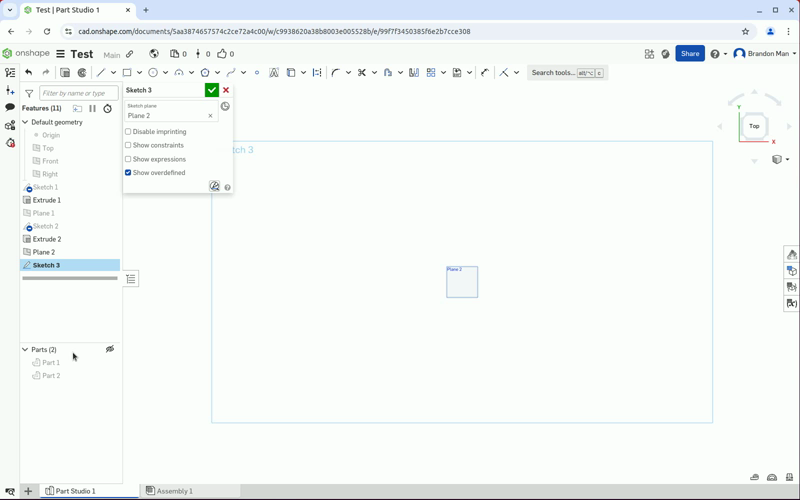
key(c)
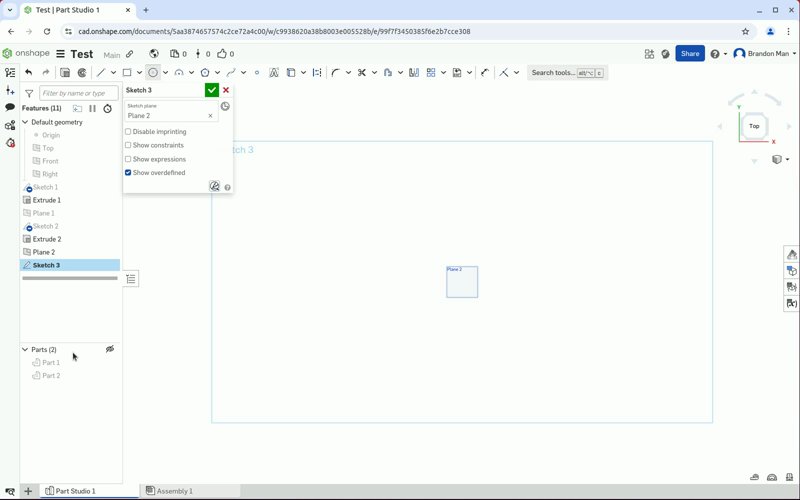
key_down(shift)
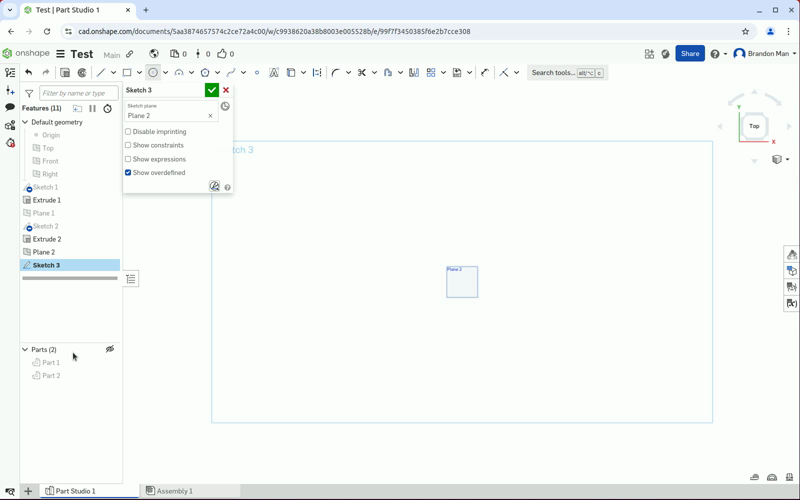
mouse_move(461, 339)
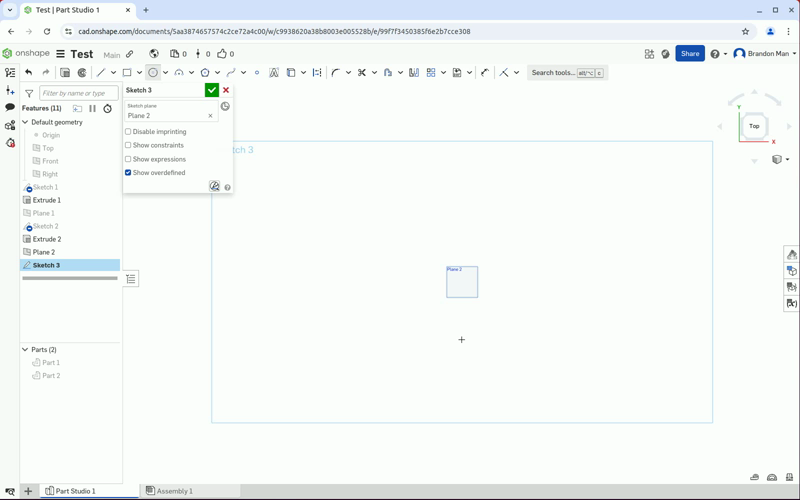
click(461, 339)
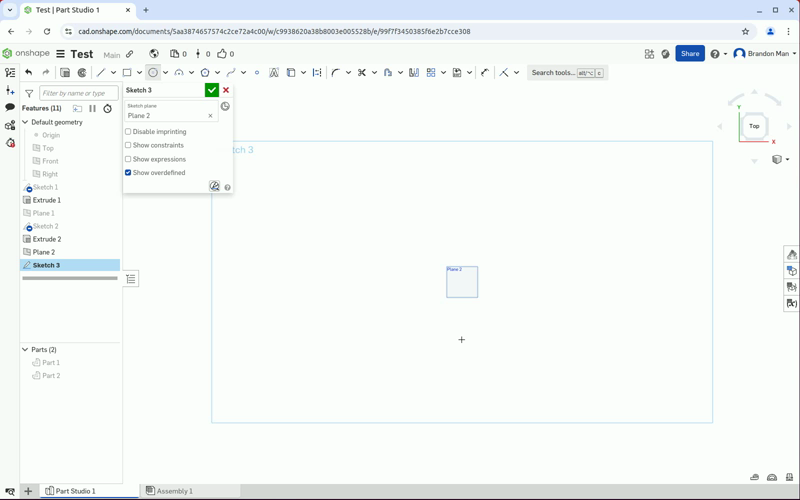
key_up(shift)
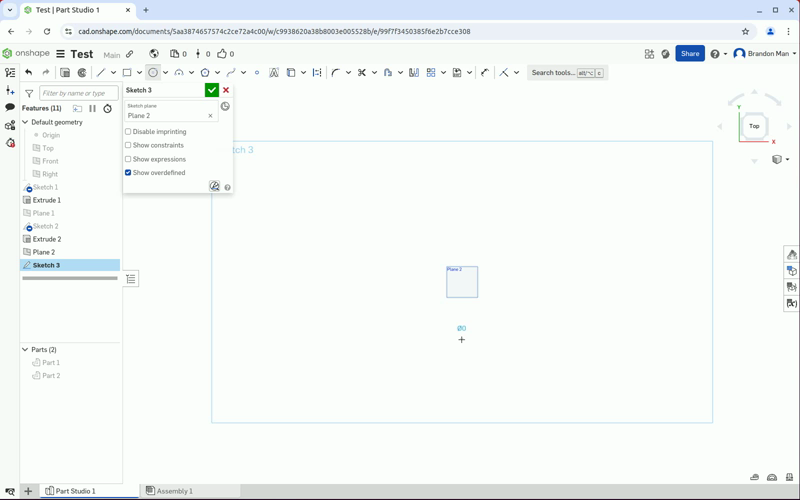
mouse_move(467, 339)
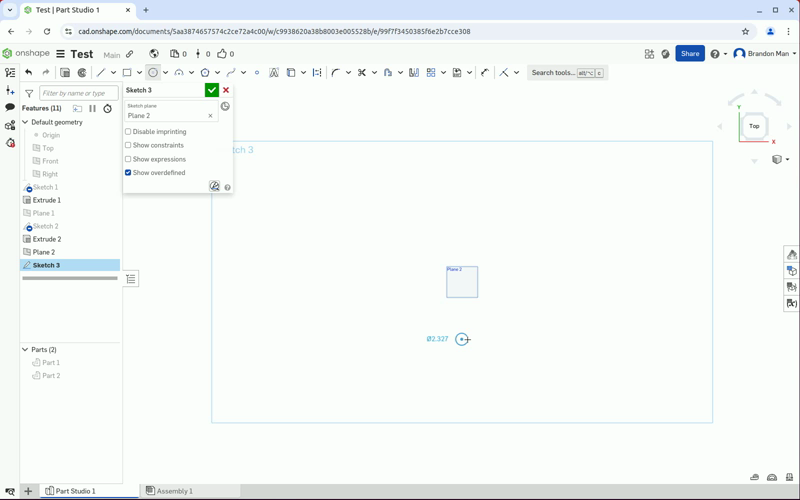
click(467, 339)
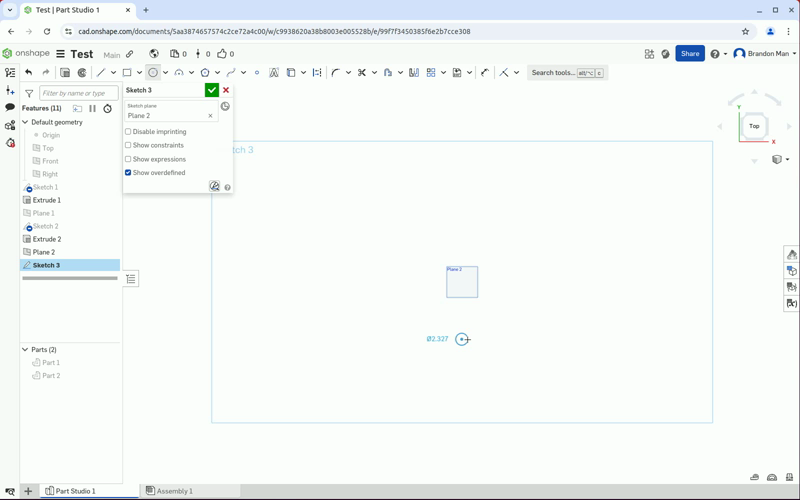
key(esc)
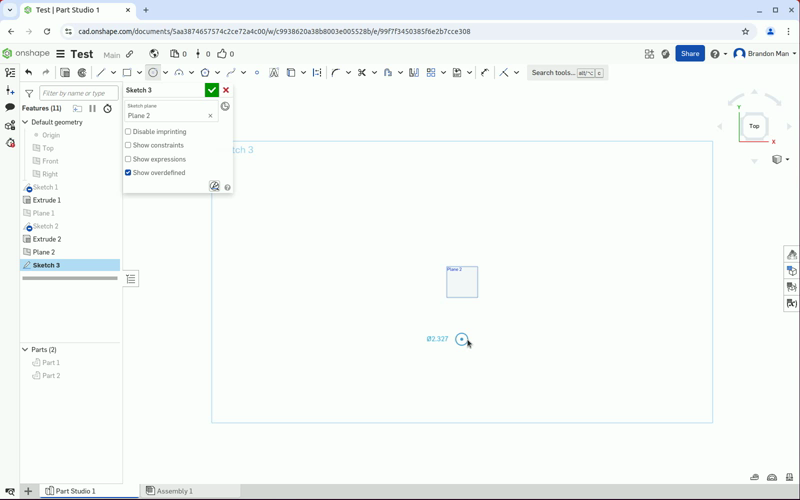
mouse_move(463, 337)
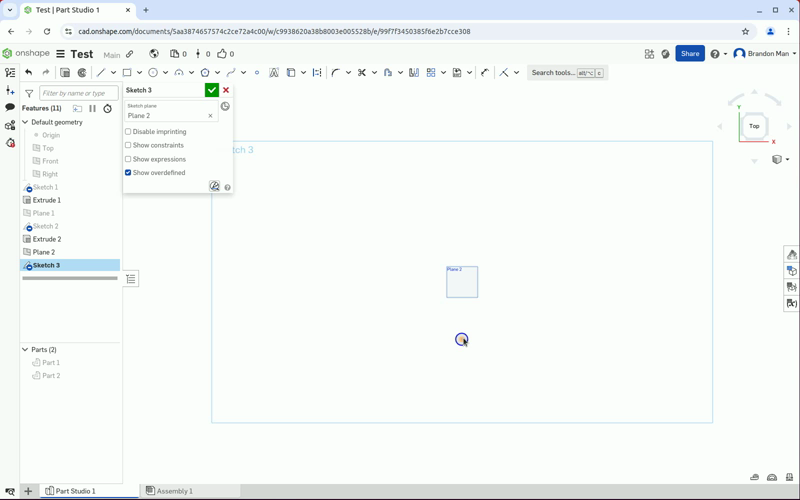
scroll(6)
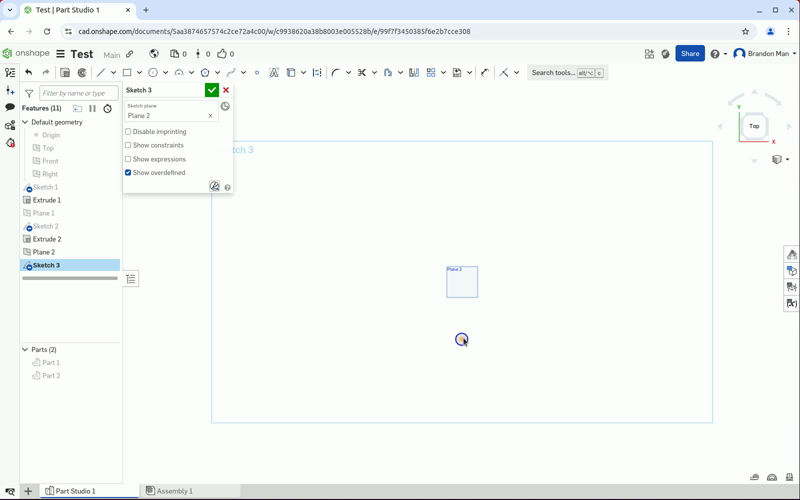
scroll(6)
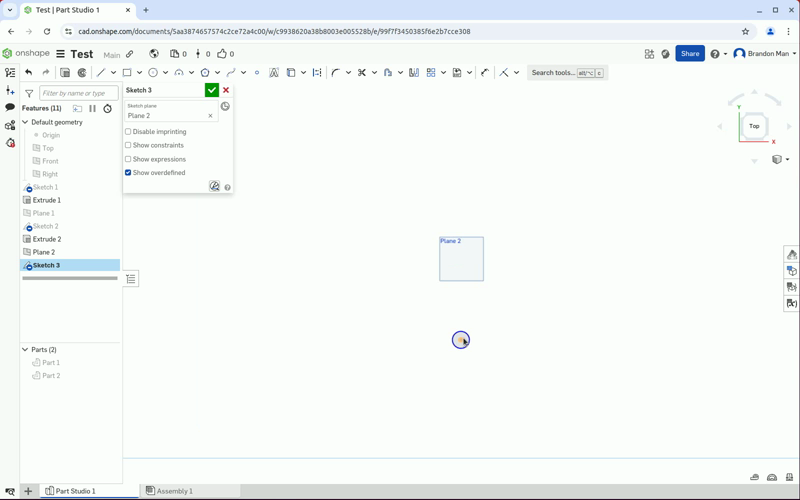
scroll(6)
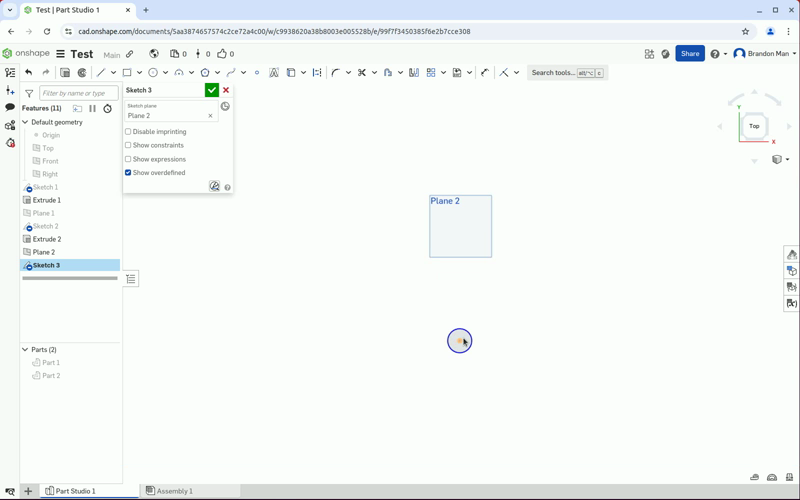
scroll(6)
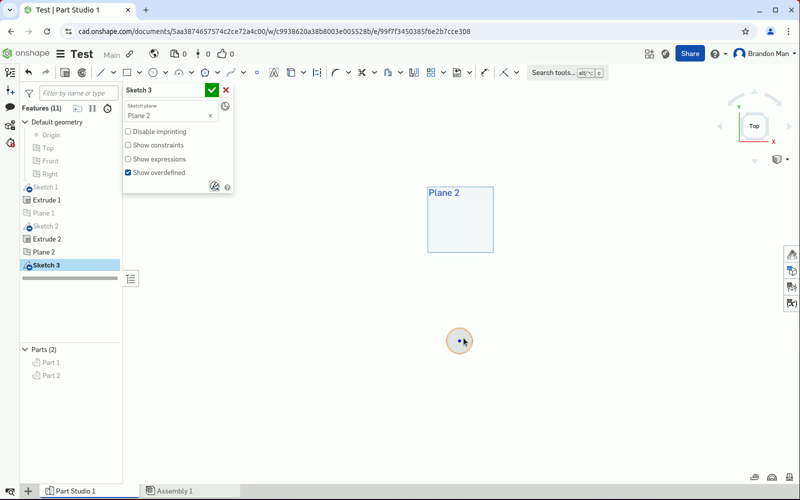
scroll(6)
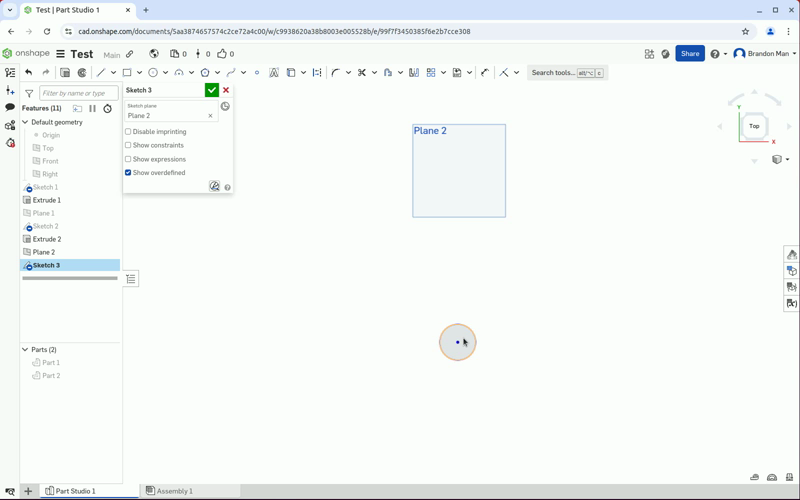
scroll(6)
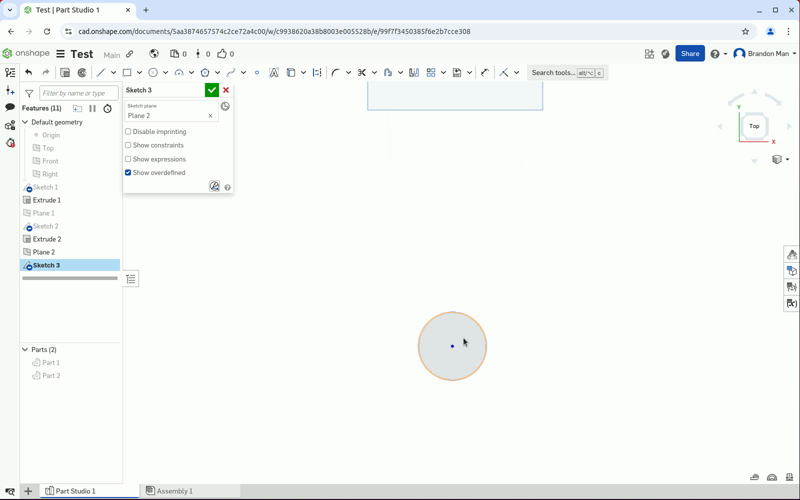
scroll(6)
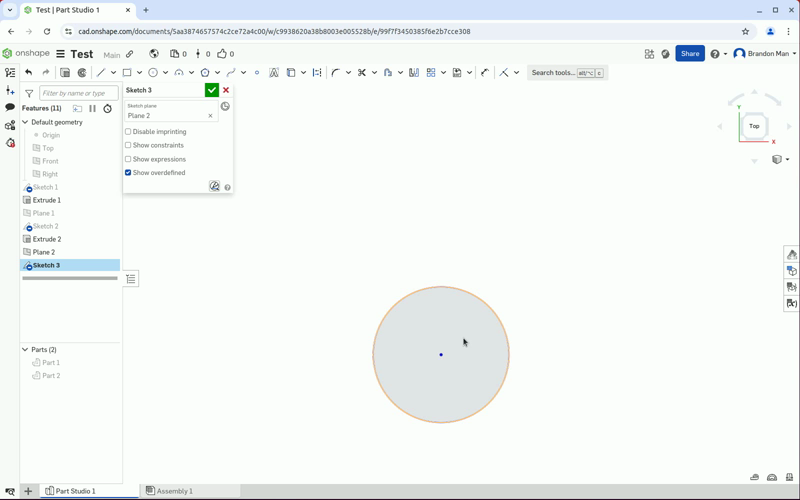
click(463, 337)
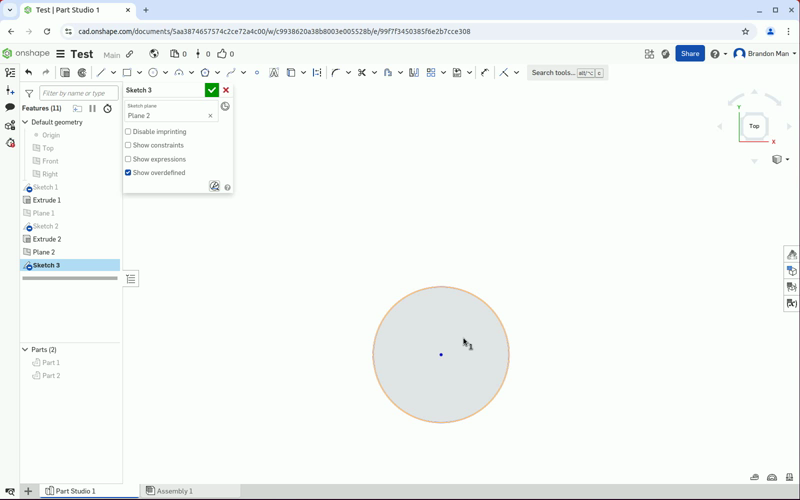
scroll(-6)
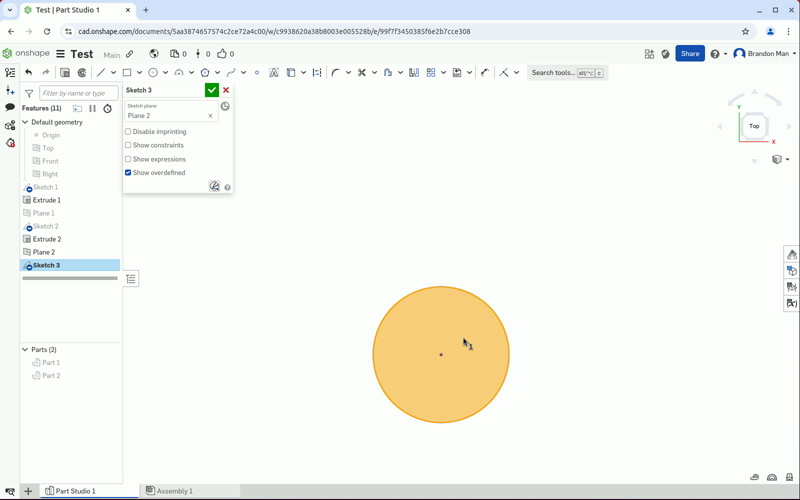
scroll(-6)
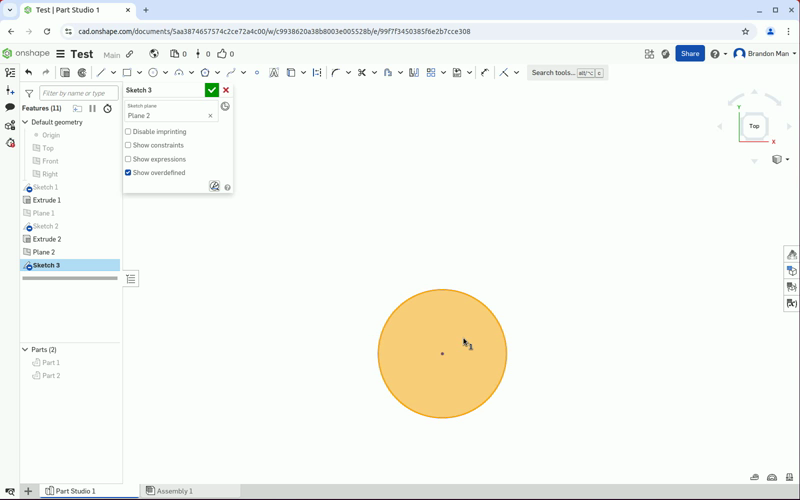
scroll(-6)
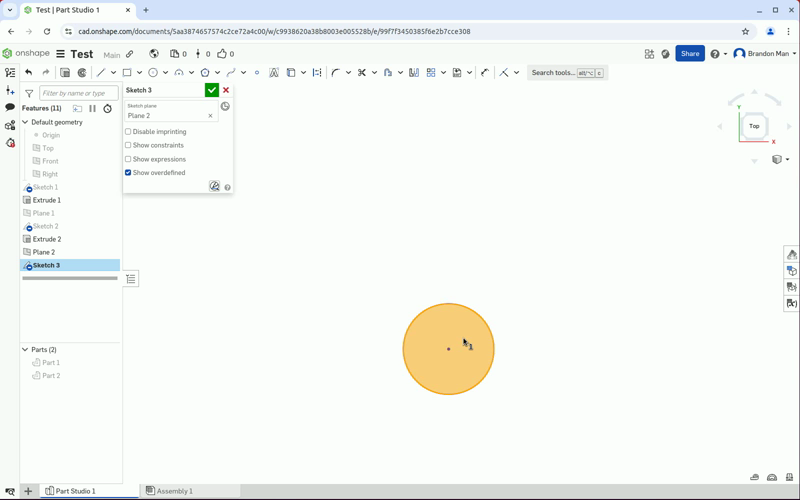
scroll(-6)
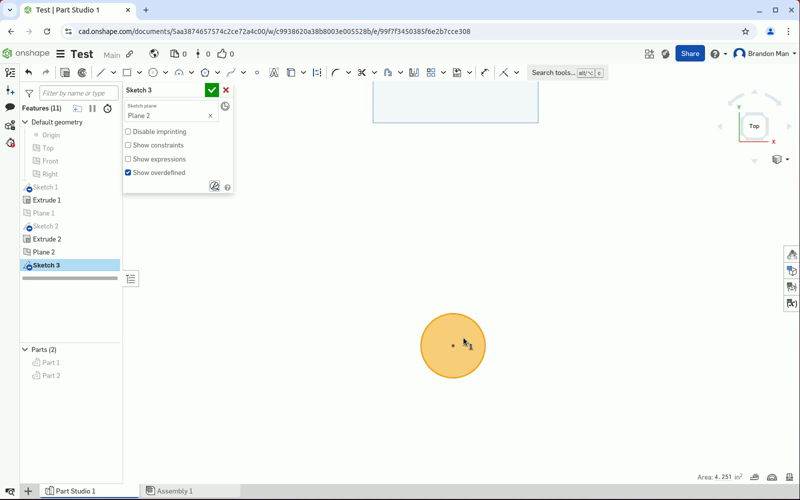
scroll(-6)
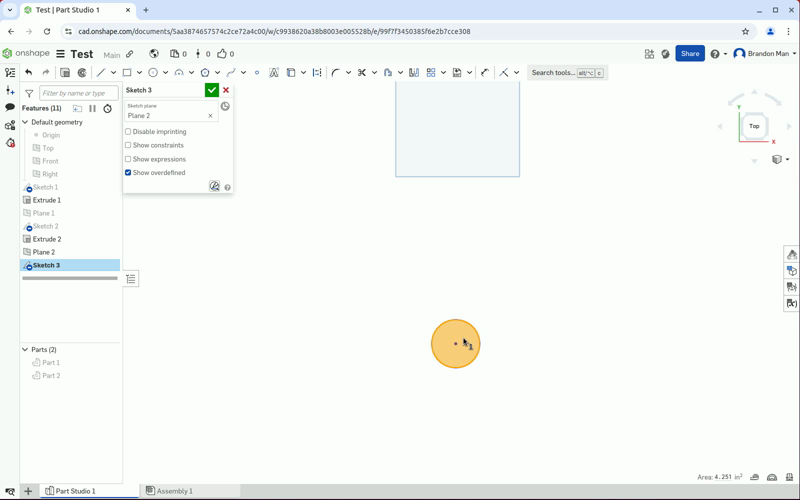
scroll(-6)
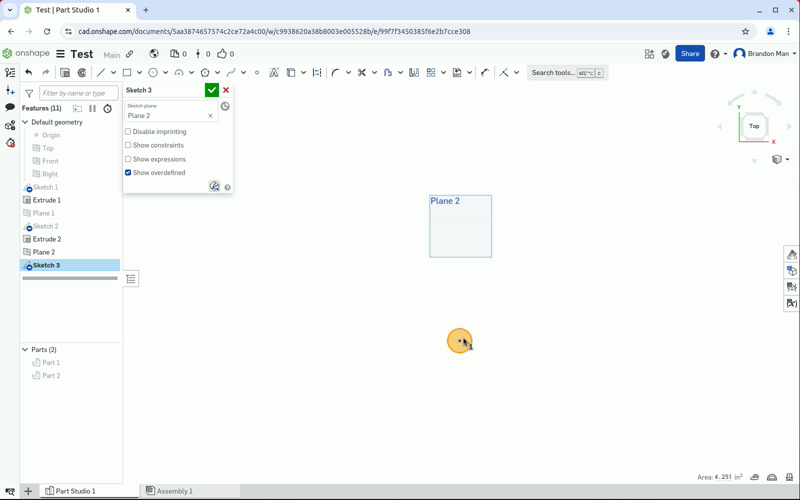
scroll(-6)
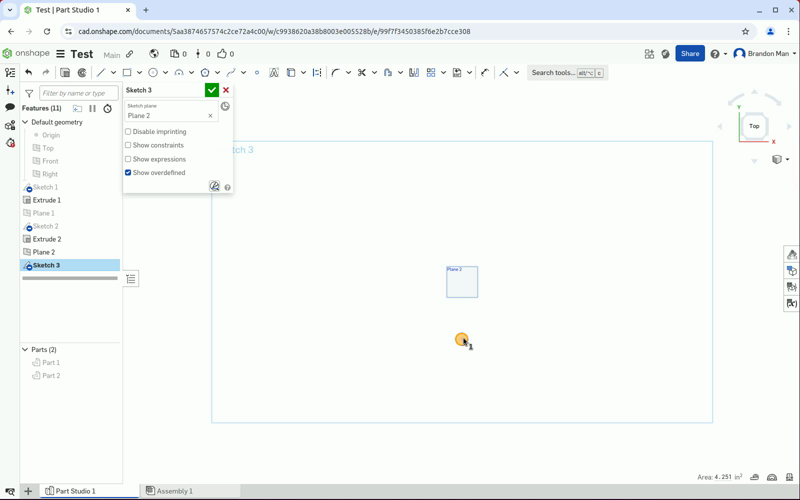
mouse_move(73, 352)
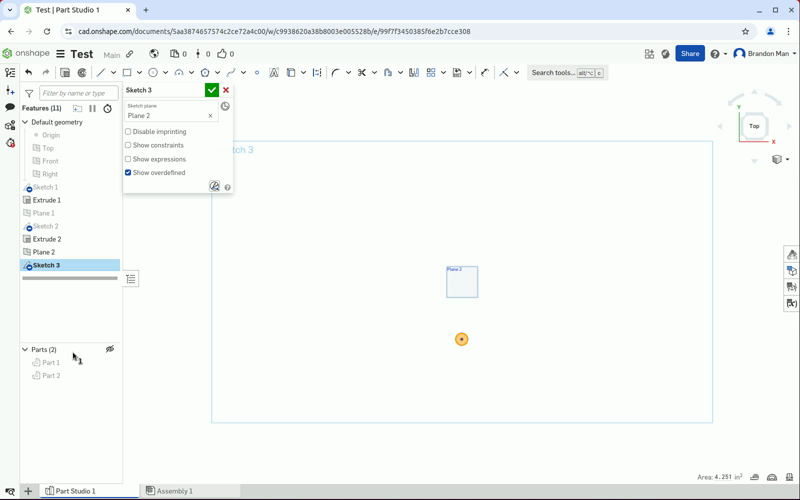
key(shift+y)
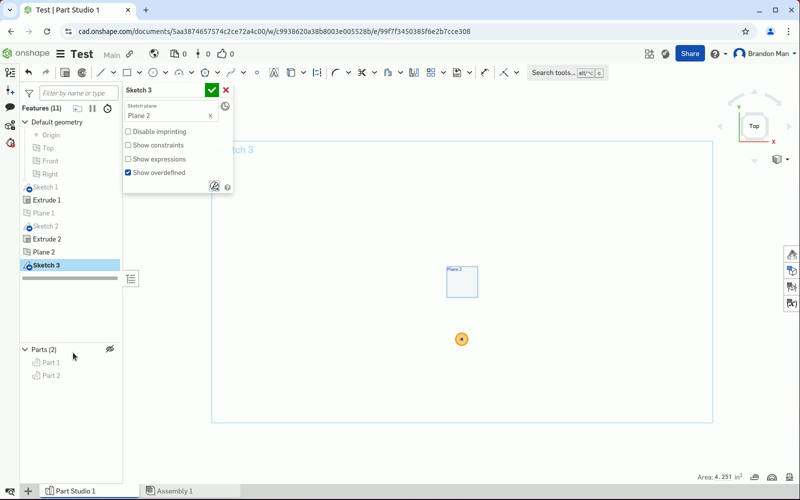
key(shift+e)
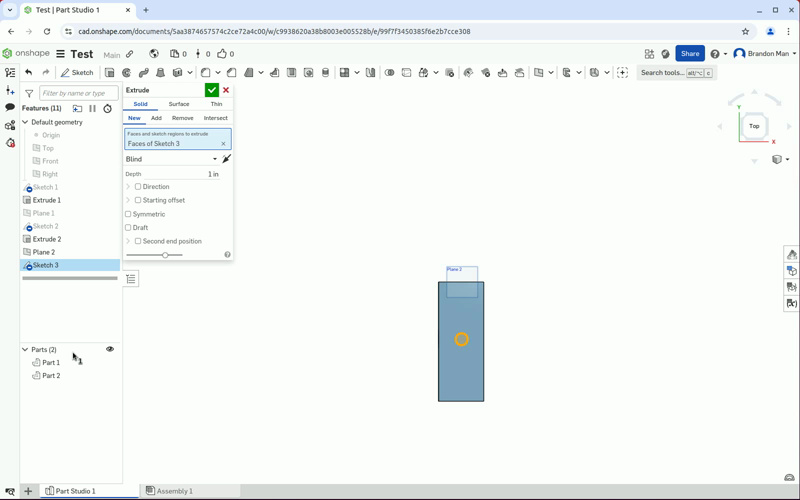
mouse_move(143, 106)
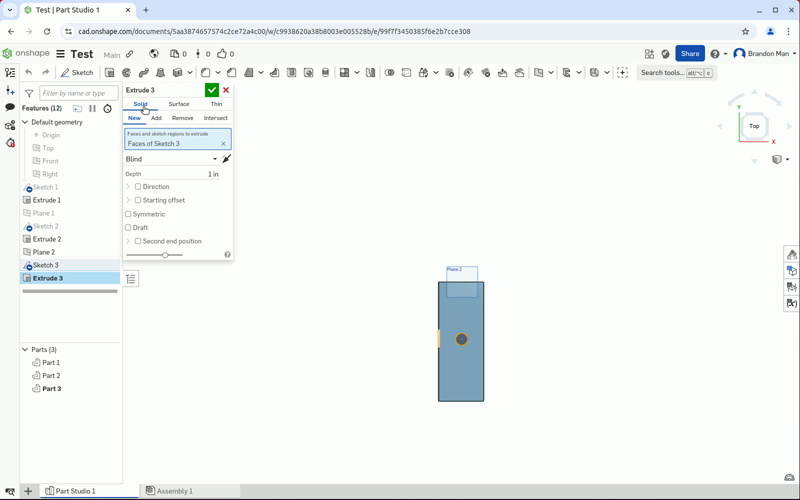
click(143, 106)
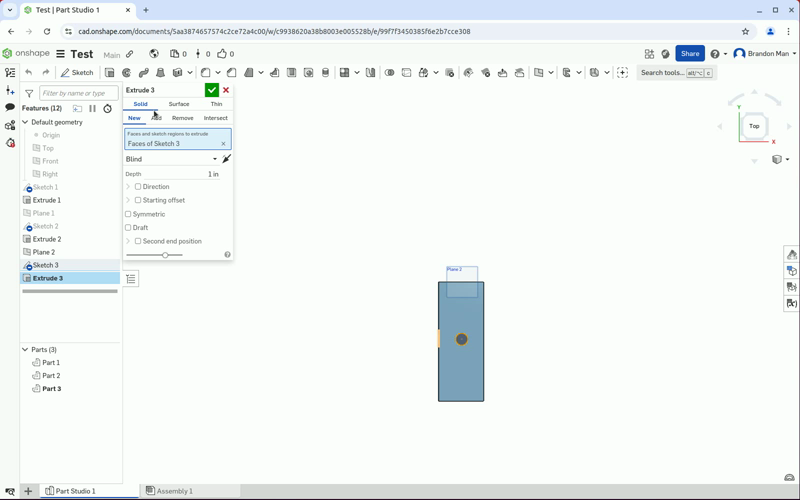
mouse_move(186, 120)
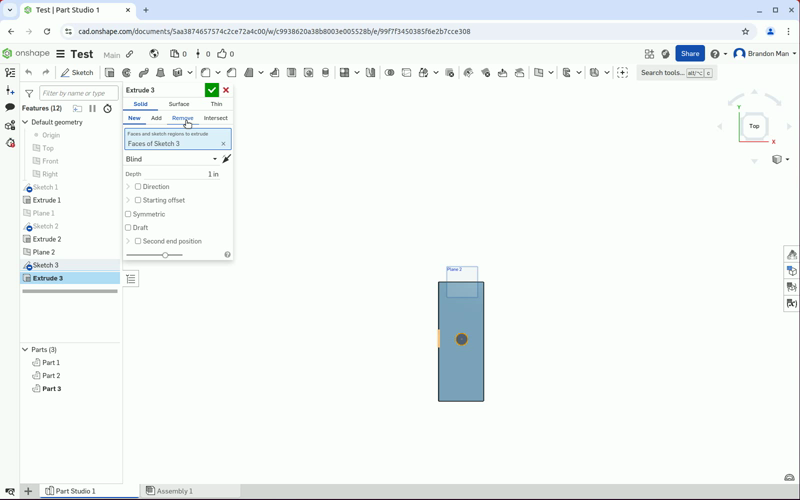
click(186, 120)
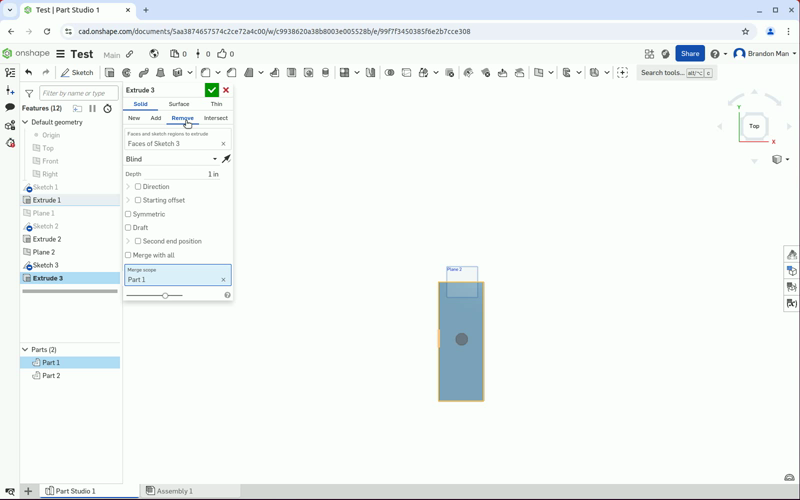
key(tab, 4)
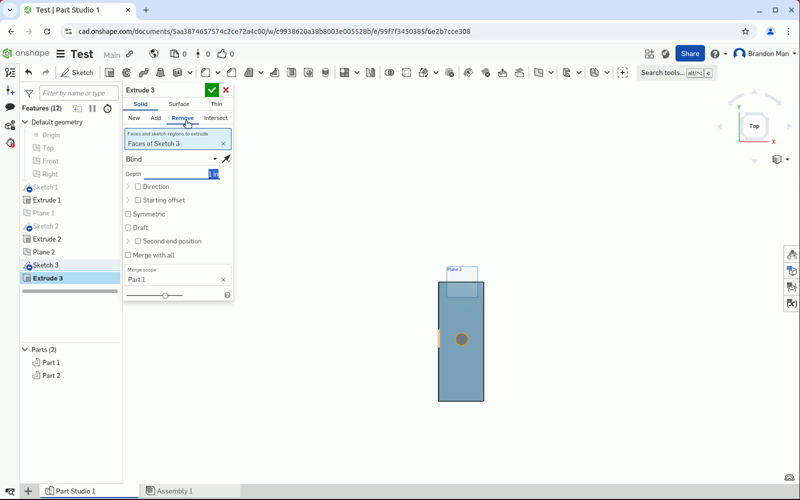
text(8.906)
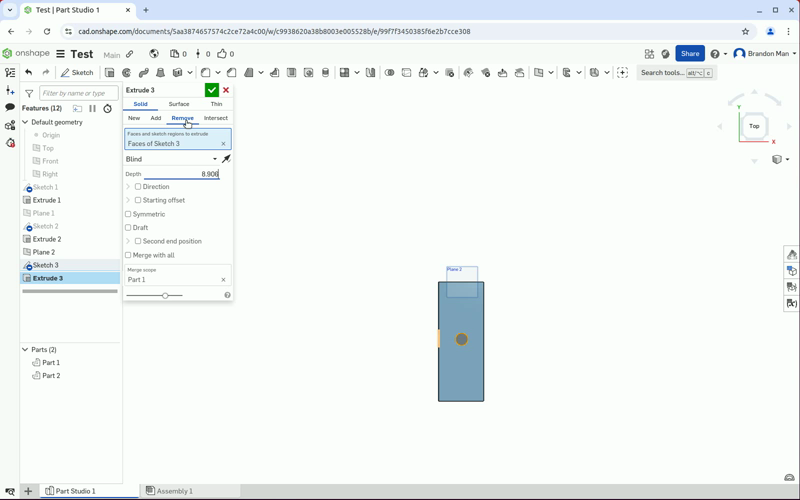
key(tab, 6)
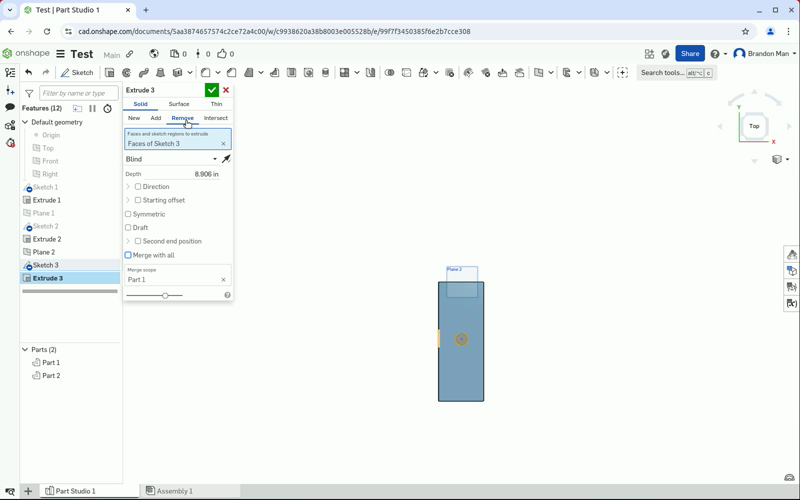
key(space)
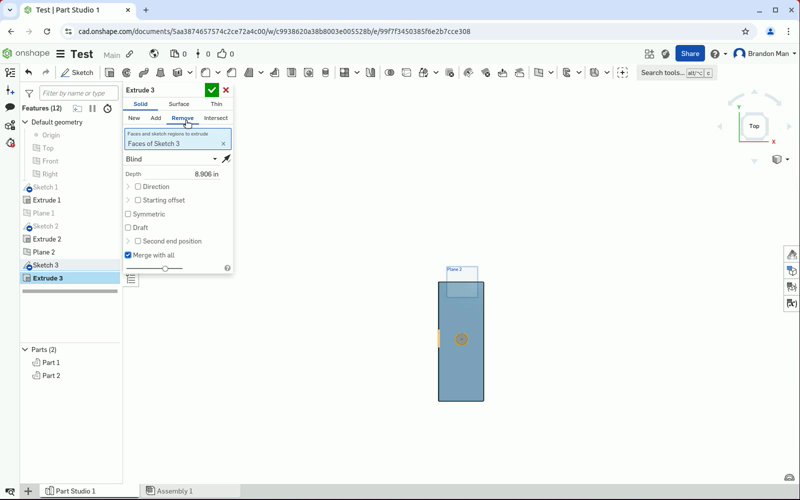
key(enter)
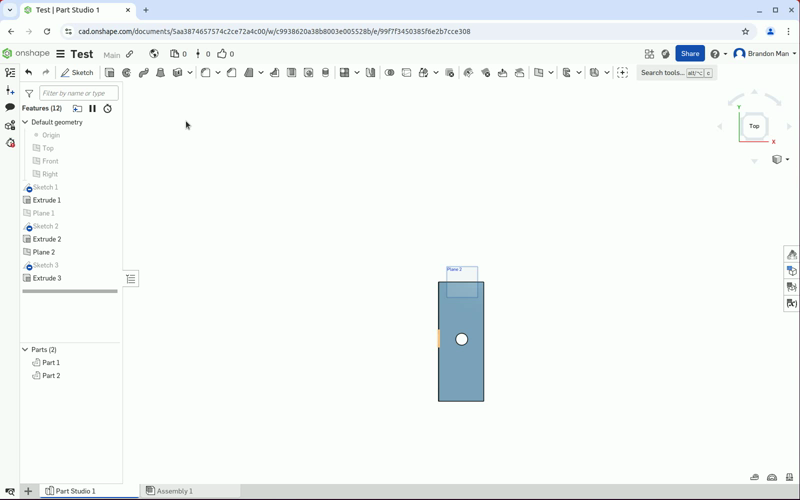
key(shift+h)
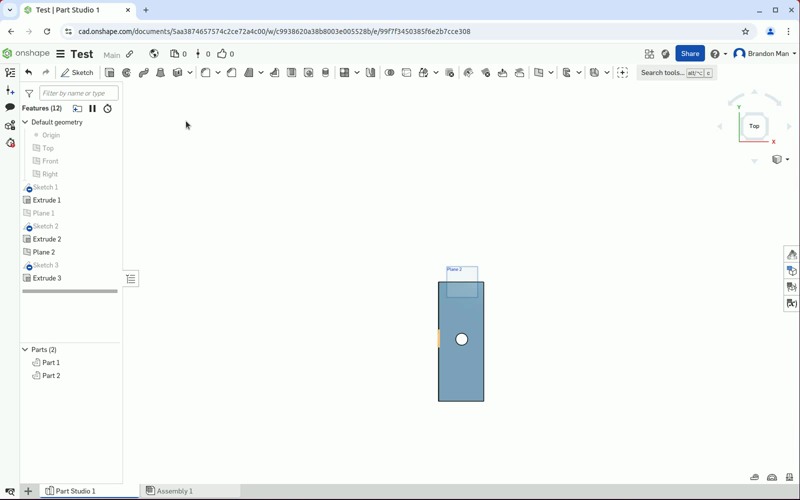
key(shift+h)
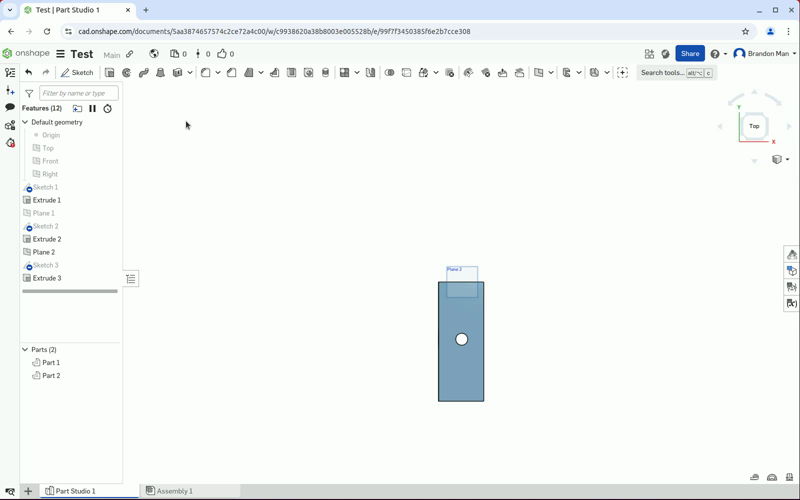
mouse_move(73, 189)
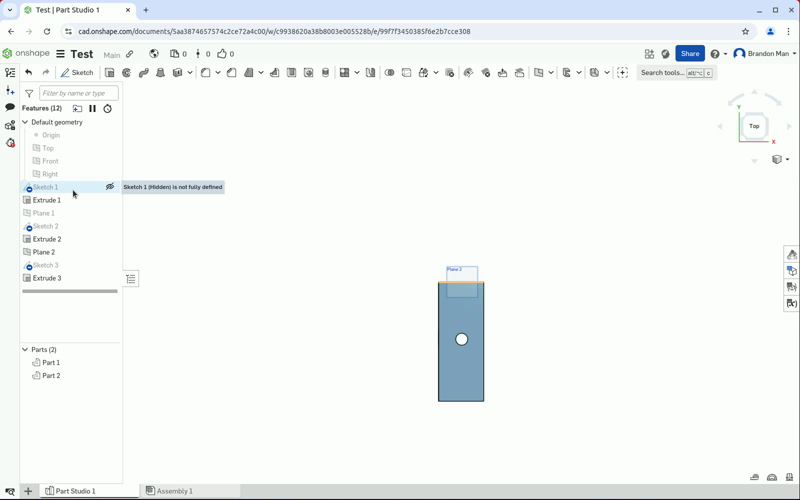
click(73, 189)
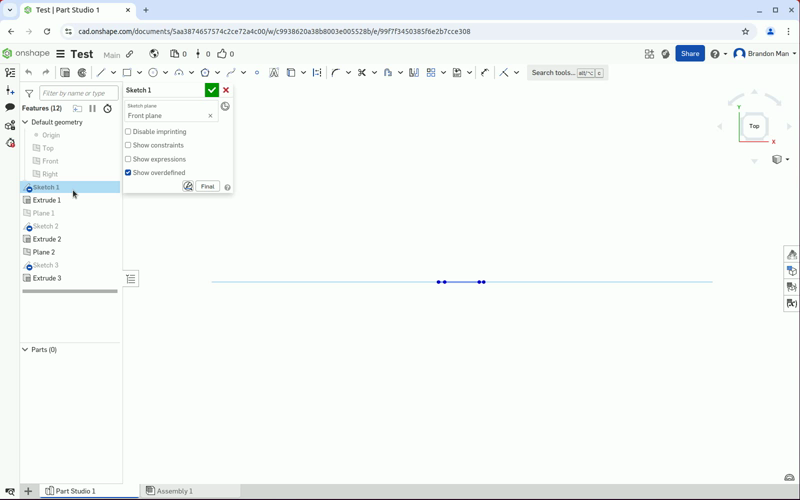
mouse_move(229, 92)
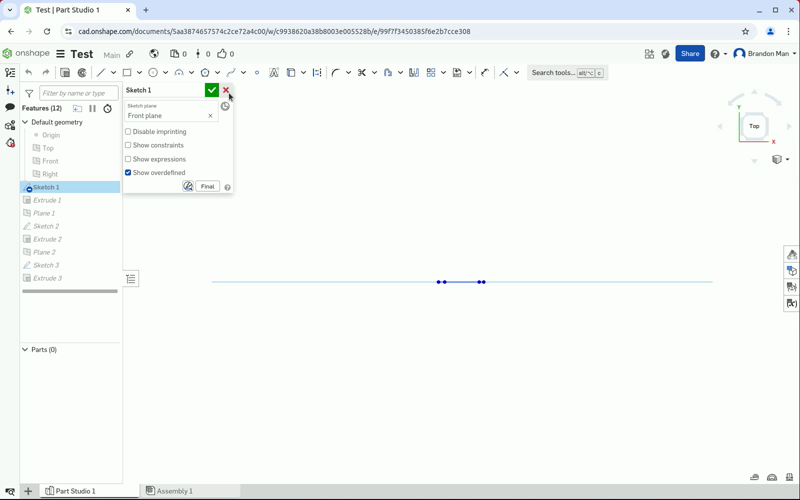
click(229, 92)
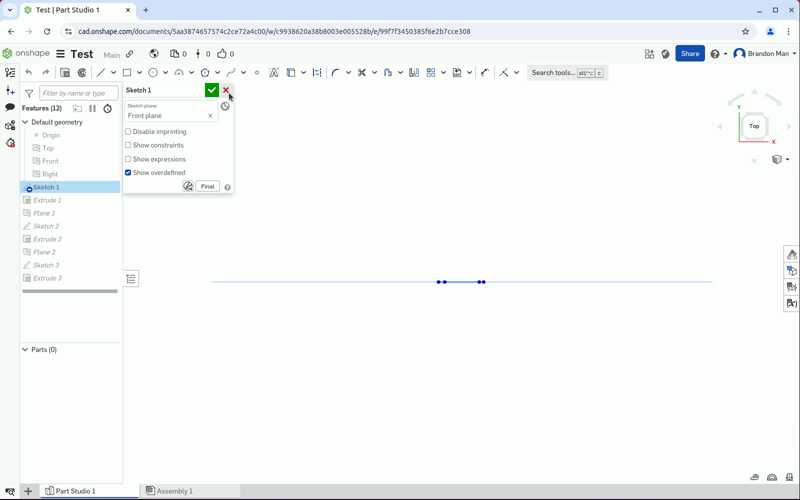
key(shift+s)
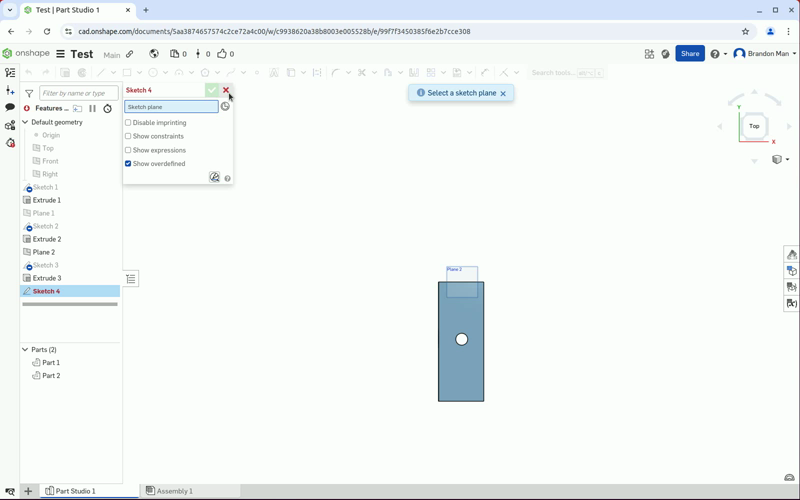
mouse_move(73, 254)
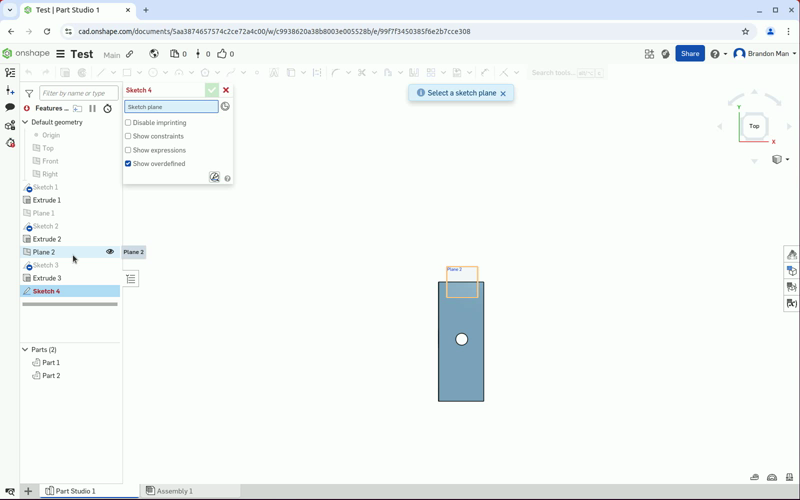
click(73, 254)
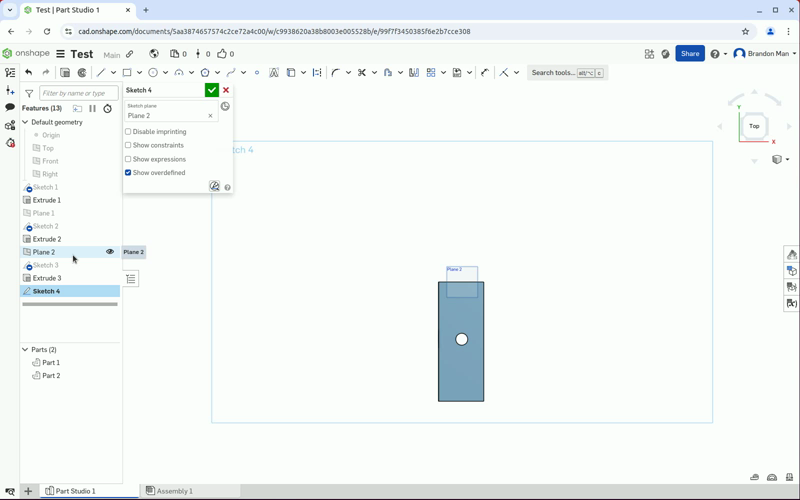
mouse_move(73, 352)
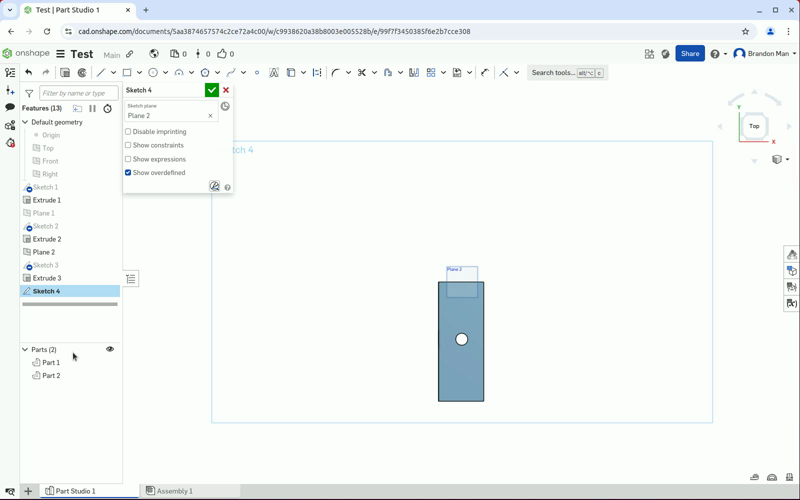
key(y)
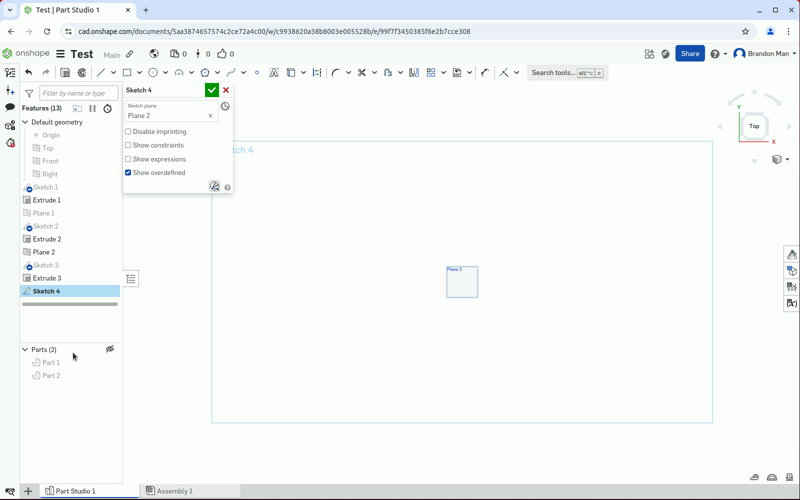
key(l)
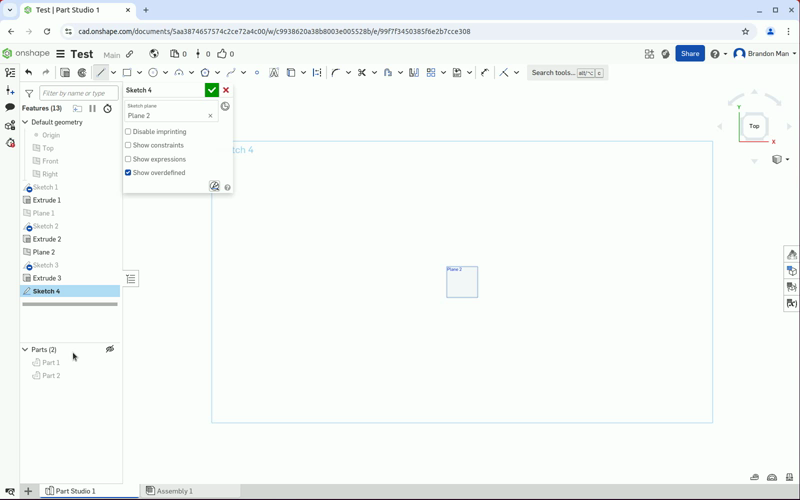
key_down(shift)
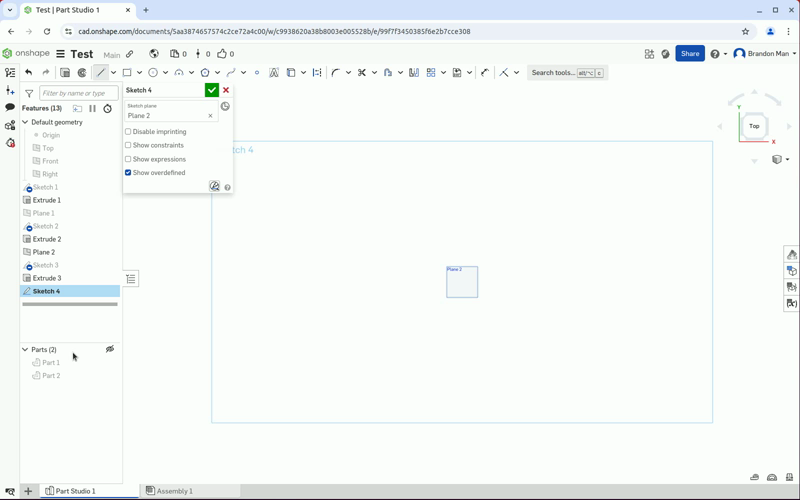
mouse_move(483, 365)
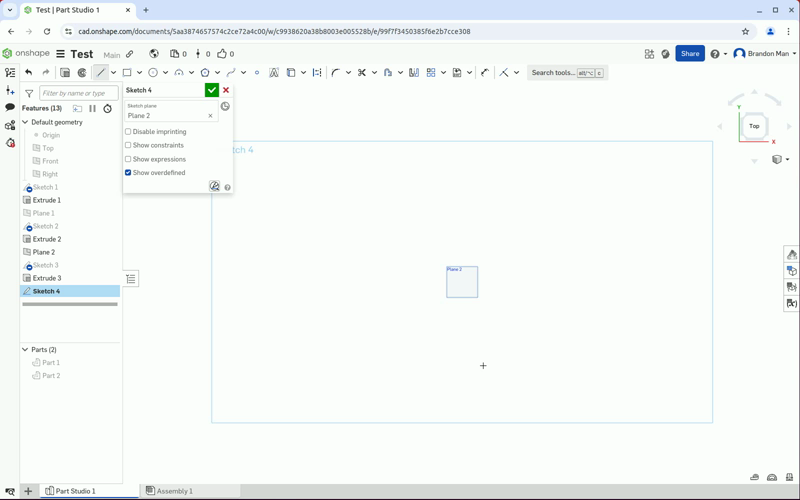
click(483, 365)
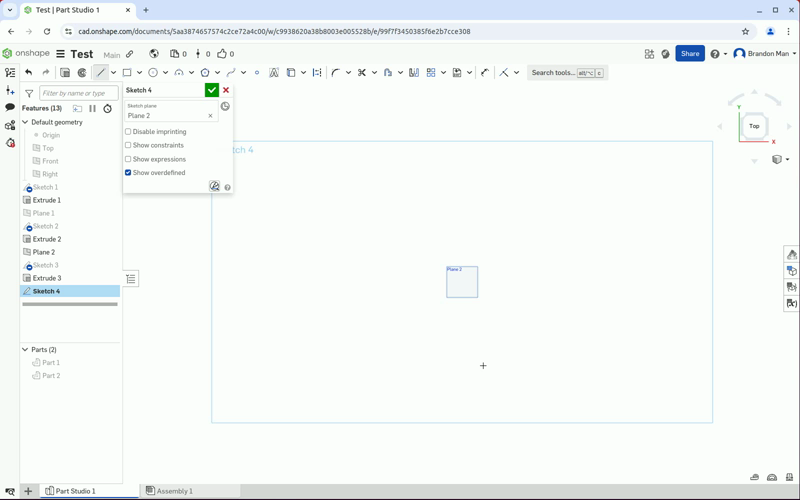
key_up(shift)
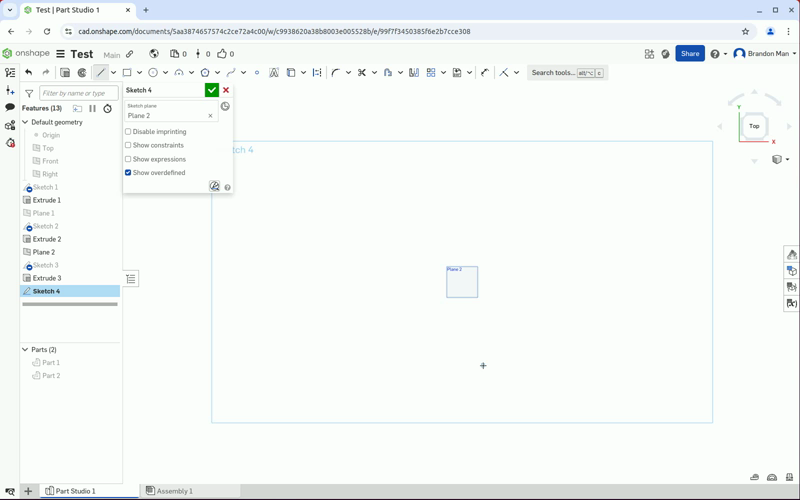
key_down(shift)
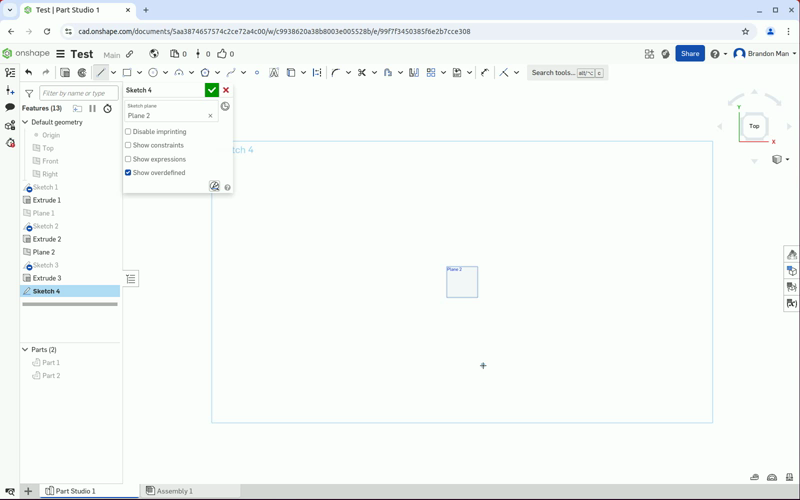
mouse_move(513, 365)
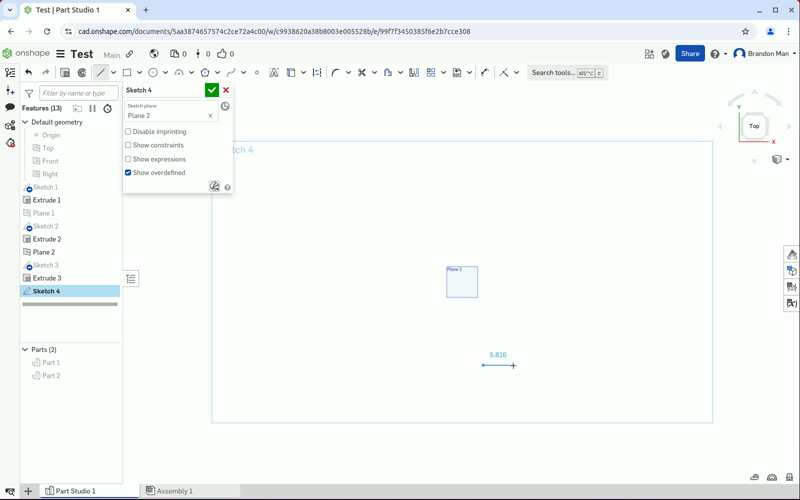
mouse_move(495, 365)
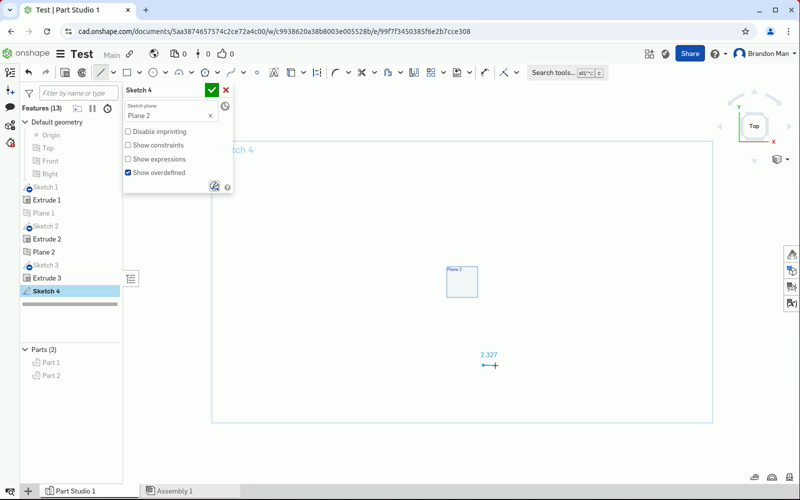
click(495, 365)
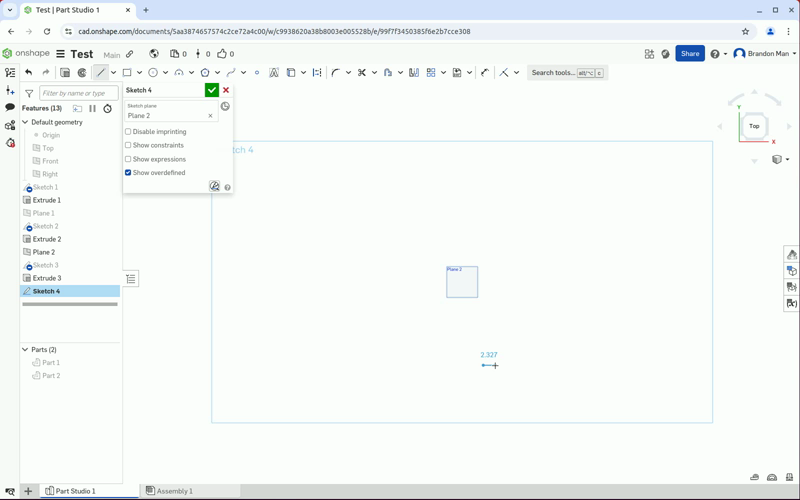
key_up(shift)
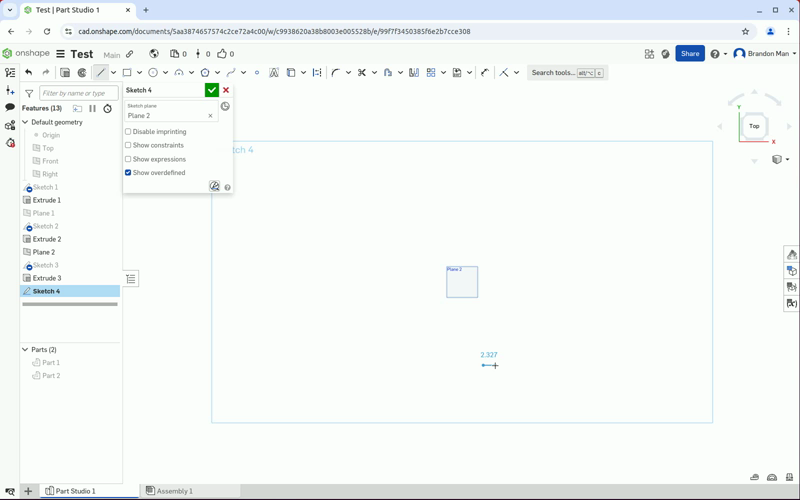
key_down(shift)
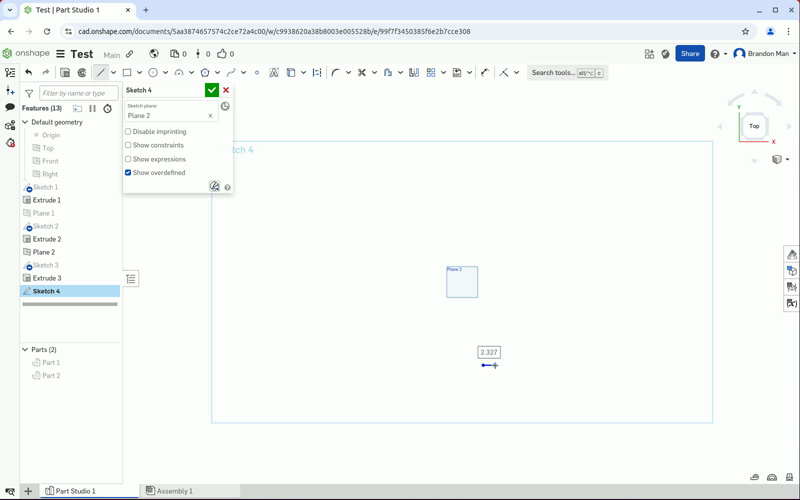
mouse_move(525, 365)
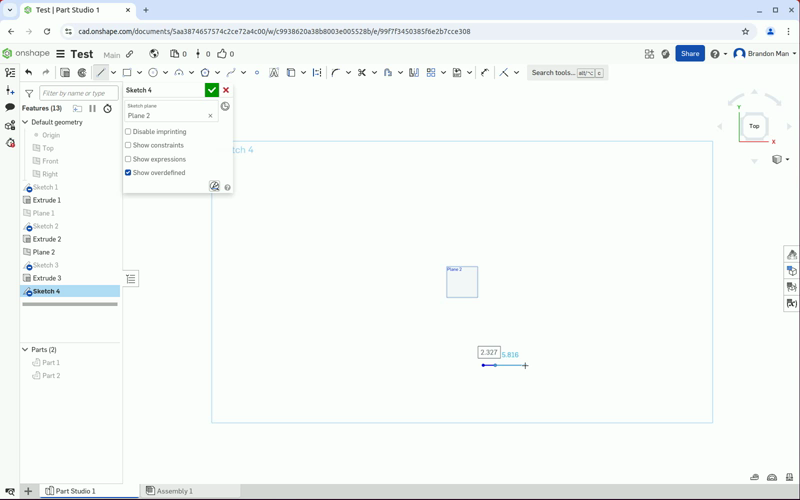
mouse_move(530, 345)
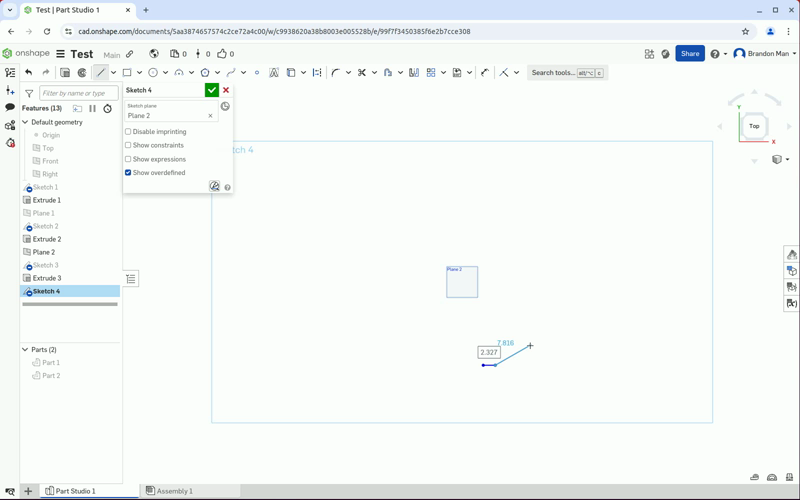
click(530, 345)
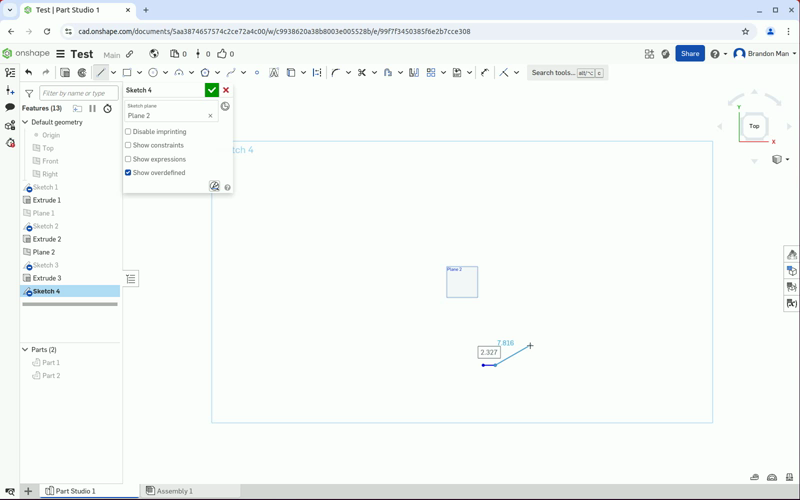
key_up(shift)
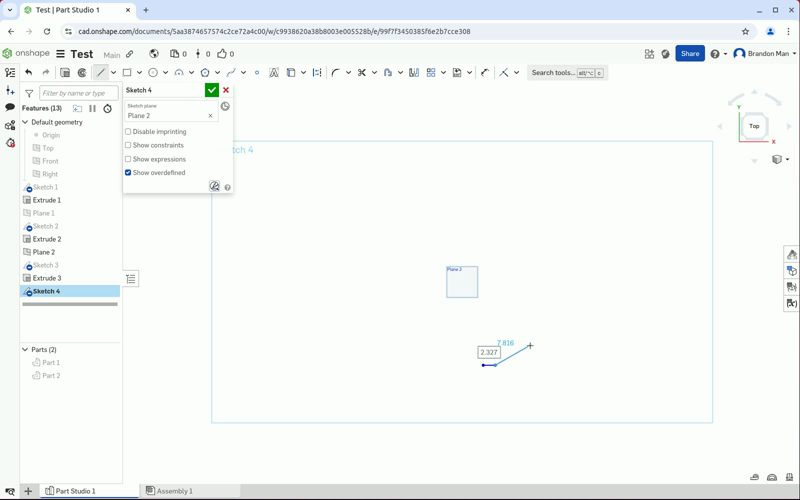
key_down(shift)
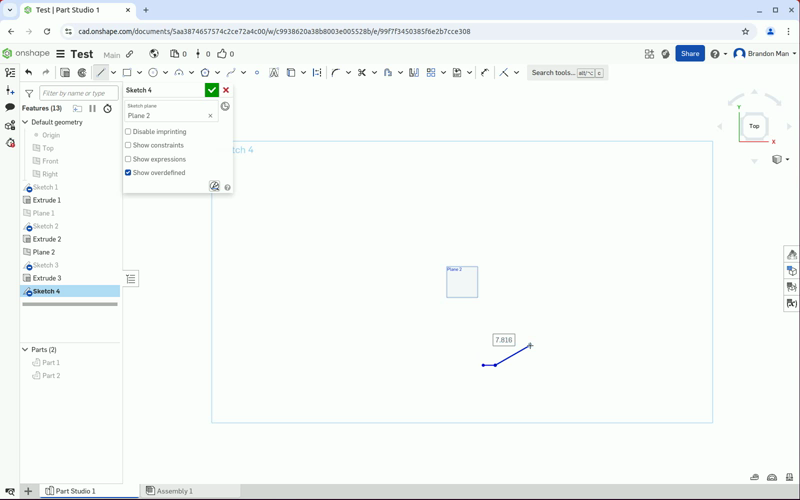
mouse_move(560, 345)
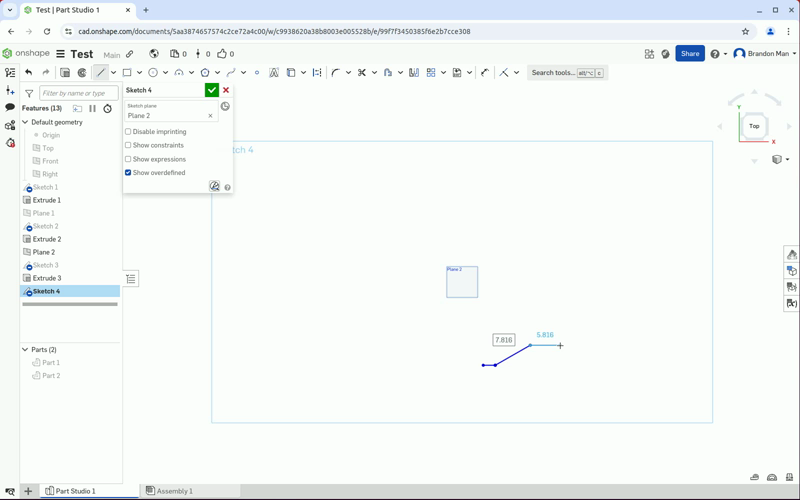
mouse_move(530, 332)
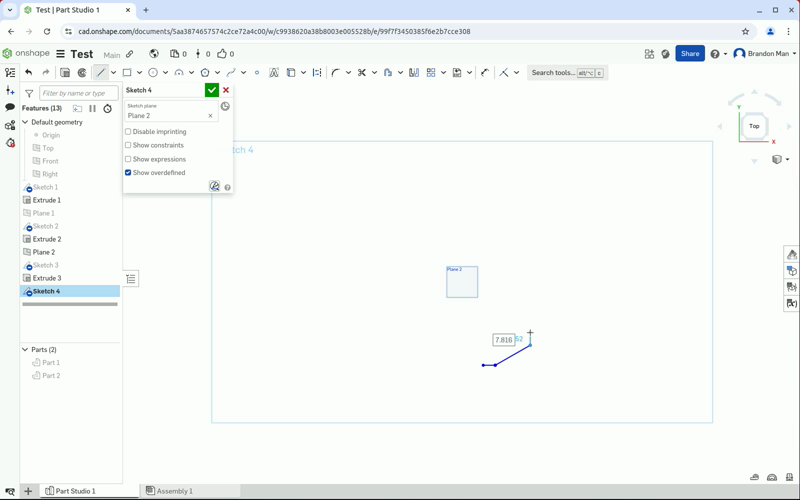
click(530, 332)
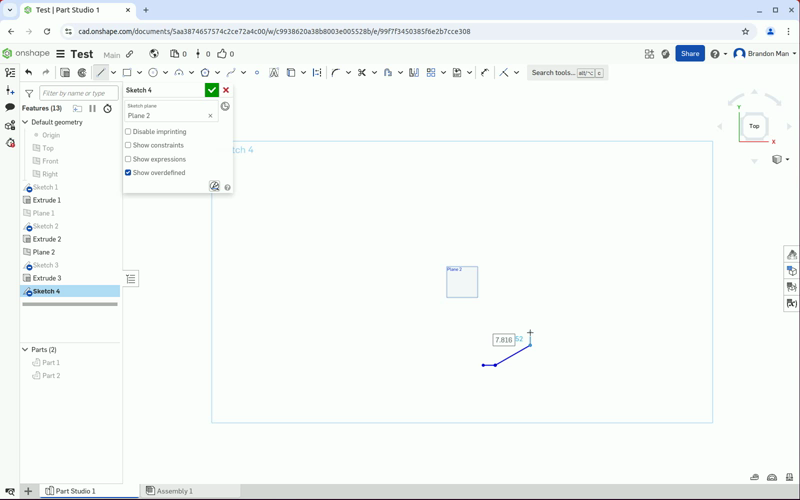
key_up(shift)
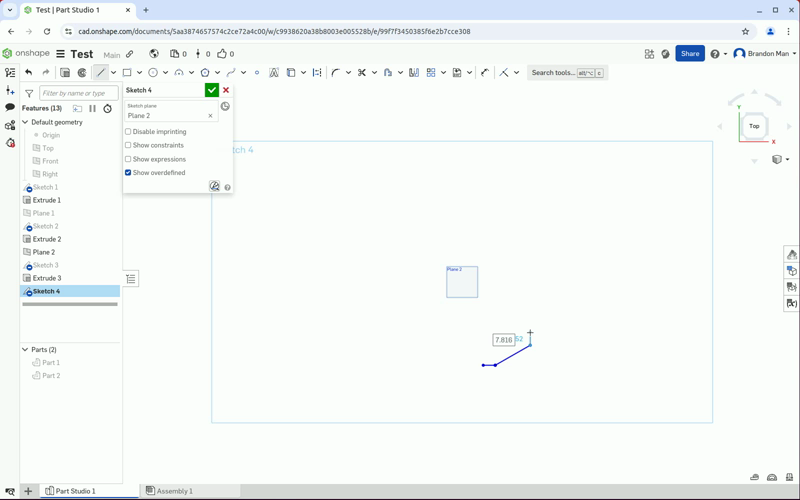
key_down(shift)
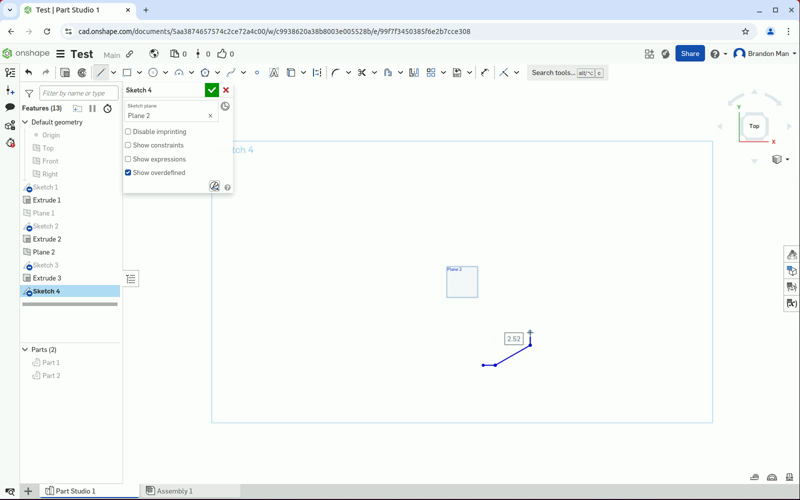
mouse_move(560, 332)
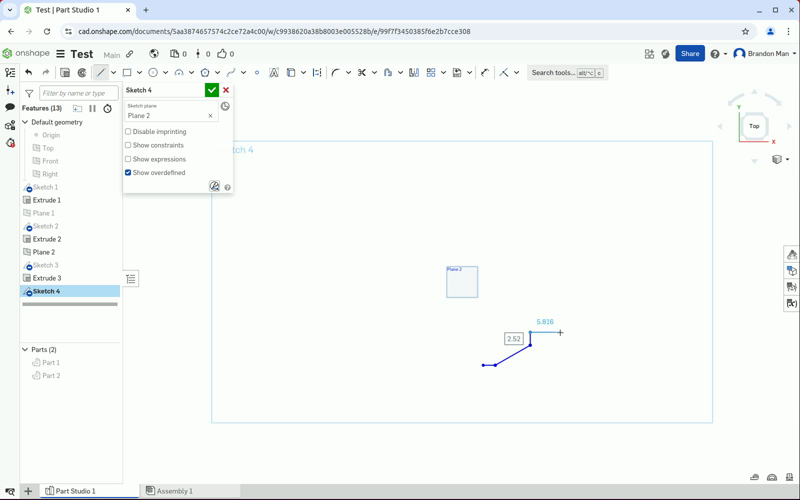
mouse_move(495, 312)
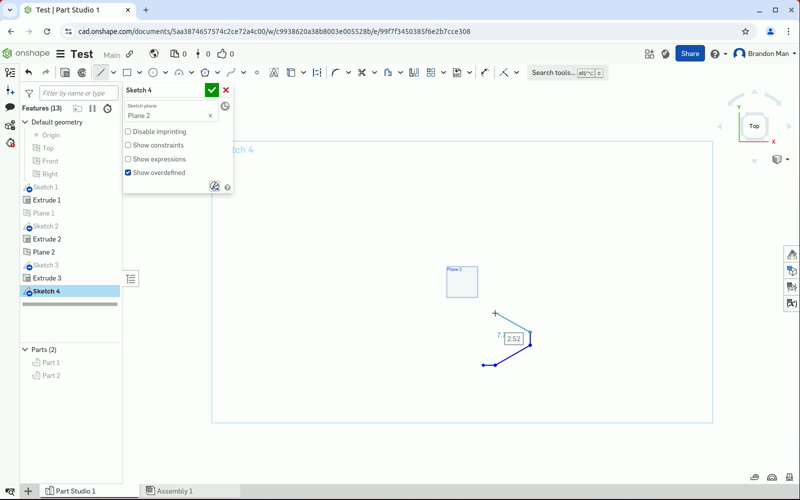
click(495, 312)
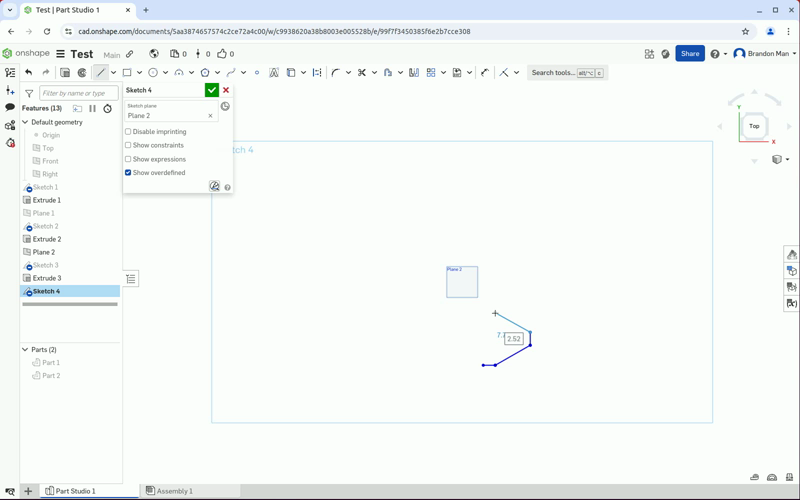
key_up(shift)
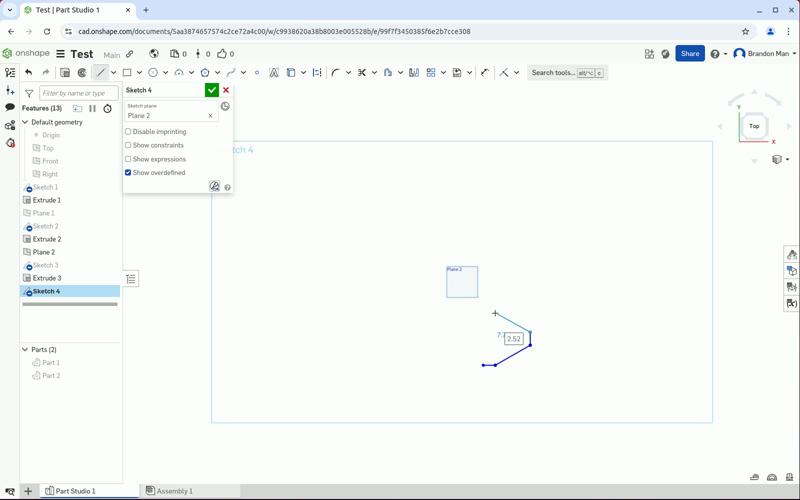
key_down(shift)
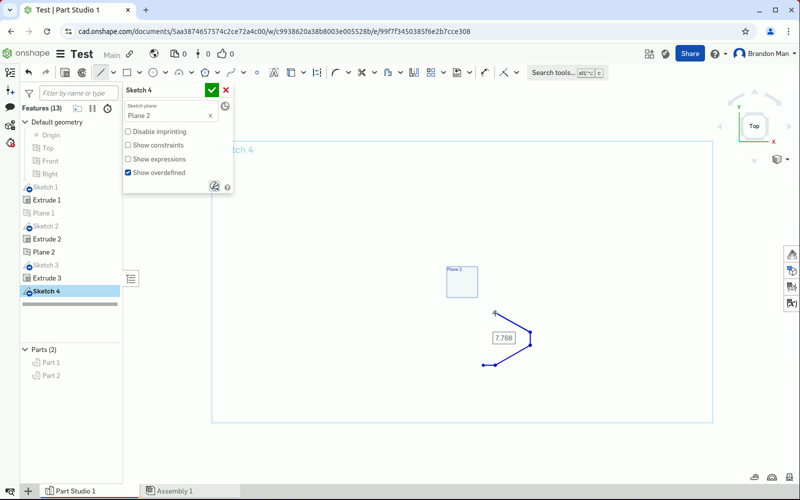
mouse_move(525, 312)
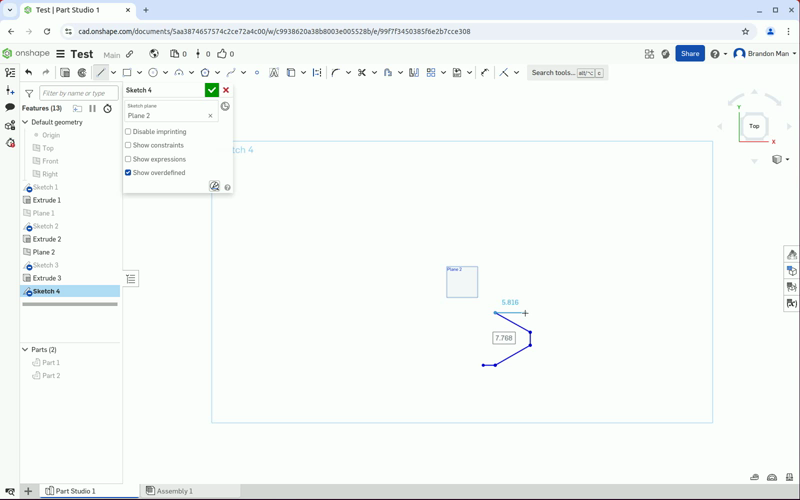
mouse_move(483, 312)
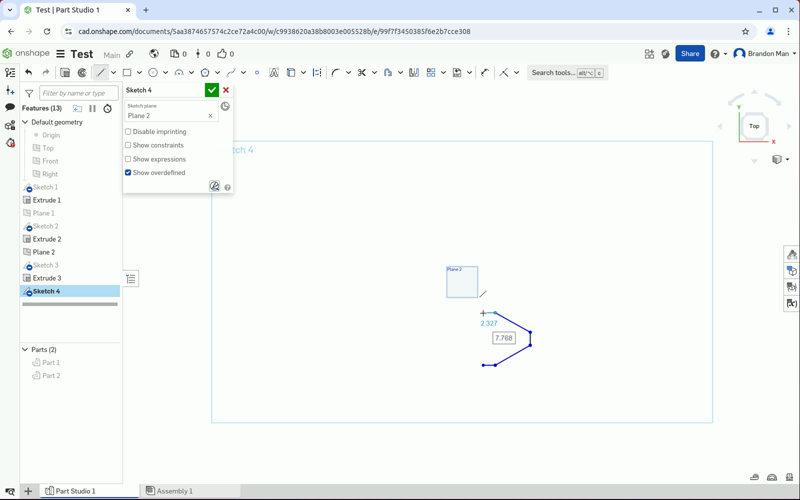
click(483, 312)
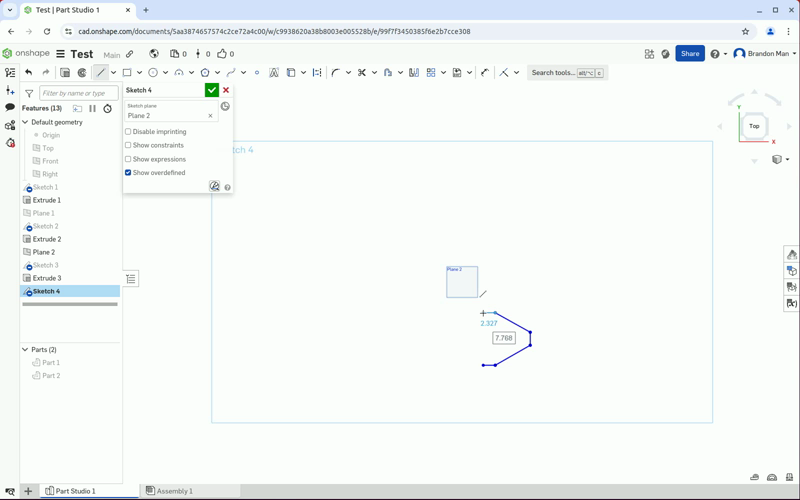
key_up(shift)
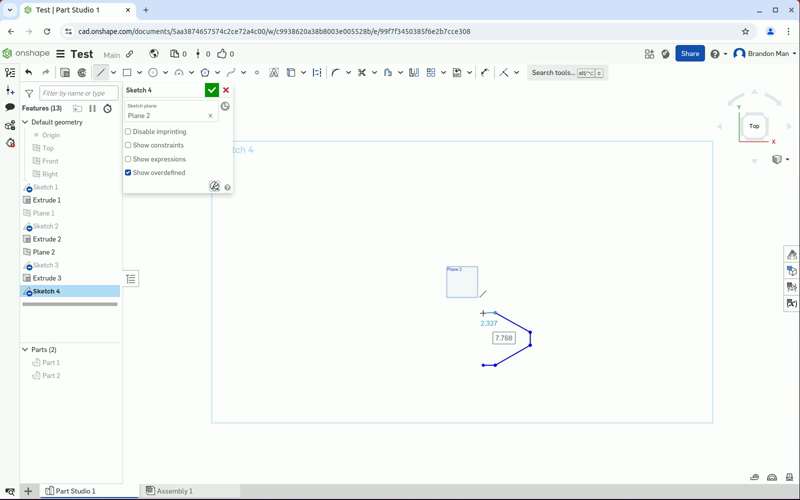
mouse_move(513, 312)
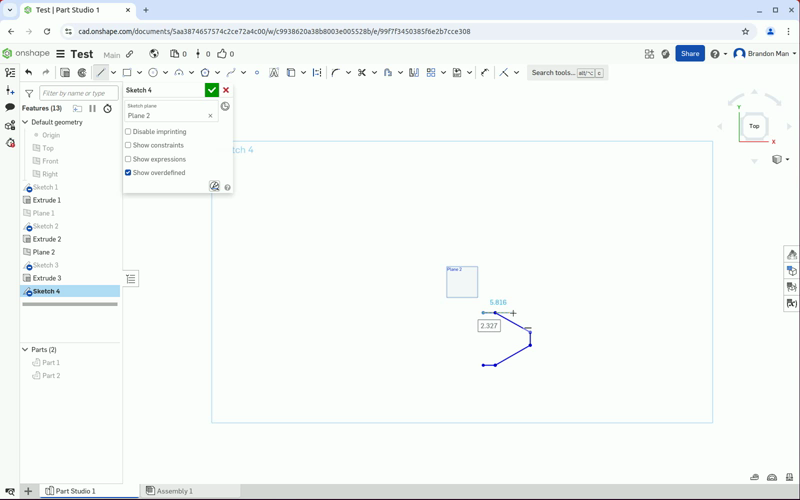
key_down(shift)
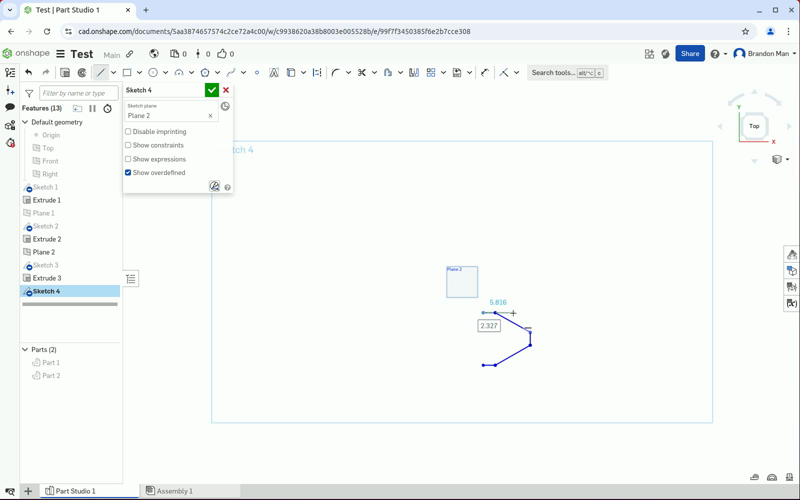
mouse_move(483, 365)
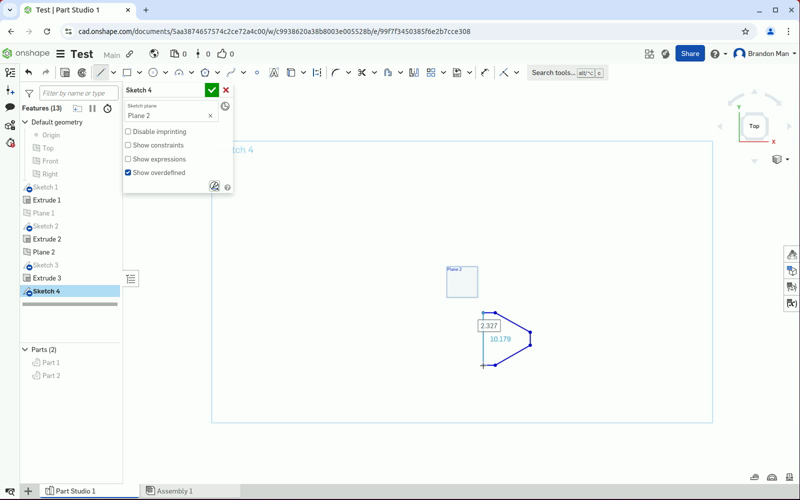
key_up(shift)
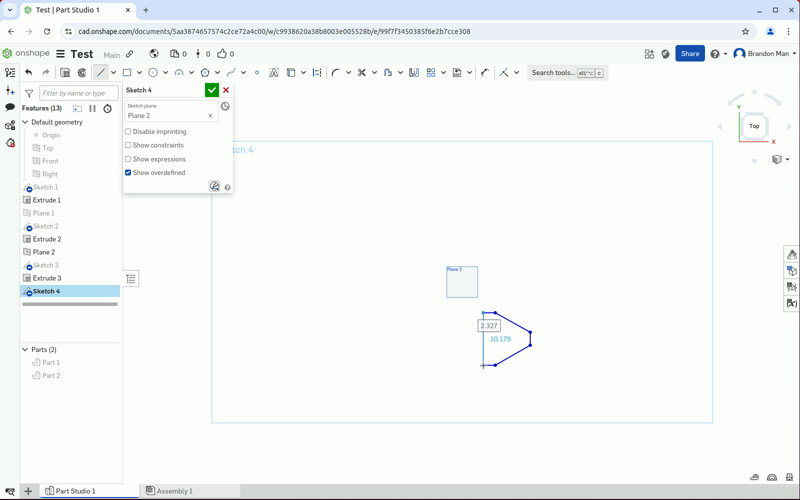
click(483, 365)
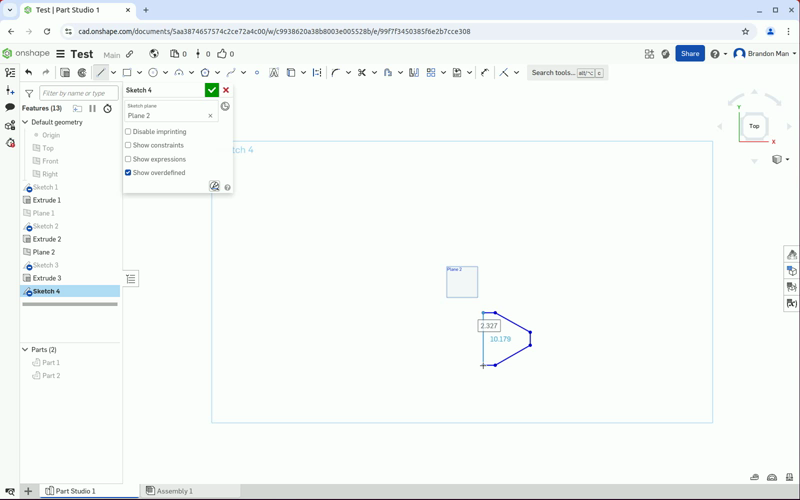
key(esc)
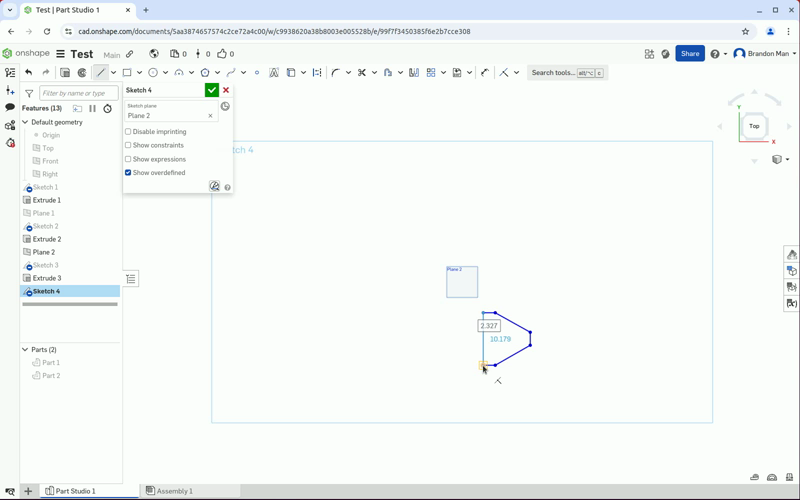
mouse_move(500, 339)
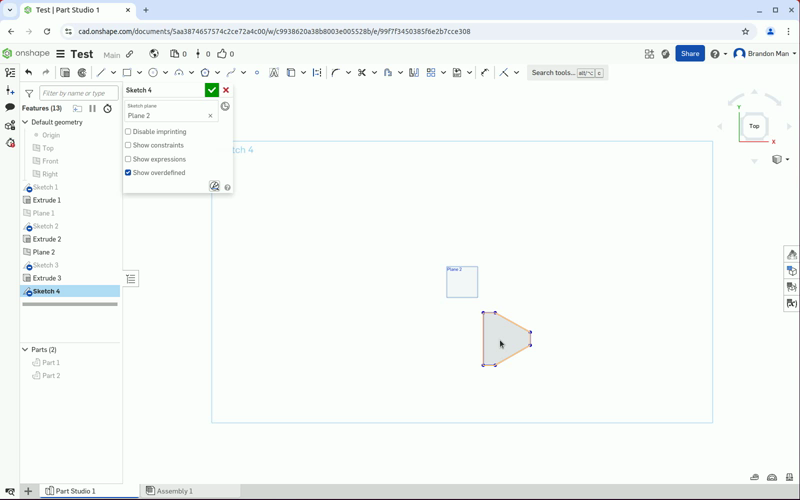
scroll(6)
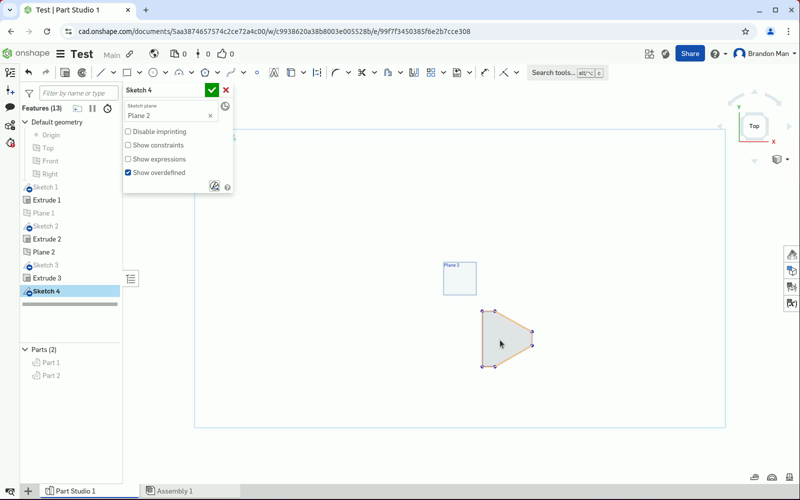
scroll(6)
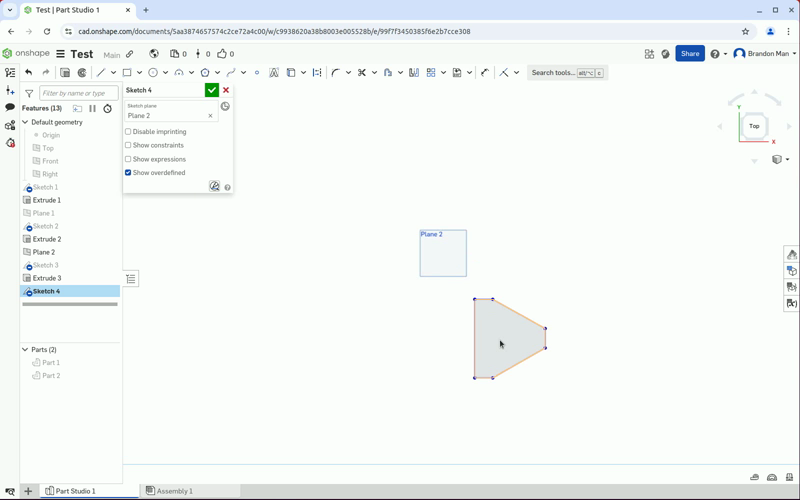
scroll(6)
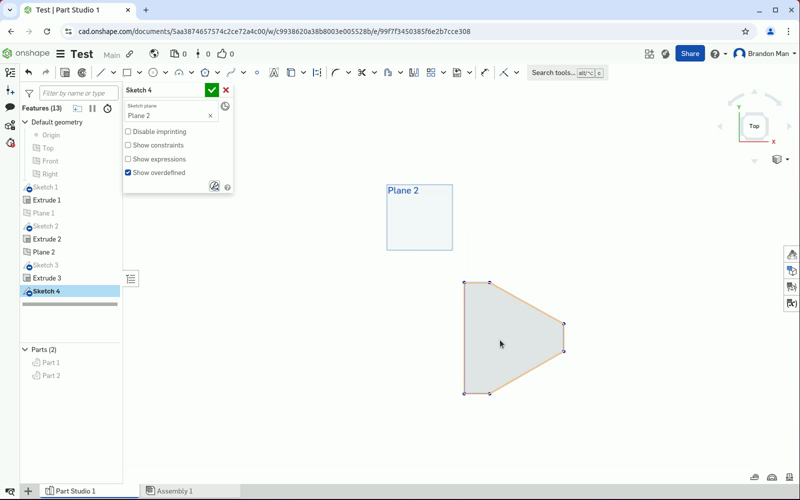
scroll(6)
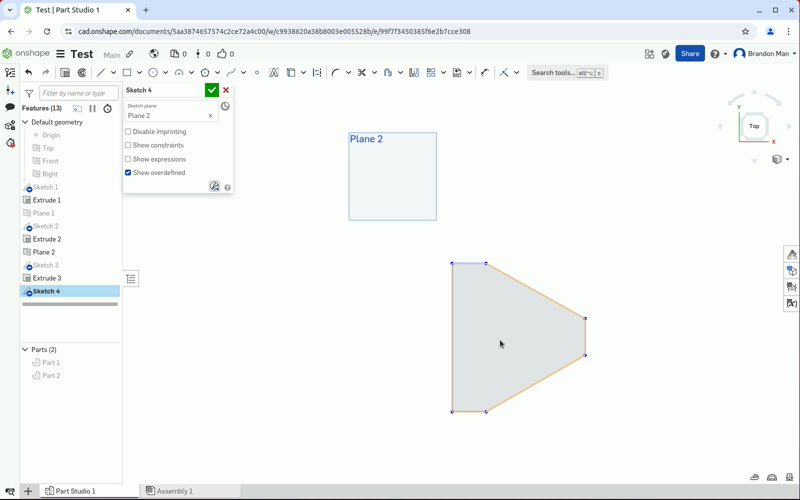
scroll(6)
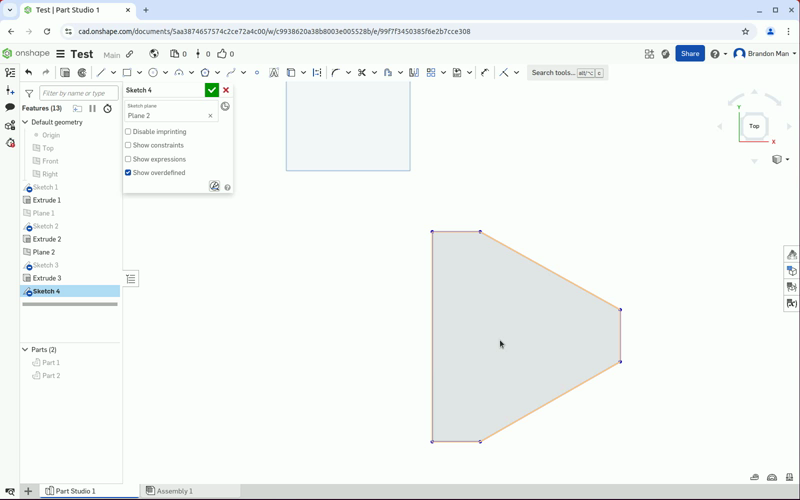
scroll(6)
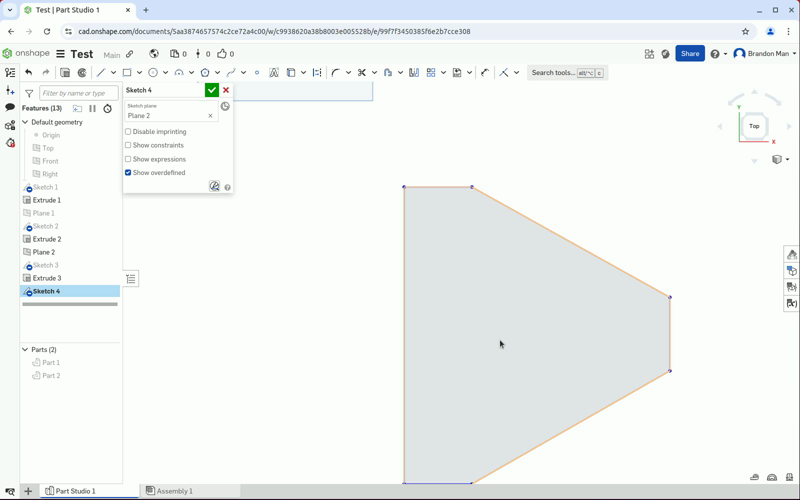
scroll(6)
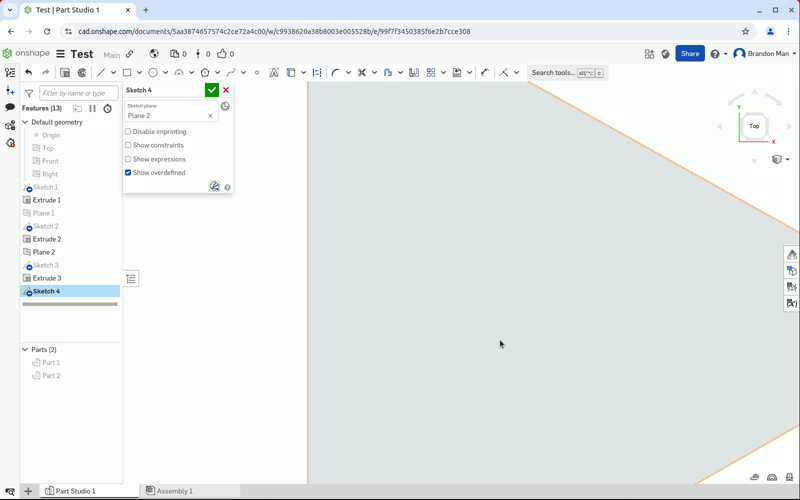
click(500, 339)
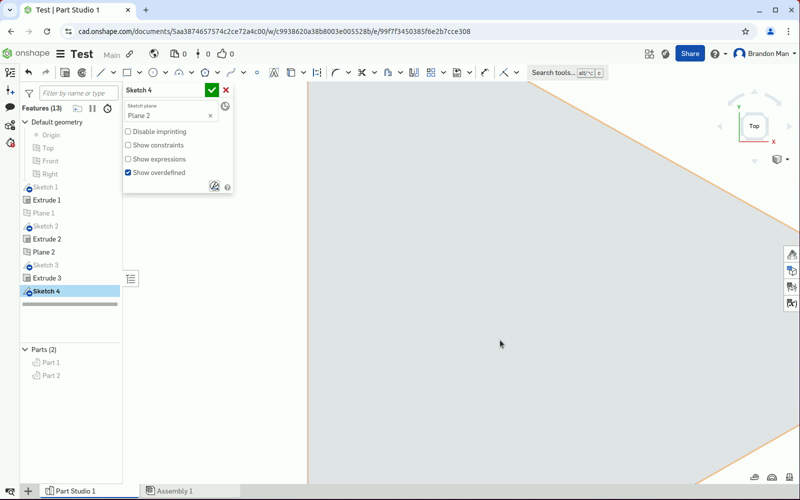
scroll(-6)
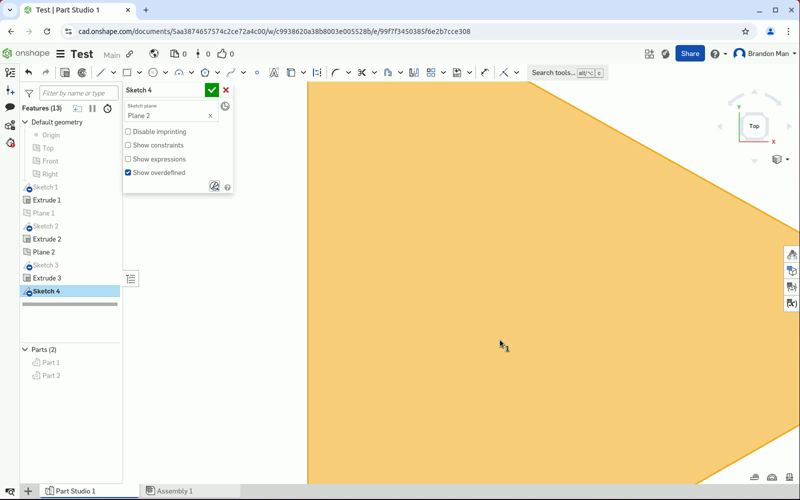
scroll(-6)
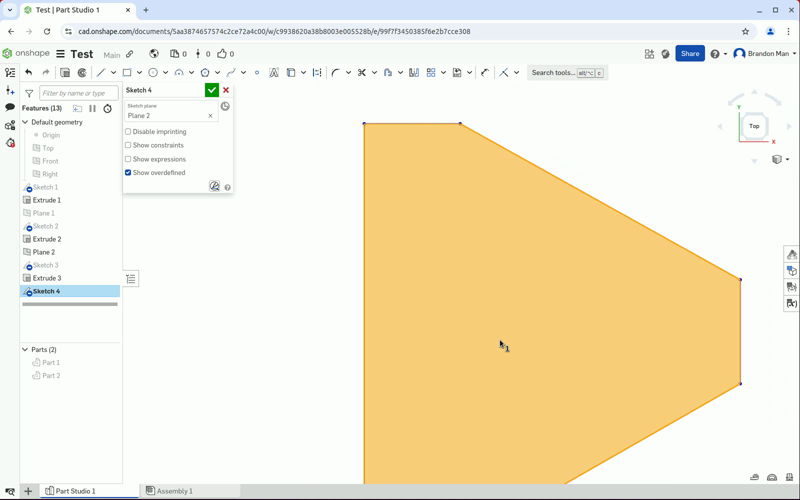
scroll(-6)
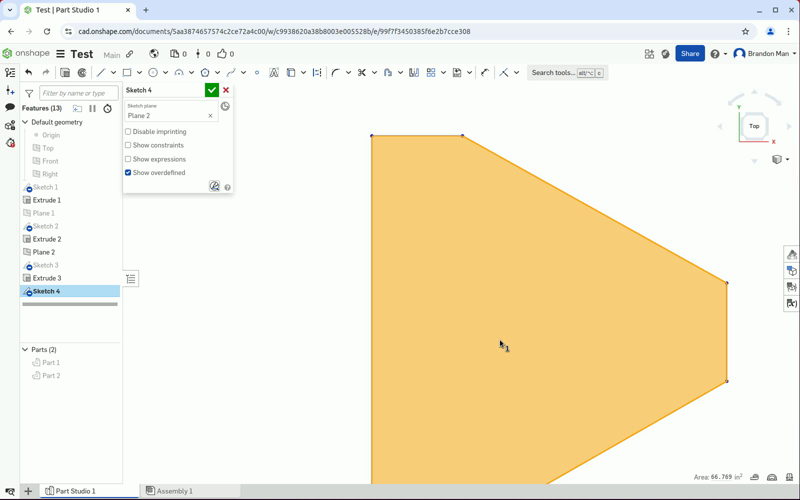
scroll(-6)
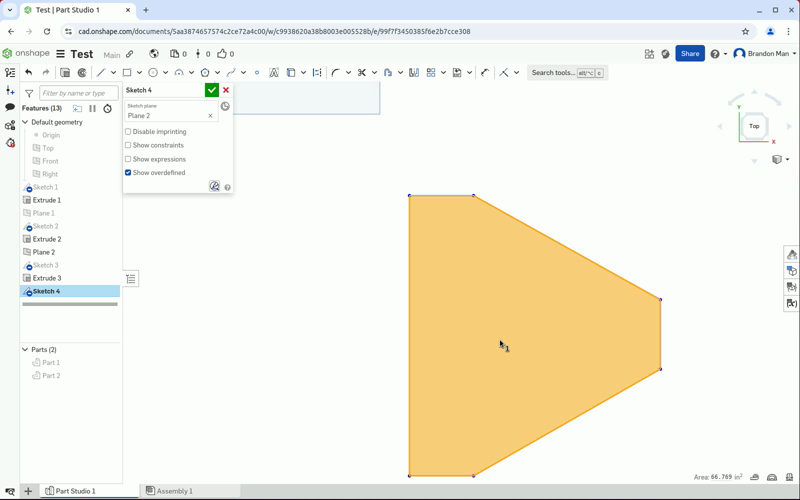
scroll(-6)
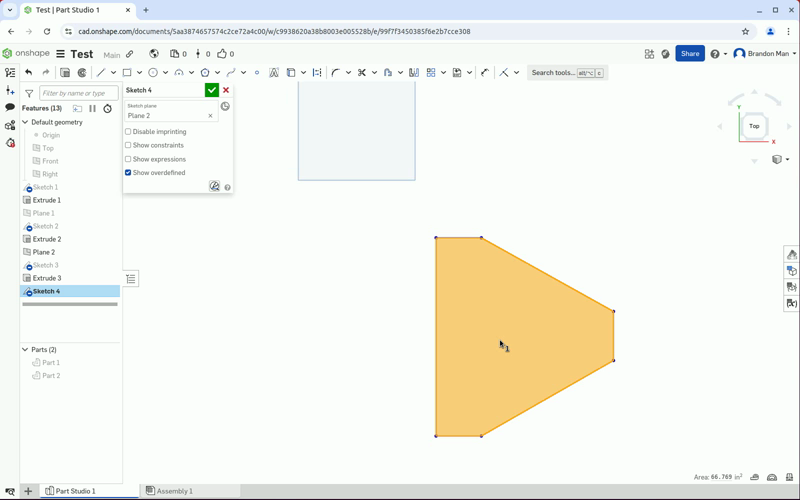
scroll(-6)
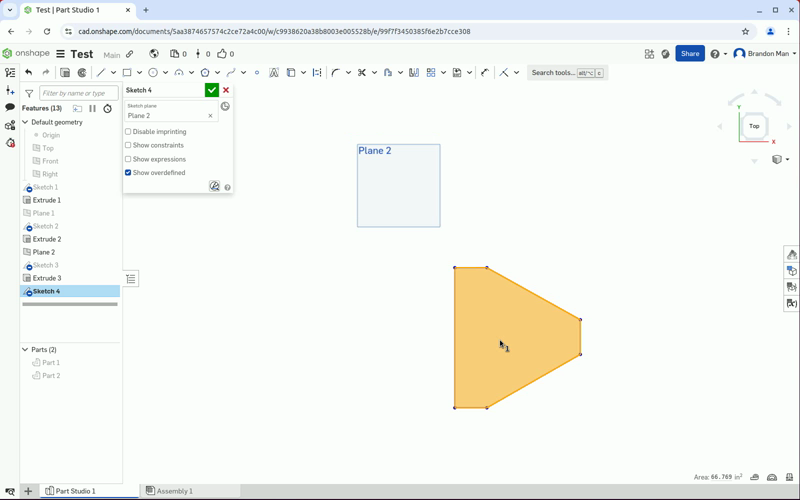
scroll(-6)
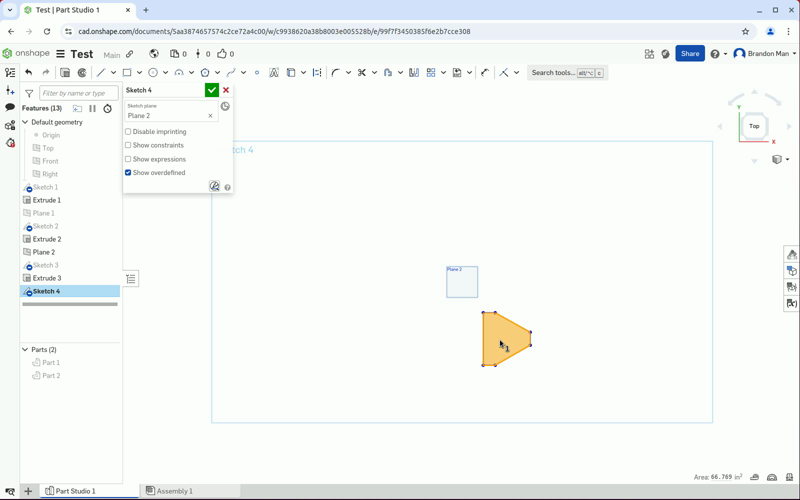
mouse_move(73, 352)
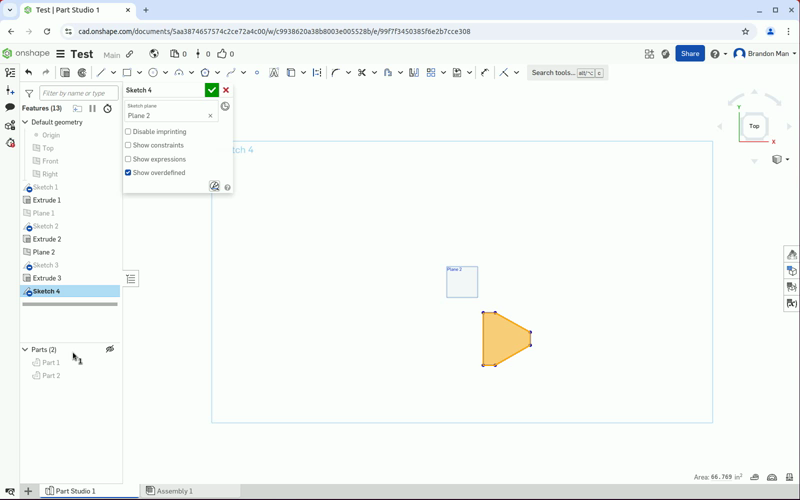
key(shift+y)
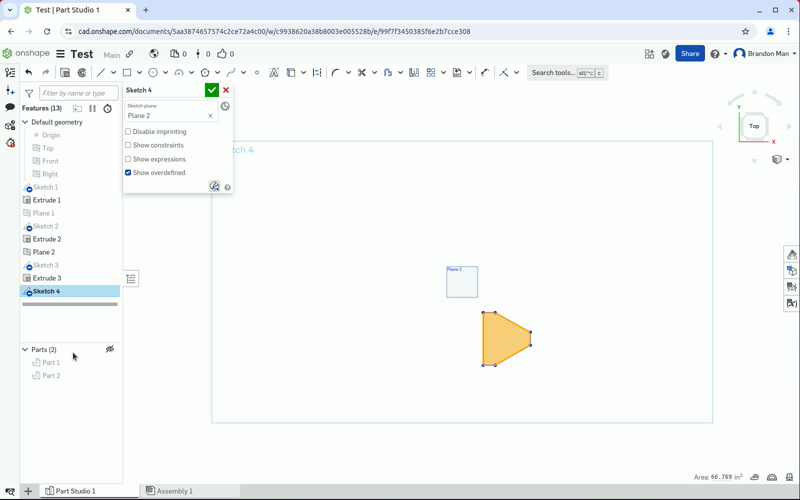
key(shift+e)
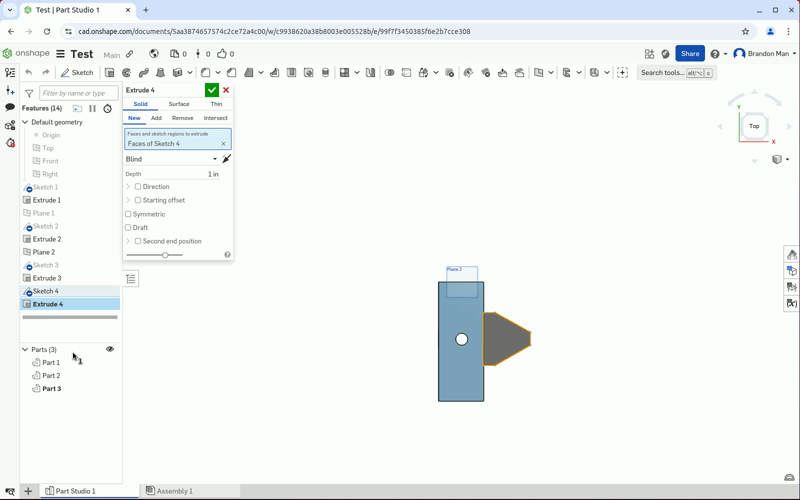
mouse_move(143, 106)
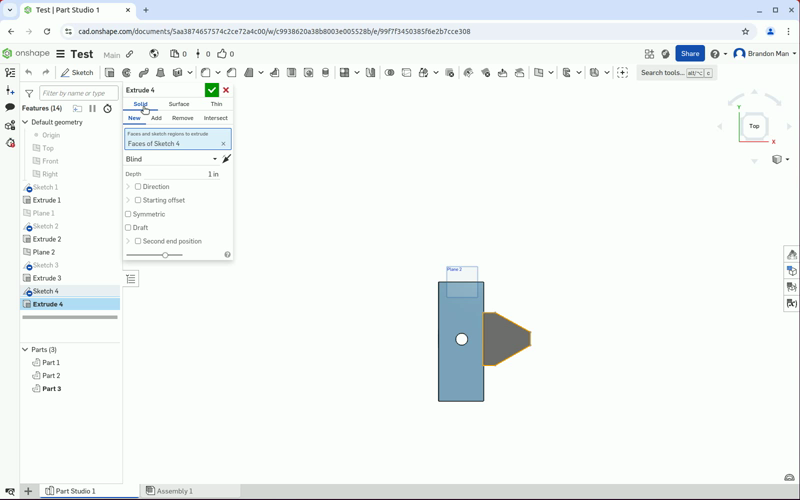
click(143, 106)
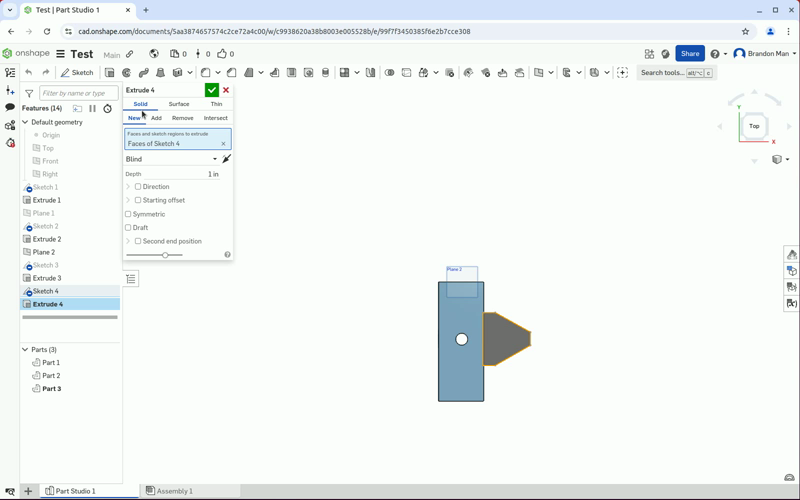
mouse_move(137, 120)
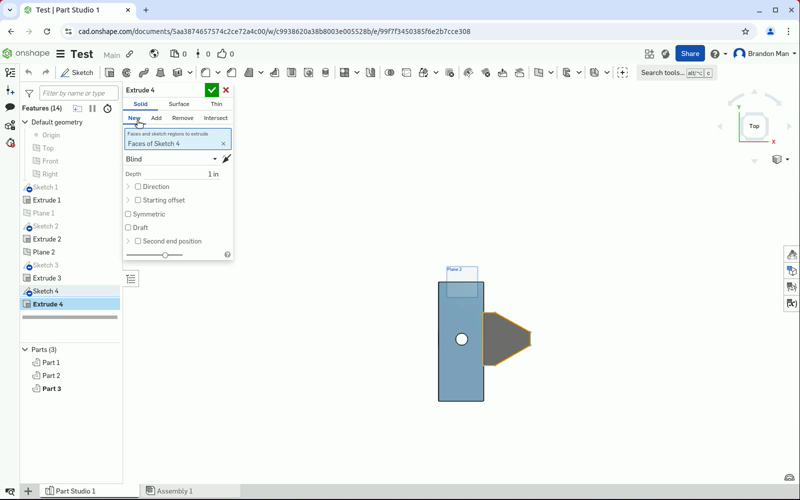
click(137, 120)
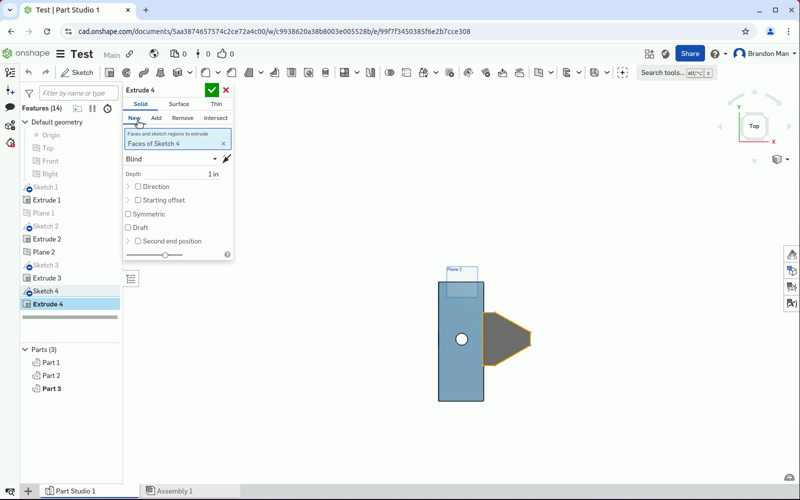
key(tab, 4)
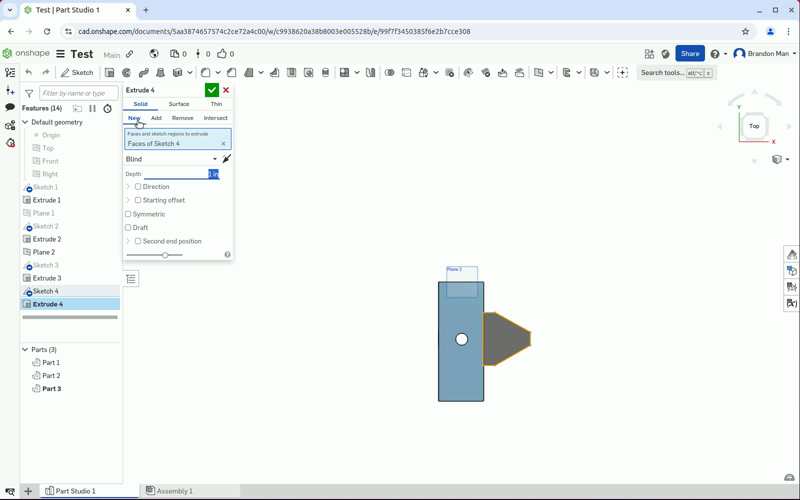
text(-4.092)
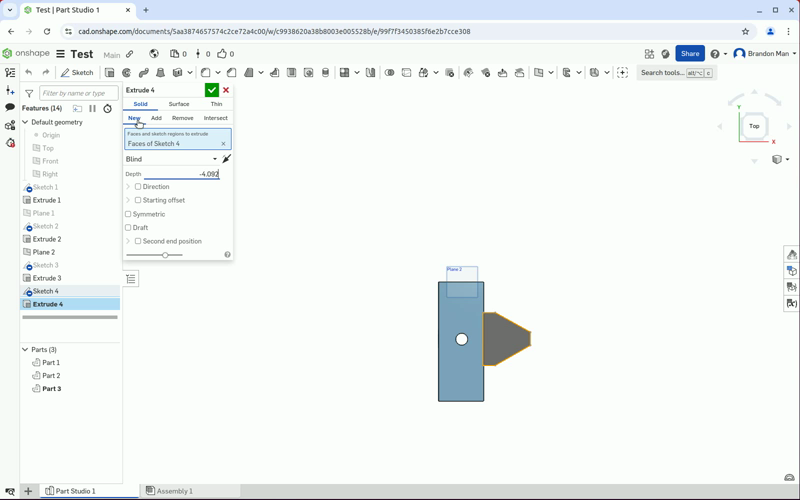
key(enter)
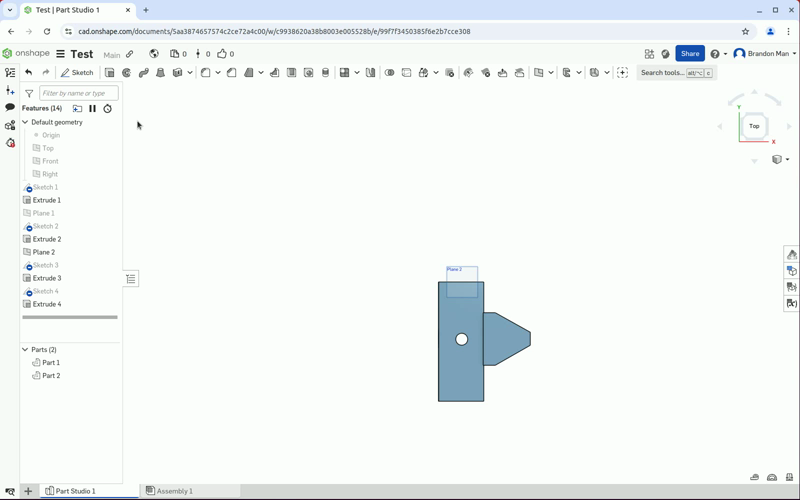
key(shift+h)
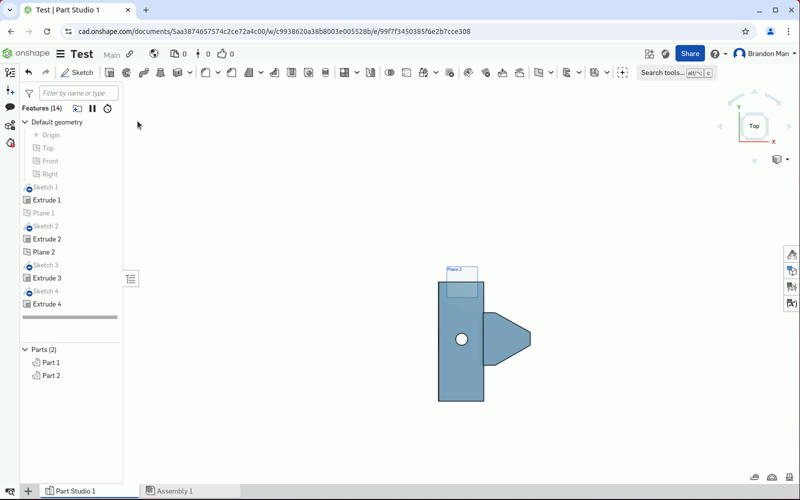
key(shift+h)
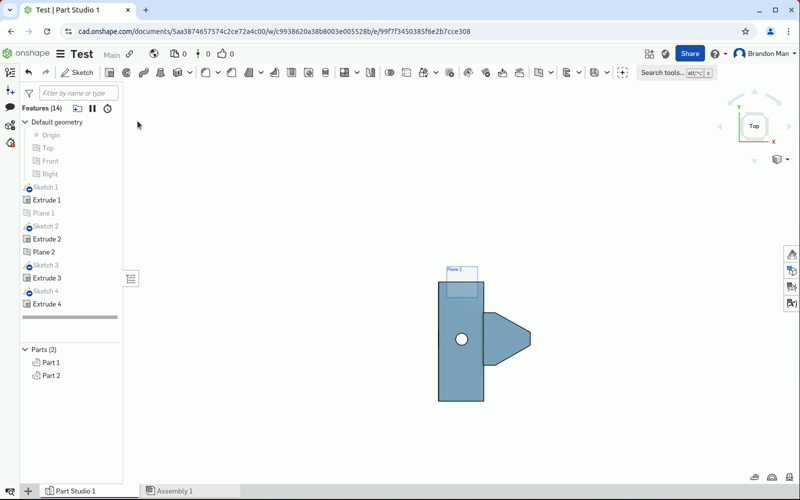
mouse_move(73, 189)
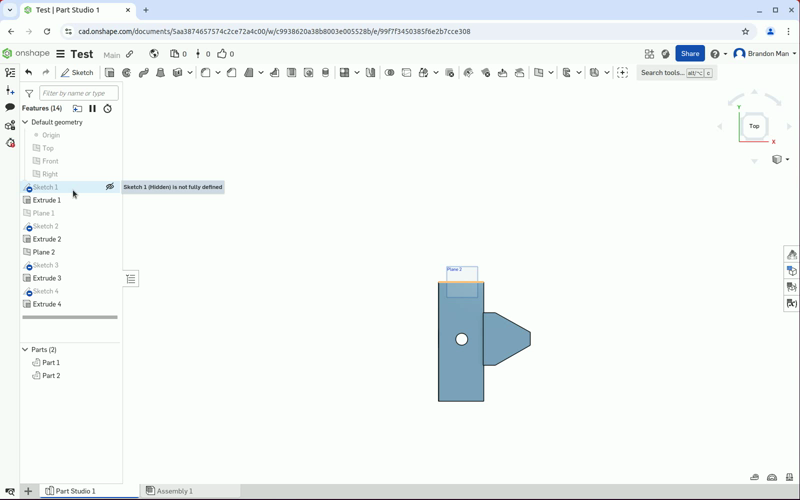
click(73, 189)
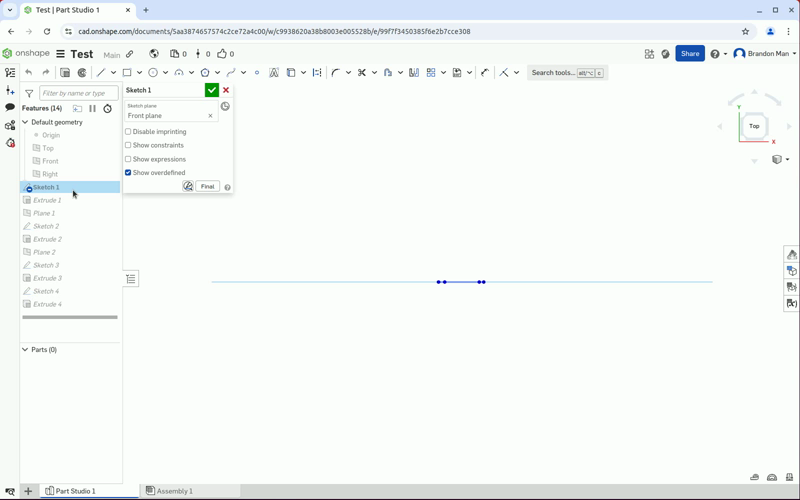
mouse_move(229, 92)
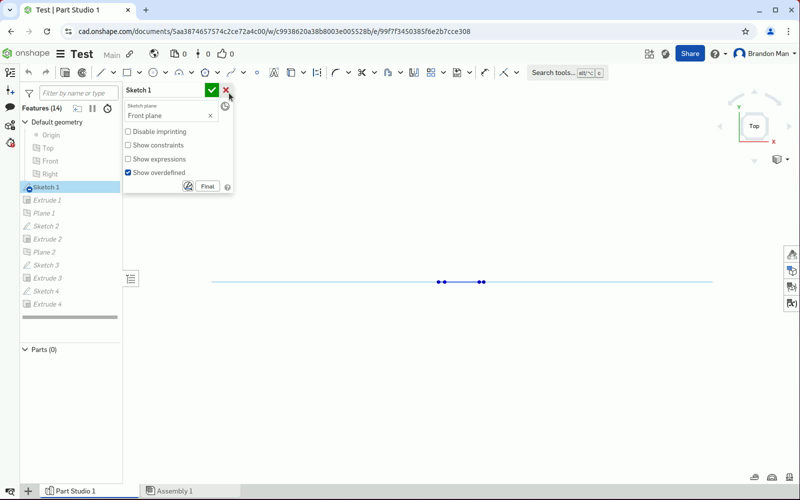
click(229, 92)
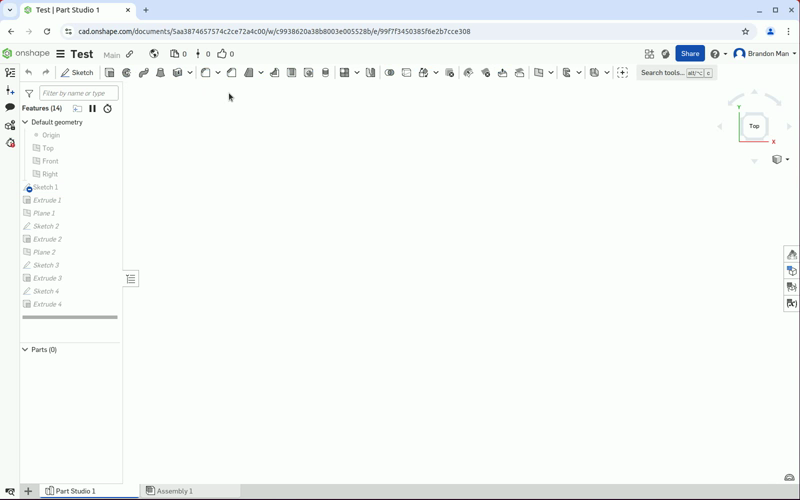
key(shift+s)
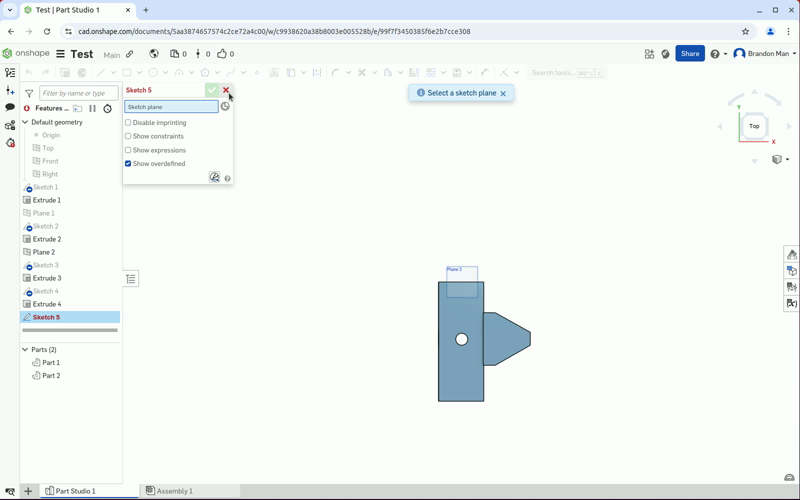
mouse_move(73, 254)
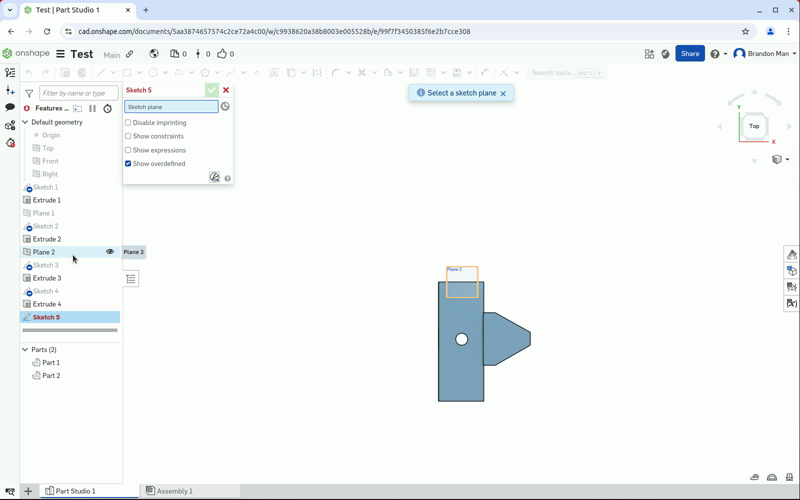
click(73, 254)
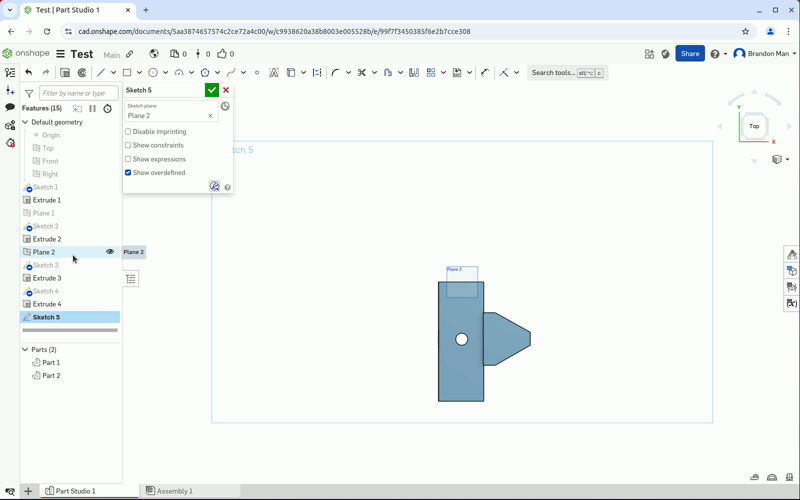
mouse_move(73, 352)
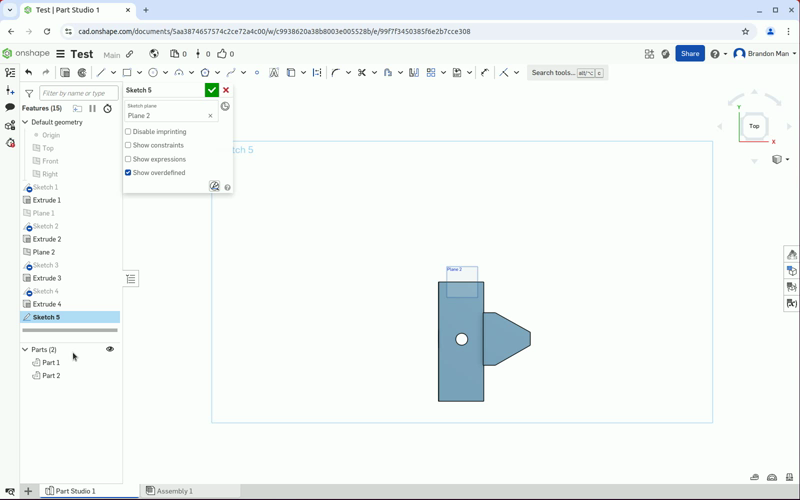
key(y)
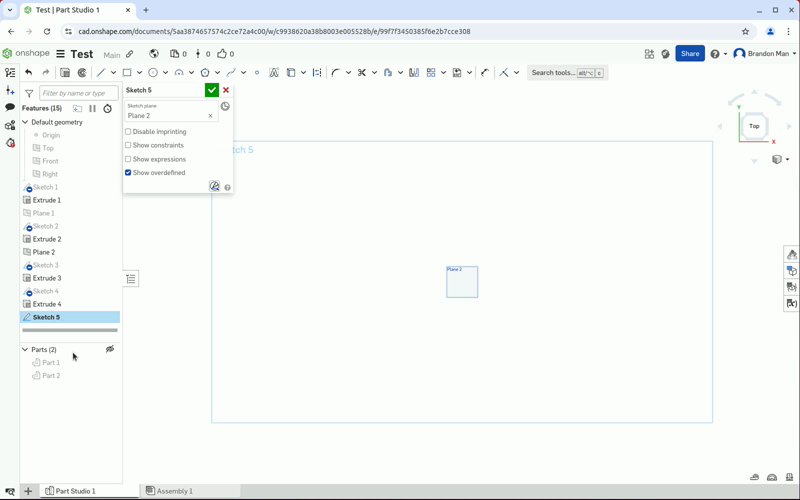
key(l)
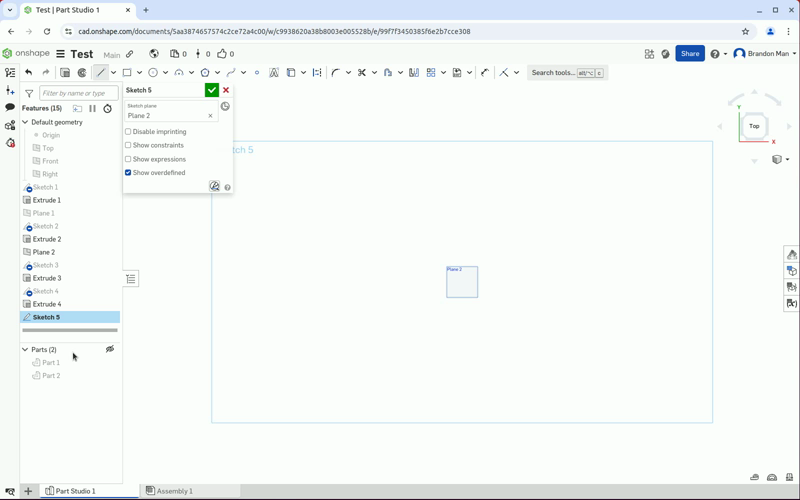
key_down(shift)
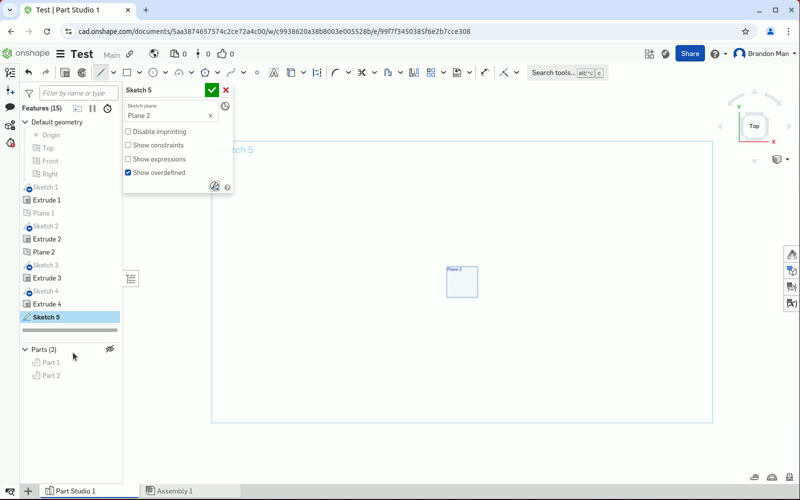
mouse_move(483, 340)
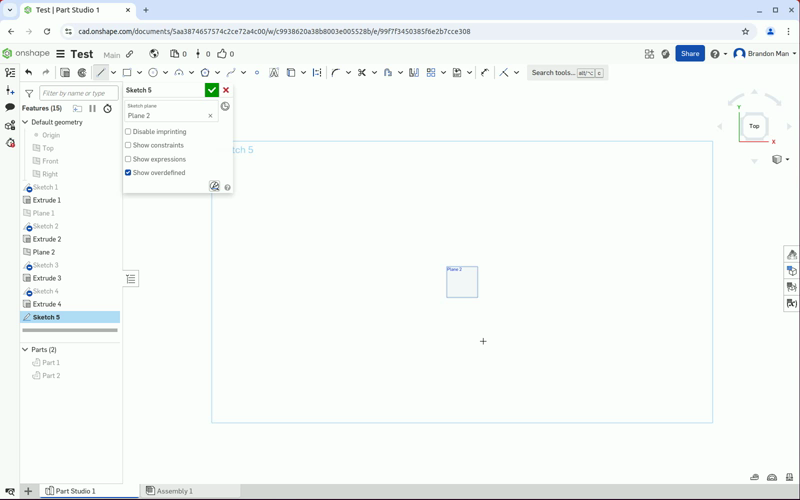
click(483, 340)
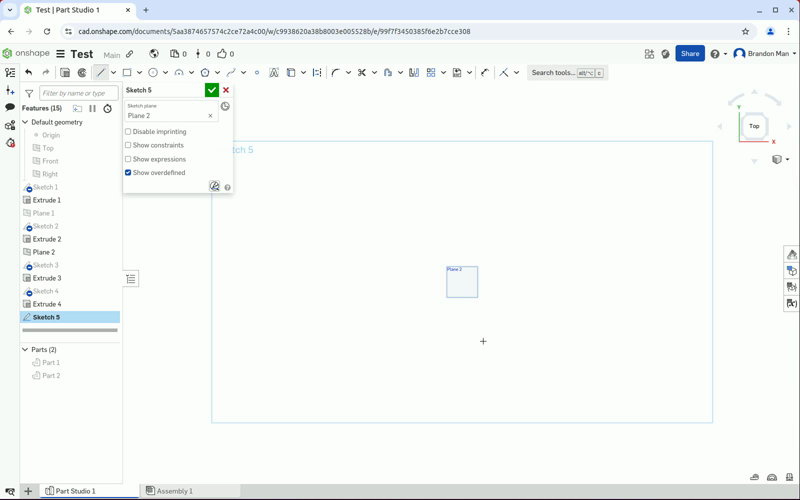
key_up(shift)
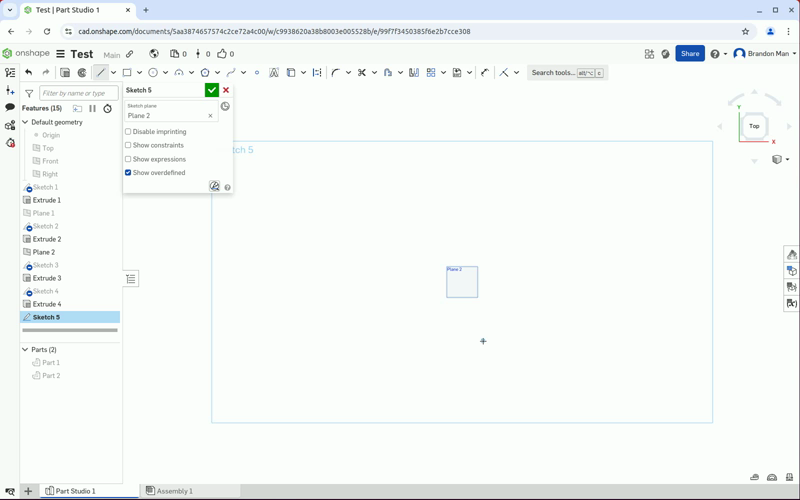
key_down(shift)
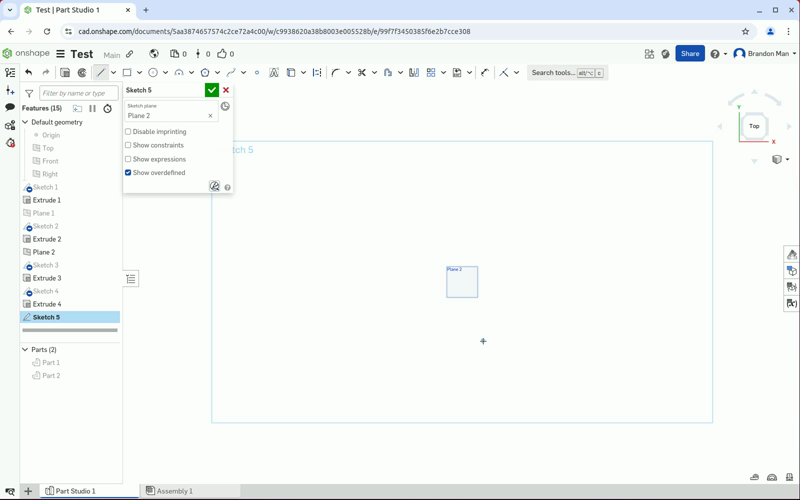
mouse_move(513, 340)
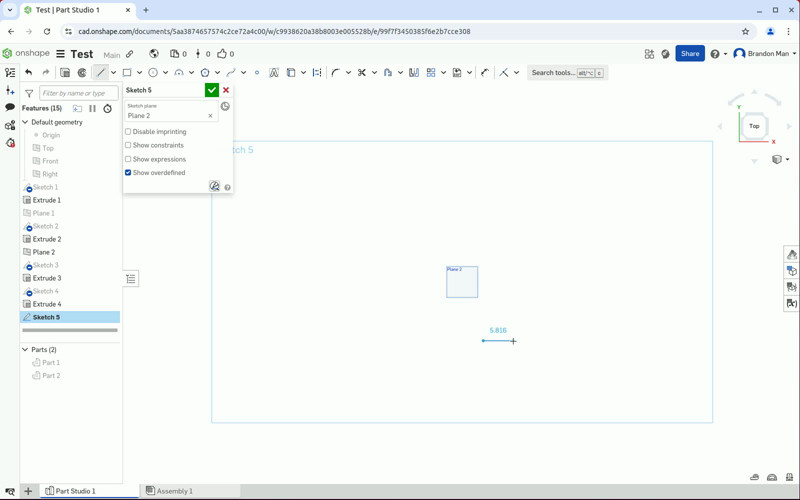
mouse_move(530, 340)
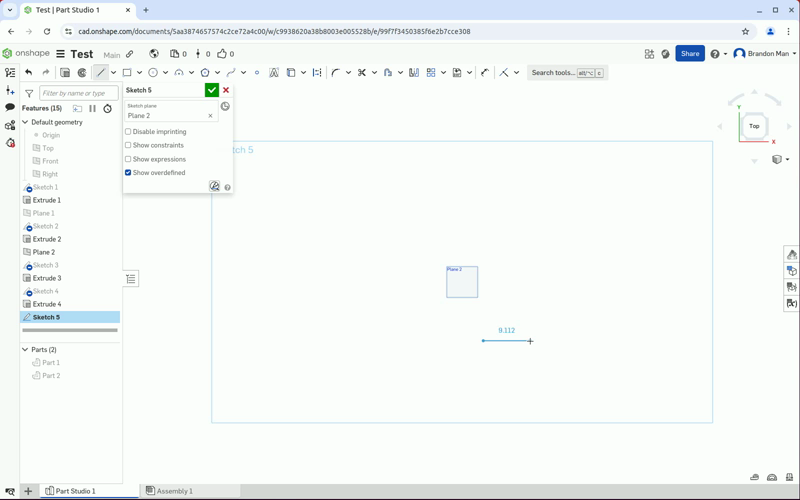
click(530, 340)
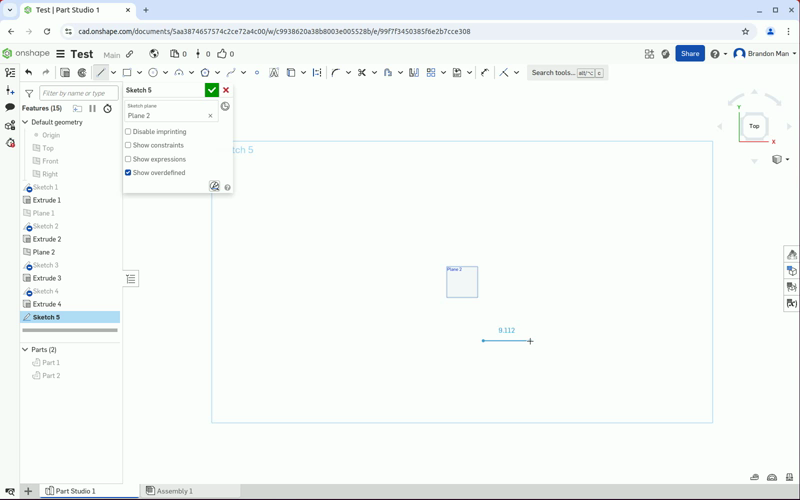
key_up(shift)
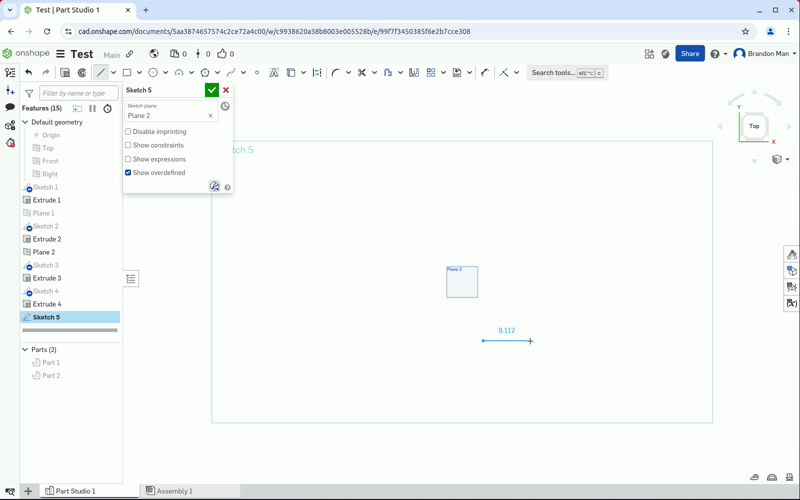
key_down(shift)
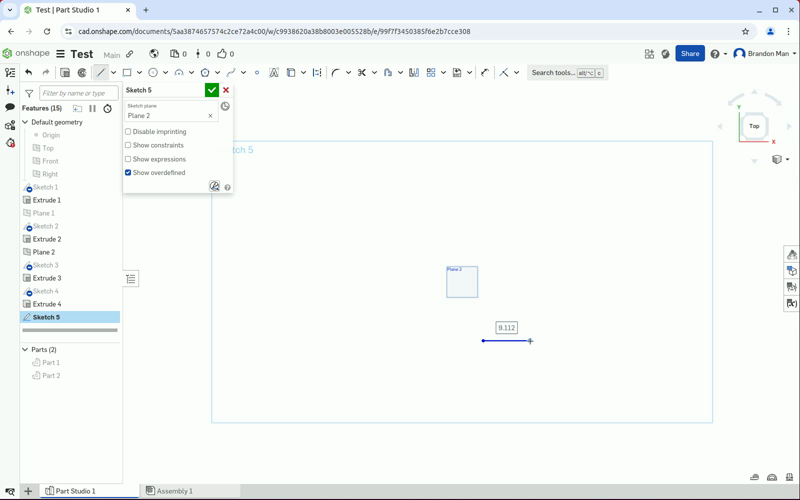
mouse_move(560, 340)
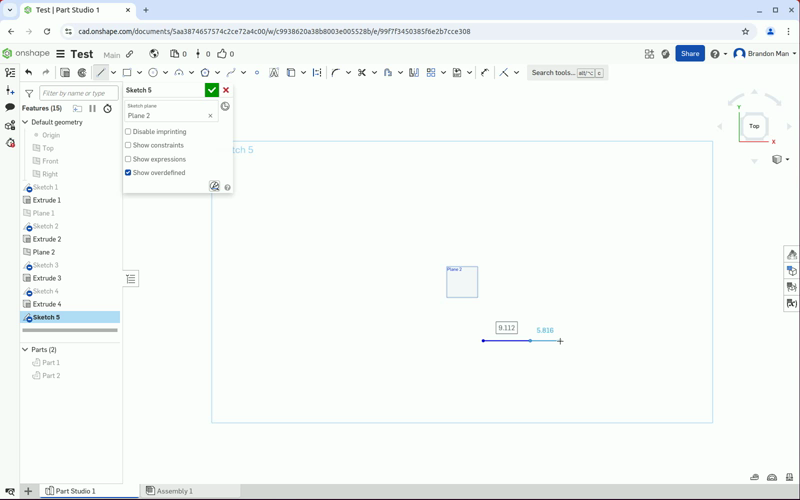
mouse_move(530, 337)
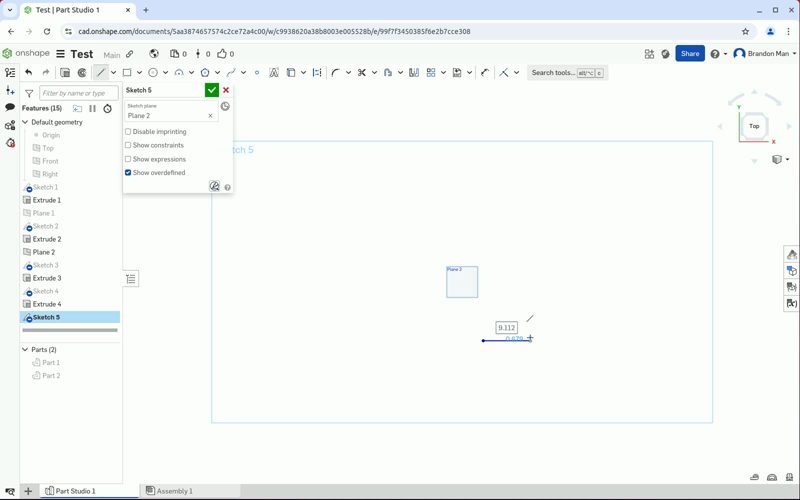
scroll(6)
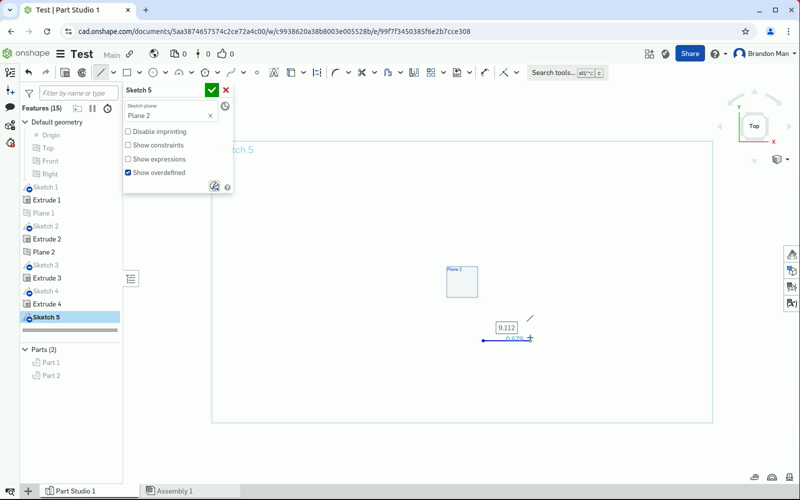
scroll(6)
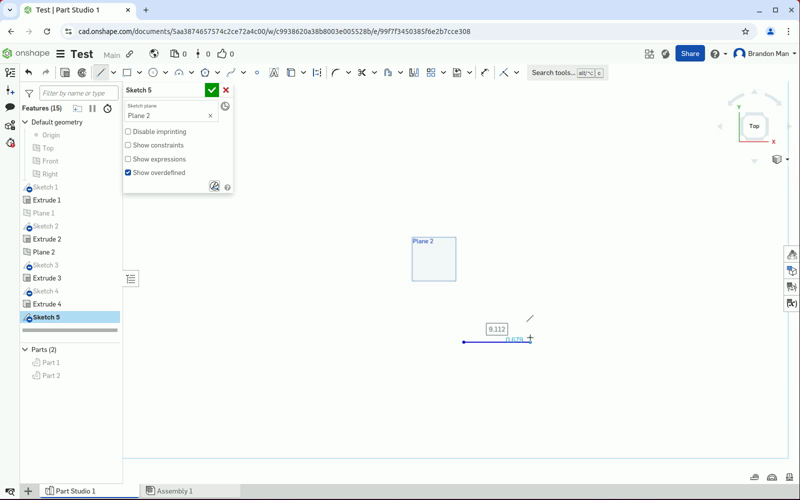
scroll(6)
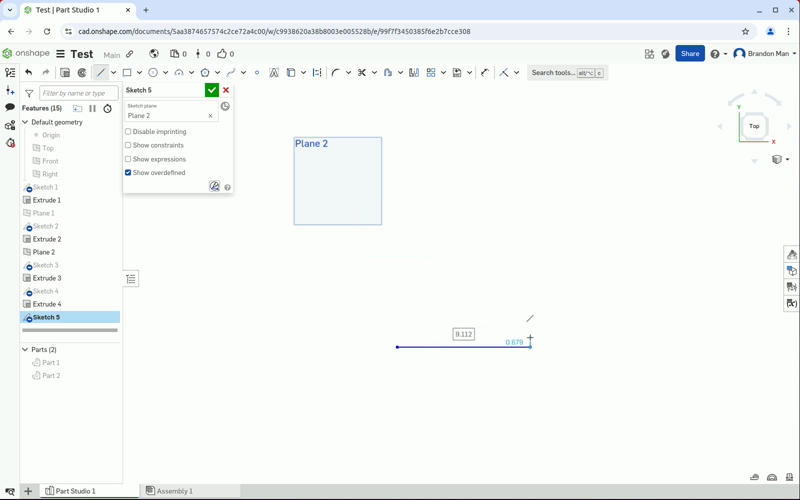
scroll(6)
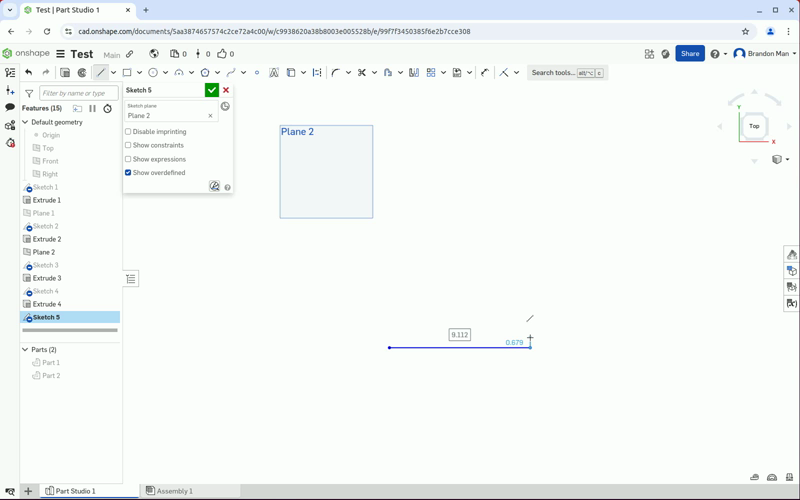
scroll(6)
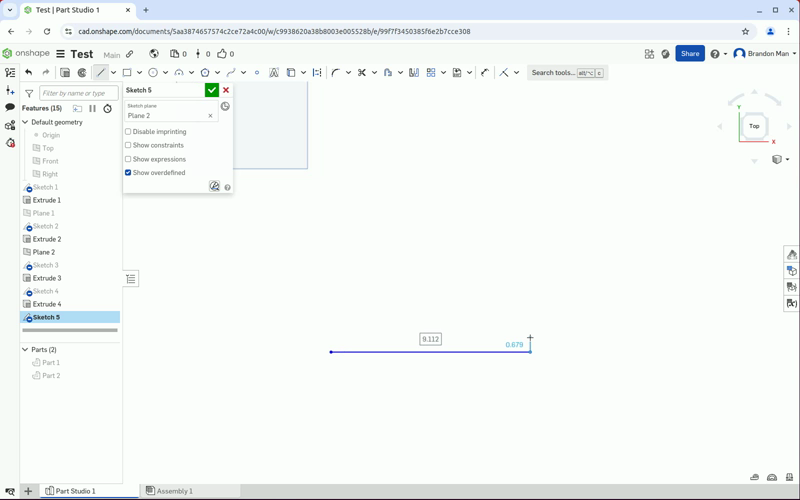
scroll(6)
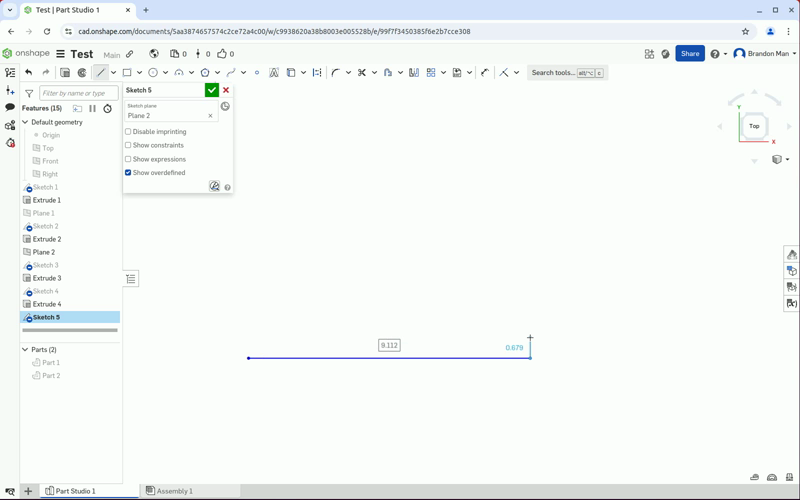
scroll(6)
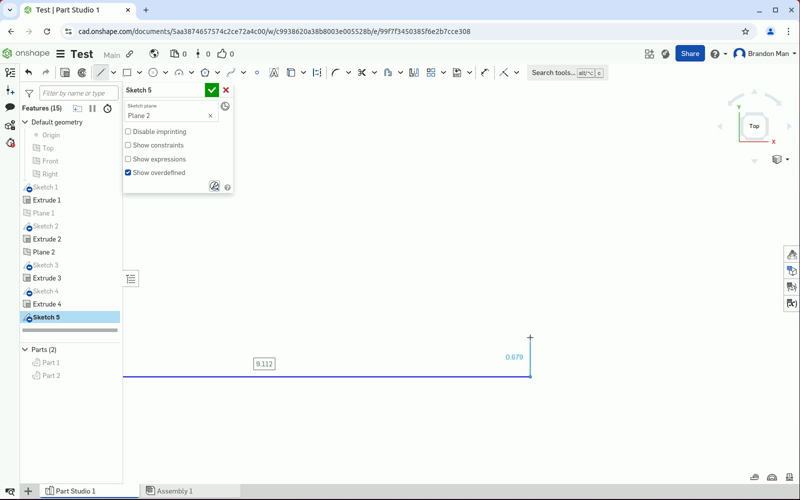
click(530, 337)
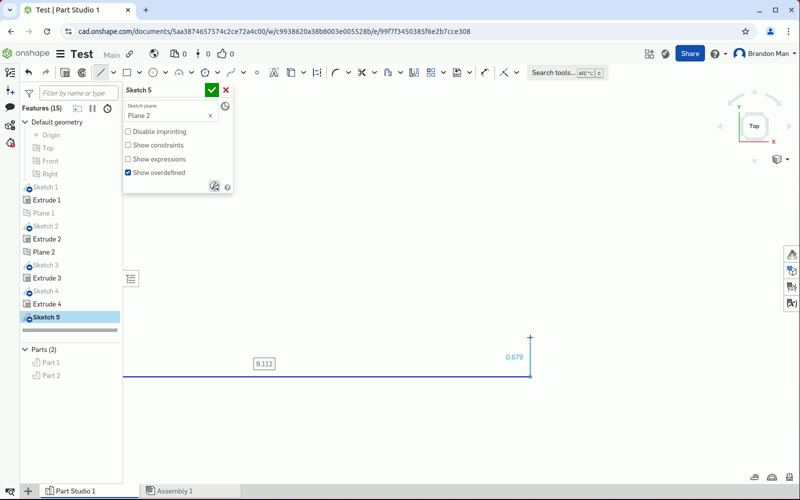
scroll(-6)
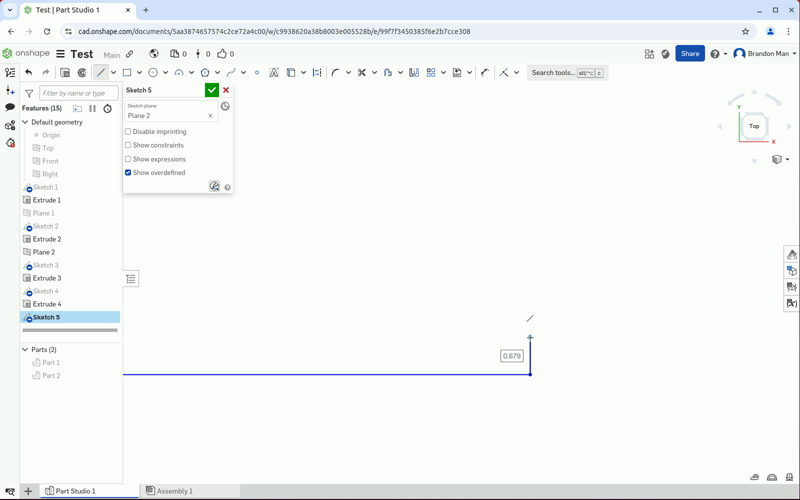
scroll(-6)
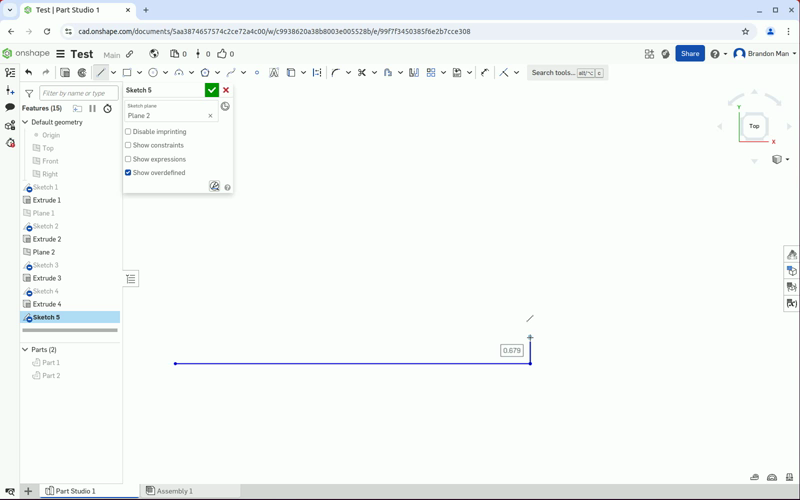
scroll(-6)
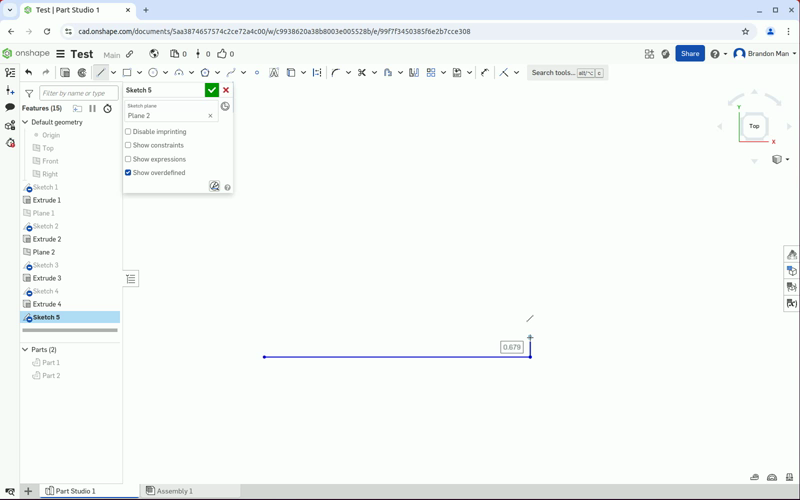
scroll(-6)
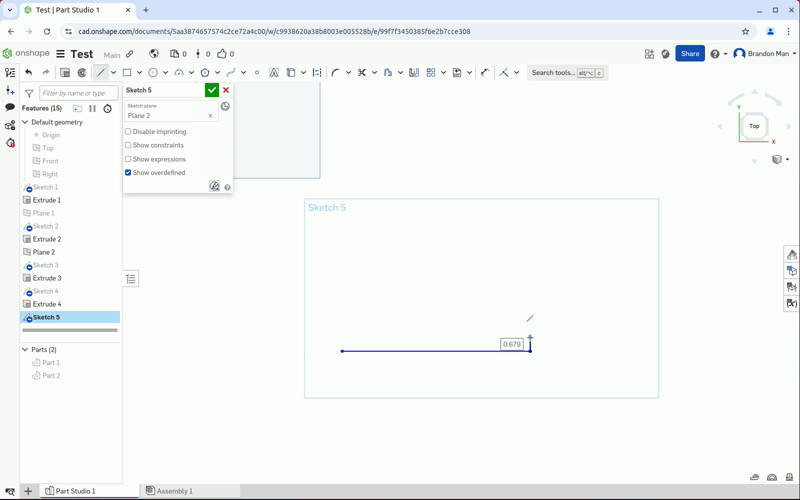
scroll(-6)
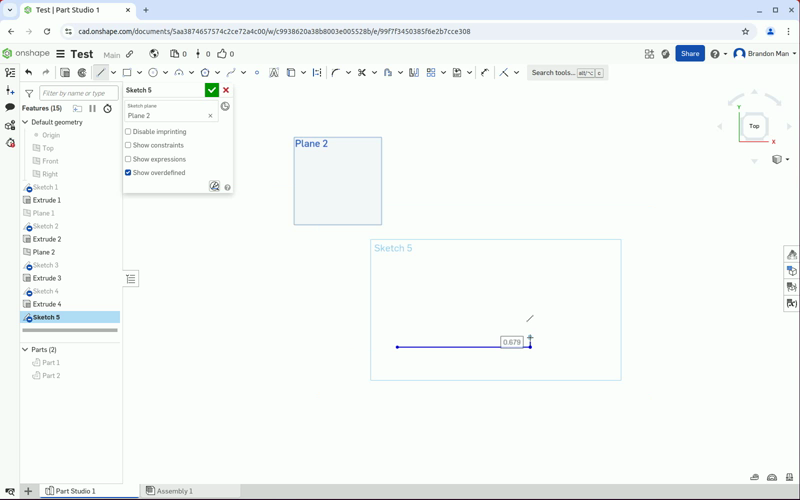
scroll(-6)
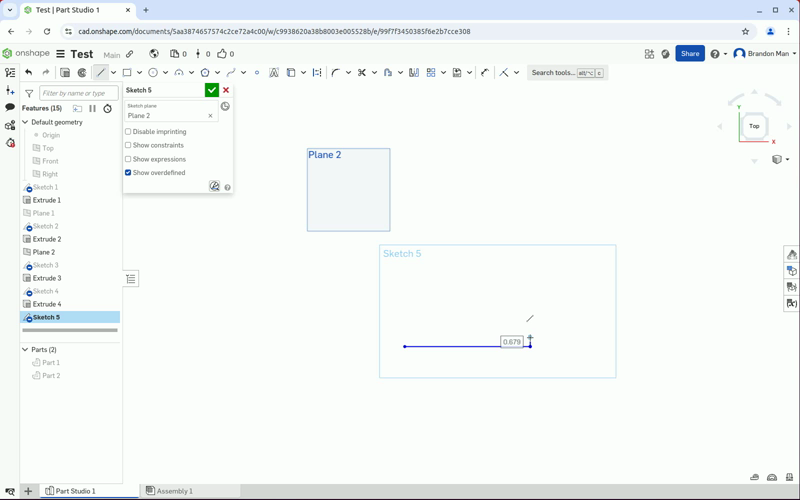
scroll(-6)
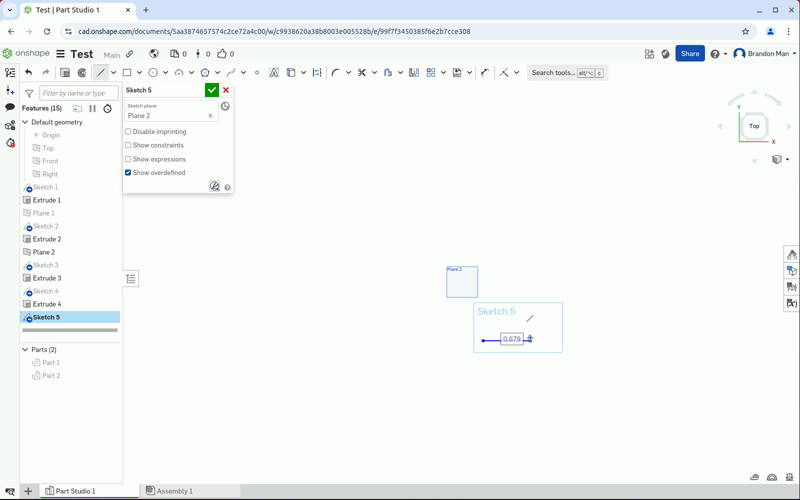
key_up(shift)
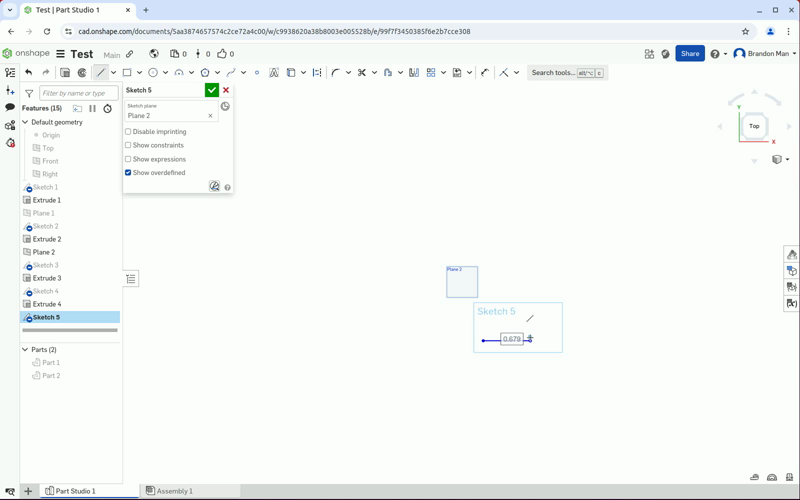
key_down(shift)
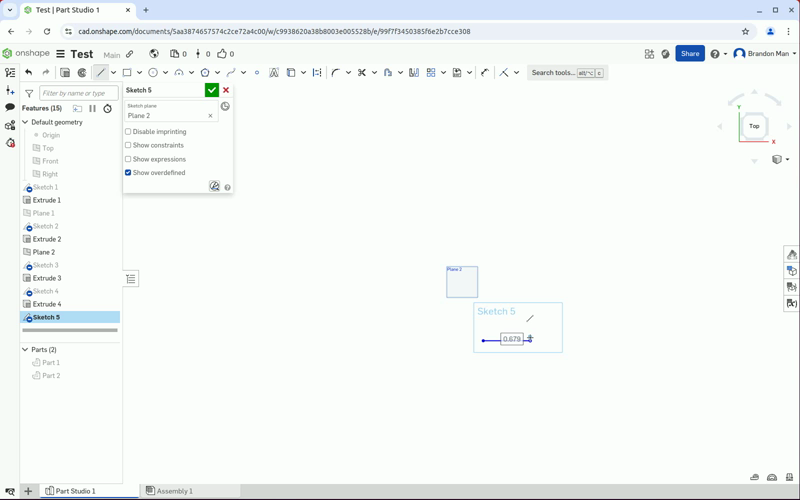
mouse_move(560, 337)
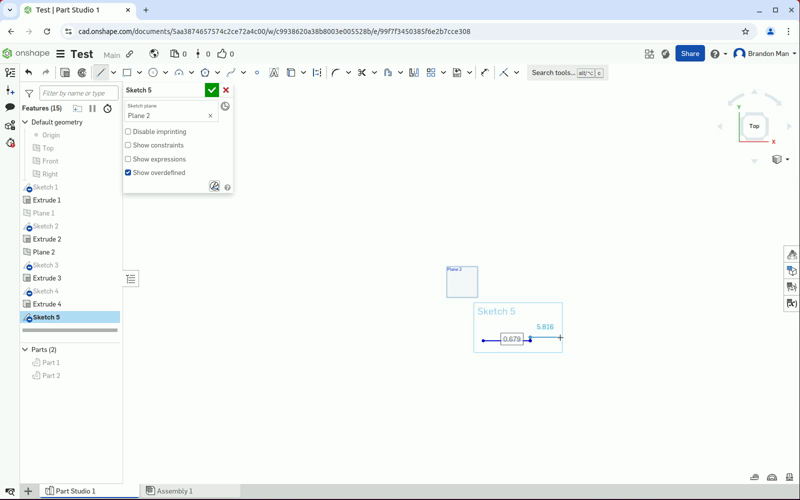
mouse_move(483, 337)
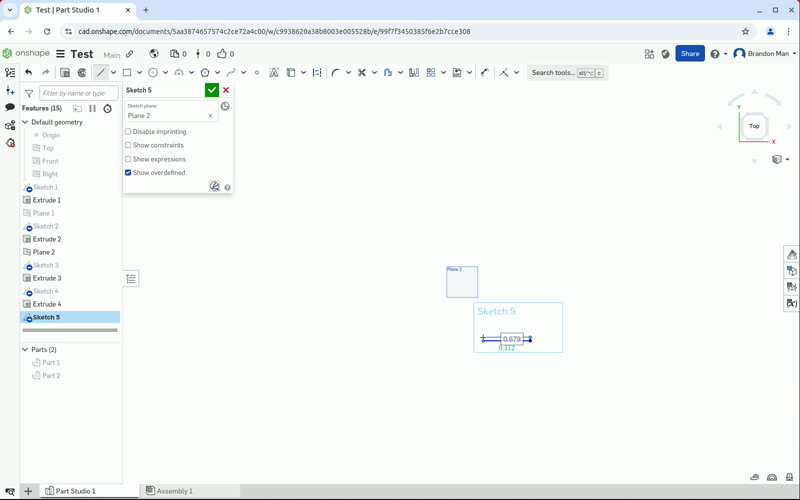
scroll(6)
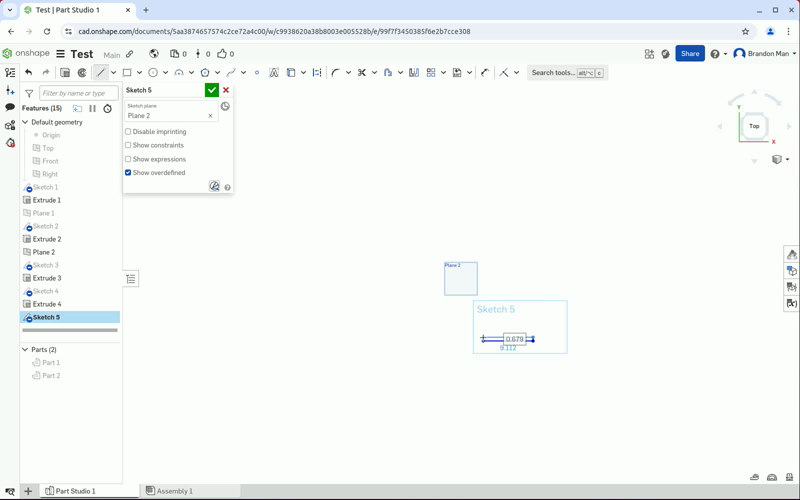
scroll(6)
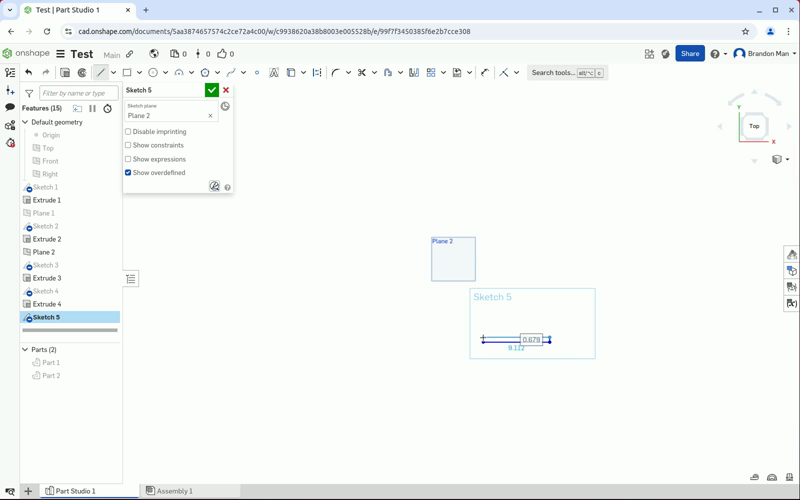
scroll(6)
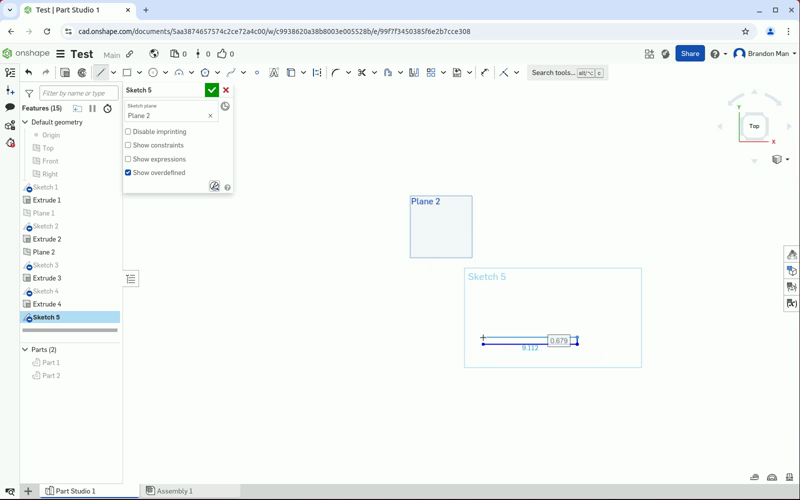
scroll(6)
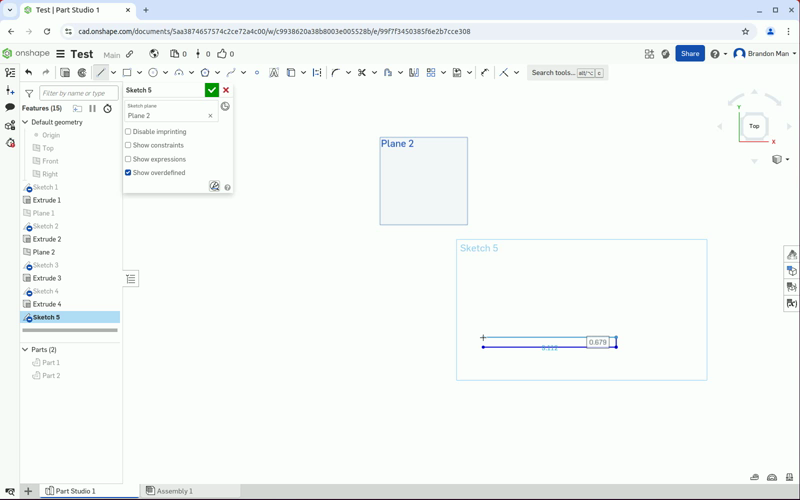
scroll(6)
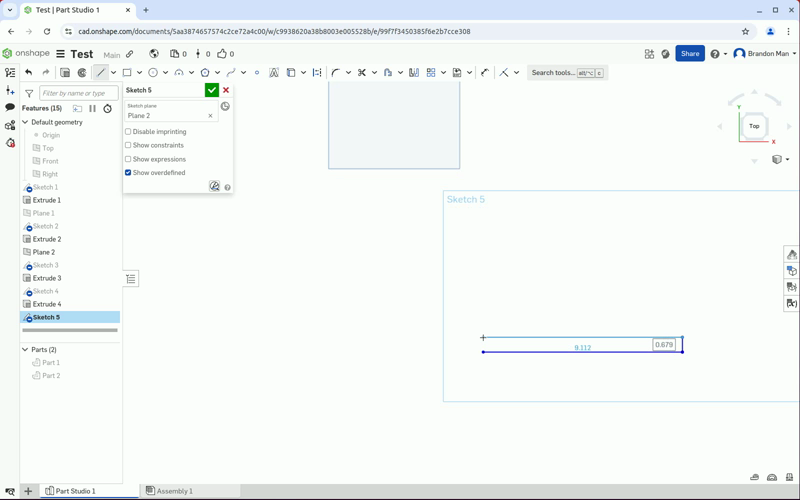
scroll(6)
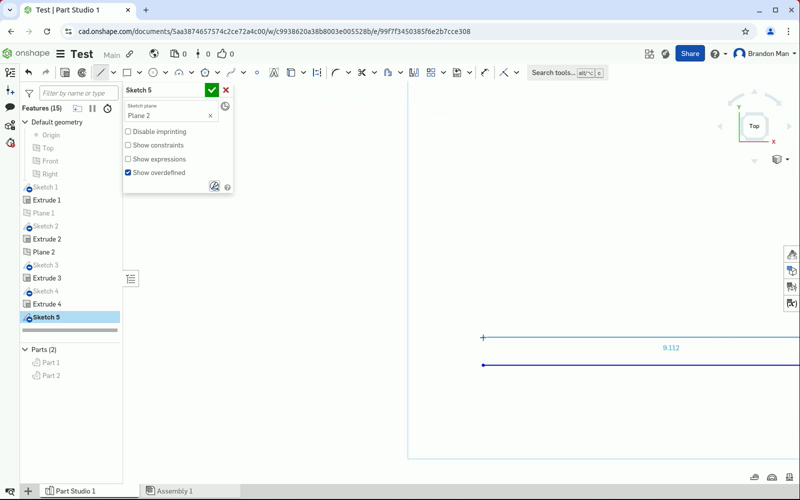
scroll(6)
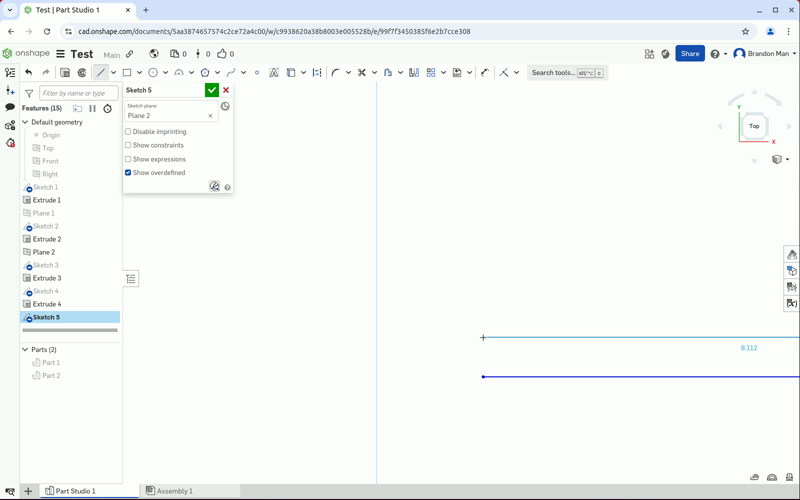
click(483, 337)
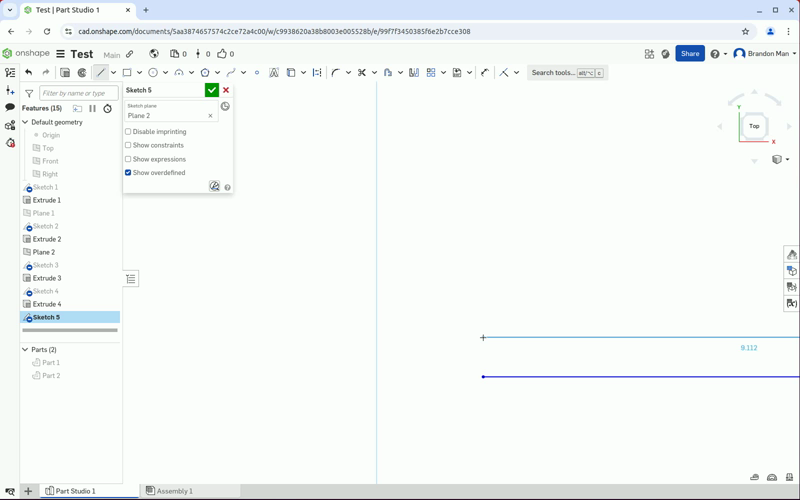
scroll(-6)
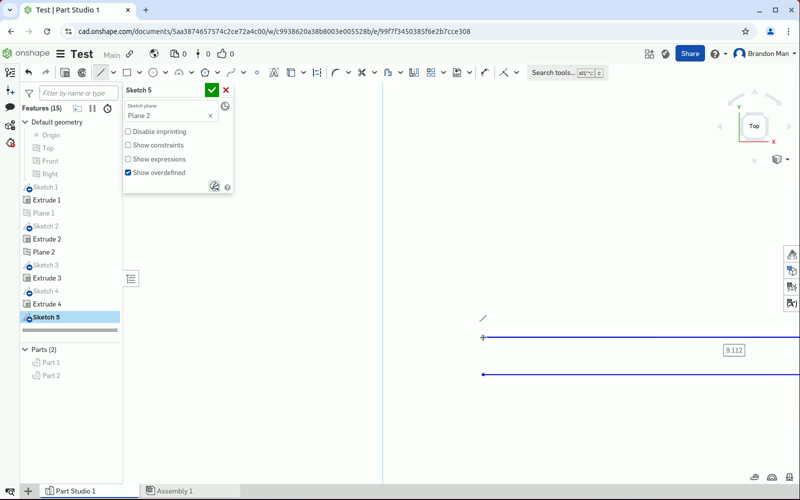
scroll(-6)
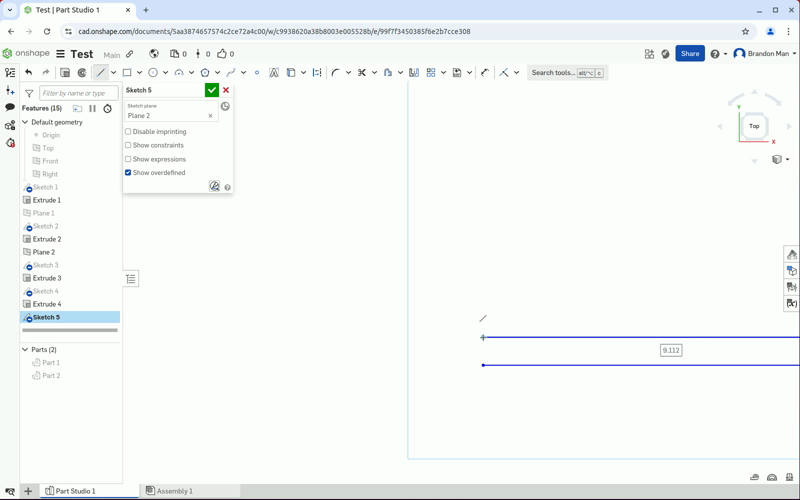
scroll(-6)
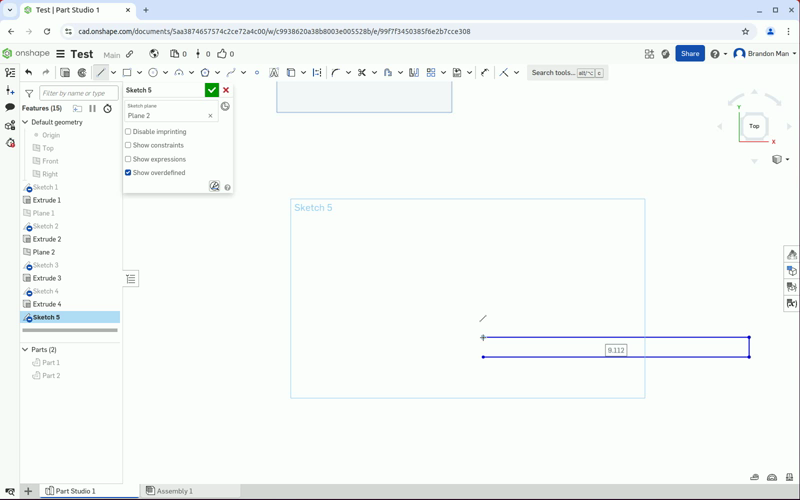
scroll(-6)
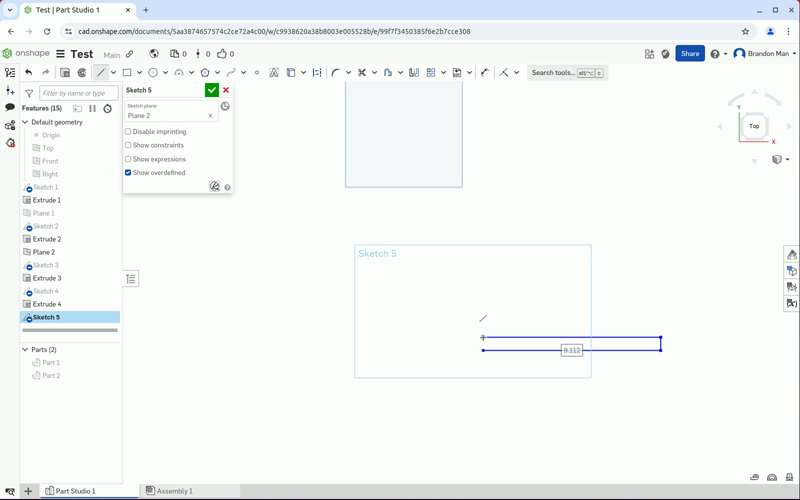
scroll(-6)
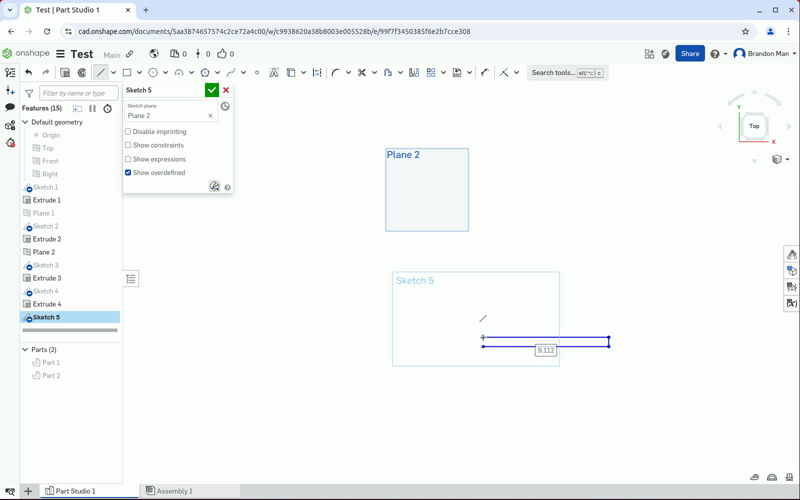
scroll(-6)
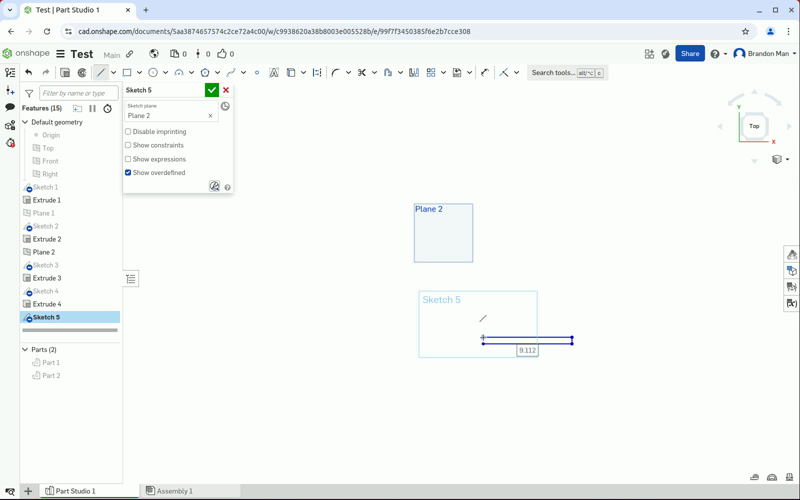
scroll(-6)
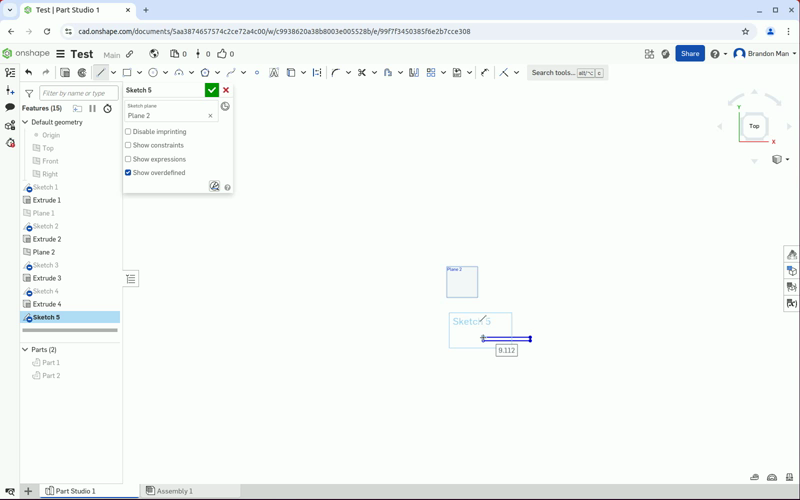
key_up(shift)
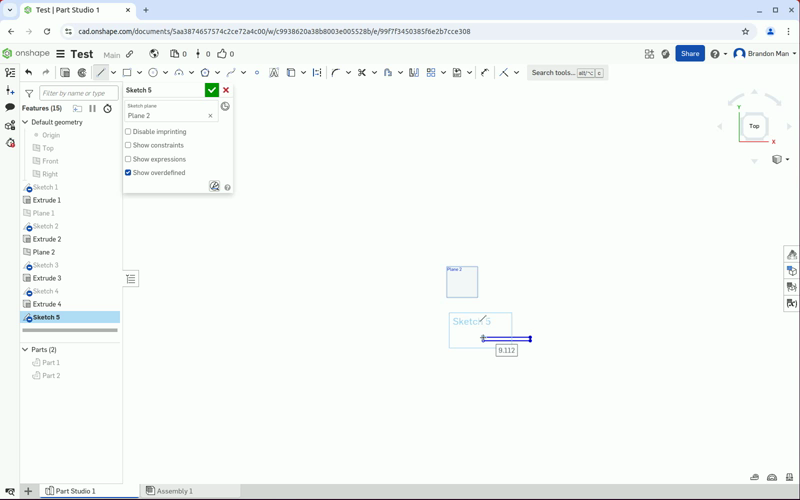
mouse_move(513, 337)
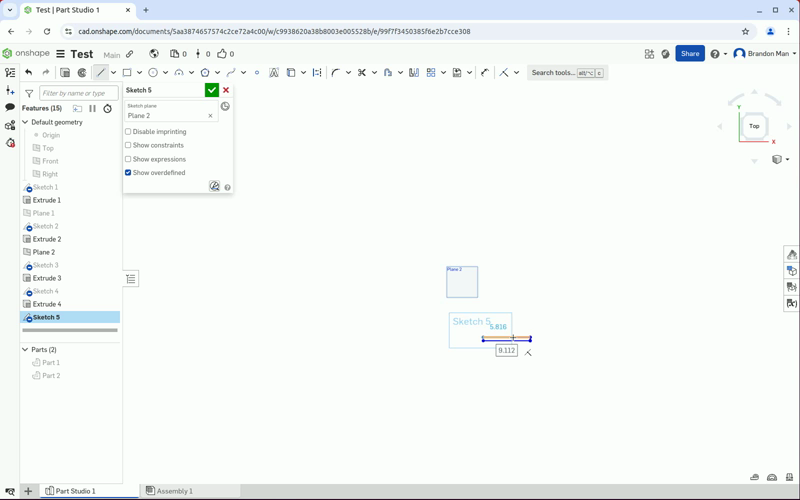
key_down(shift)
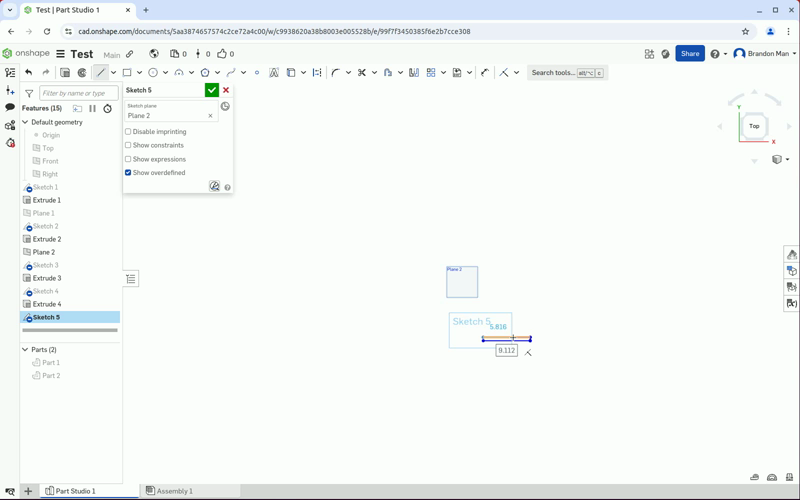
mouse_move(483, 340)
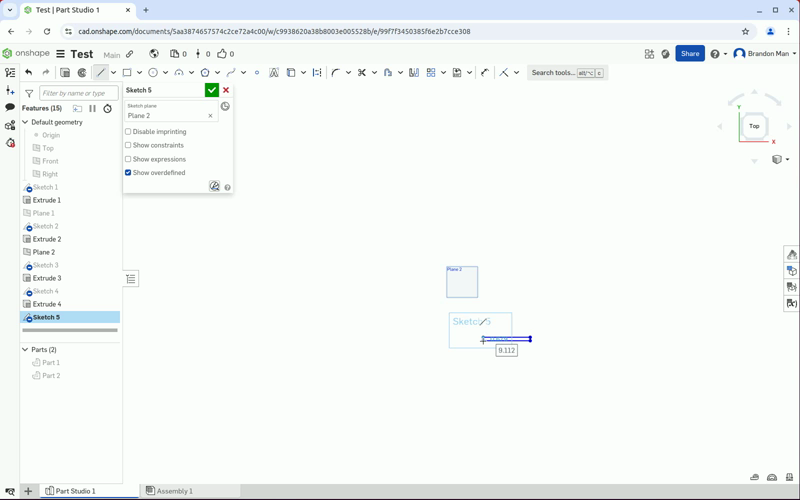
scroll(6)
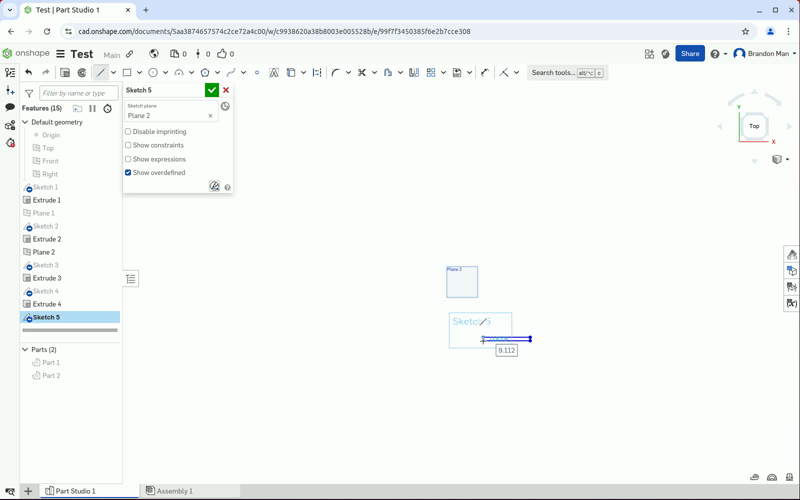
scroll(6)
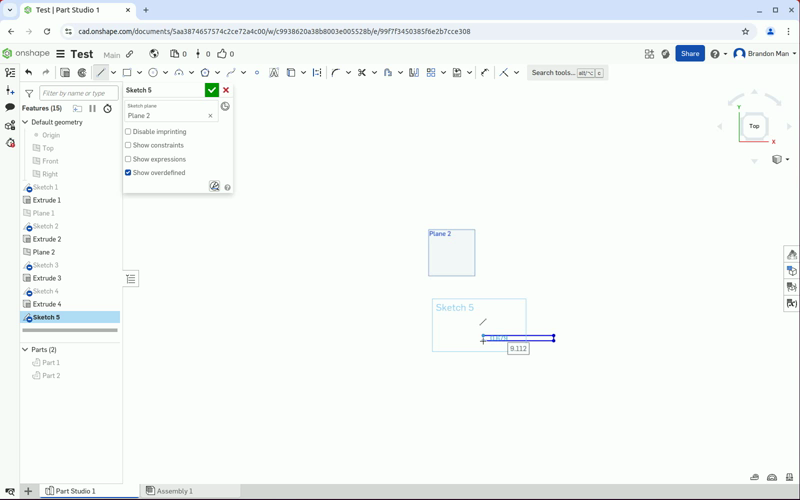
scroll(6)
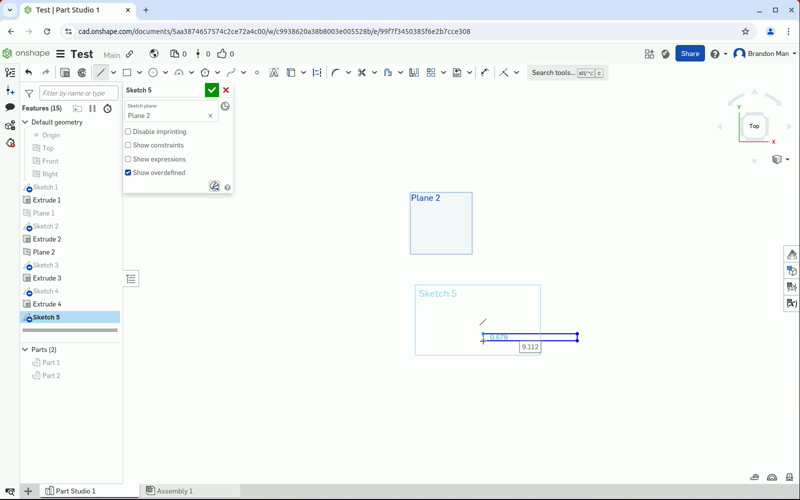
scroll(6)
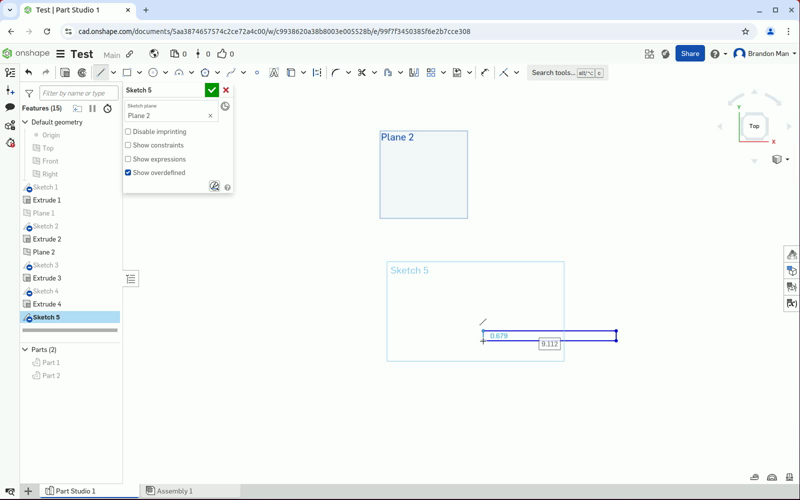
scroll(6)
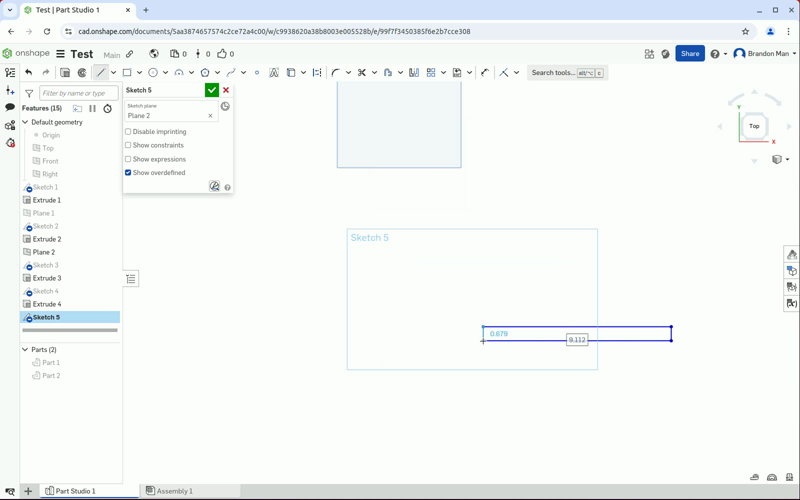
scroll(6)
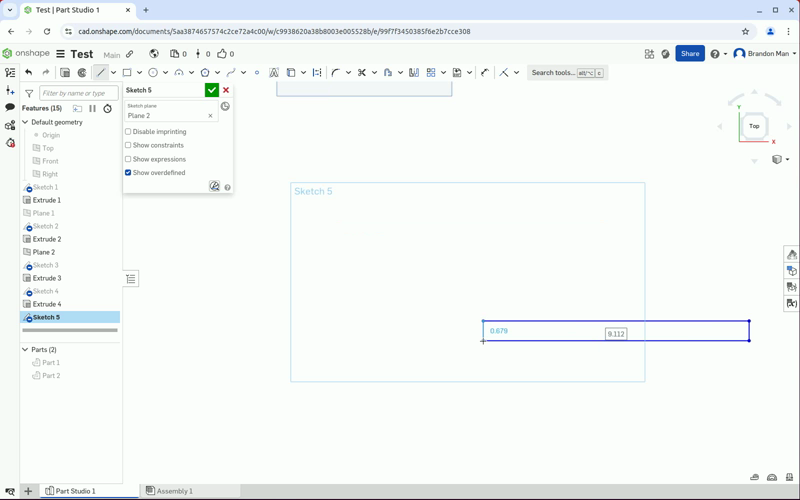
scroll(6)
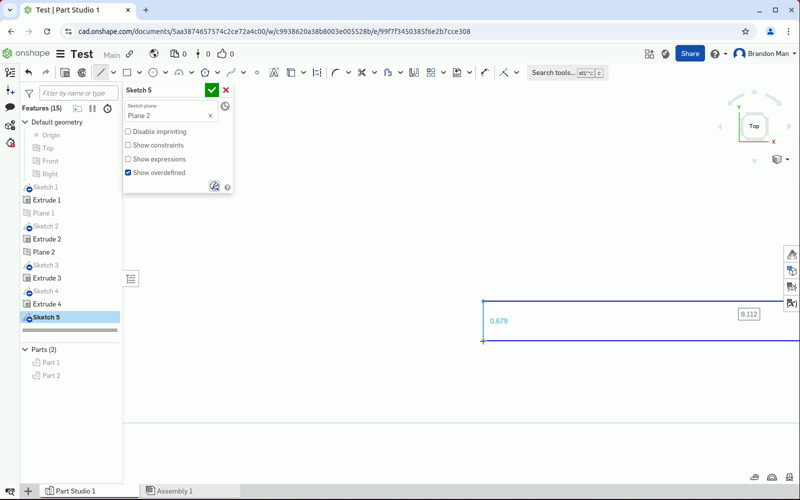
key_up(shift)
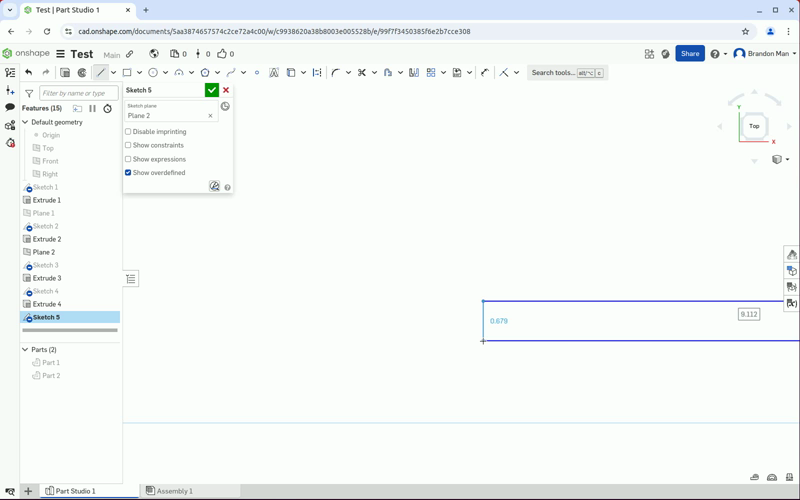
click(483, 340)
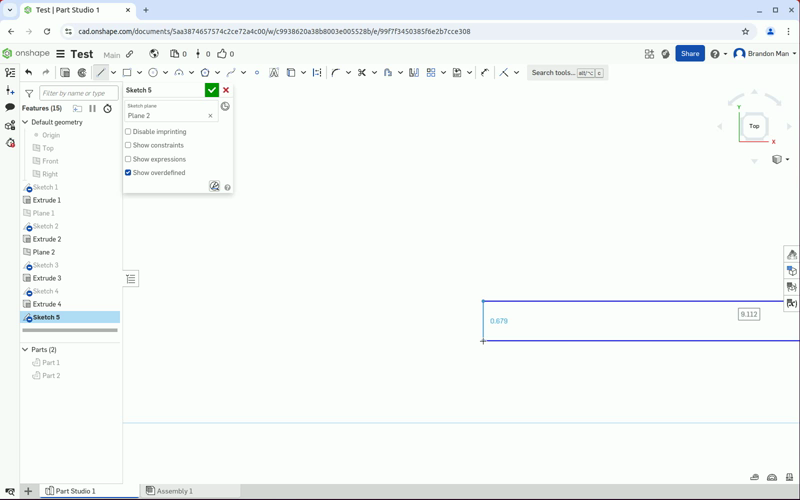
scroll(-6)
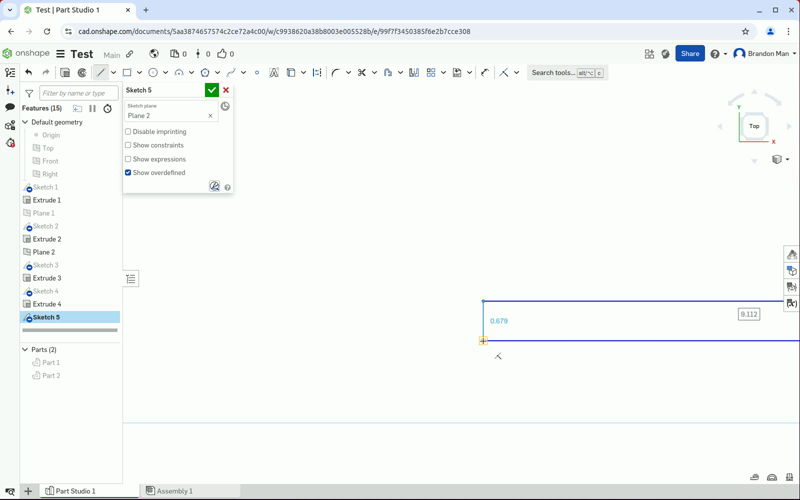
scroll(-6)
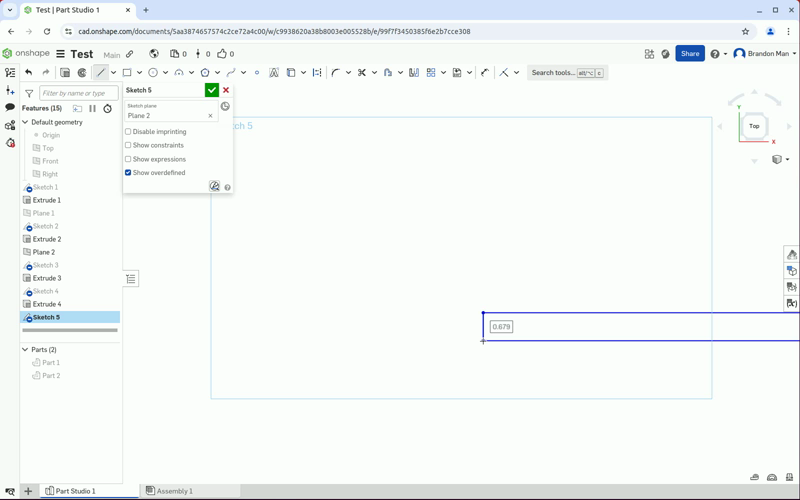
scroll(-6)
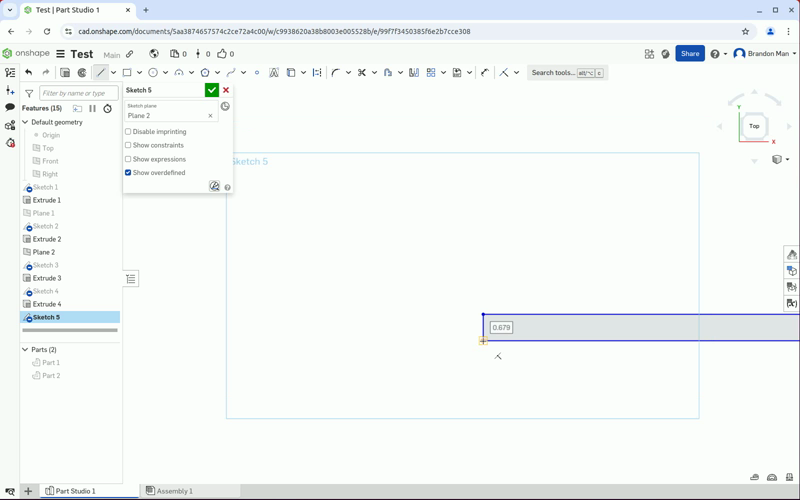
scroll(-6)
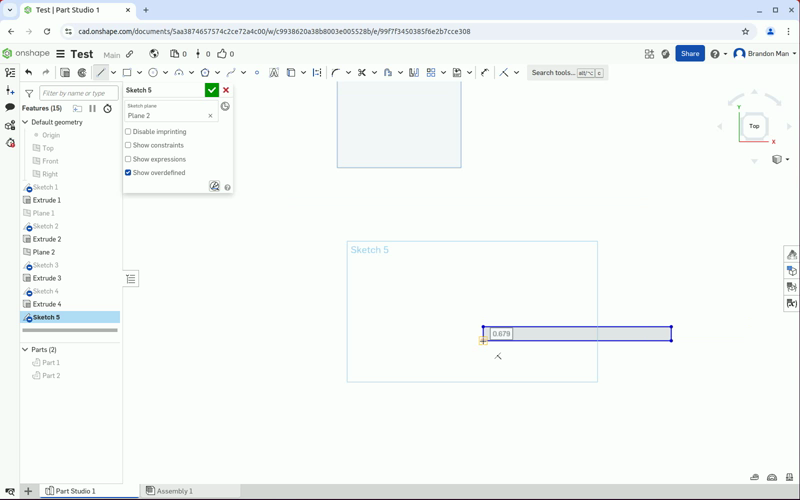
scroll(-6)
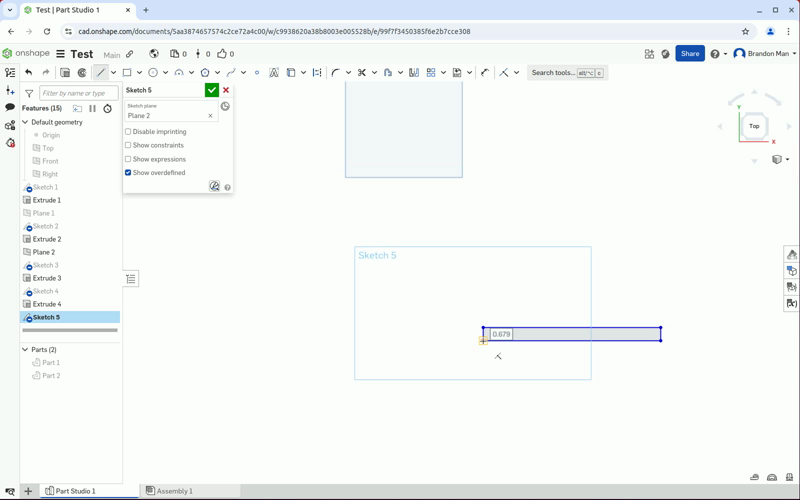
scroll(-6)
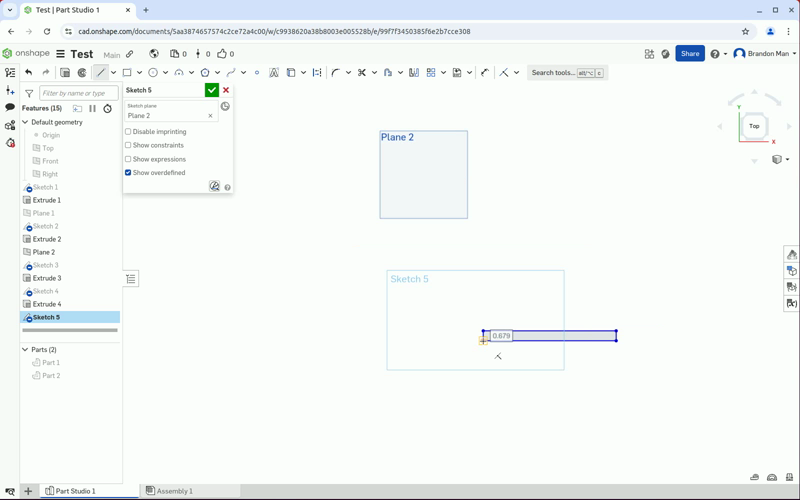
scroll(-6)
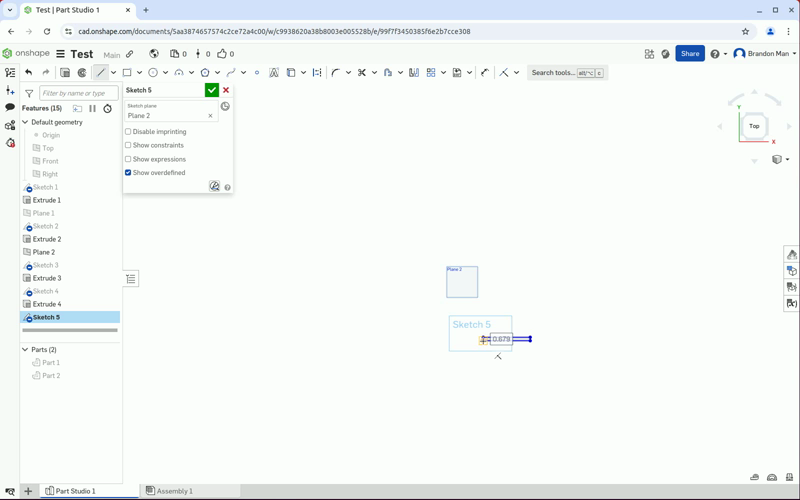
key(esc)
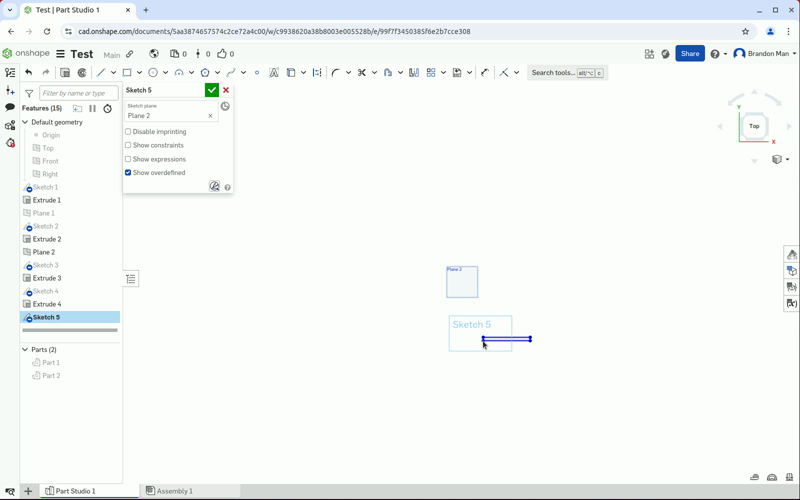
mouse_move(484, 338)
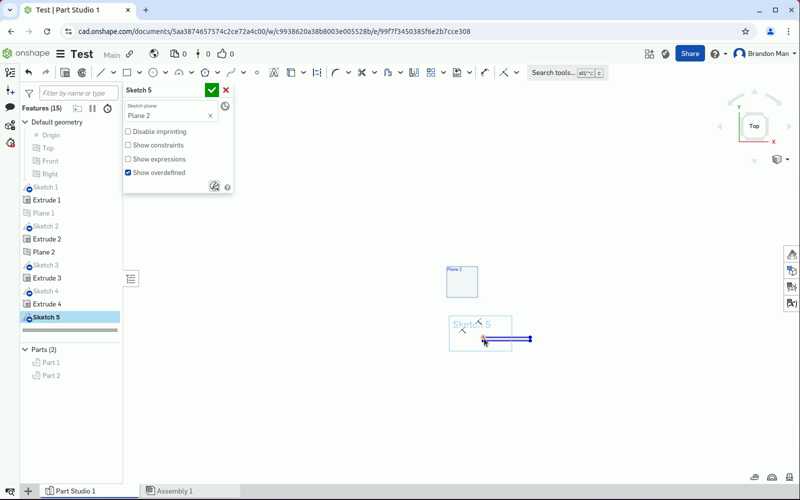
scroll(6)
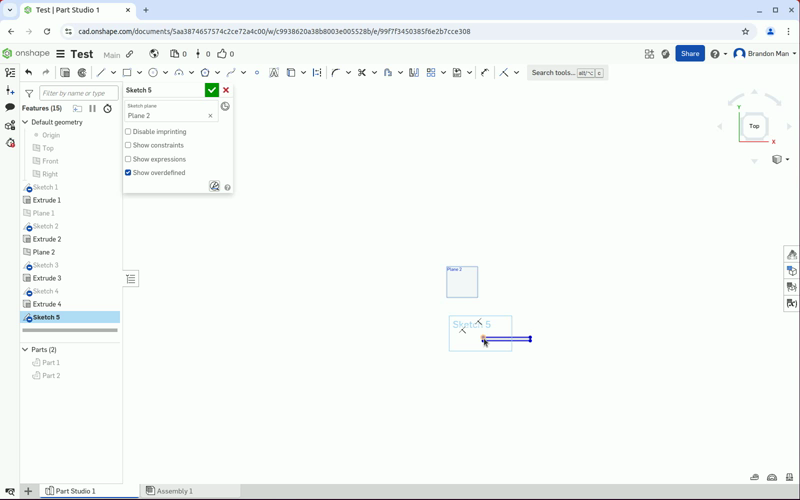
scroll(6)
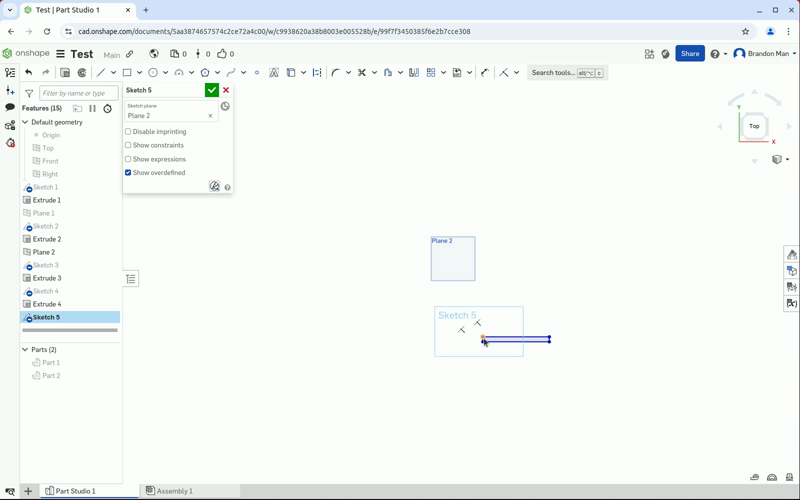
scroll(6)
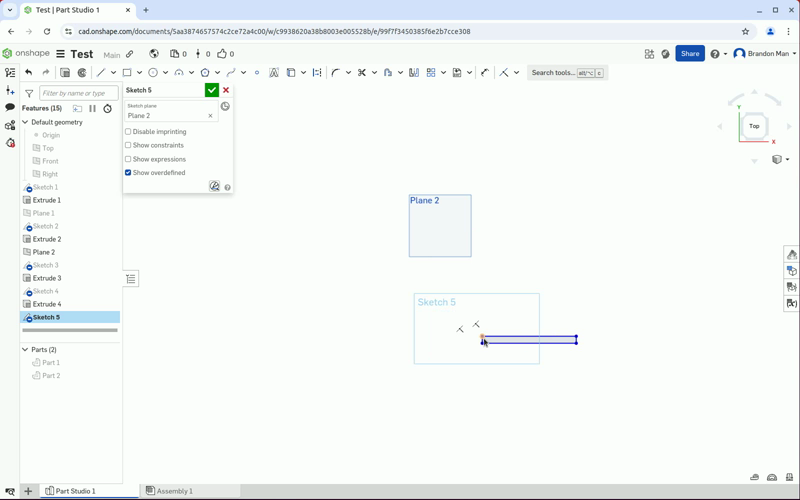
scroll(6)
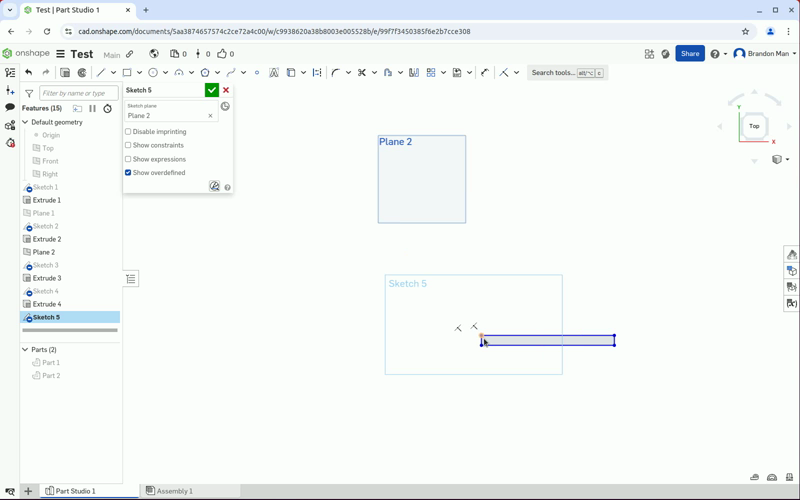
scroll(6)
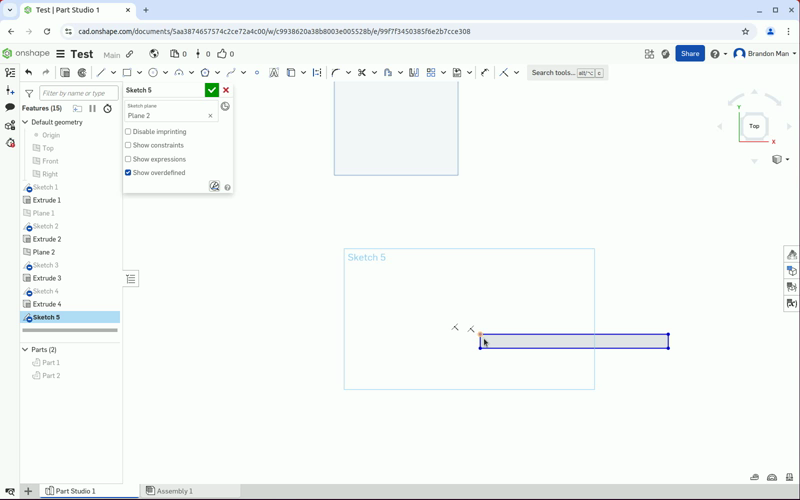
scroll(6)
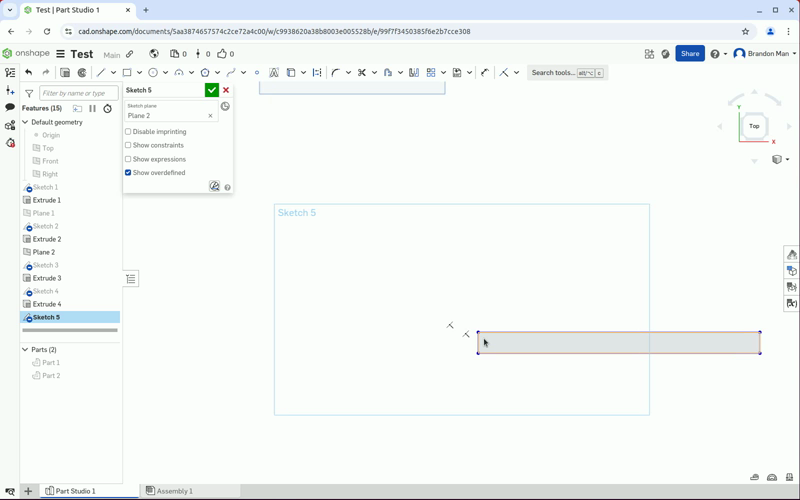
scroll(6)
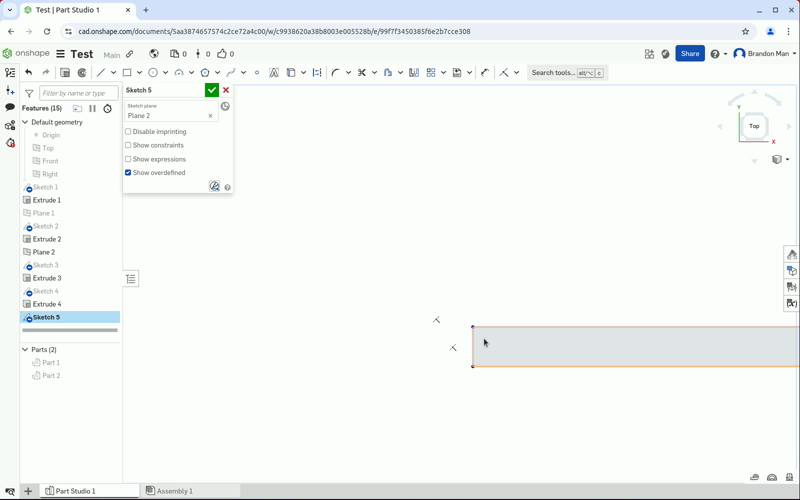
click(484, 338)
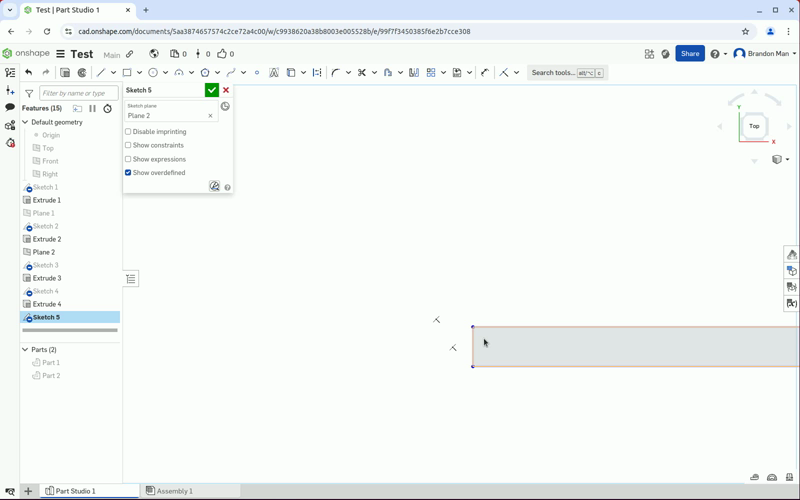
scroll(-6)
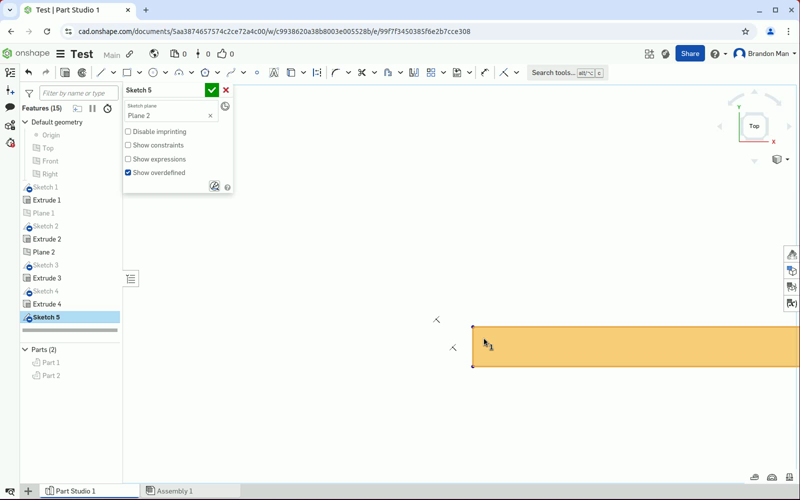
scroll(-6)
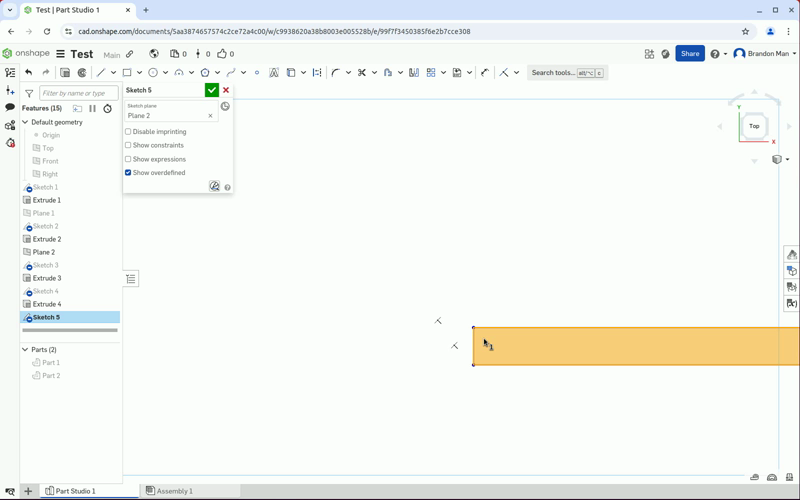
scroll(-6)
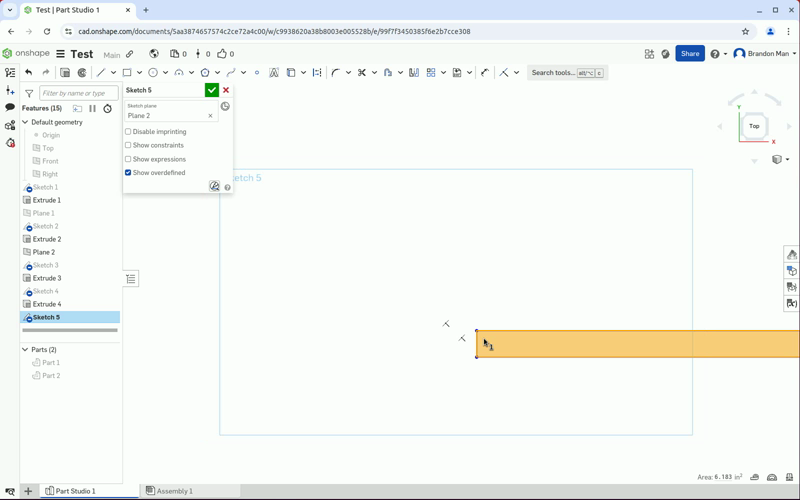
scroll(-6)
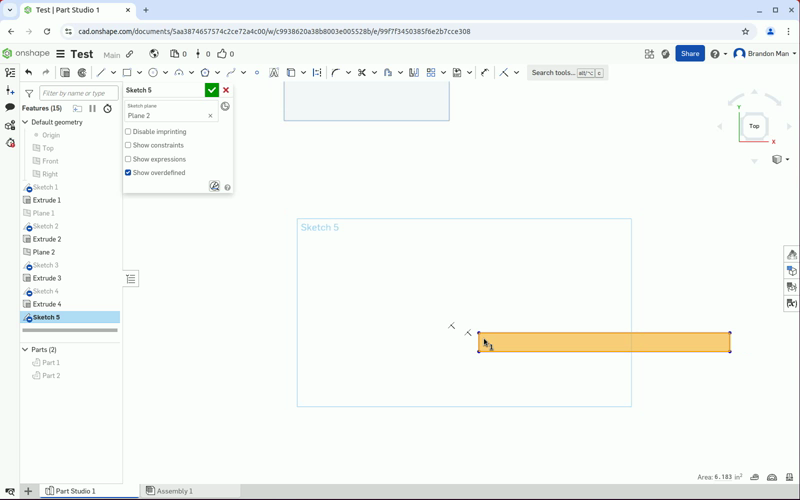
scroll(-6)
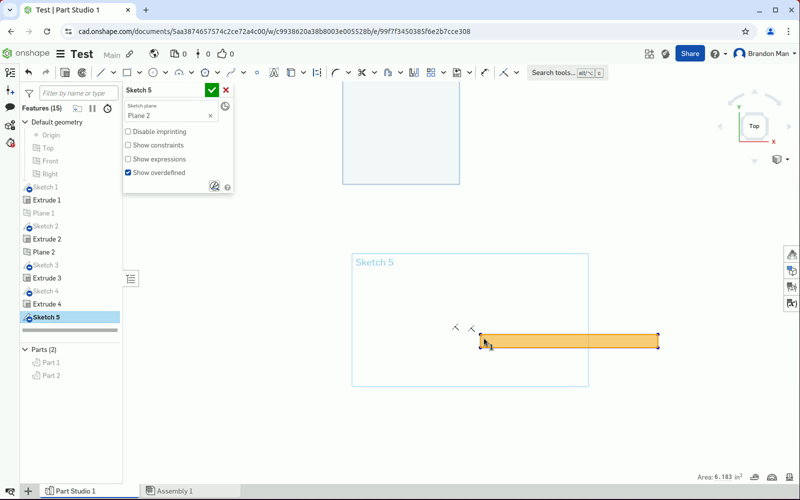
scroll(-6)
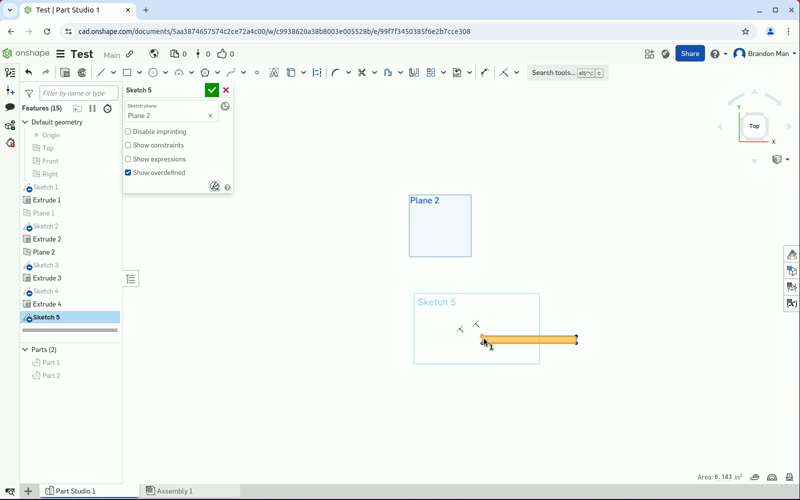
scroll(-6)
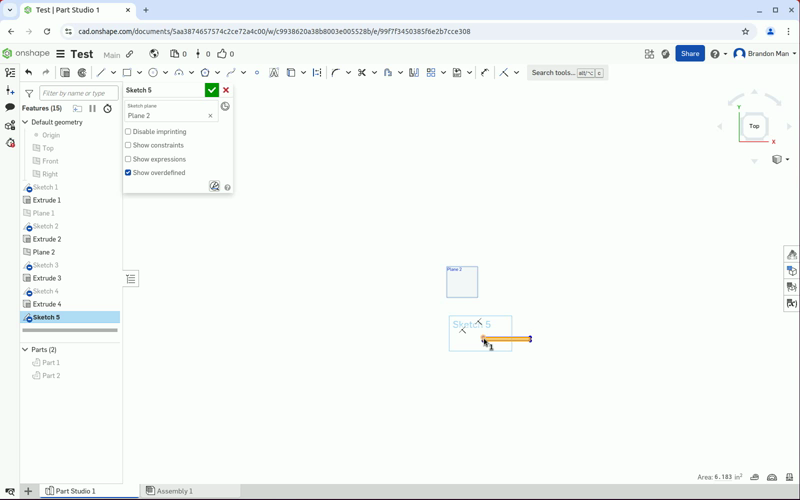
mouse_move(73, 352)
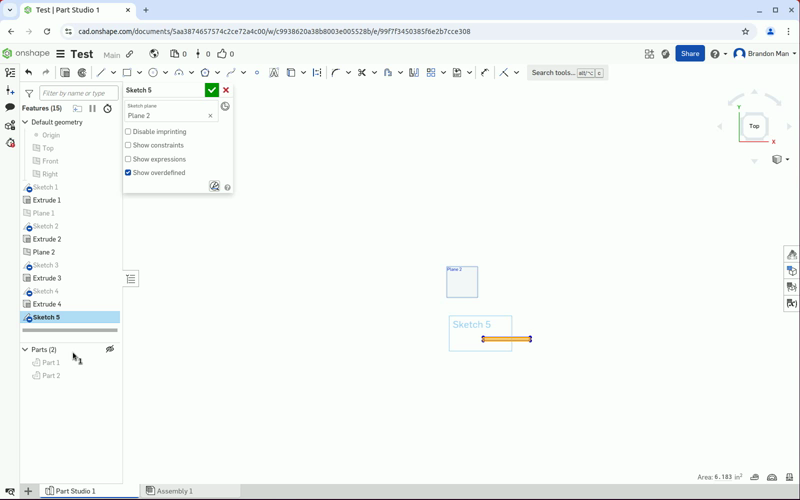
key(shift+y)
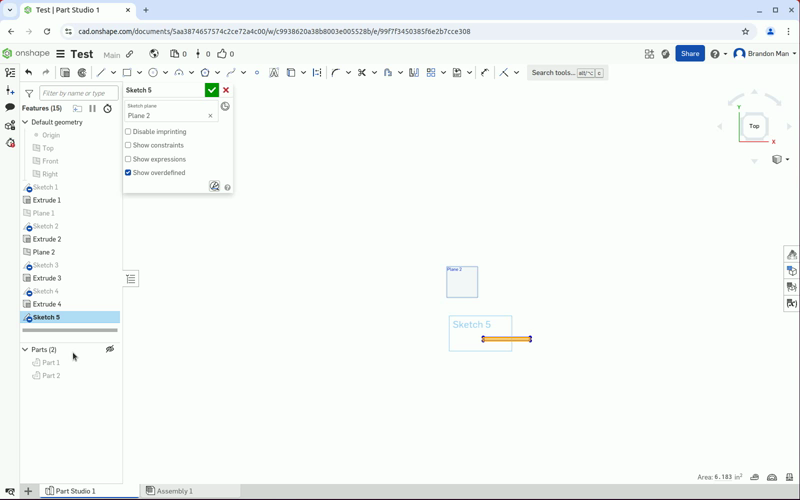
key(shift+e)
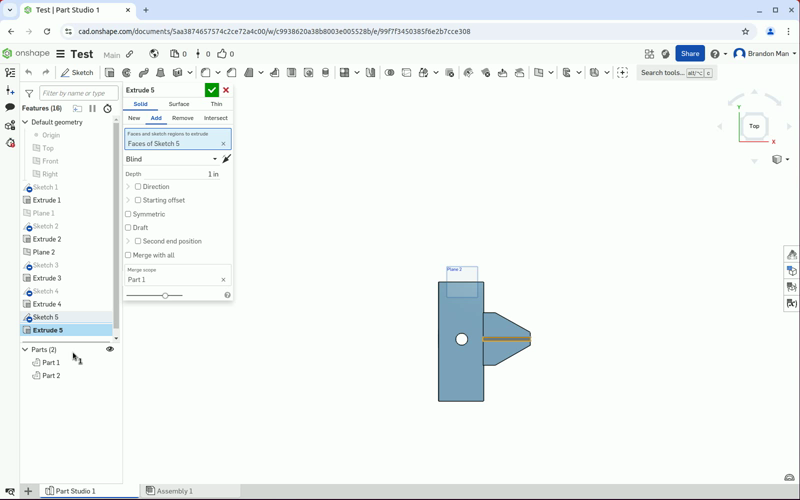
mouse_move(143, 106)
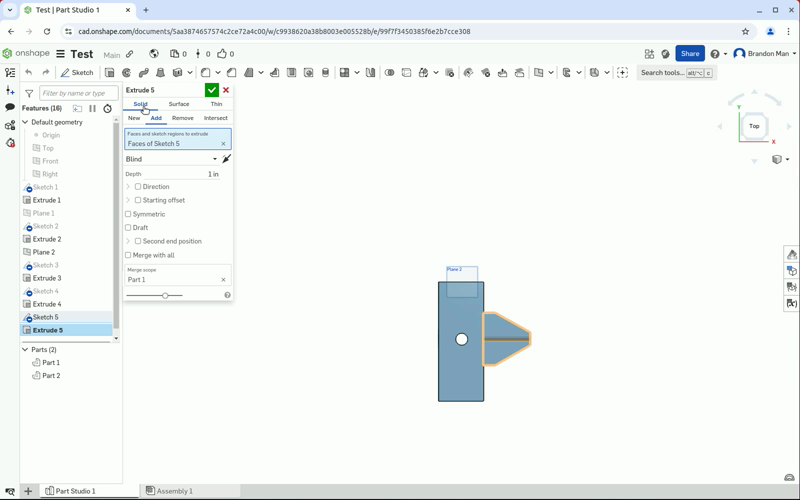
click(143, 106)
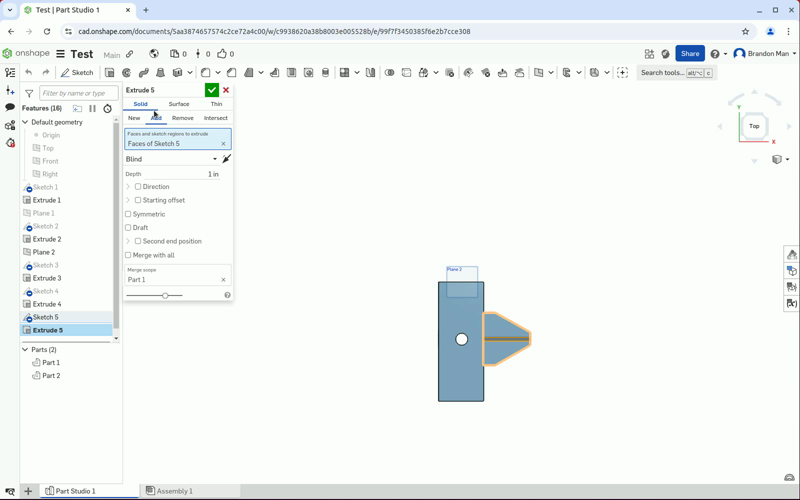
mouse_move(186, 120)
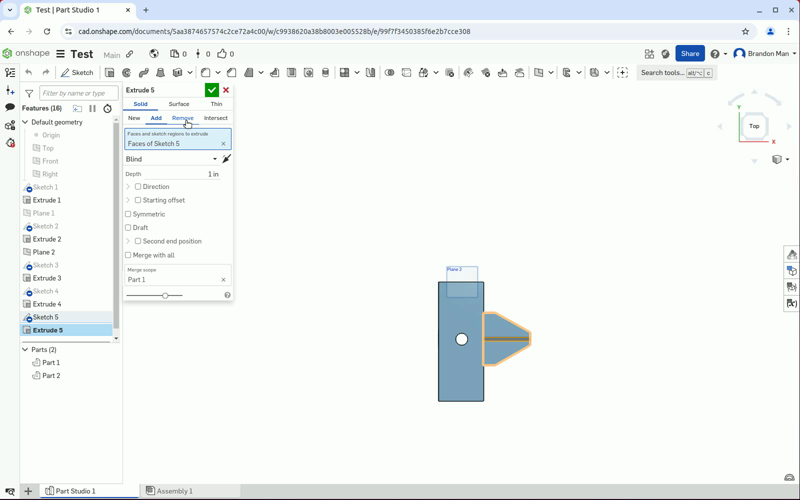
click(186, 120)
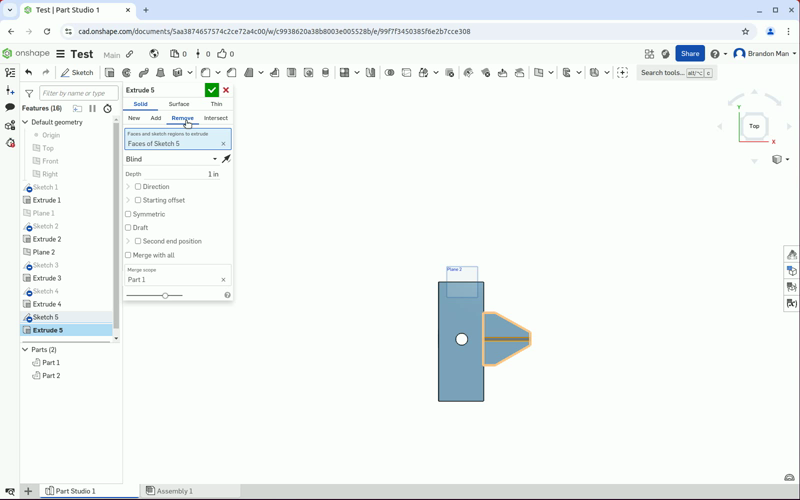
key(tab, 4)
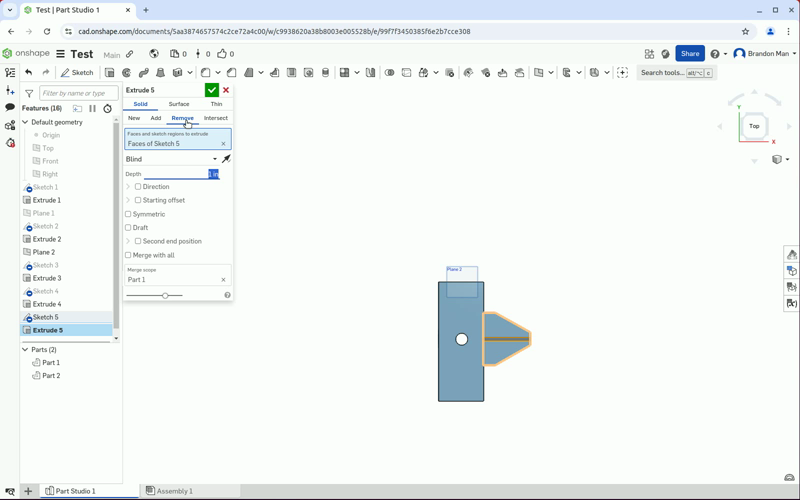
text(8.906)
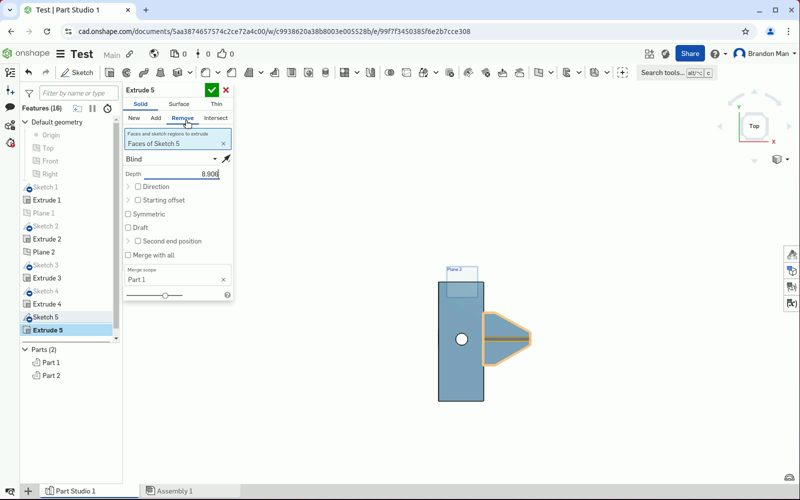
key(tab, 6)
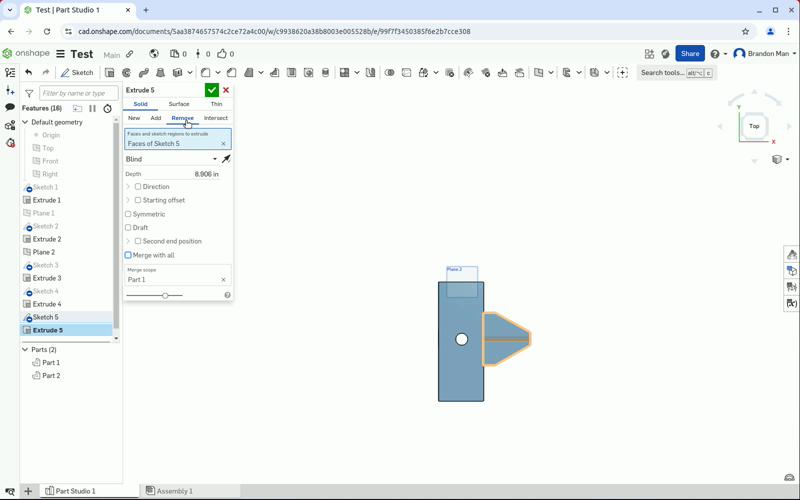
key(space)
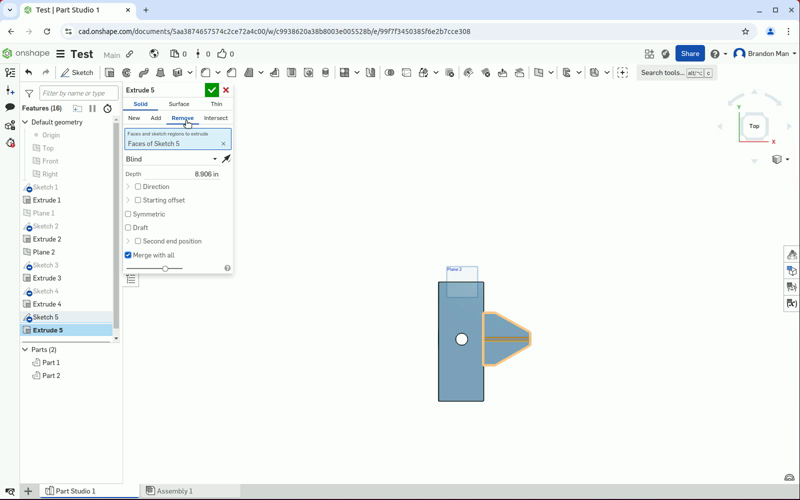
key(enter)
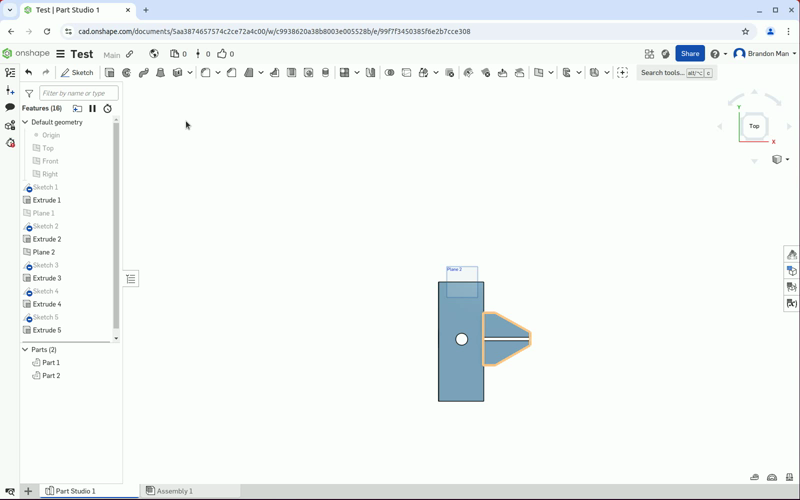
key(shift+h)
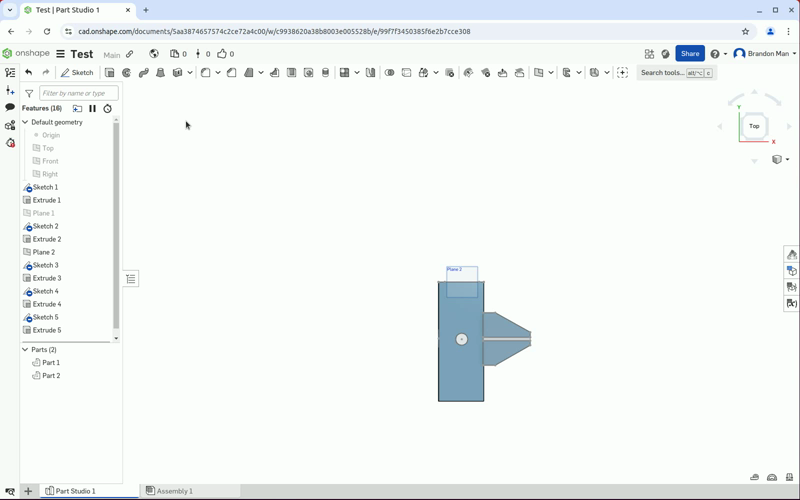
key(shift+h)
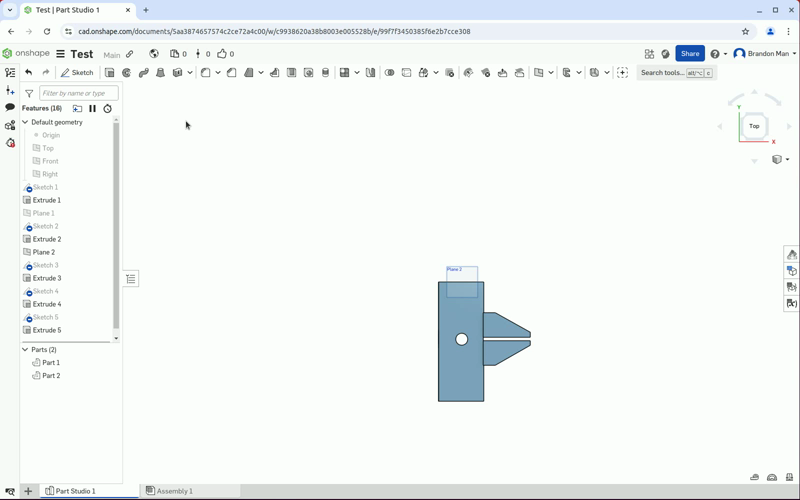
mouse_move(69, 189)
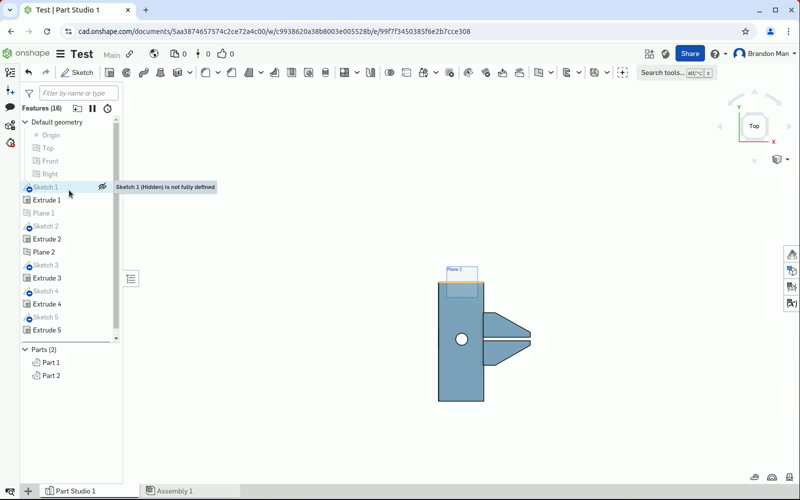
click(69, 189)
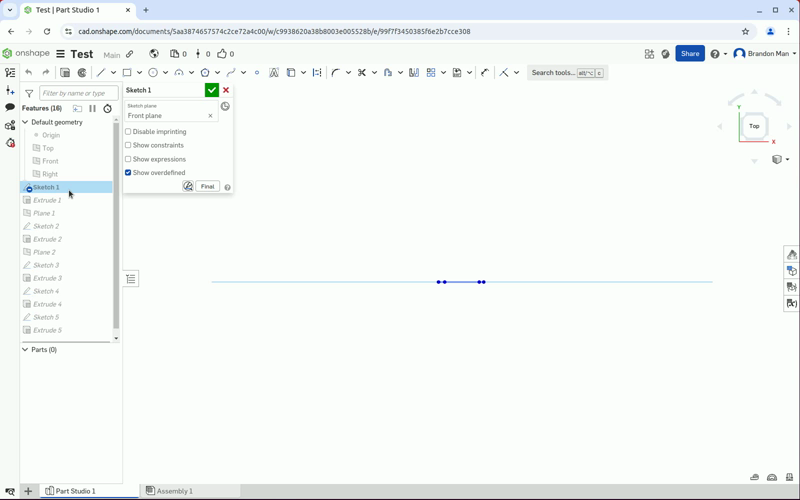
mouse_move(229, 92)
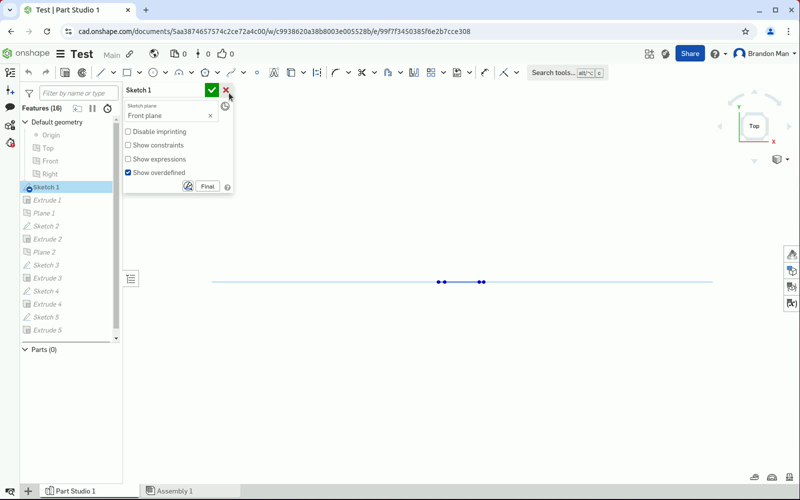
click(229, 92)
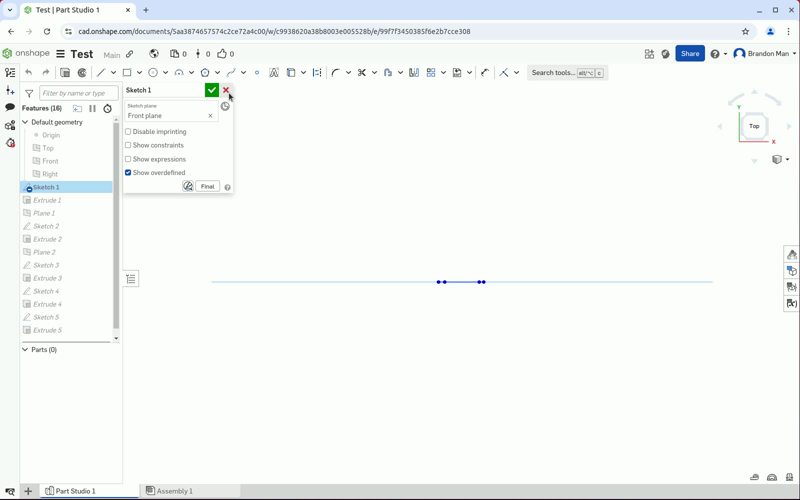
key(shift+s)
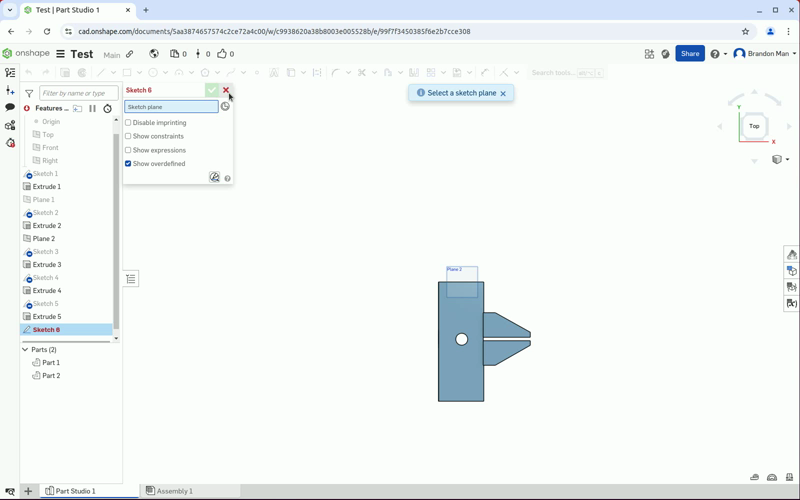
mouse_move(69, 241)
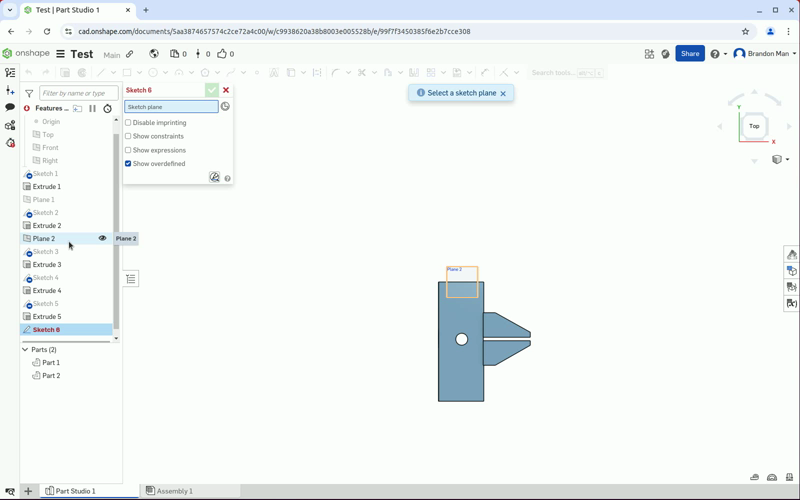
click(69, 241)
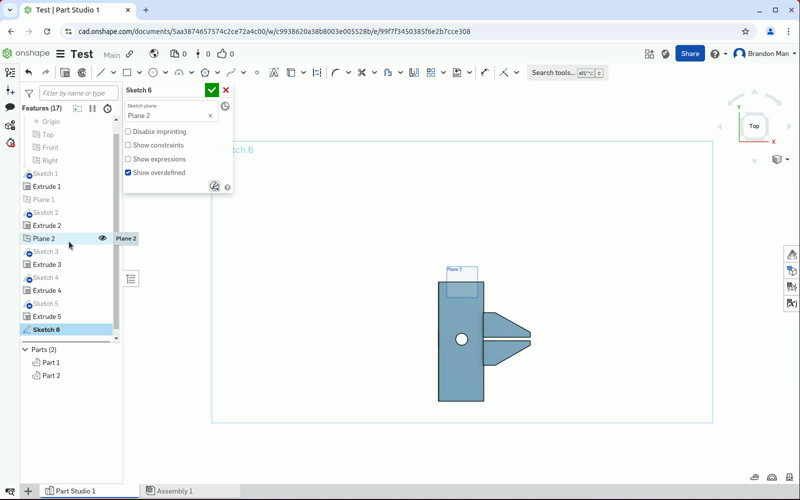
mouse_move(73, 352)
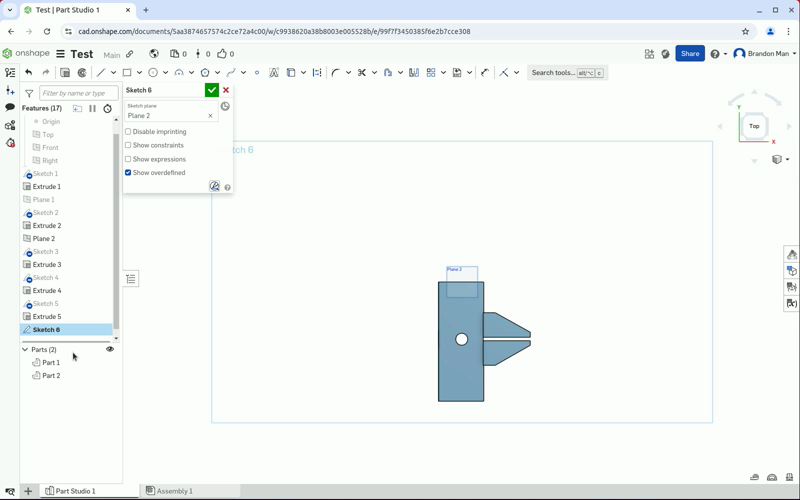
key(y)
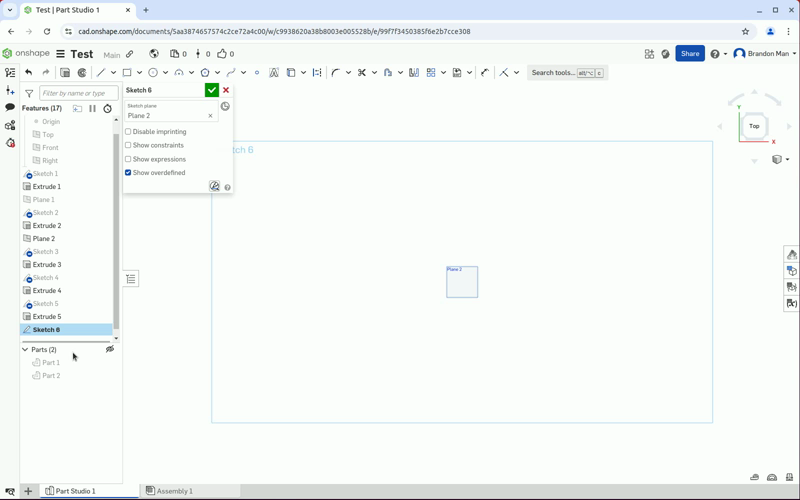
key(c)
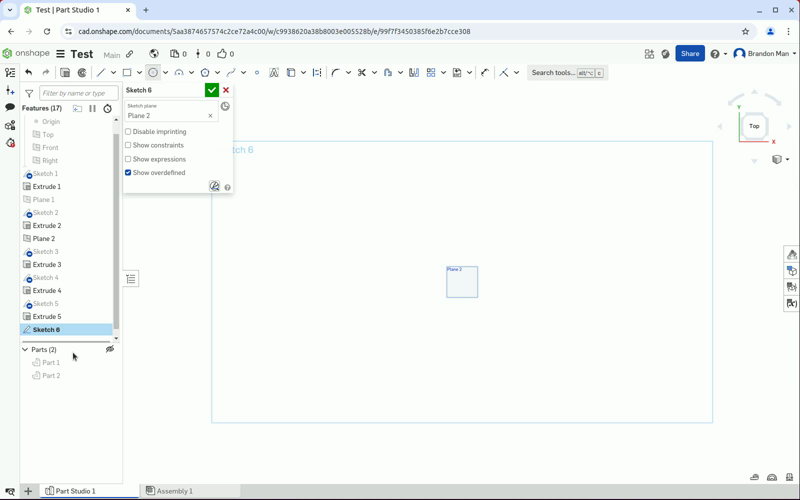
key_down(shift)
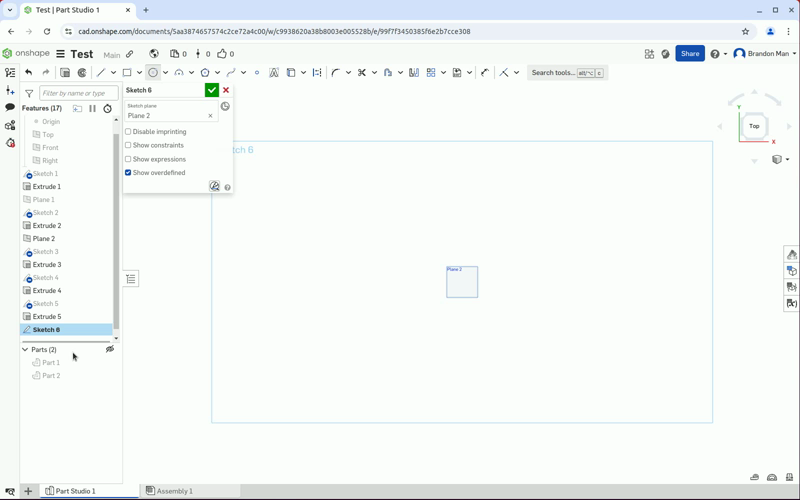
mouse_move(461, 339)
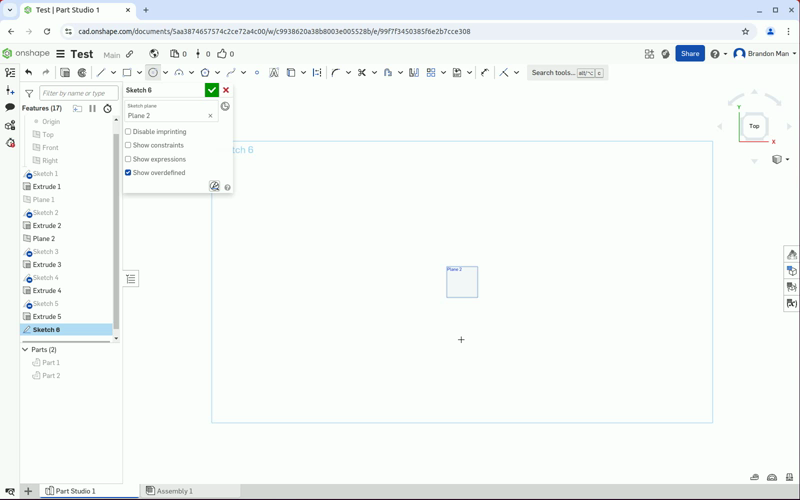
click(461, 339)
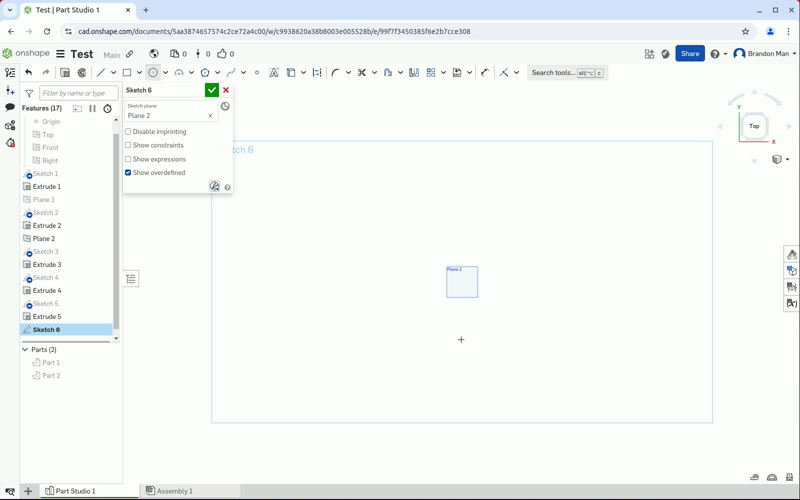
key_up(shift)
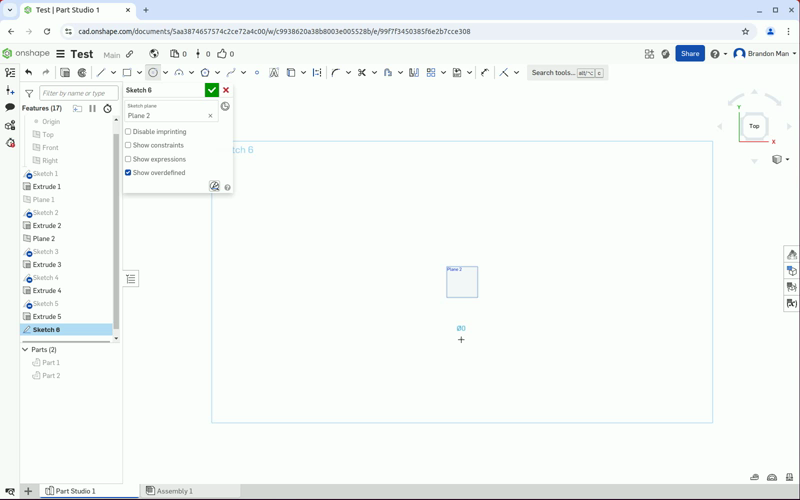
mouse_move(484, 339)
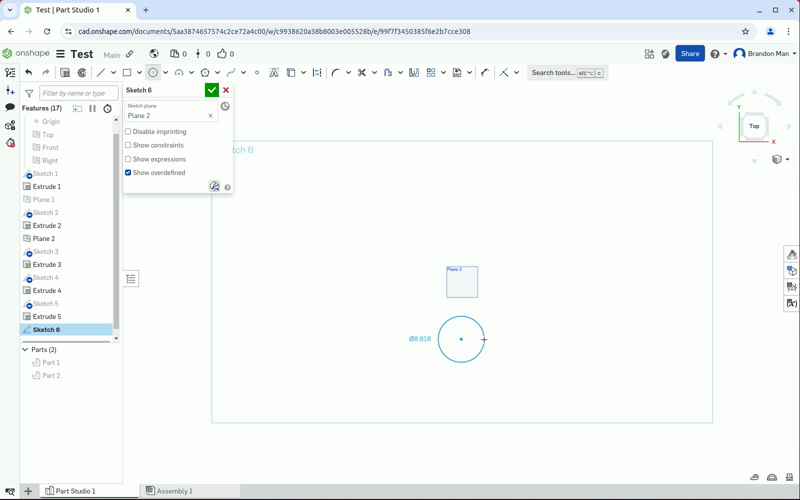
click(484, 339)
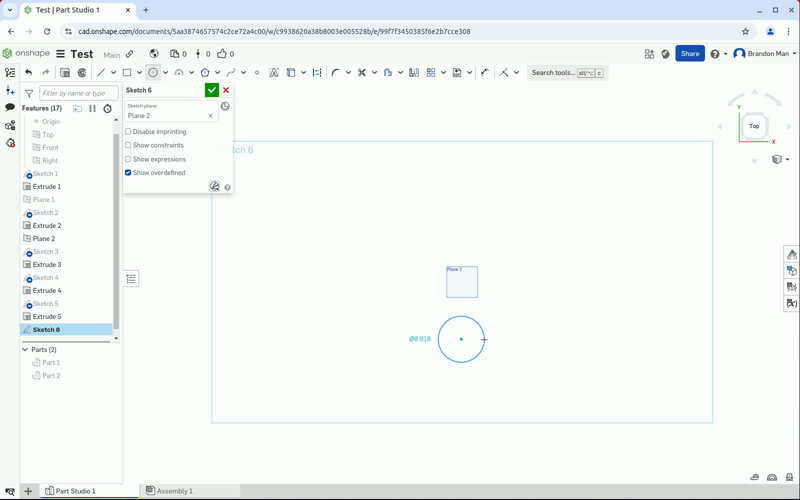
key(esc)
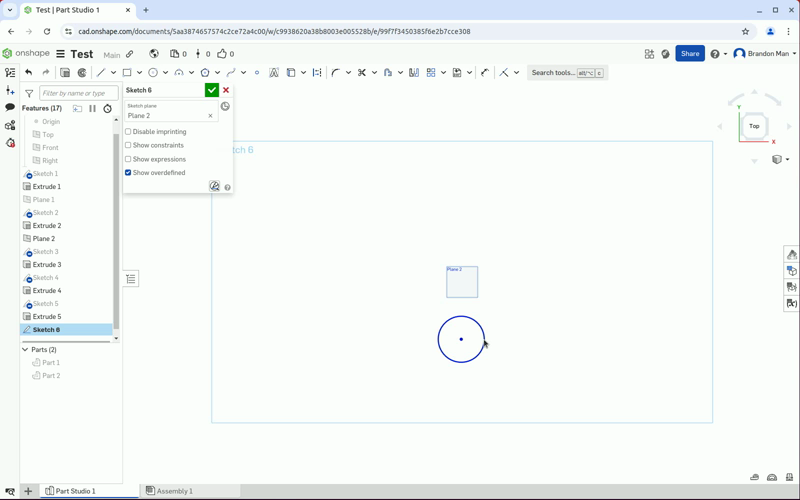
key(c)
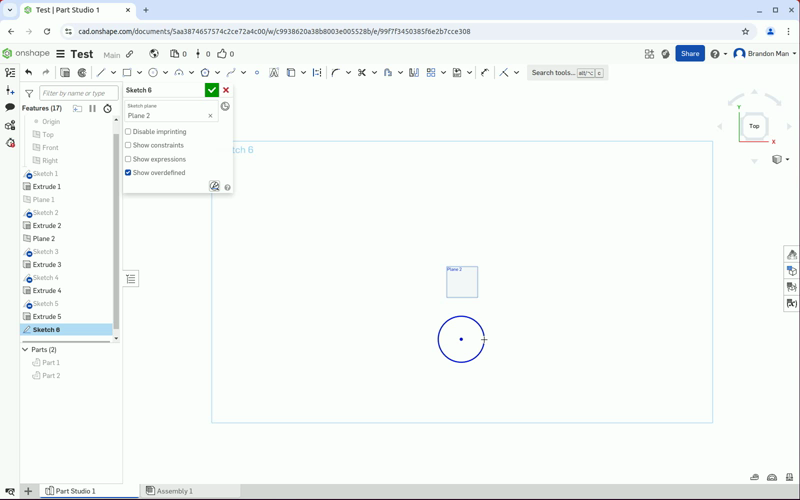
key_down(shift)
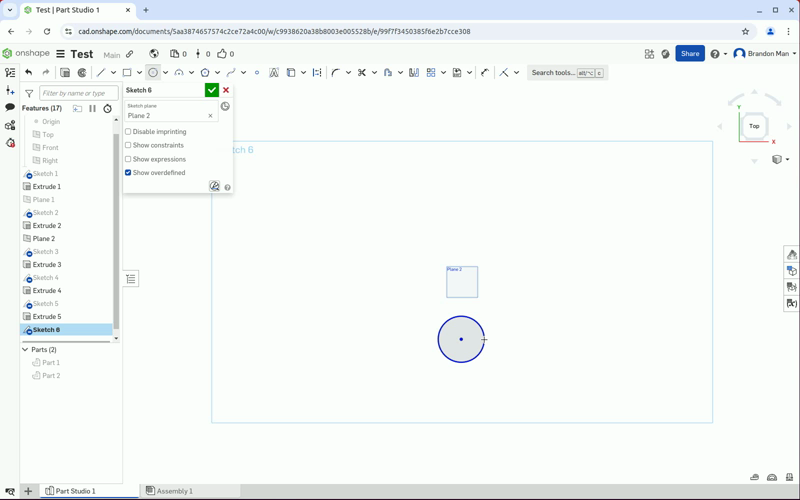
mouse_move(461, 339)
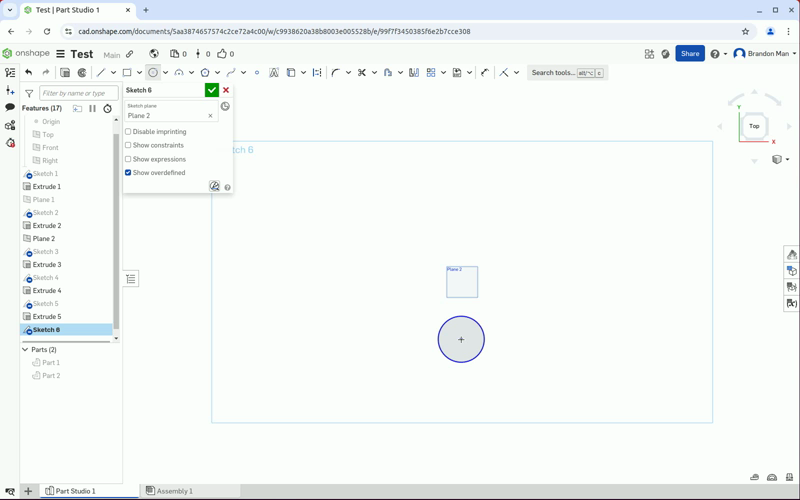
click(461, 339)
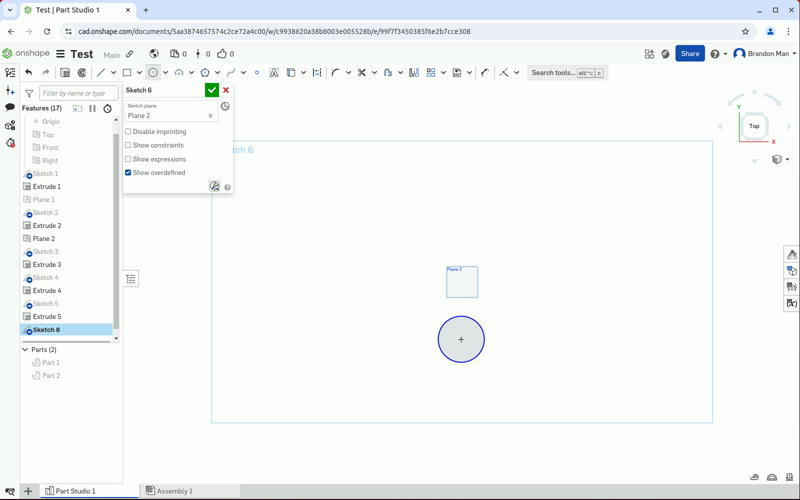
key_up(shift)
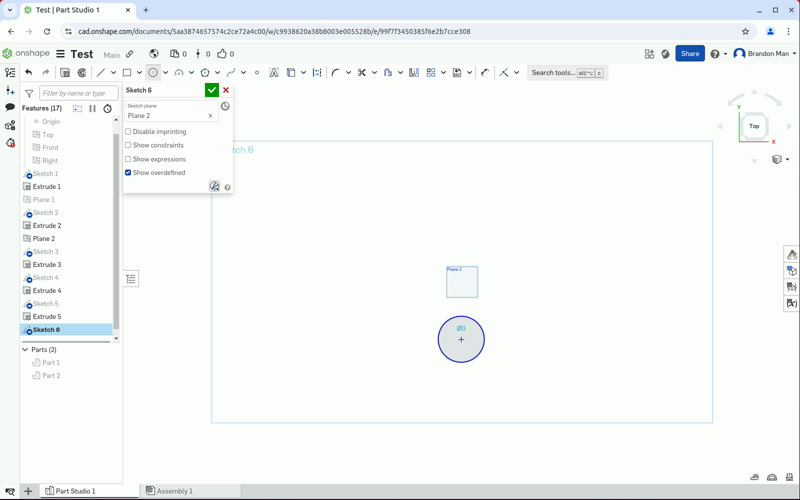
mouse_move(466, 339)
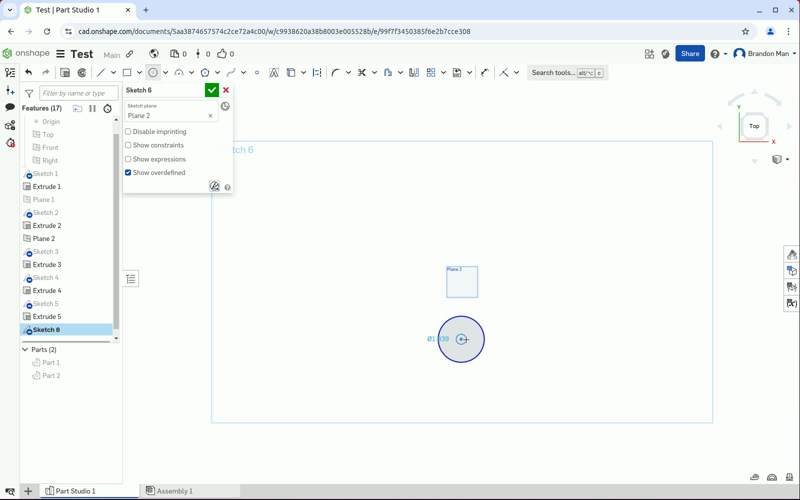
click(466, 339)
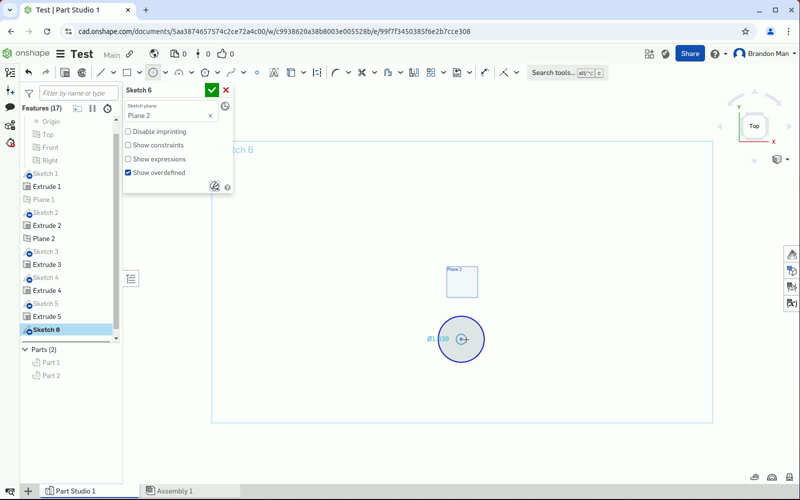
key(esc)
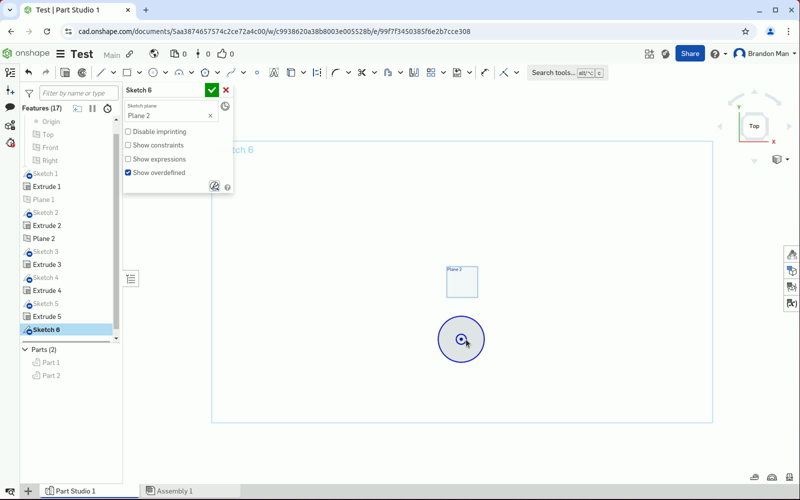
mouse_move(465, 359)
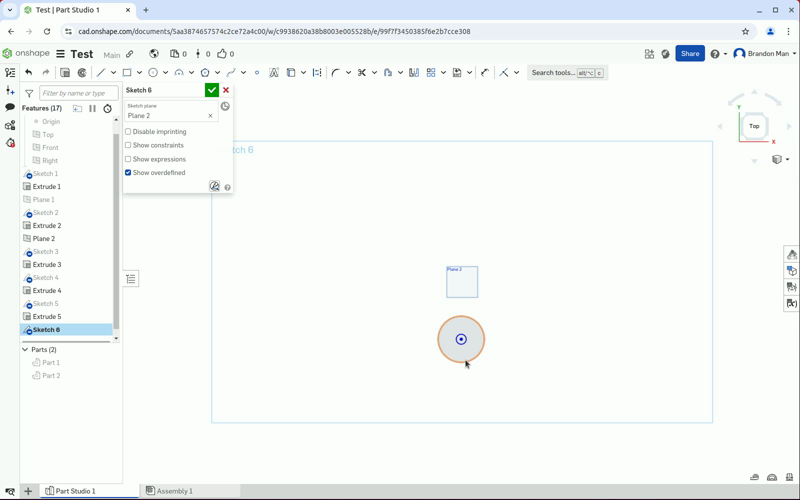
scroll(6)
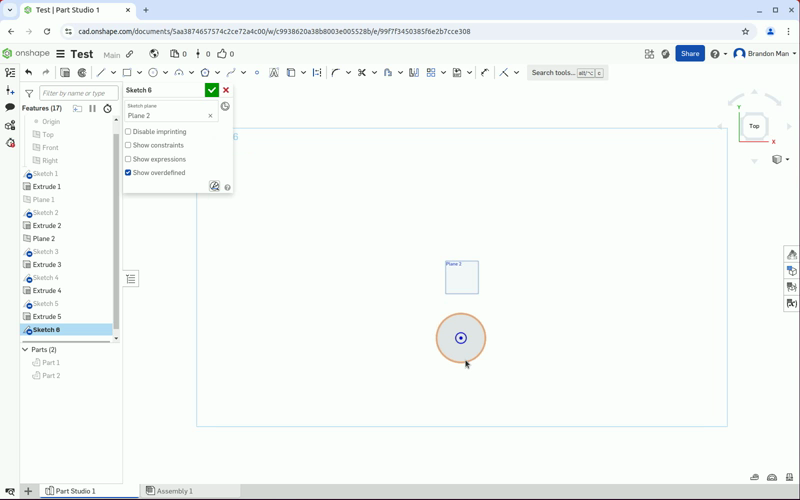
scroll(6)
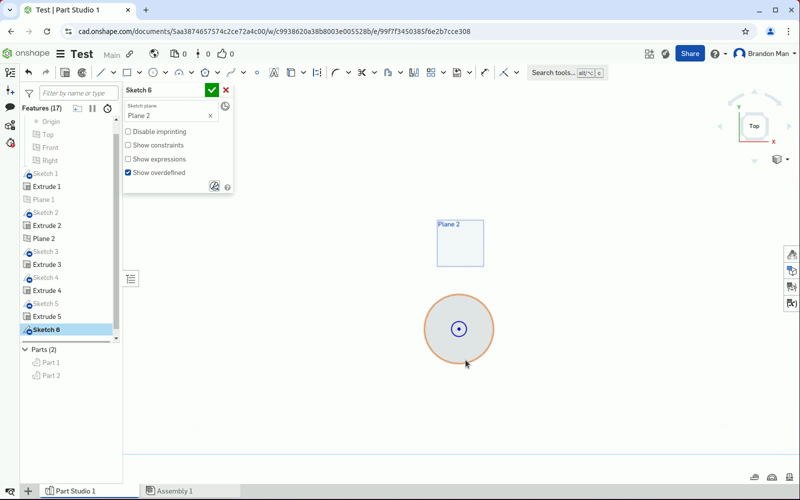
scroll(6)
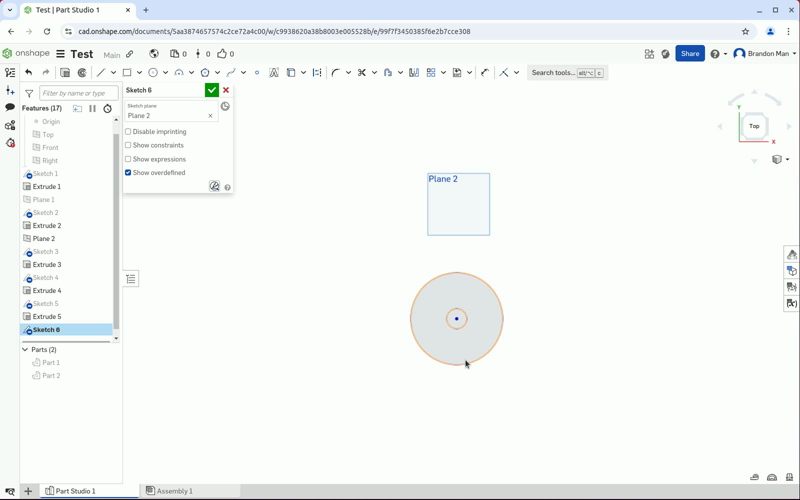
scroll(6)
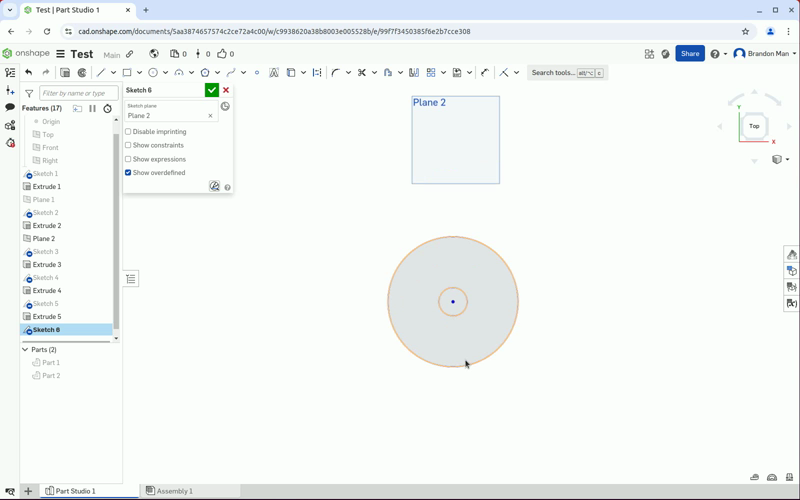
scroll(6)
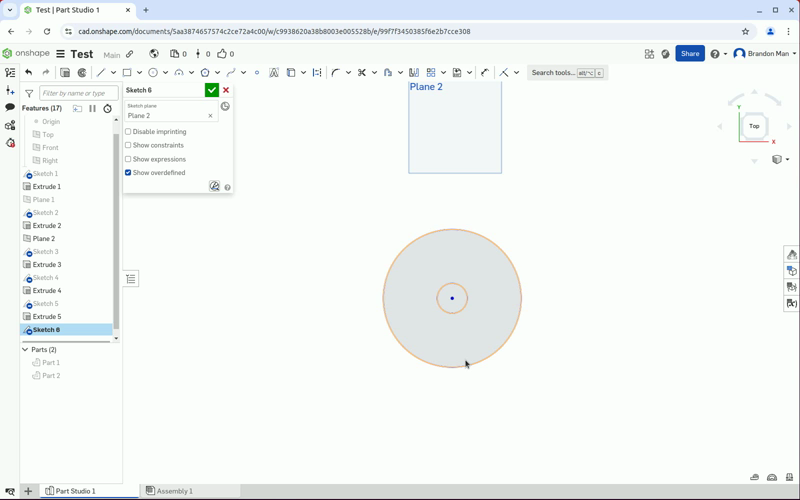
scroll(6)
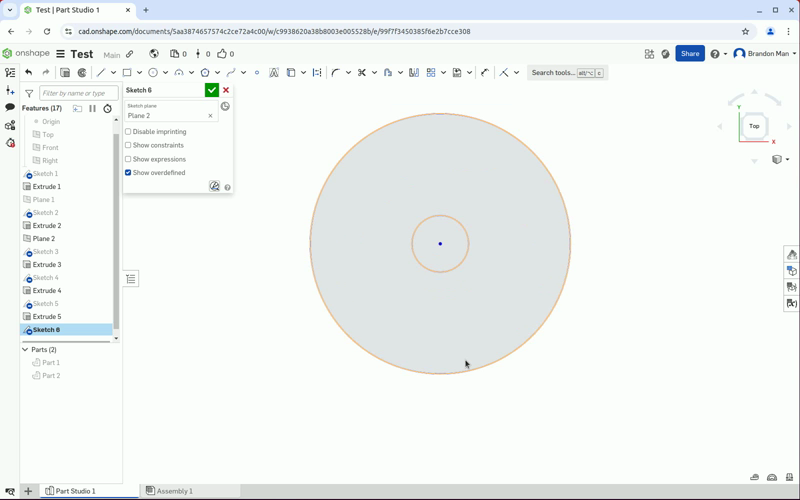
scroll(6)
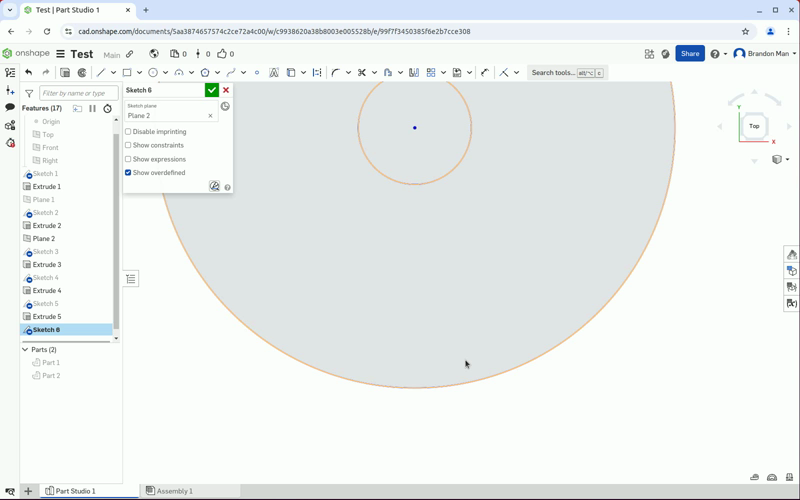
click(465, 359)
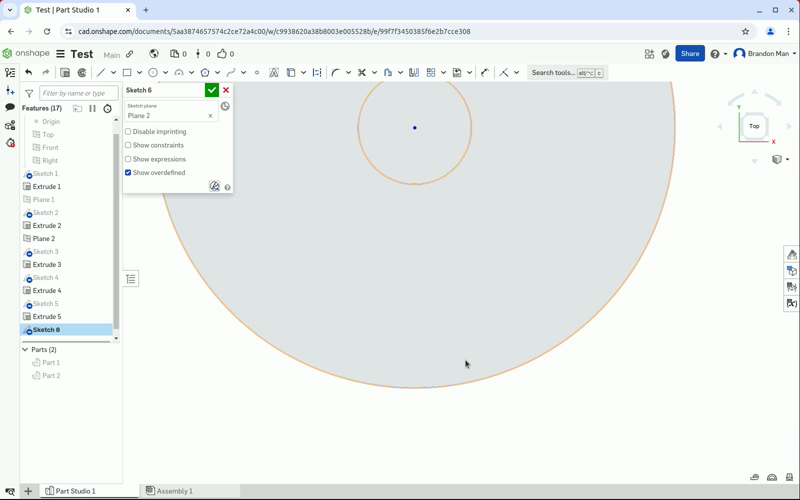
scroll(-6)
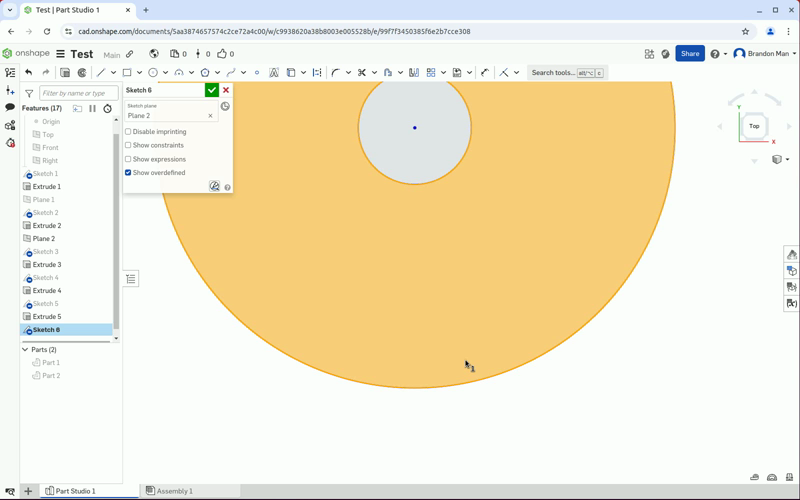
scroll(-6)
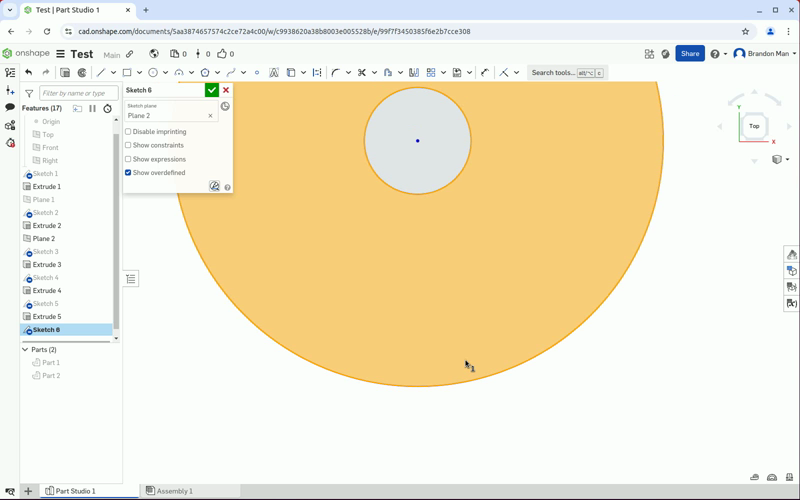
scroll(-6)
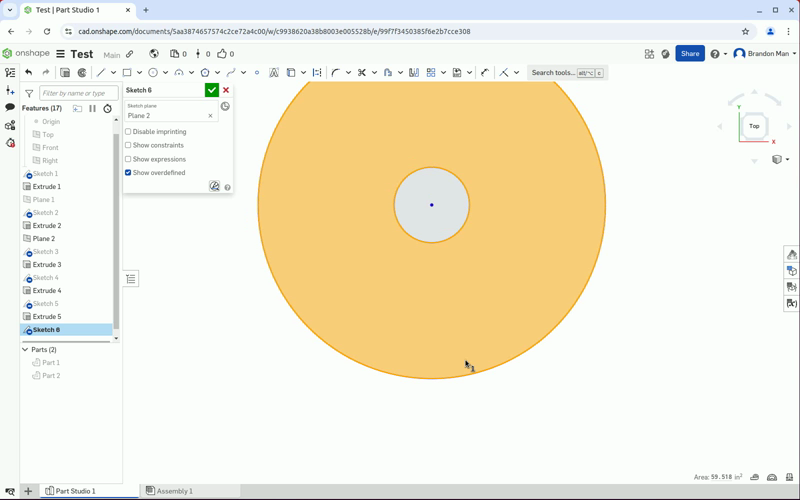
scroll(-6)
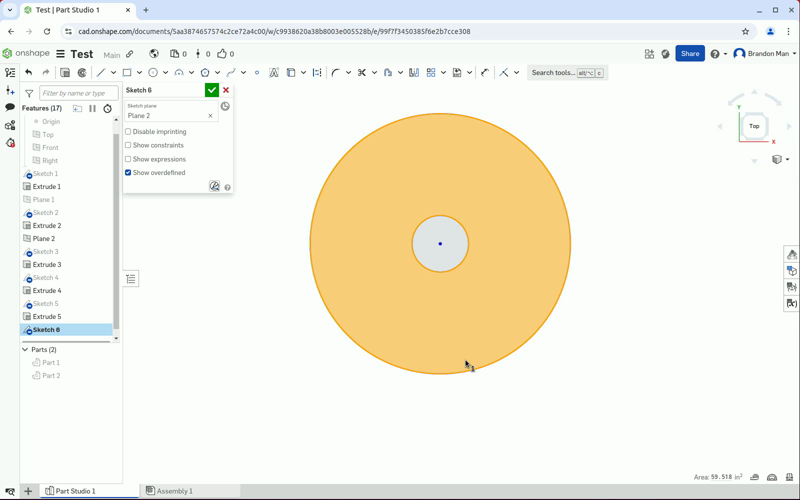
scroll(-6)
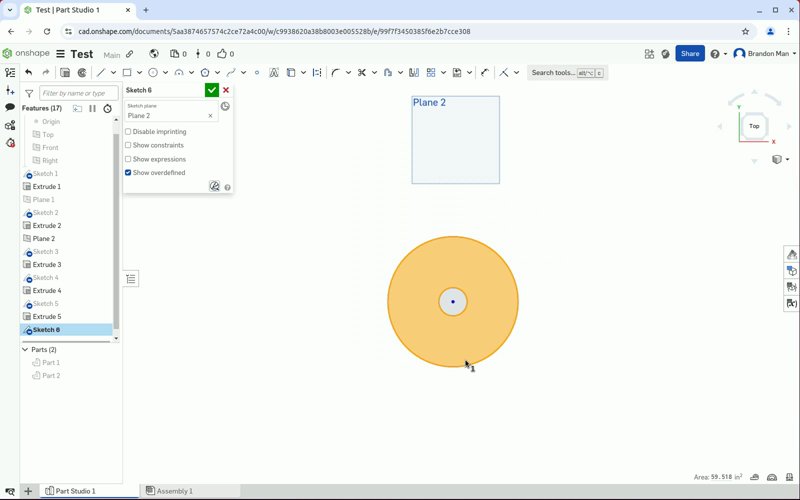
scroll(-6)
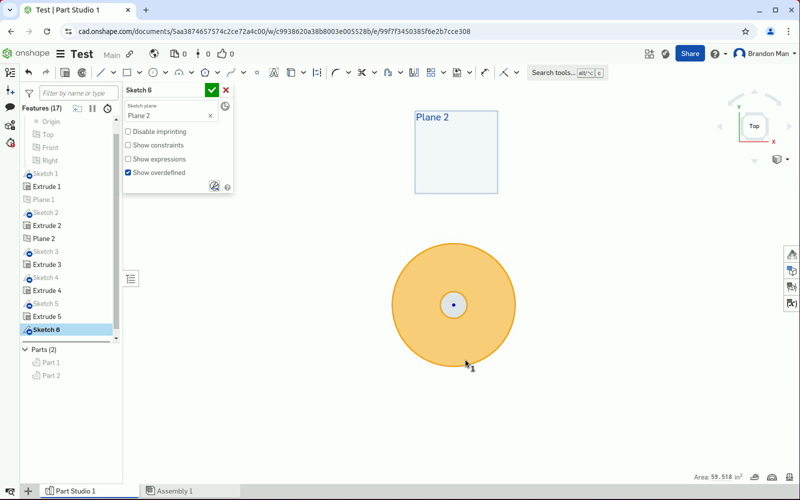
scroll(-6)
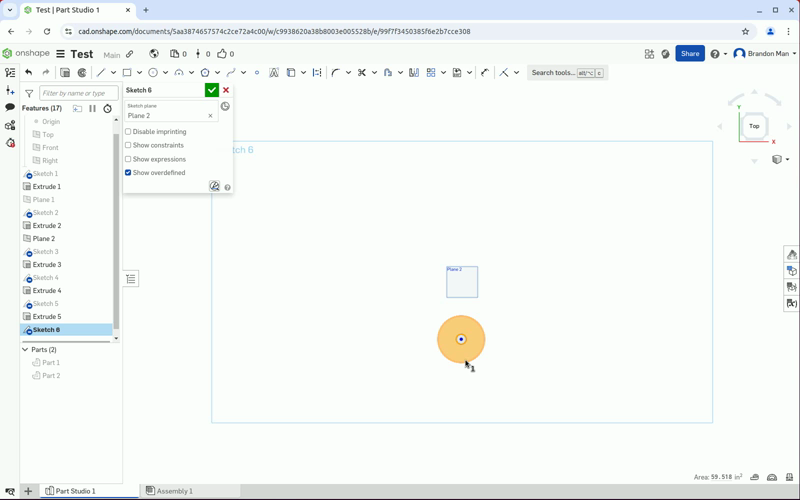
mouse_move(73, 352)
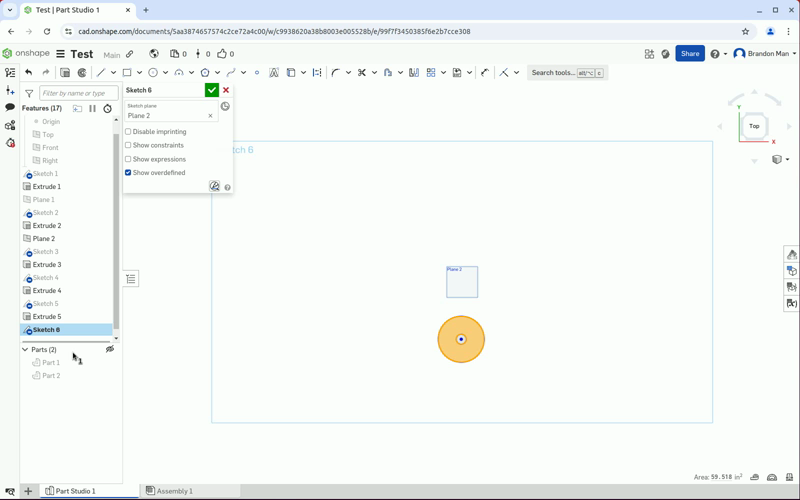
key(shift+y)
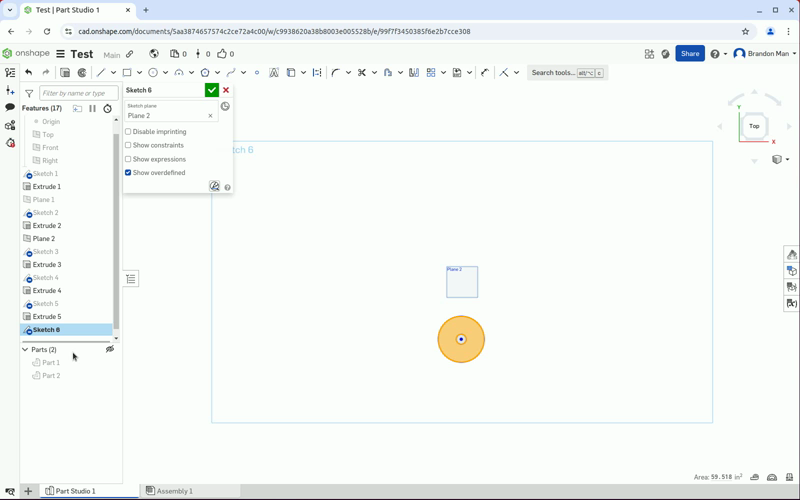
key(shift+e)
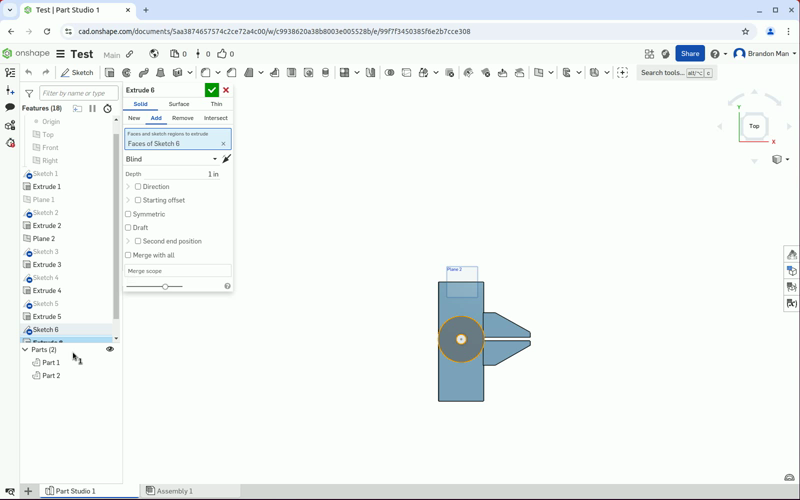
mouse_move(143, 106)
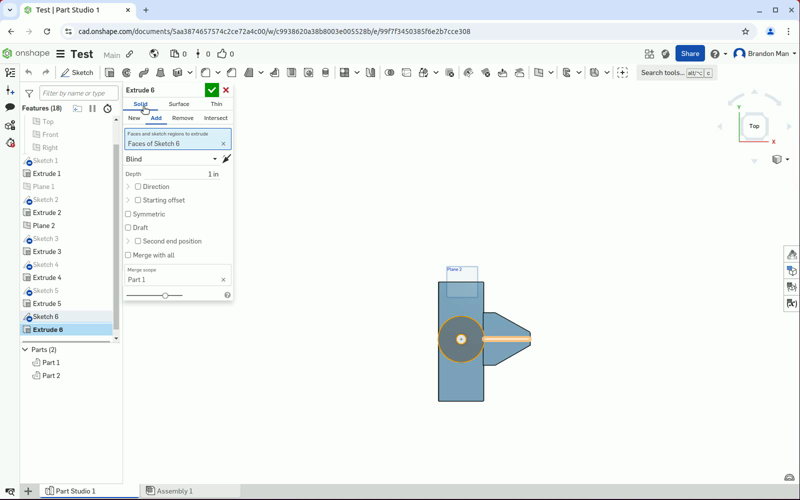
click(143, 106)
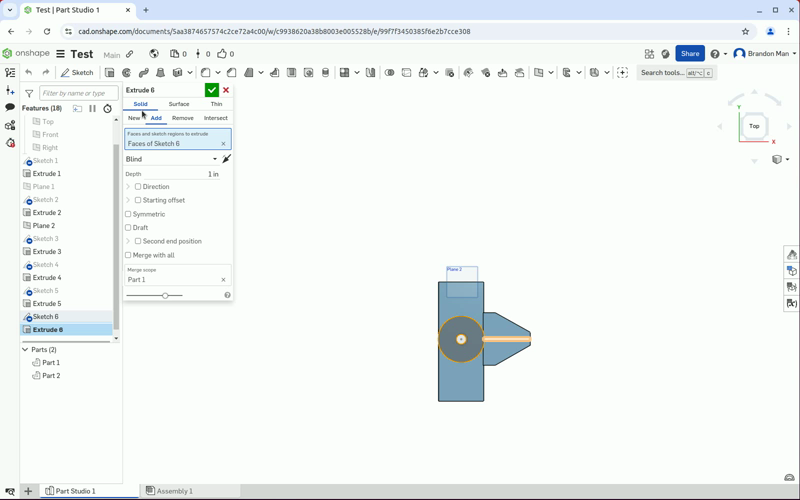
mouse_move(137, 120)
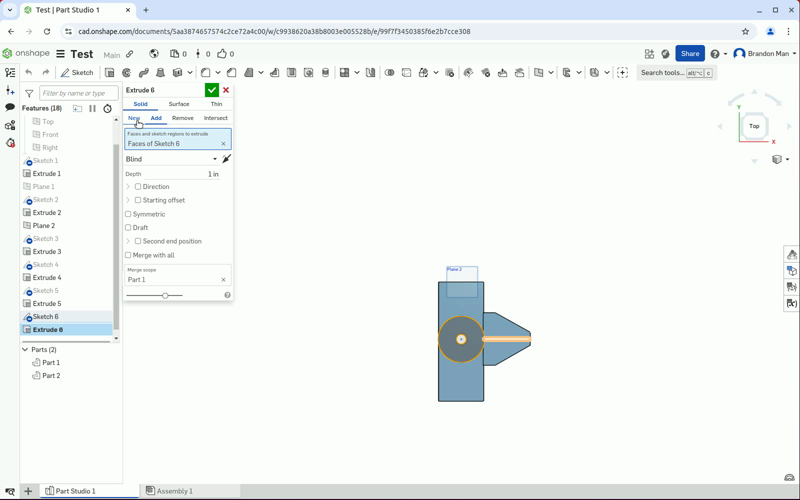
click(137, 120)
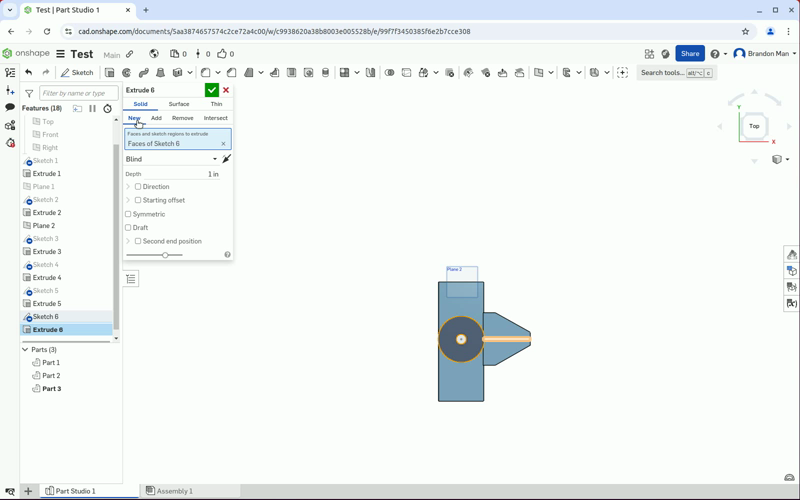
key(tab, 4)
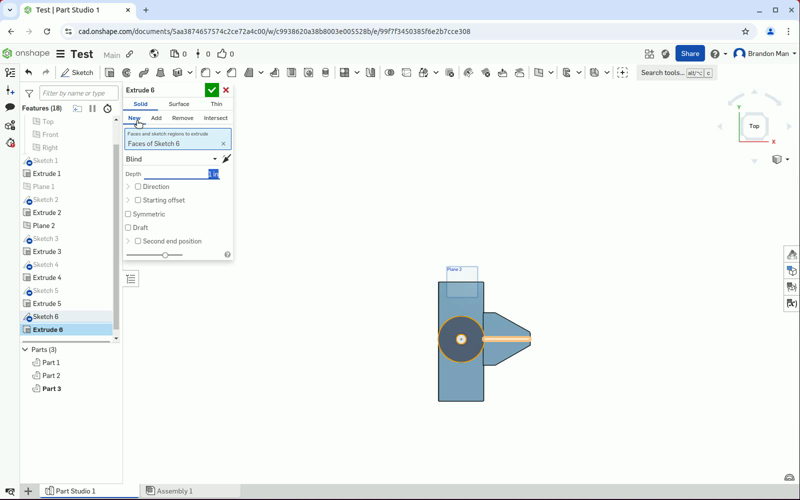
text(0.963)
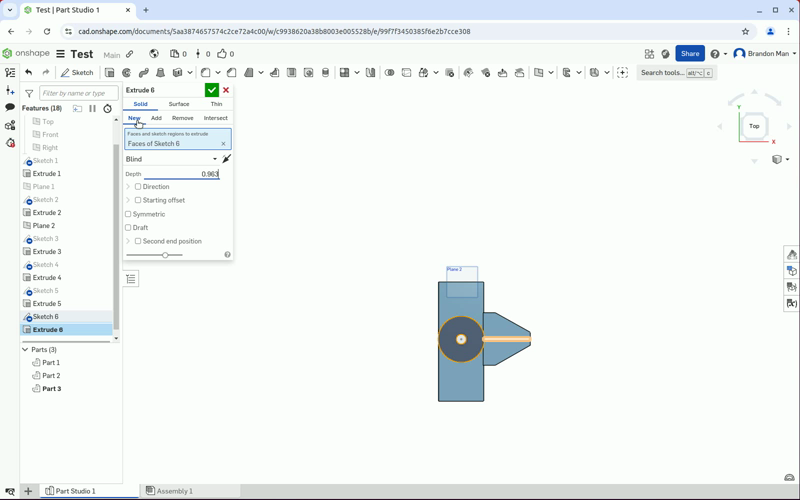
key(enter)
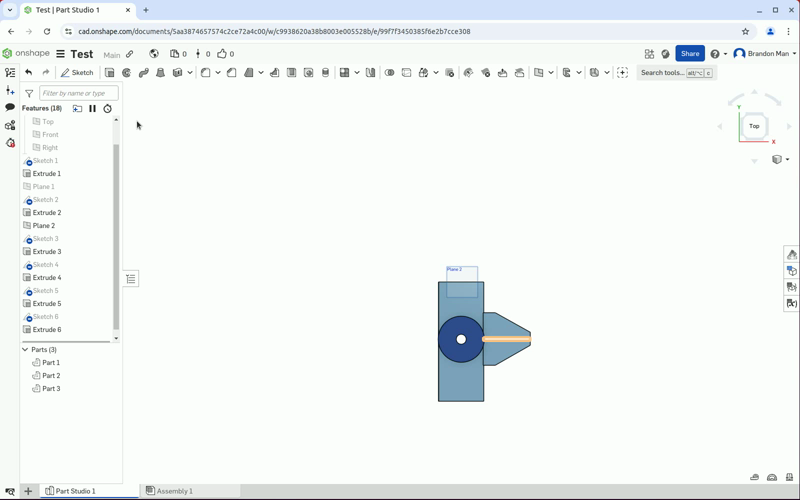
key(shift+h)
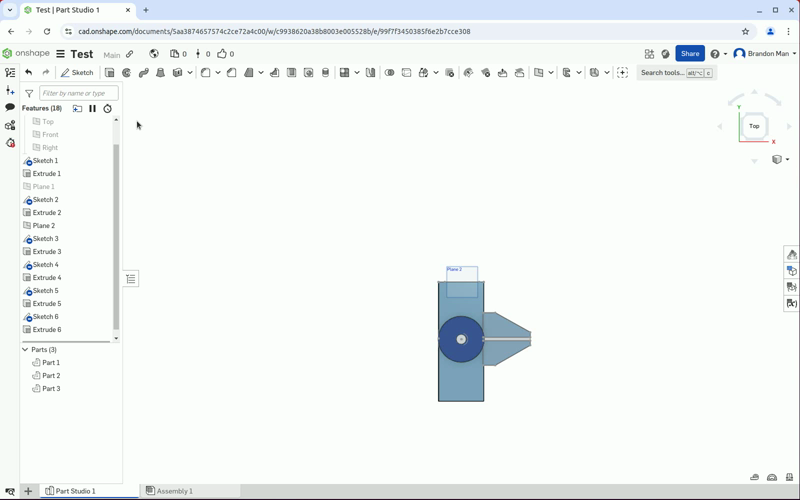
key(shift+h)
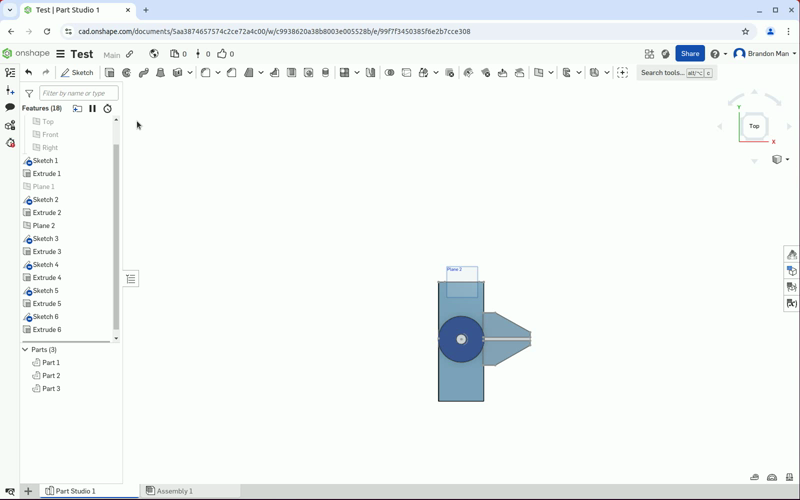
key(shift+7)
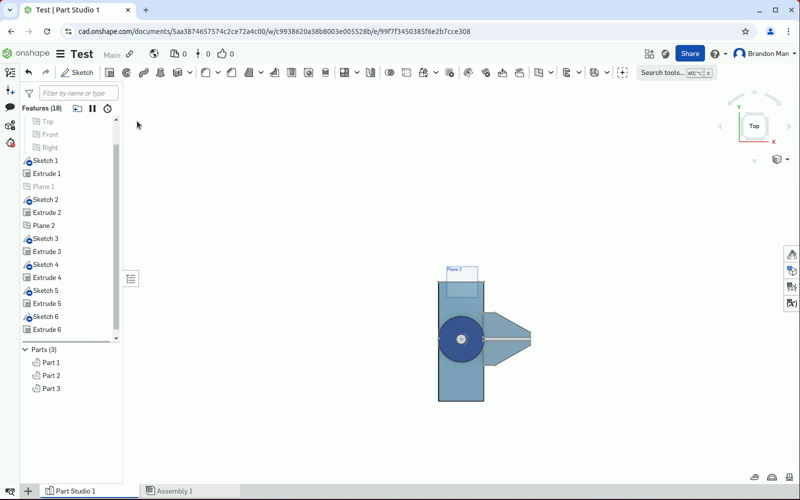
key(up, 3)
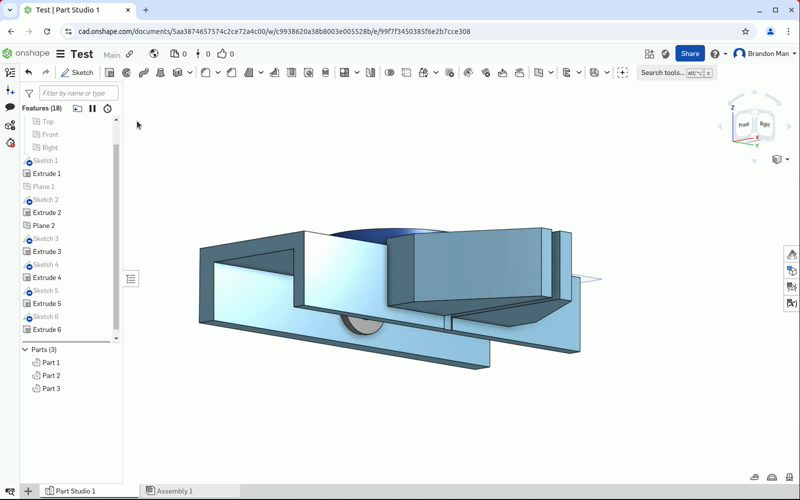
key(left, 3)
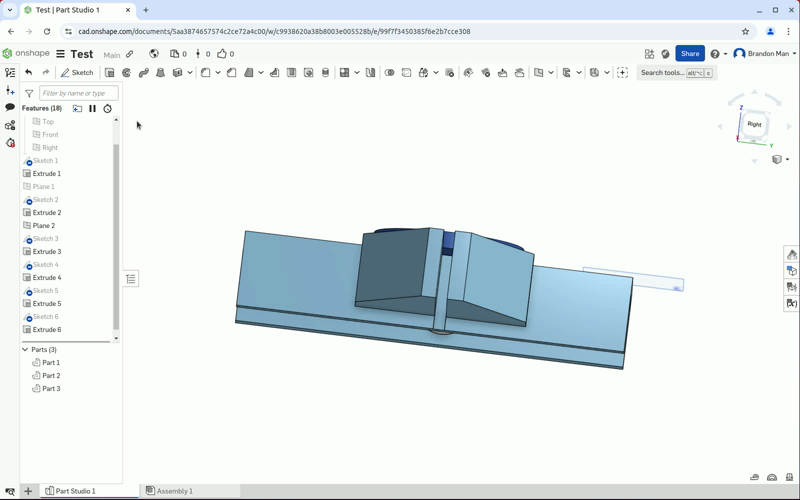
key(right, 3)
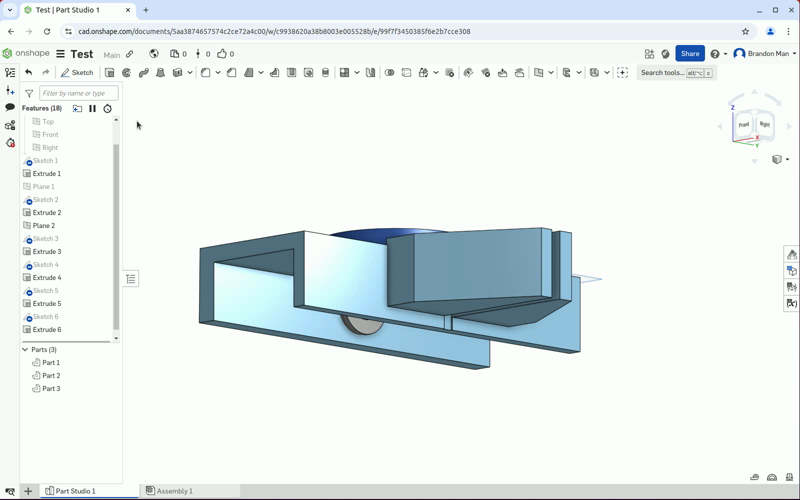
key(down, 3)
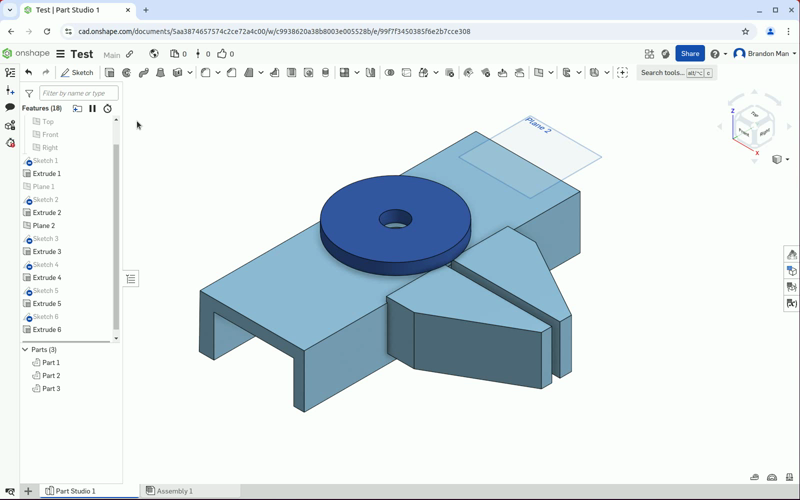
mouse_move(69, 163)
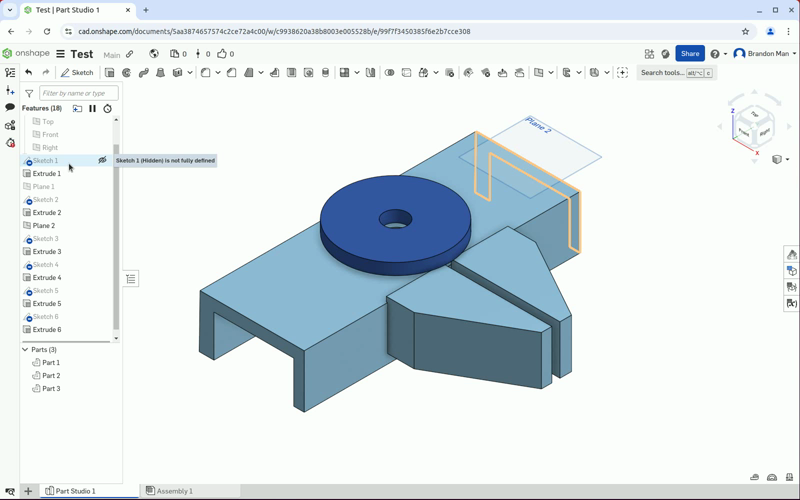
click(69, 163)